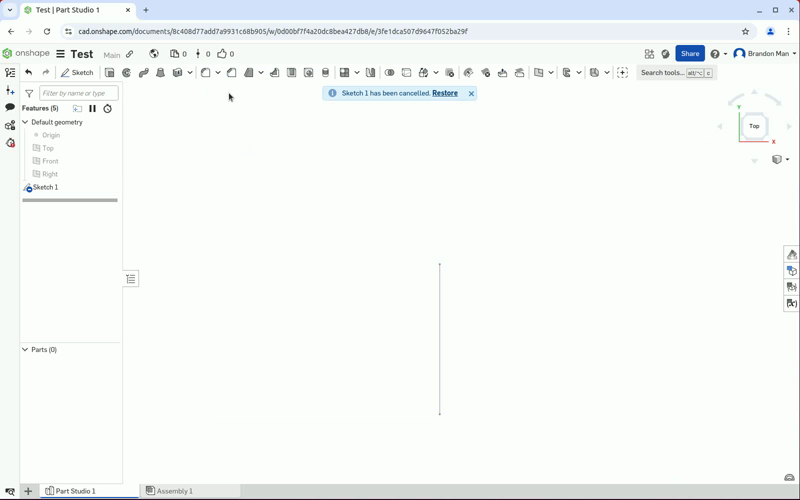
key(shift+h)
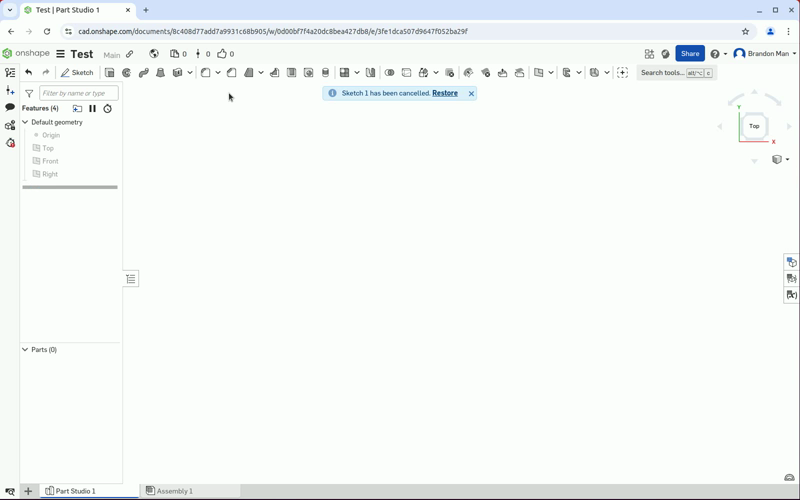
mouse_move(73, 352)
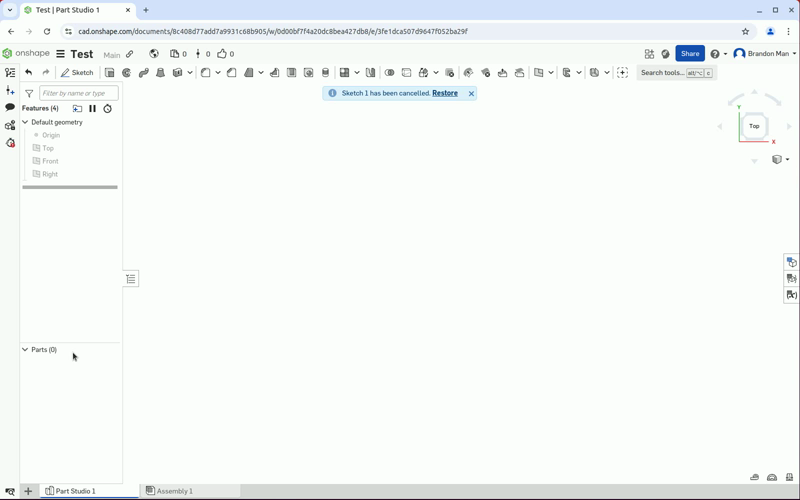
key(y)
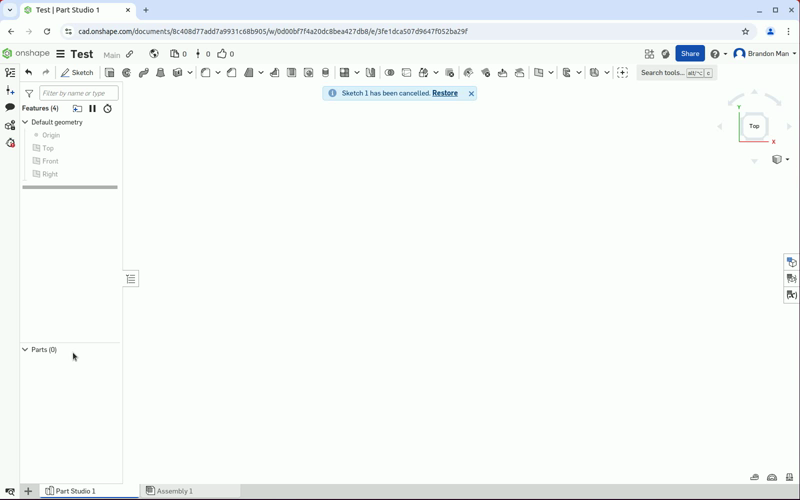
key(shift+p)
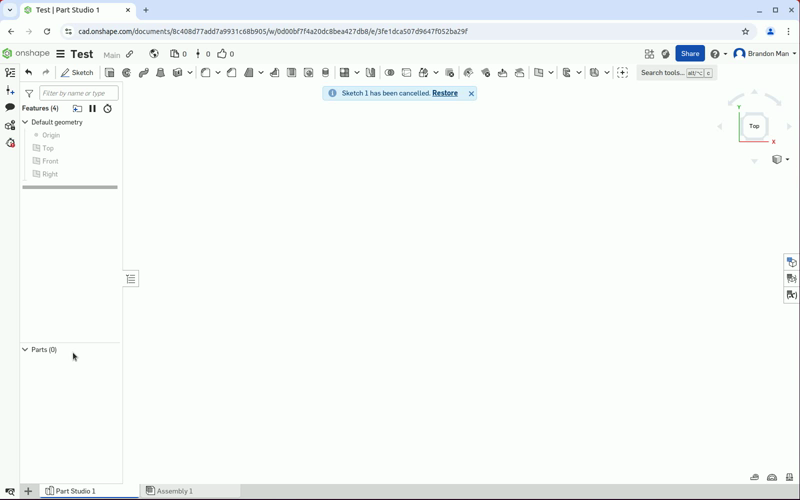
key(space)
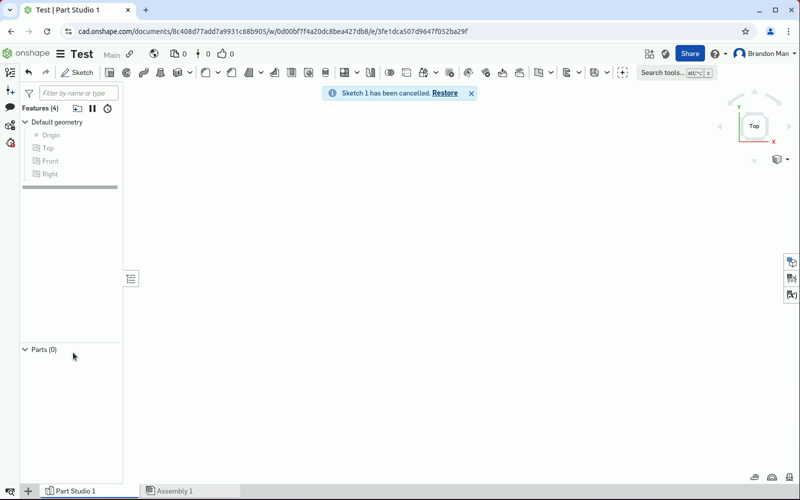
key_down(shift)
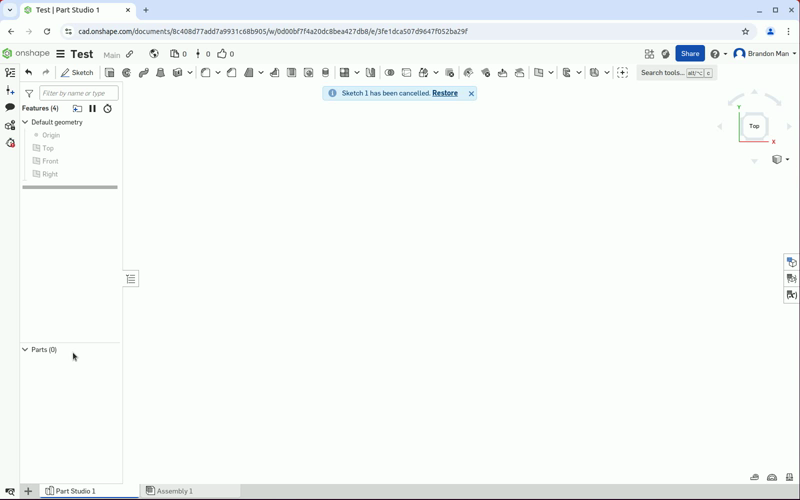
key(up)
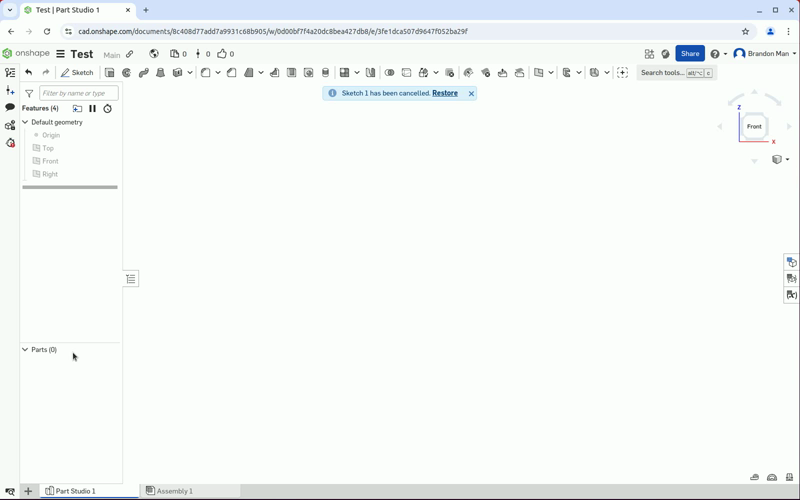
key_up(shift)
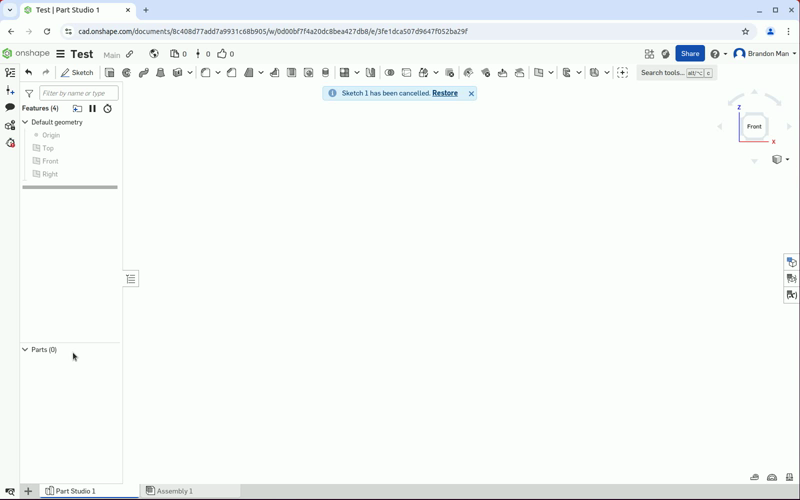
mouse_move(73, 352)
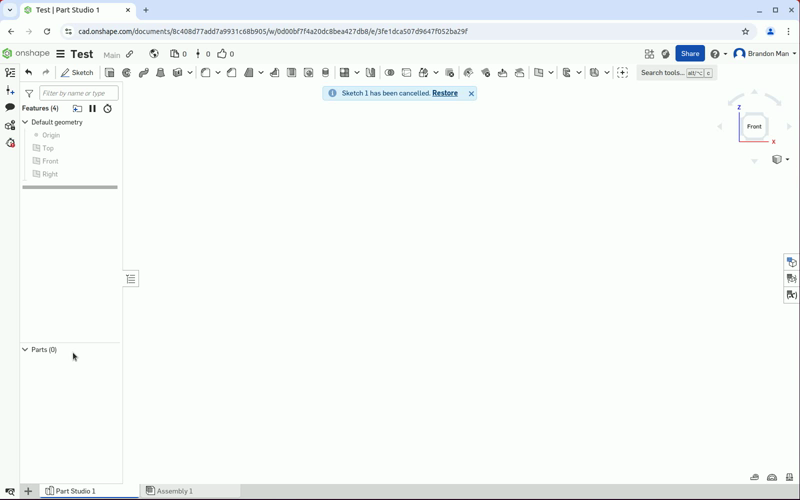
key(shift+y)
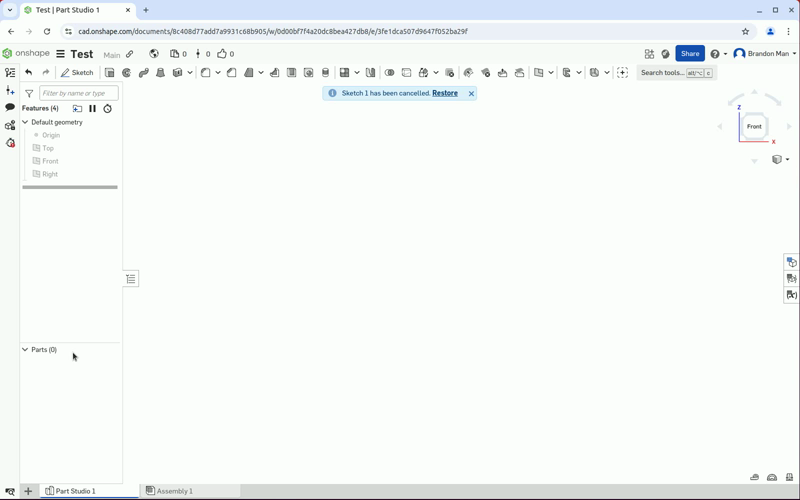
key(shift+s)
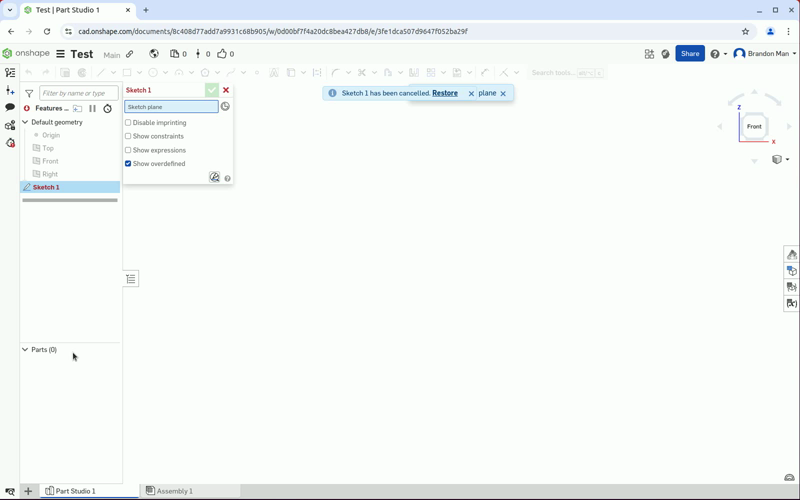
mouse_move(73, 163)
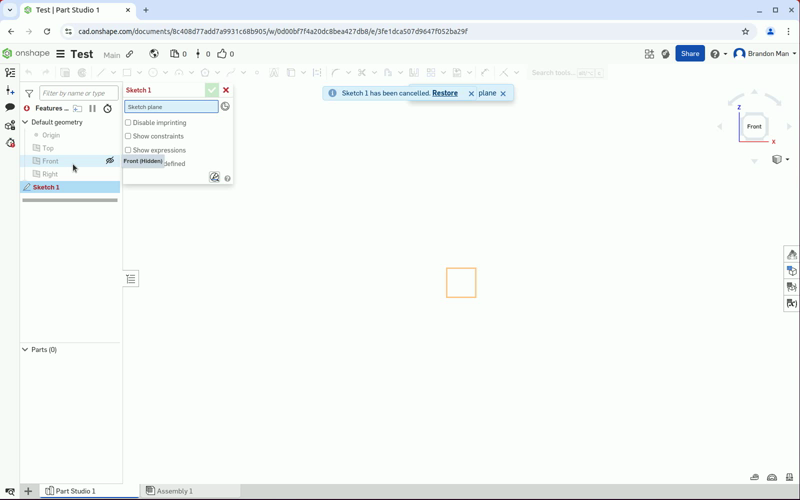
click(73, 163)
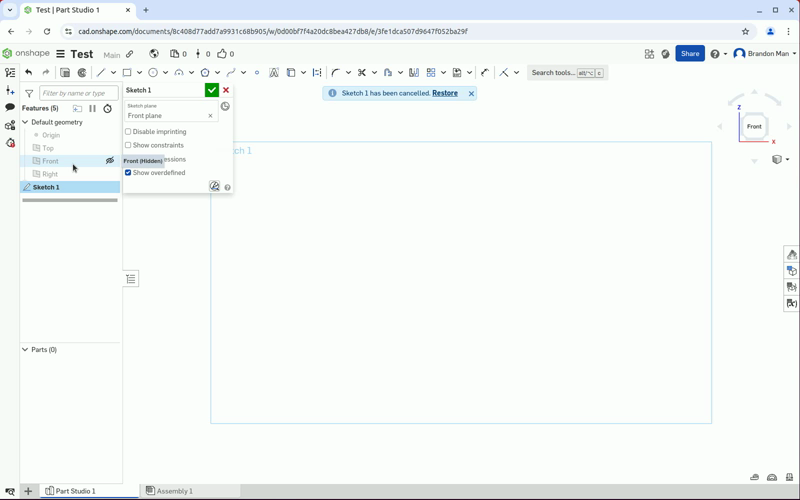
mouse_move(73, 352)
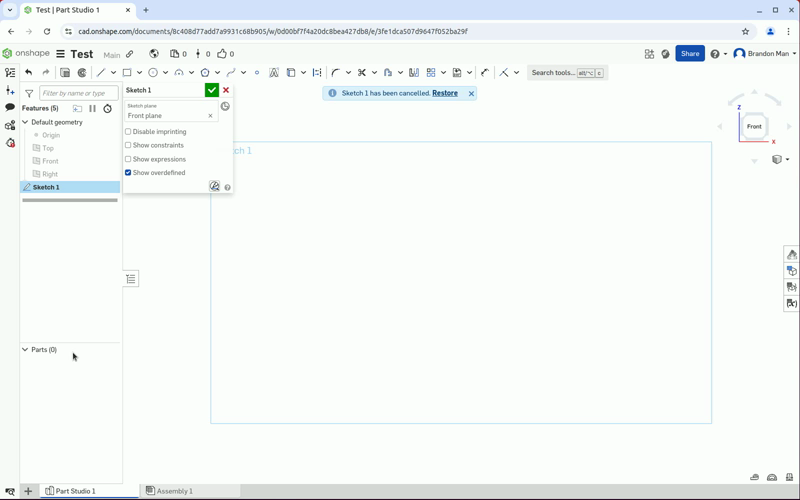
key(y)
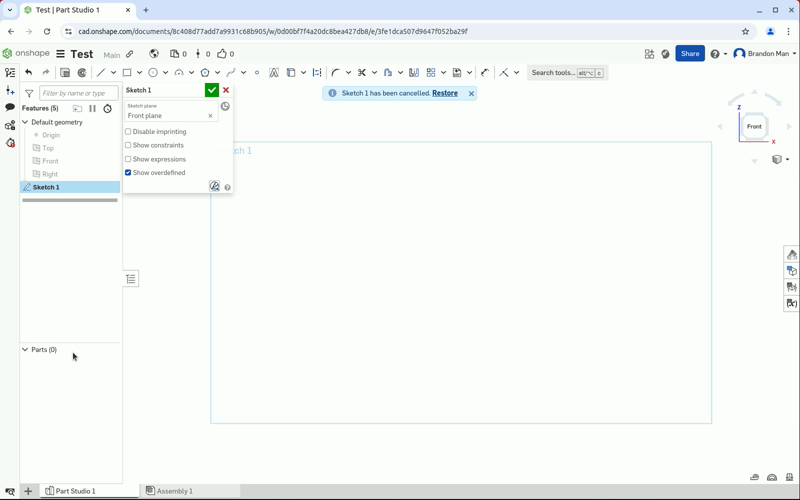
key(c)
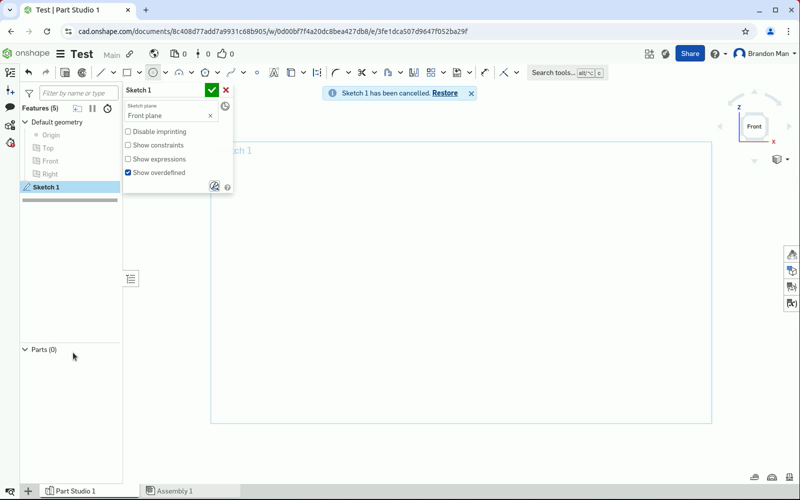
key_down(shift)
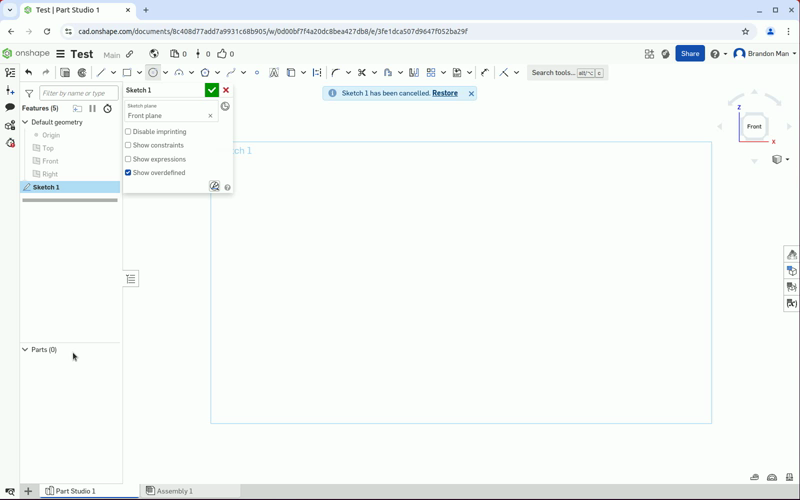
mouse_move(461, 282)
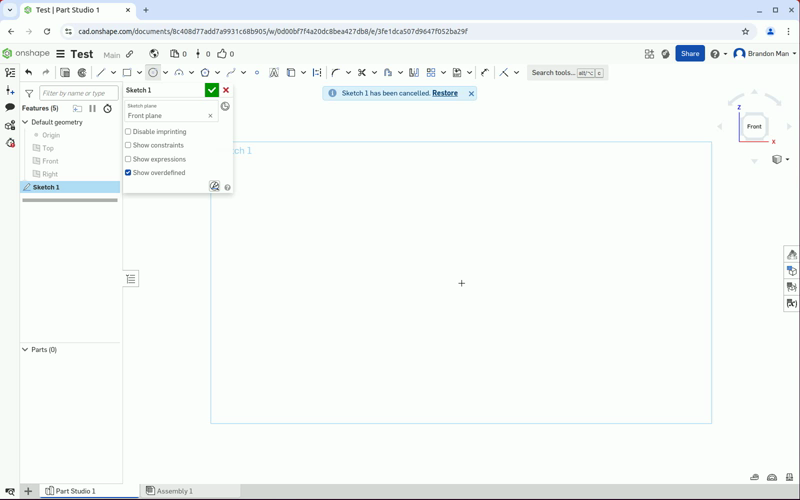
click(461, 282)
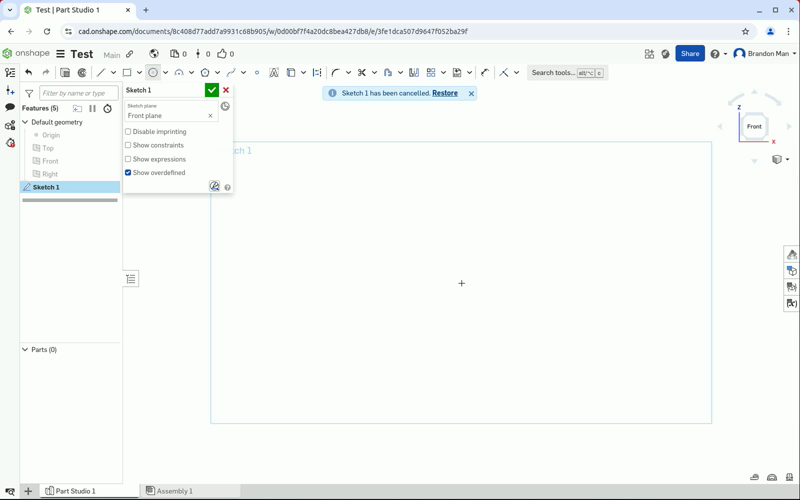
key_up(shift)
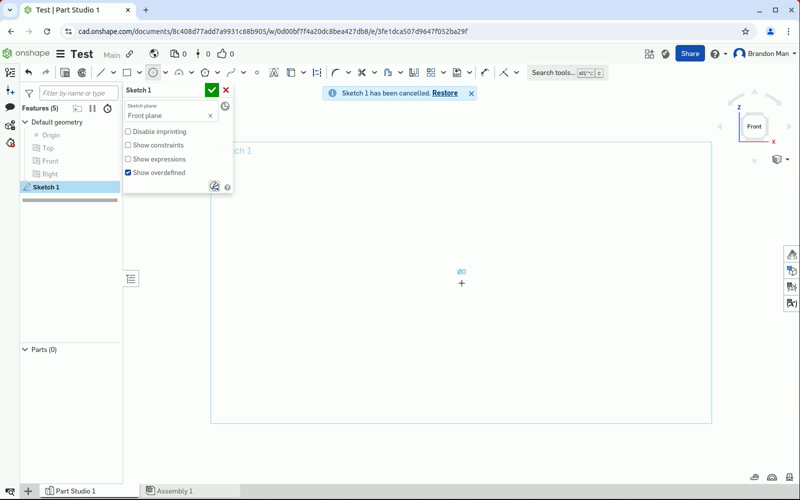
mouse_move(468, 282)
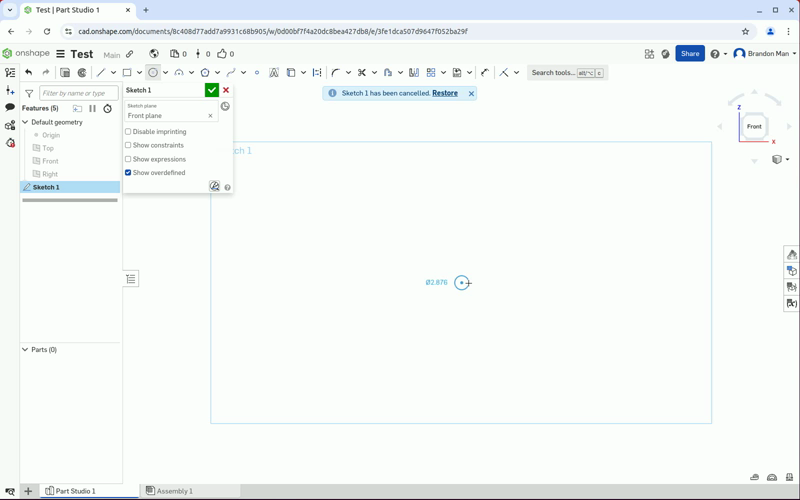
click(468, 282)
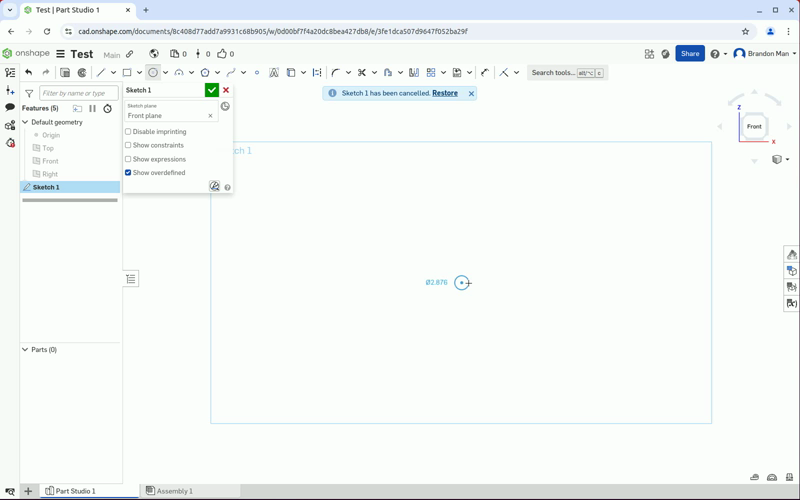
key(esc)
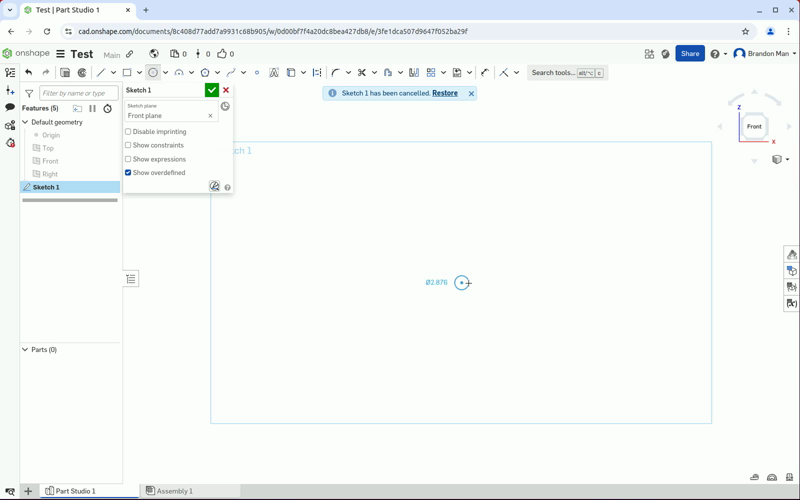
key(c)
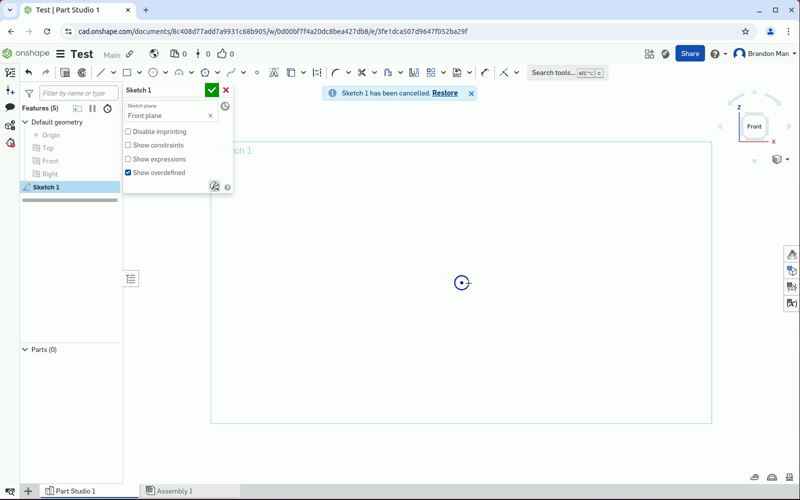
key_down(shift)
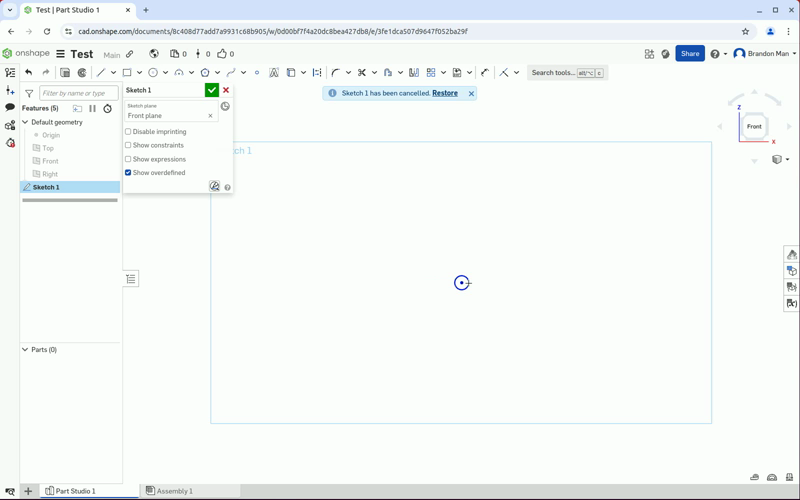
mouse_move(461, 282)
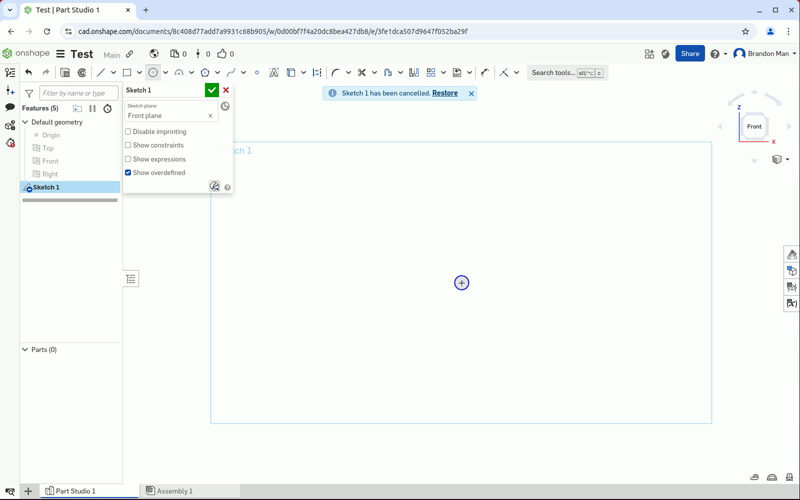
click(461, 282)
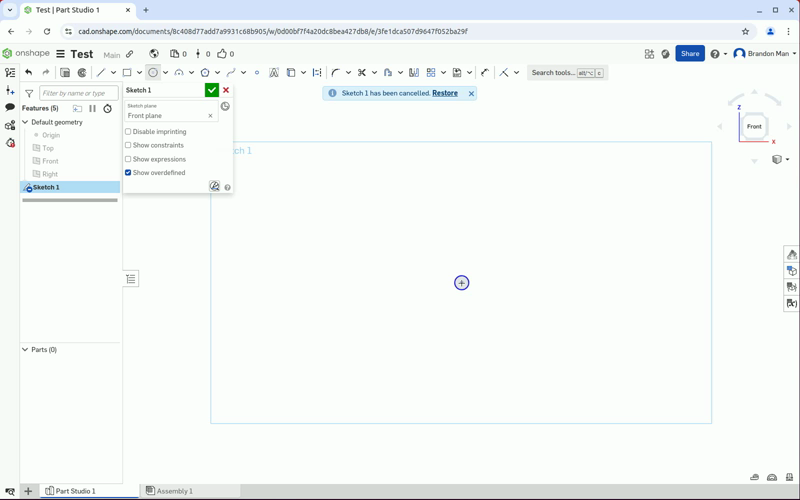
key_up(shift)
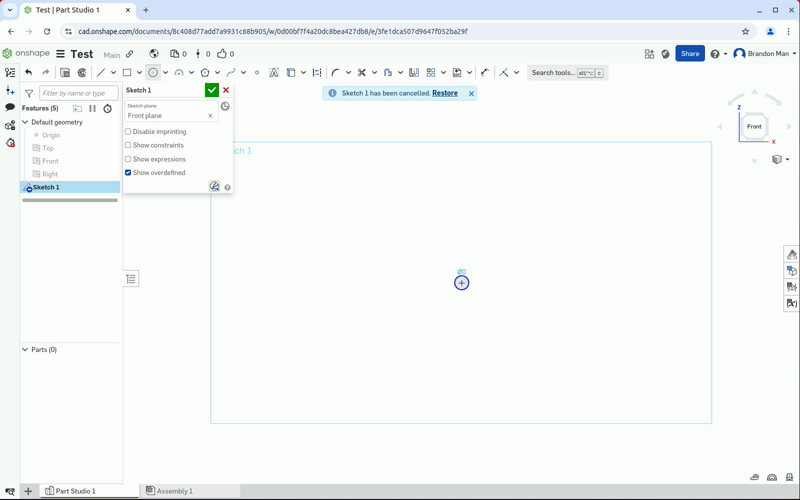
mouse_move(467, 282)
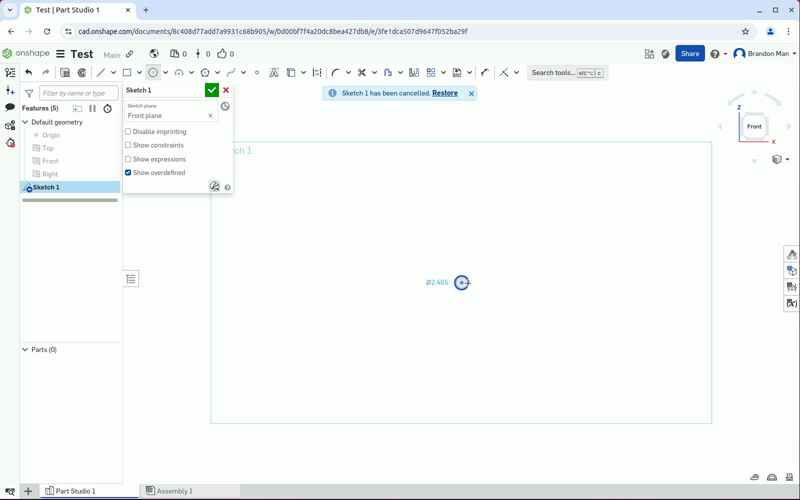
scroll(6)
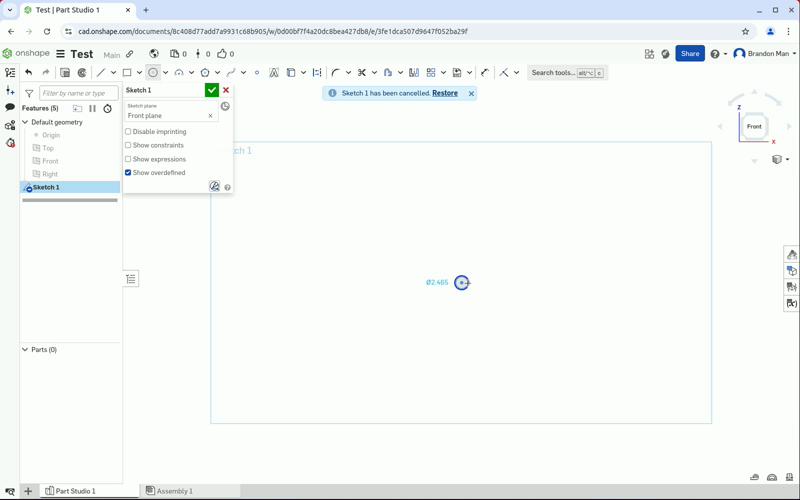
scroll(6)
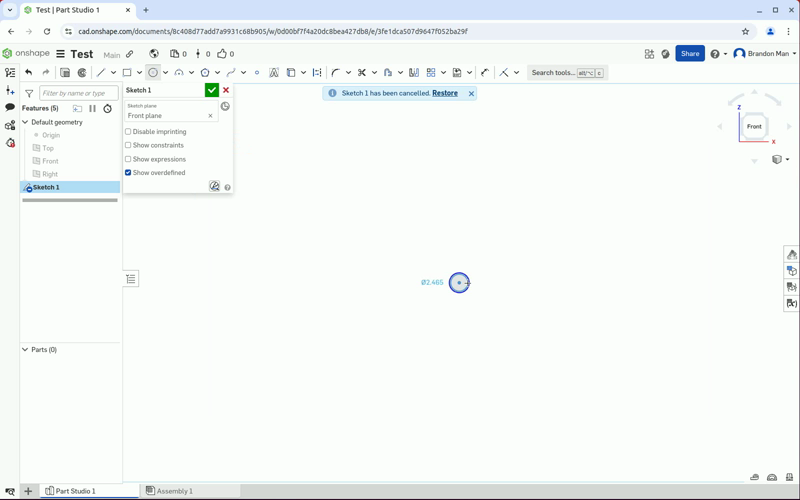
scroll(6)
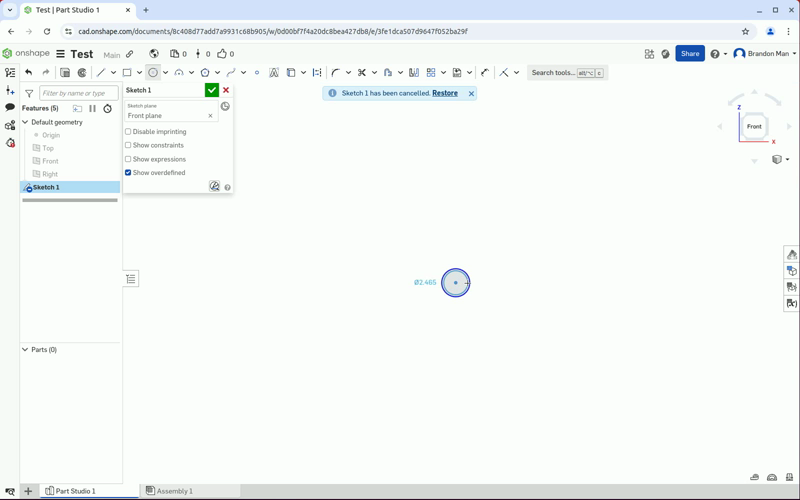
scroll(6)
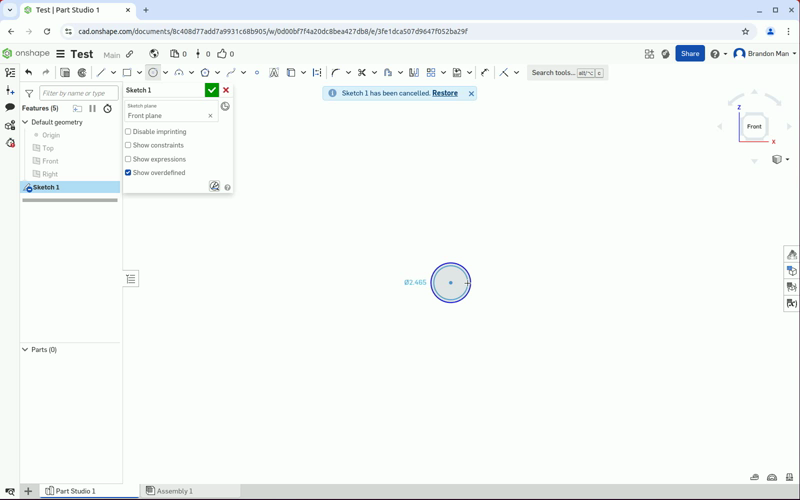
scroll(6)
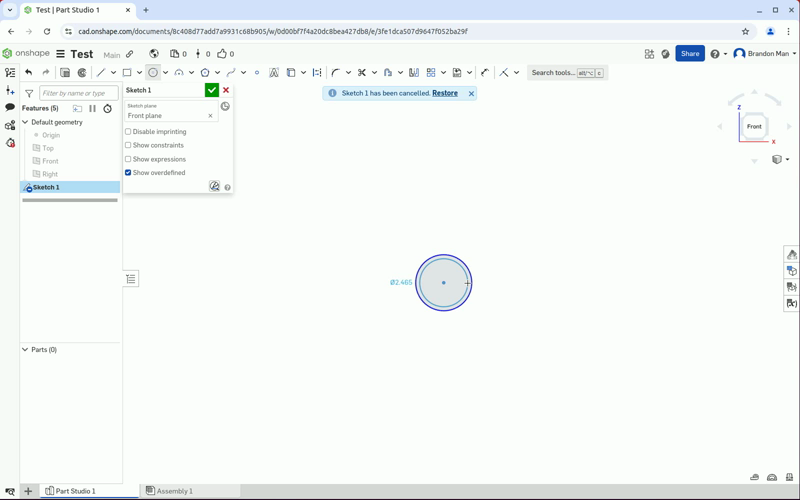
scroll(6)
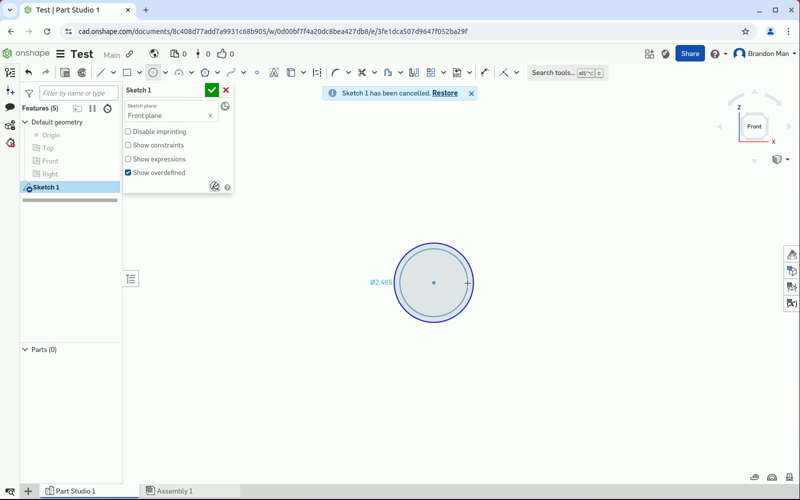
scroll(6)
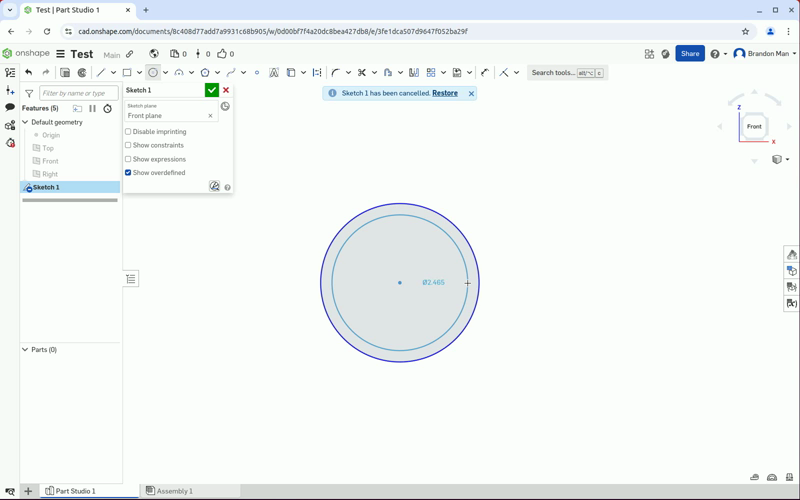
click(467, 282)
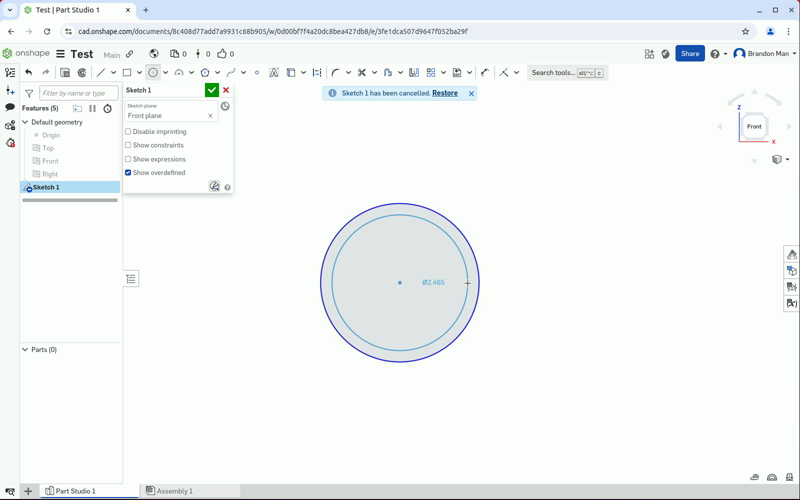
scroll(-6)
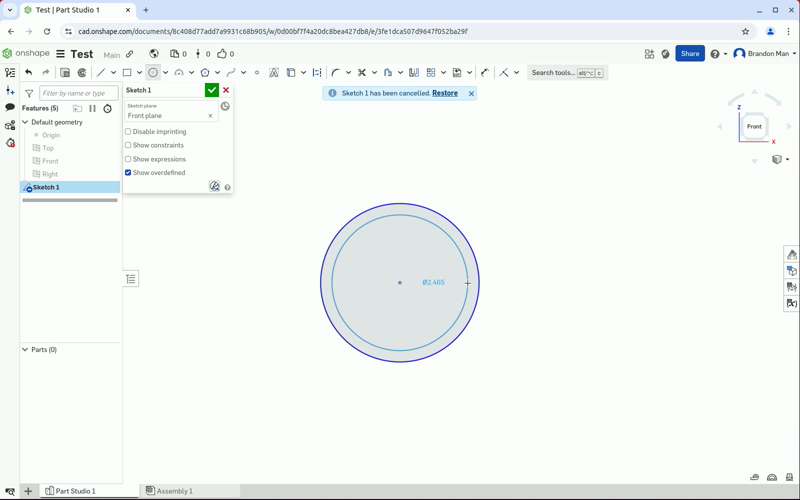
scroll(-6)
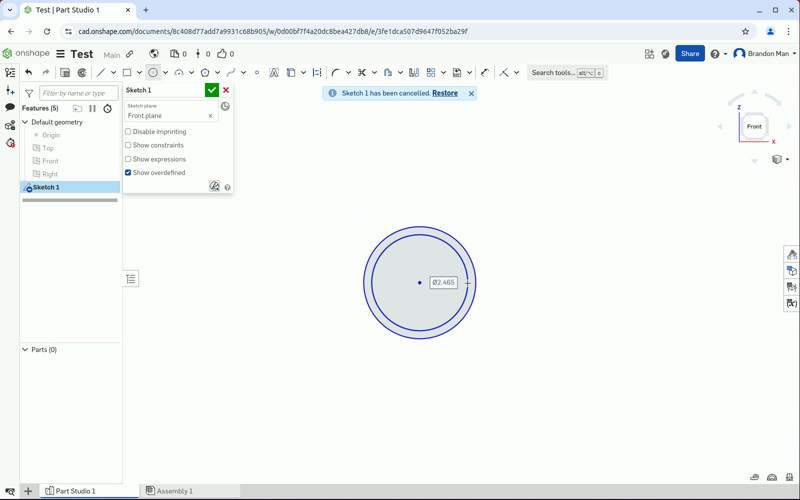
scroll(-6)
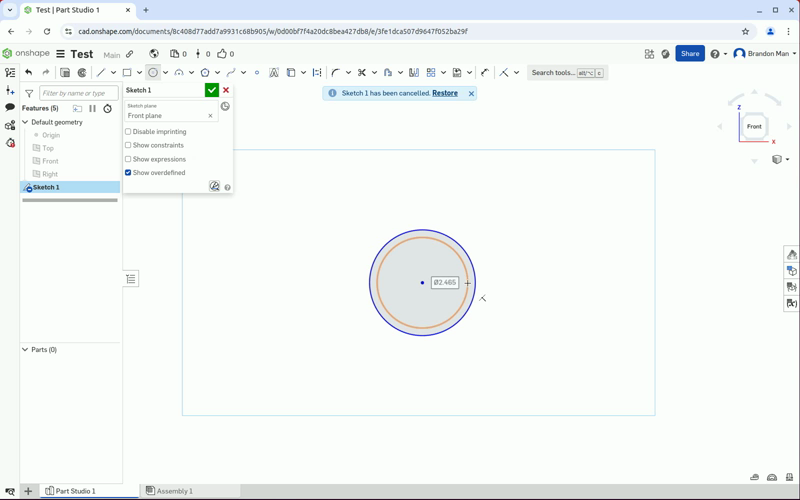
scroll(-6)
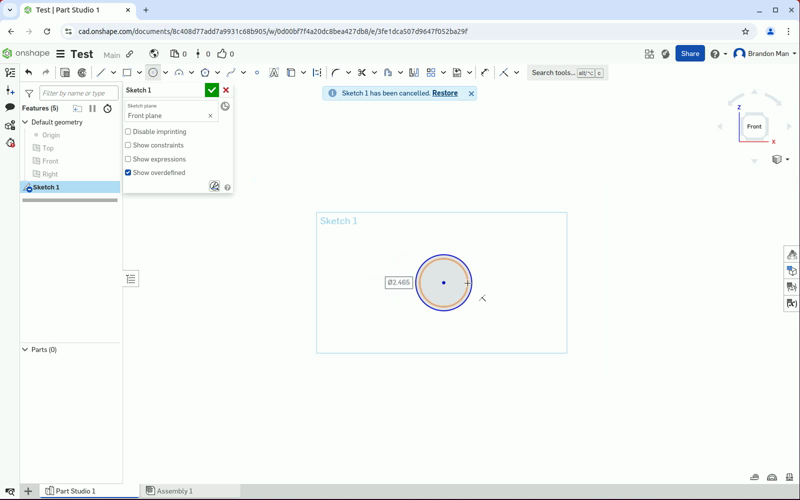
scroll(-6)
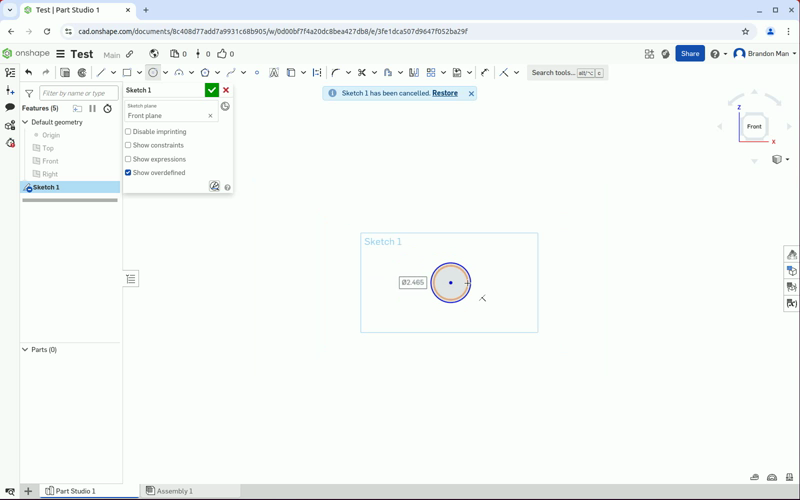
scroll(-6)
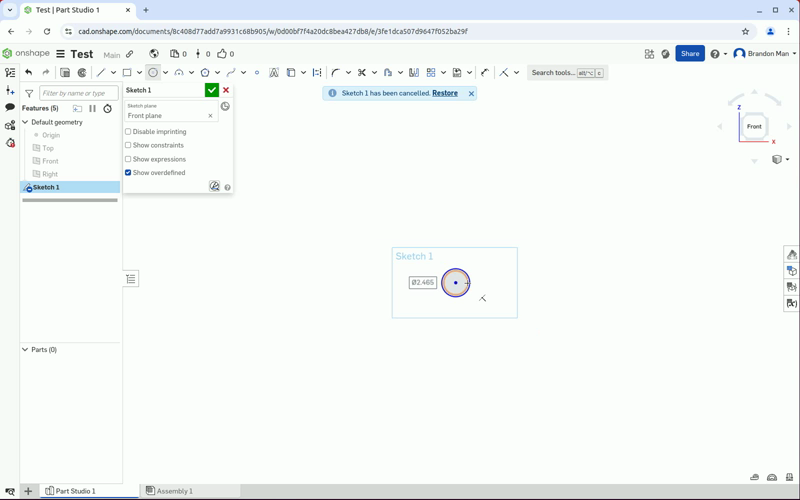
scroll(-6)
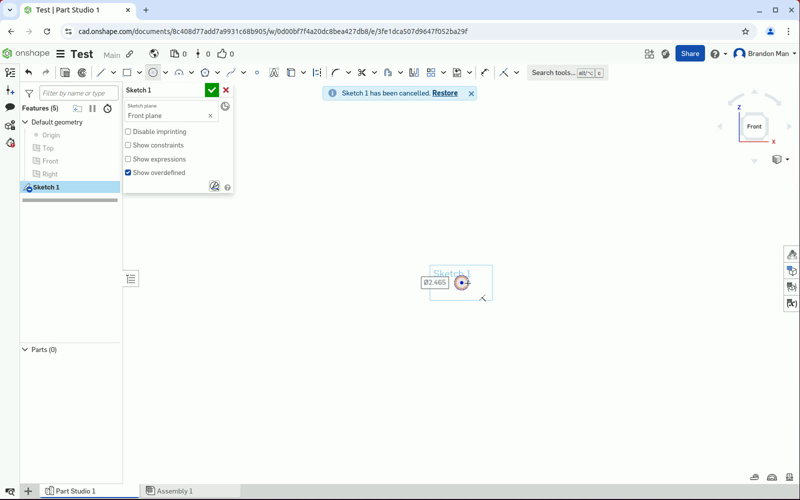
key(esc)
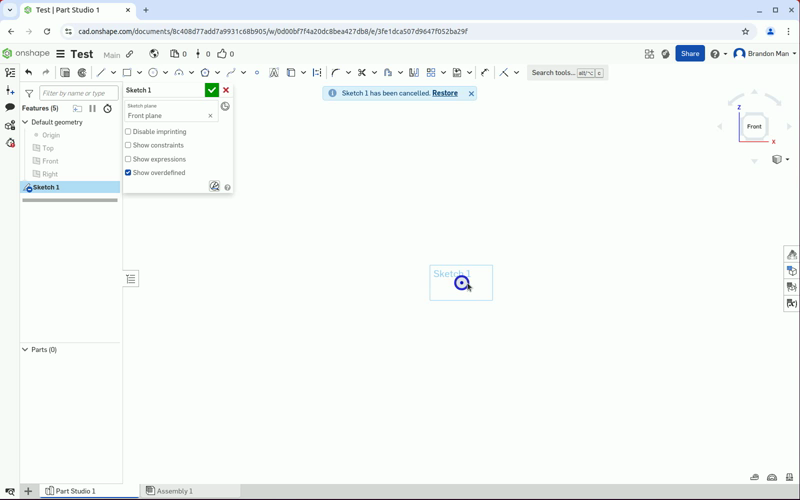
mouse_move(458, 288)
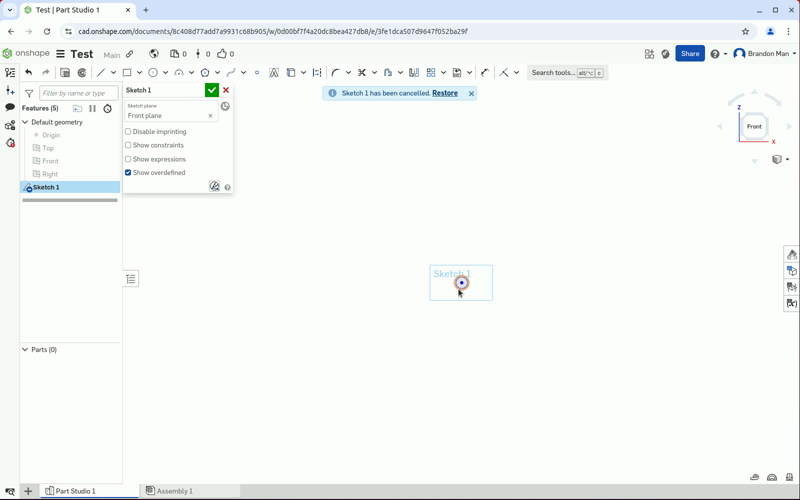
scroll(6)
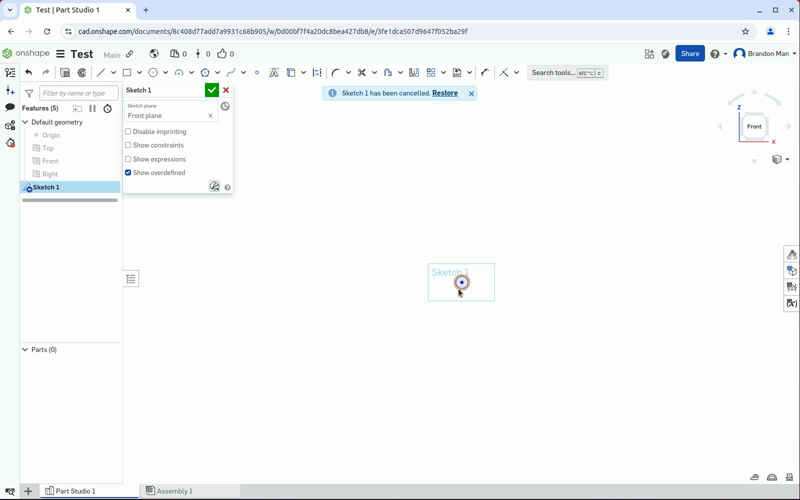
scroll(6)
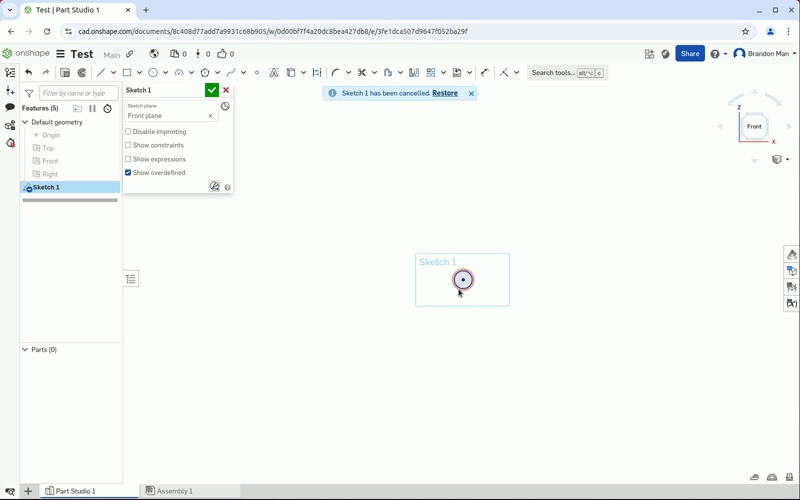
scroll(6)
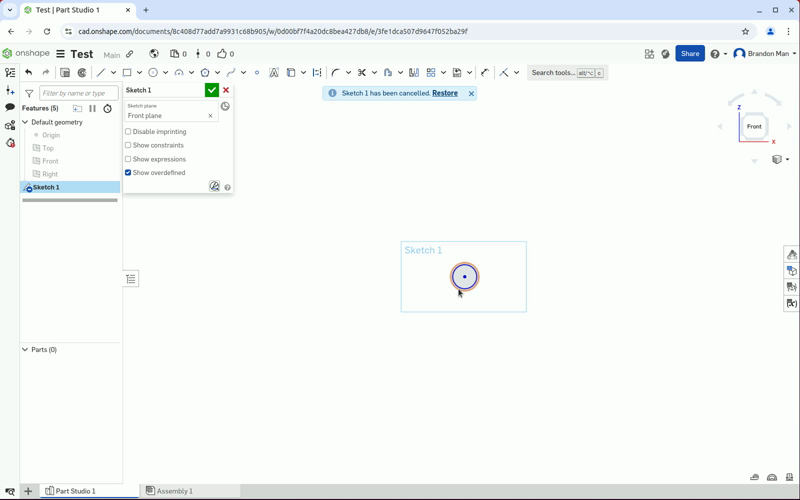
scroll(6)
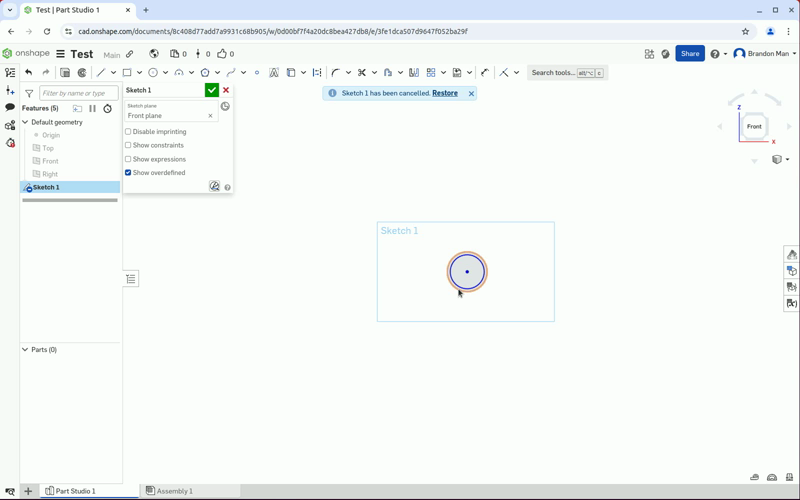
scroll(6)
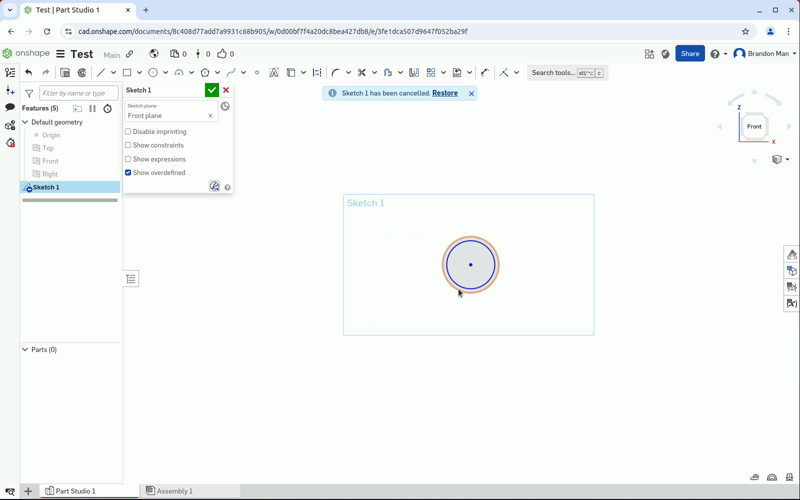
scroll(6)
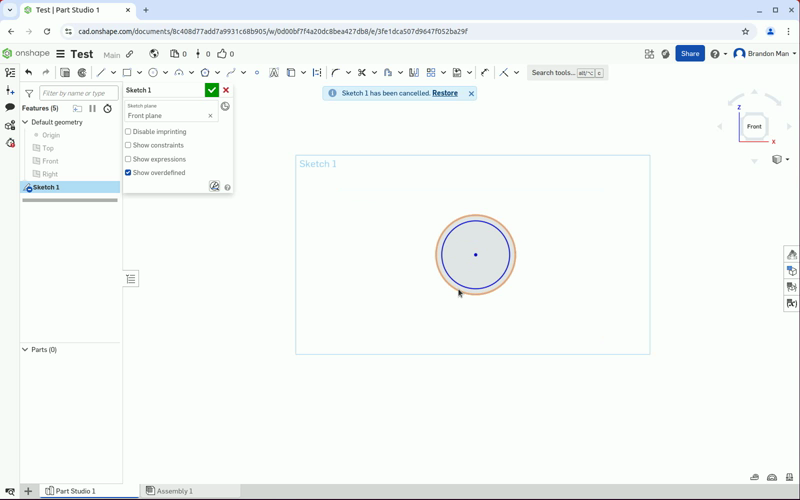
scroll(6)
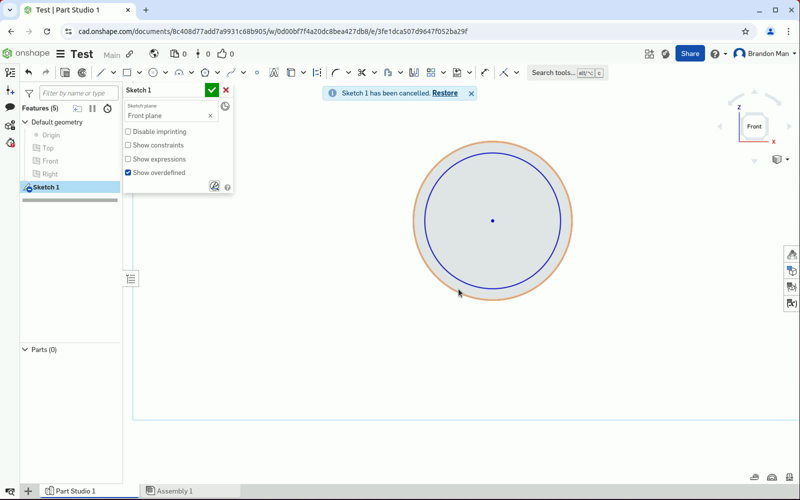
click(458, 288)
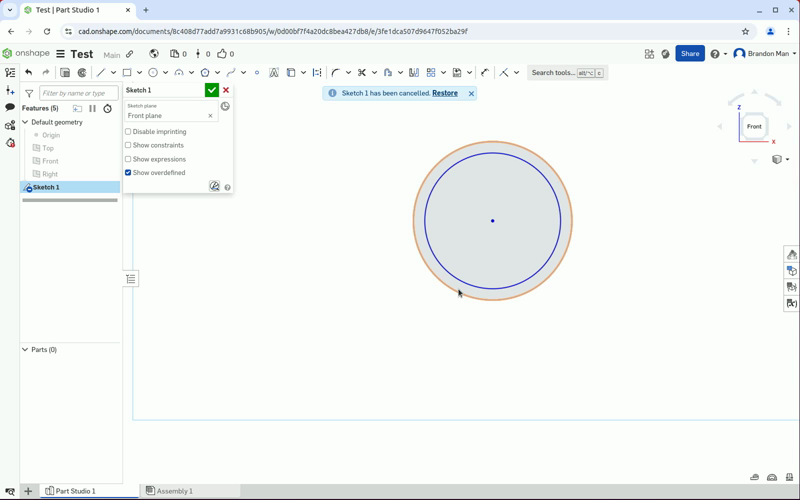
scroll(-6)
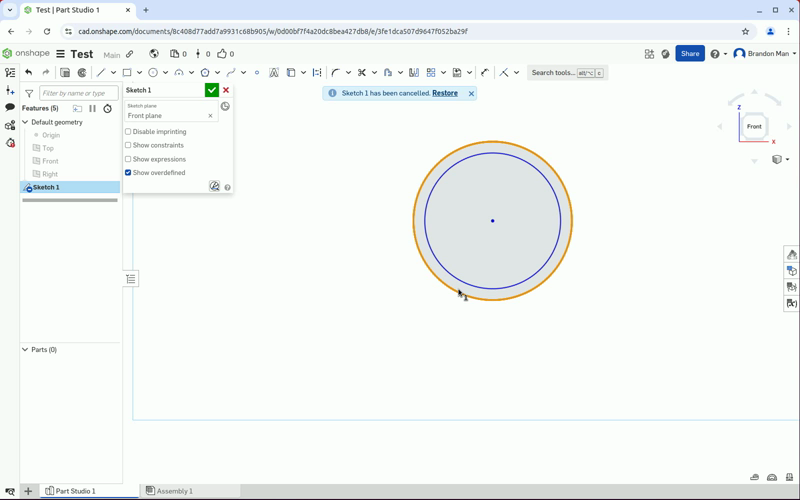
scroll(-6)
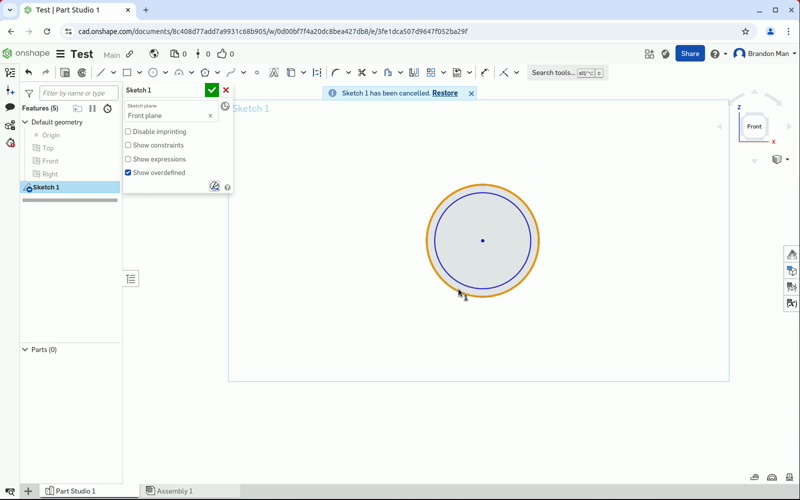
scroll(-6)
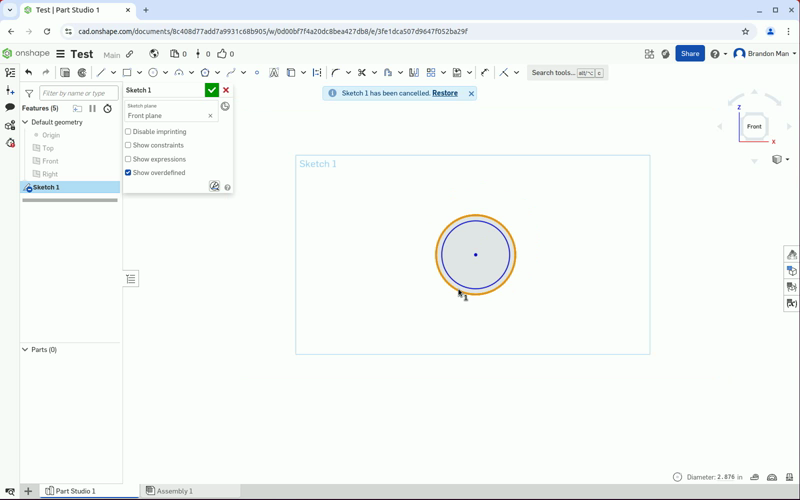
scroll(-6)
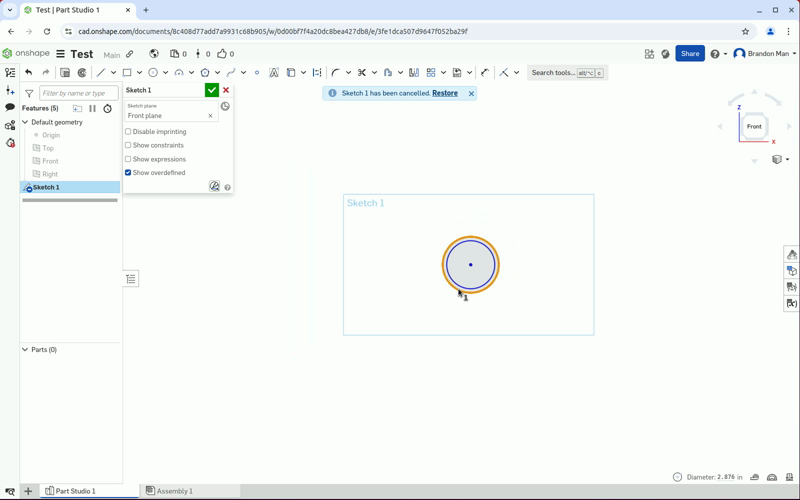
scroll(-6)
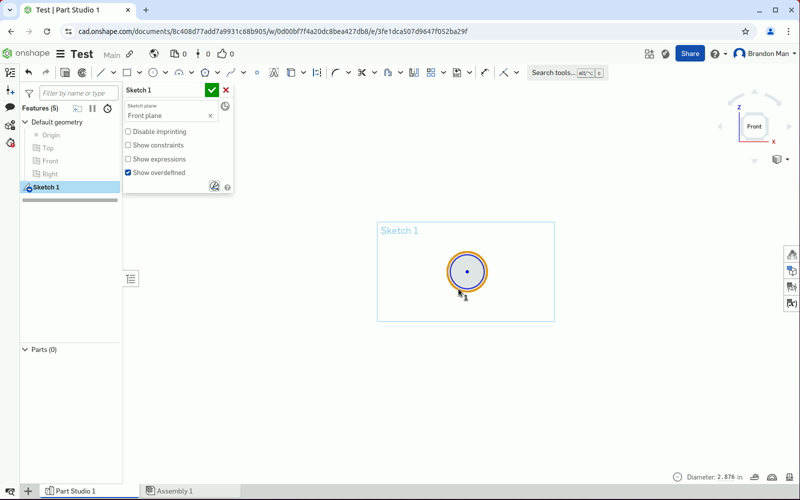
scroll(-6)
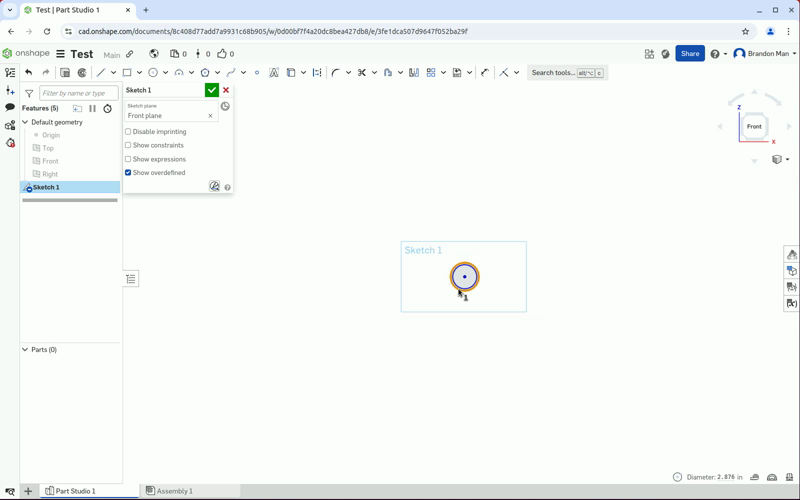
scroll(-6)
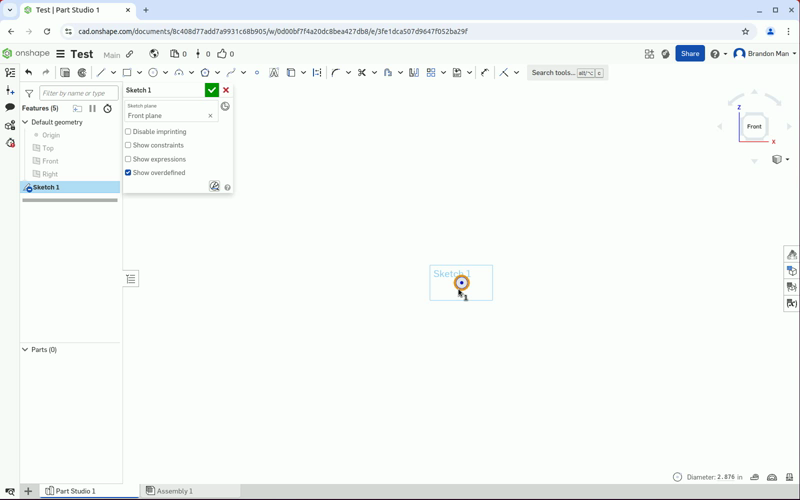
mouse_move(73, 352)
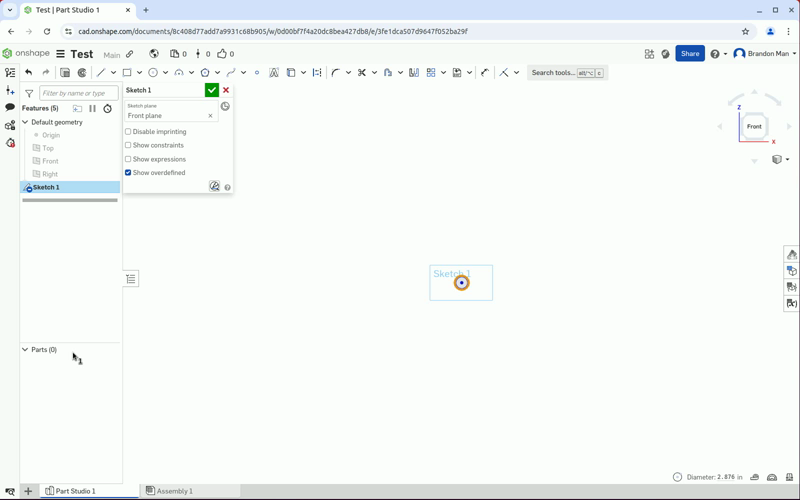
key(shift+y)
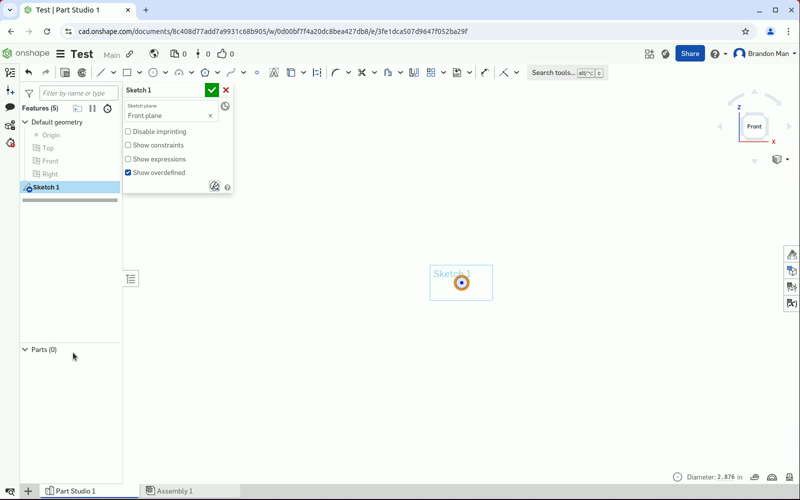
key(shift+e)
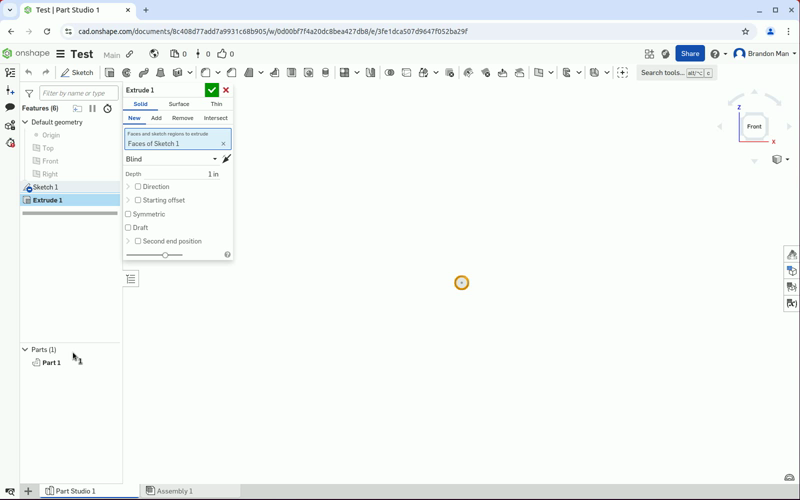
mouse_move(143, 106)
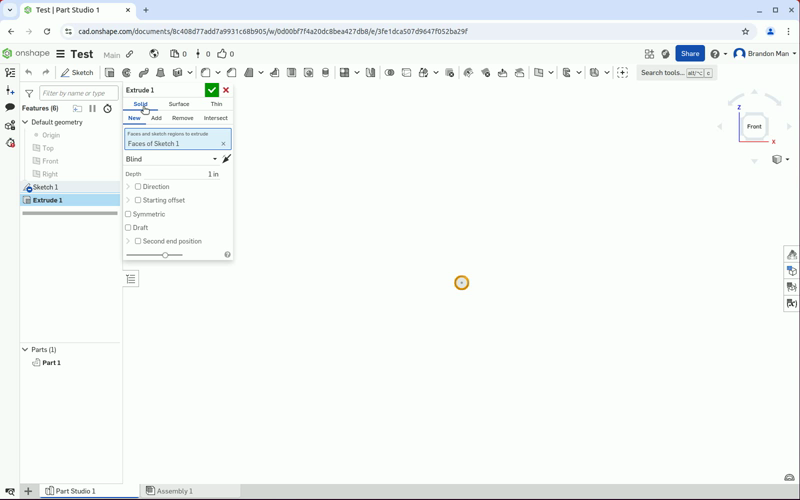
click(143, 106)
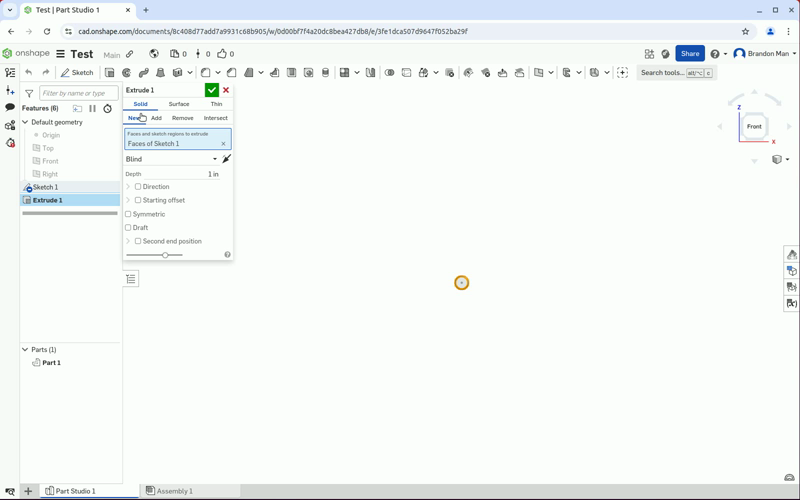
mouse_move(137, 120)
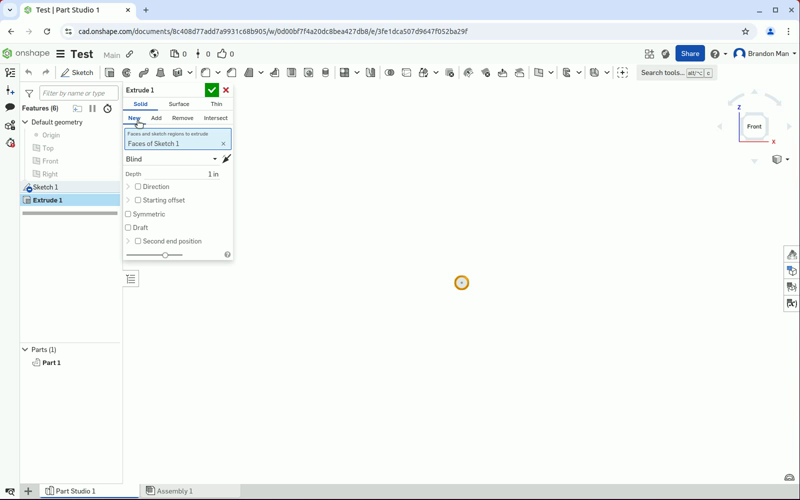
click(137, 120)
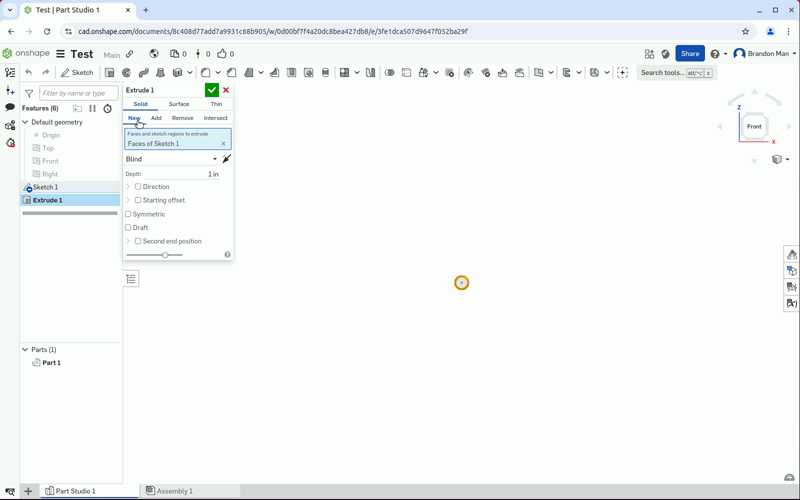
key(tab, 4)
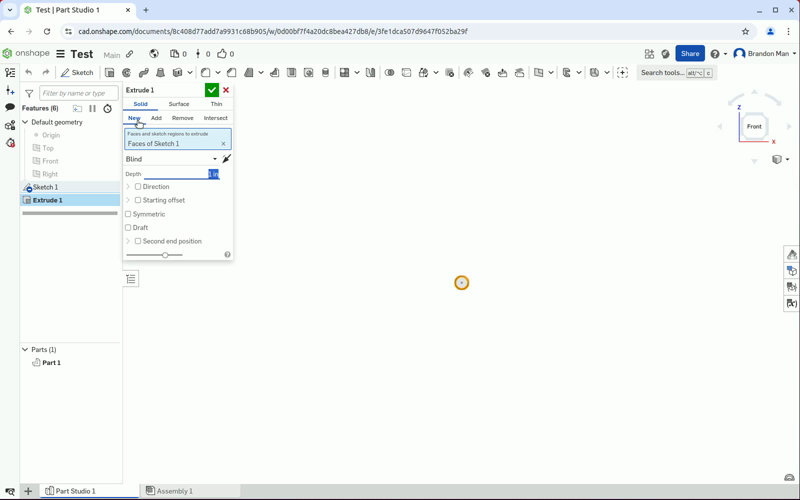
text(12.036)
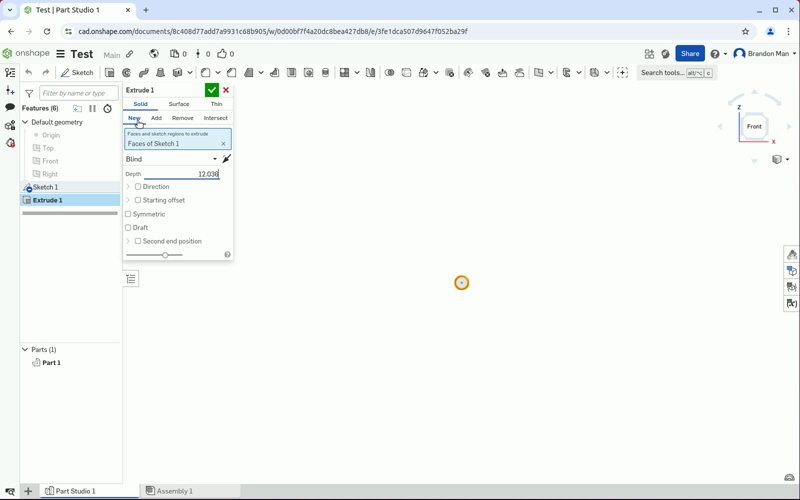
key(enter)
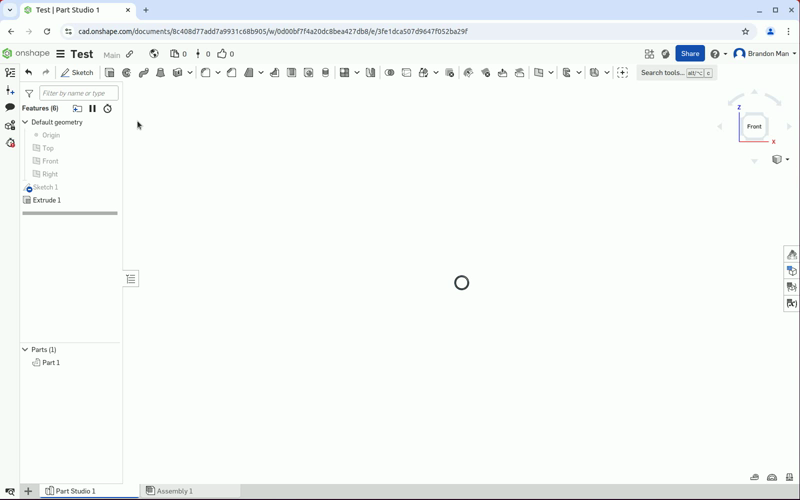
key(shift+h)
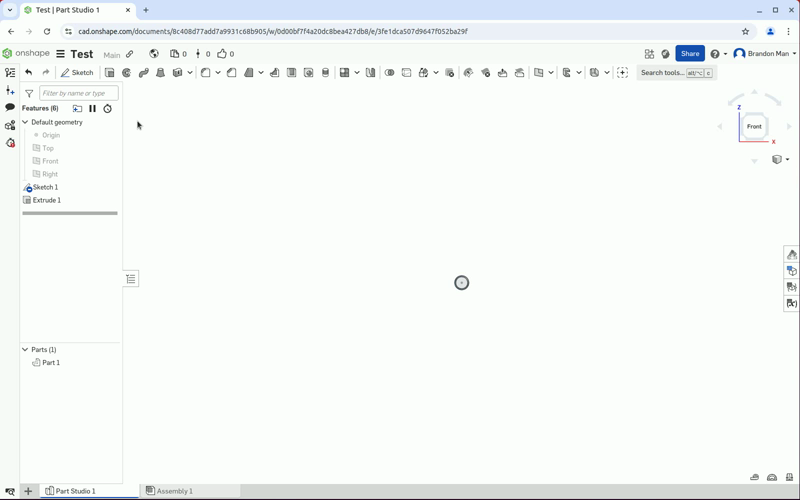
key(shift+h)
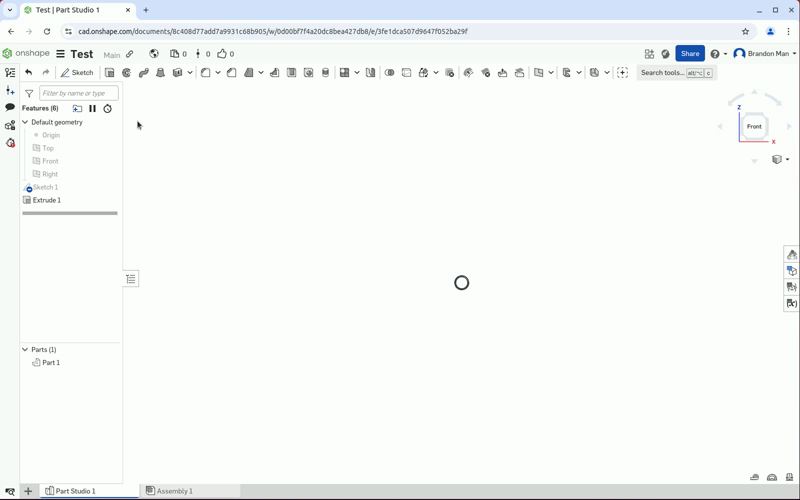
mouse_move(73, 189)
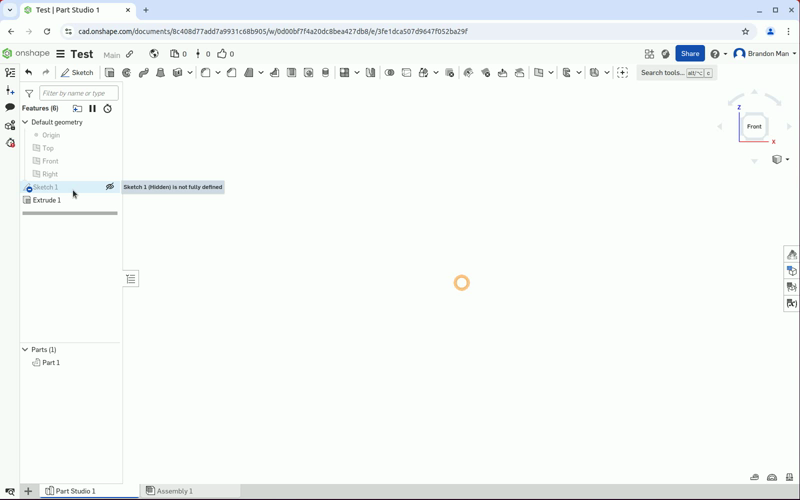
click(73, 189)
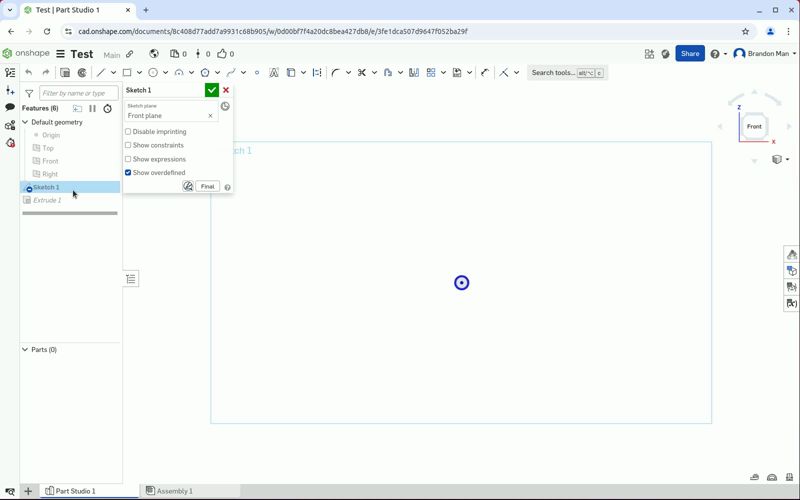
mouse_move(229, 92)
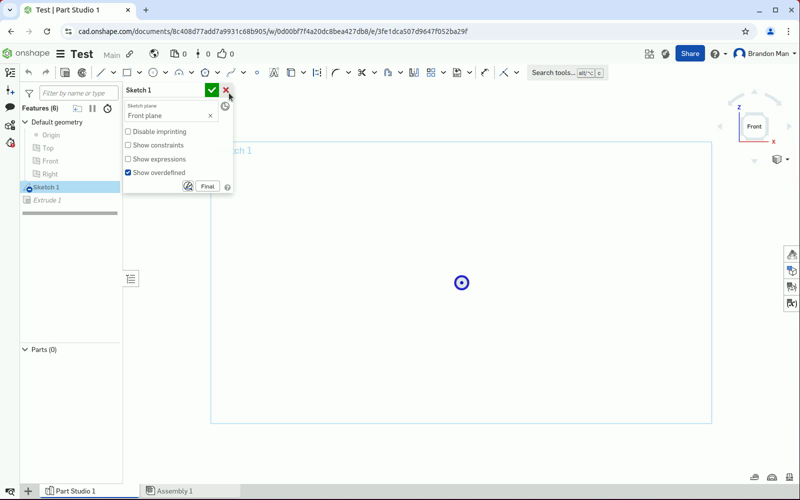
click(229, 92)
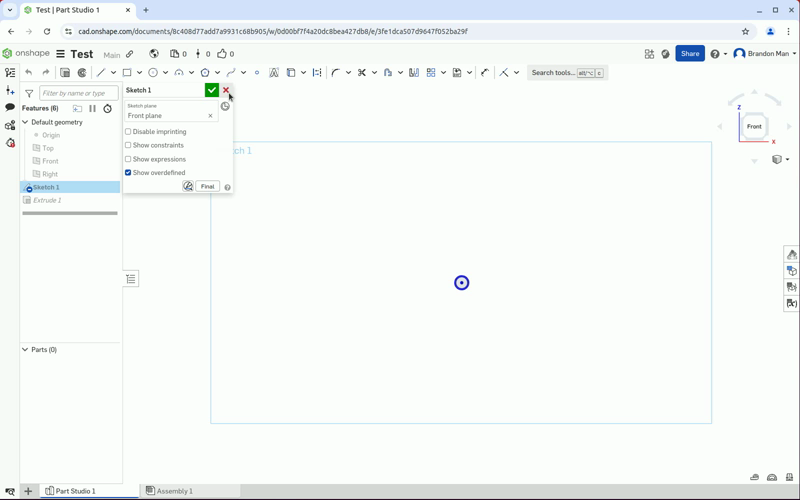
key(shift+s)
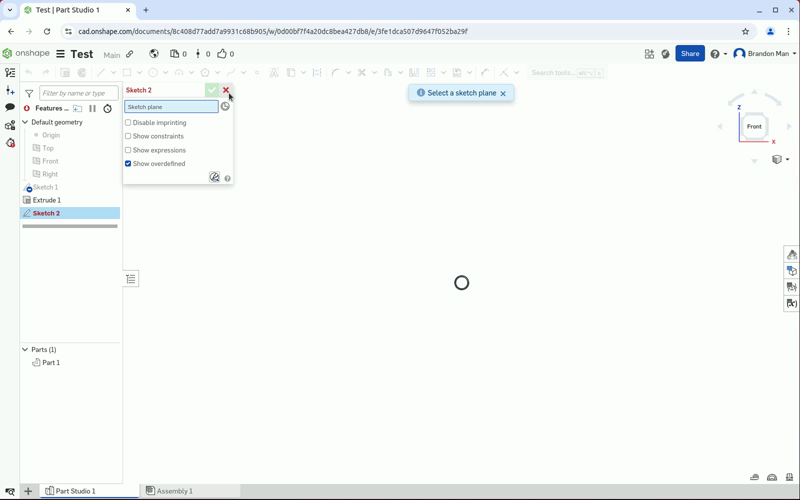
mouse_move(73, 163)
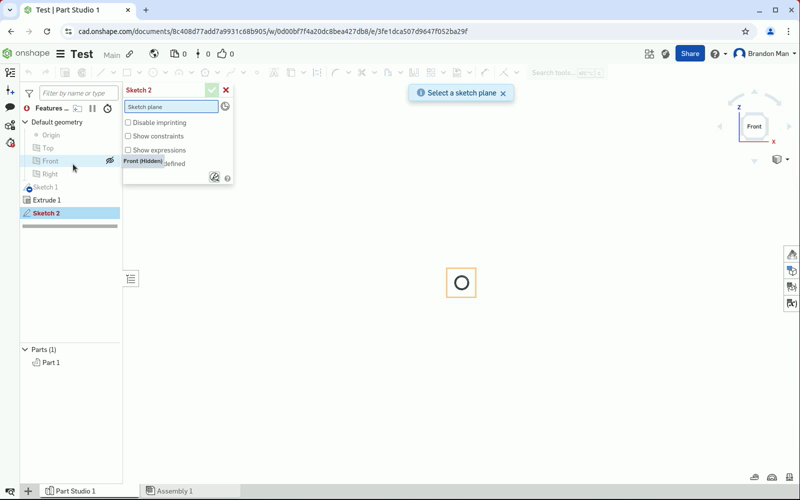
click(73, 163)
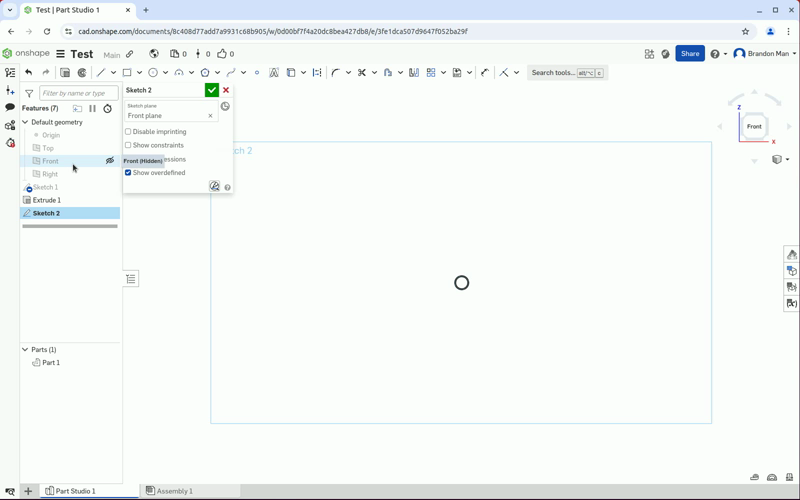
mouse_move(73, 352)
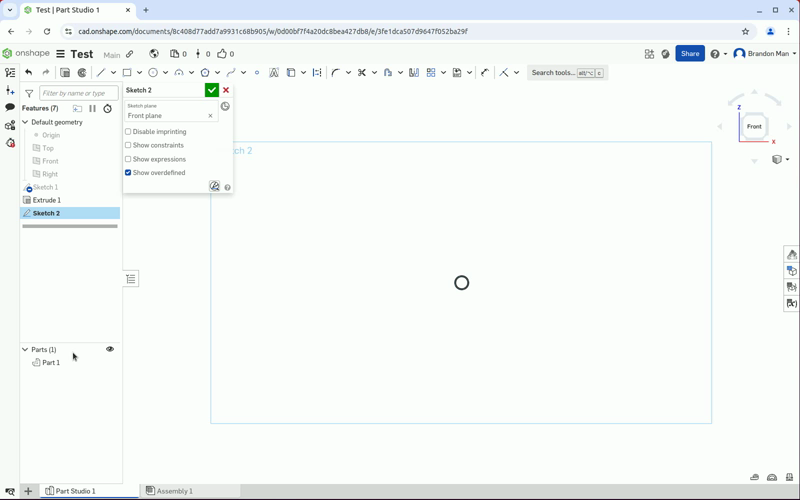
key(y)
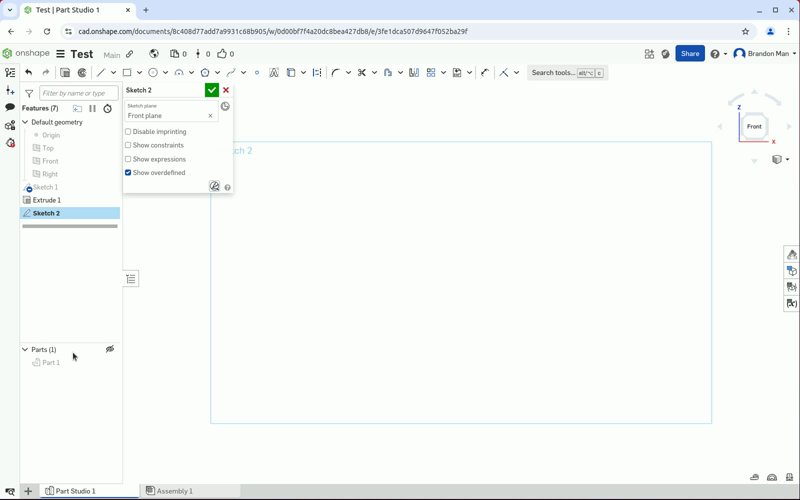
key(c)
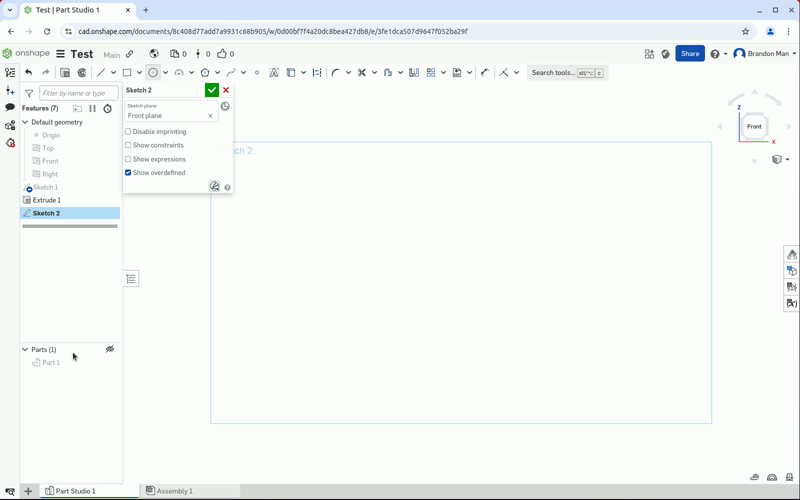
key_down(shift)
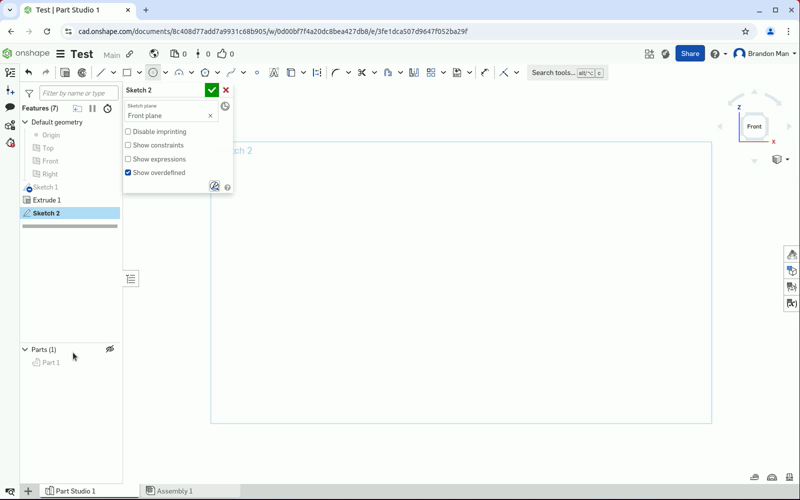
mouse_move(460, 282)
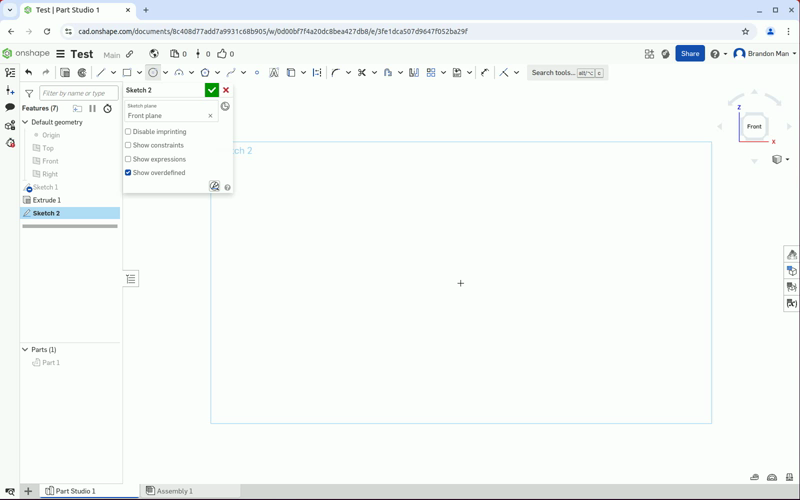
click(460, 282)
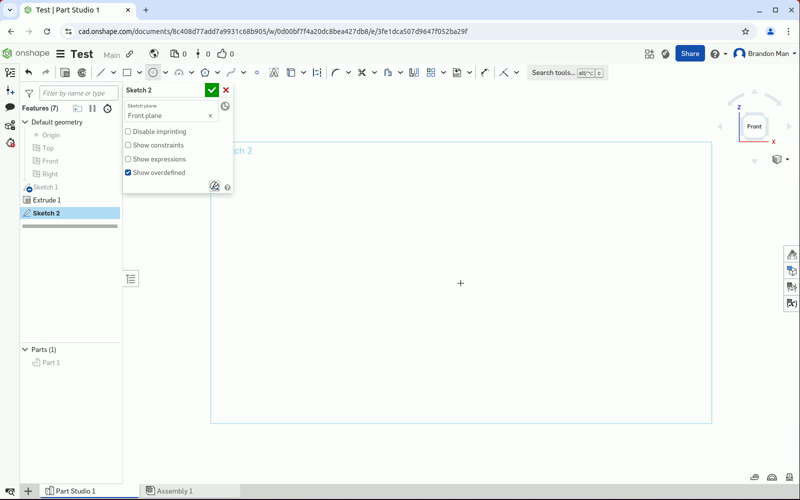
key_up(shift)
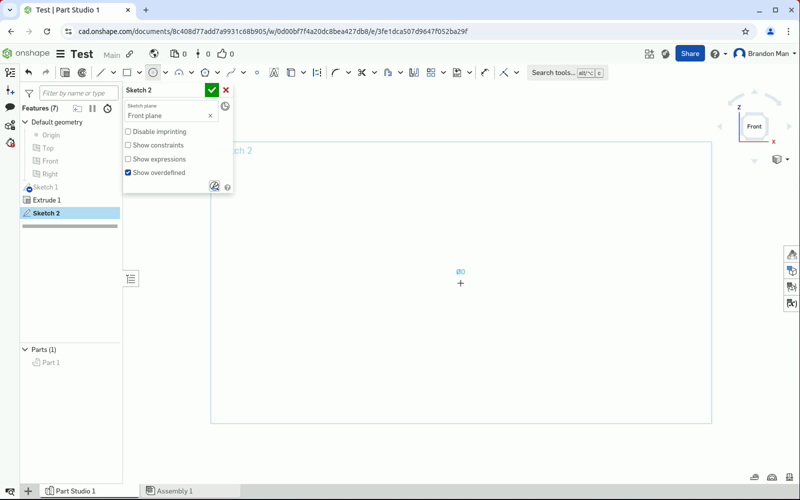
mouse_move(466, 282)
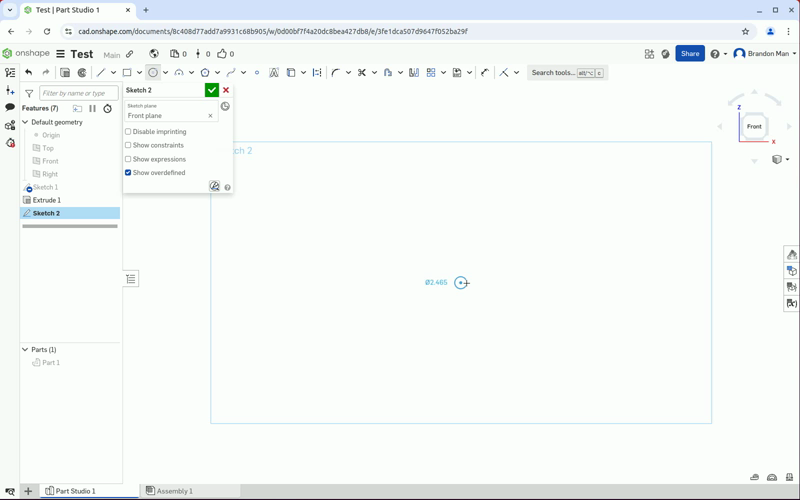
click(466, 282)
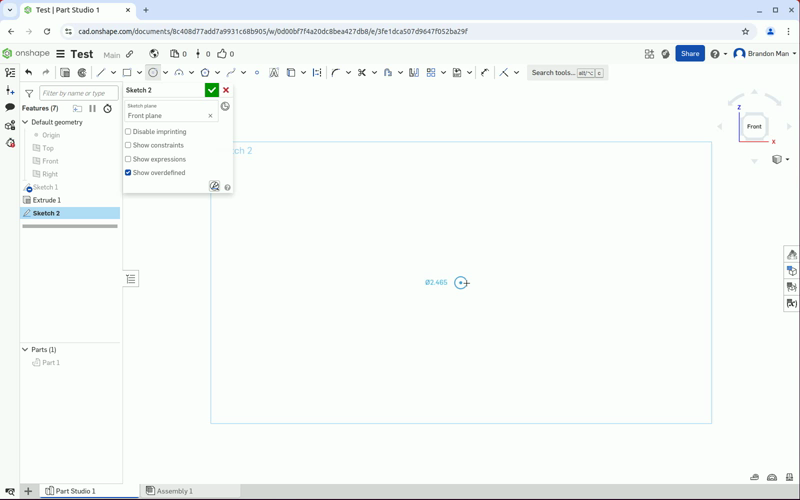
key(esc)
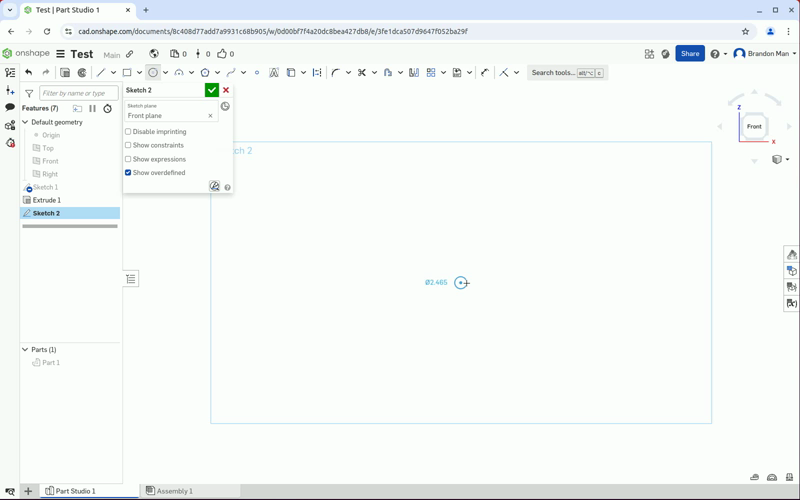
key(c)
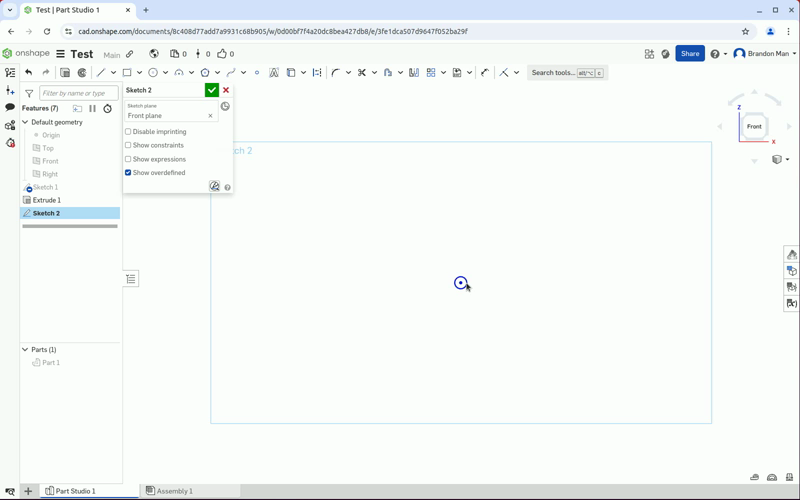
key_down(shift)
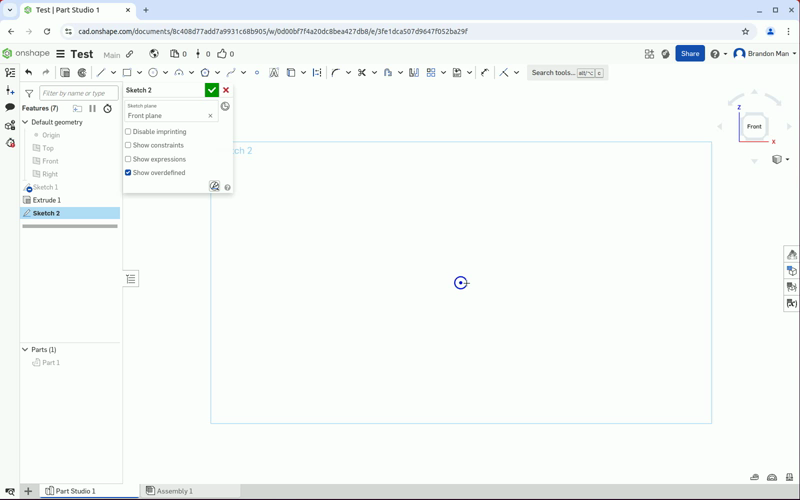
mouse_move(460, 282)
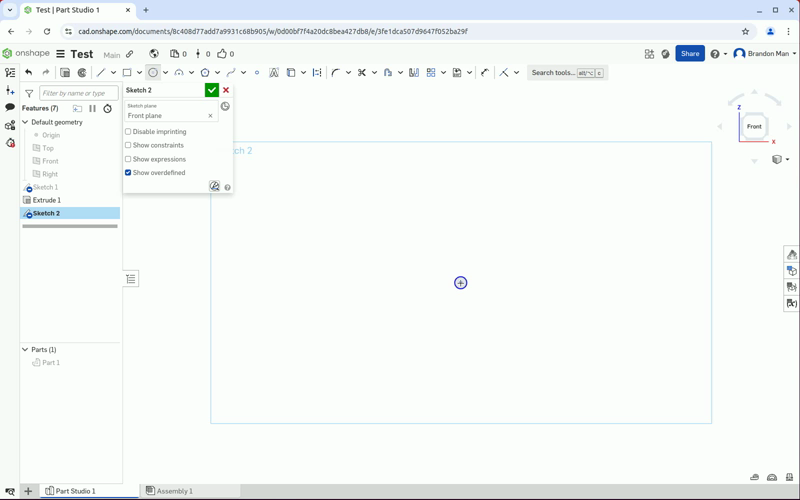
click(460, 282)
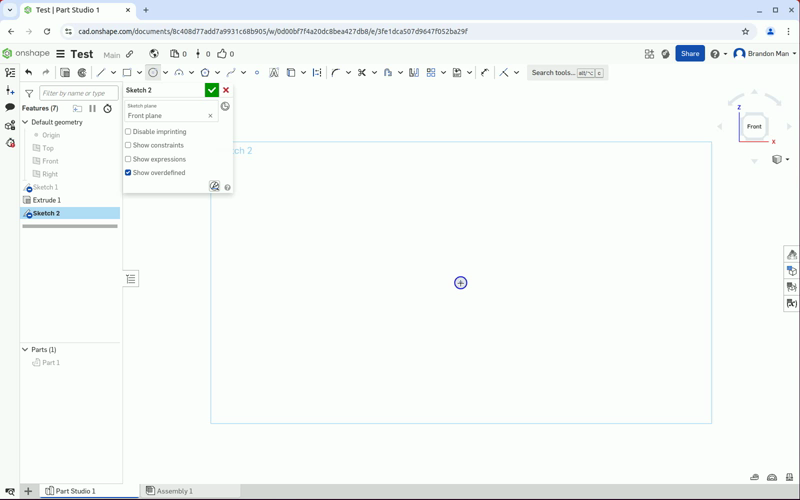
key_up(shift)
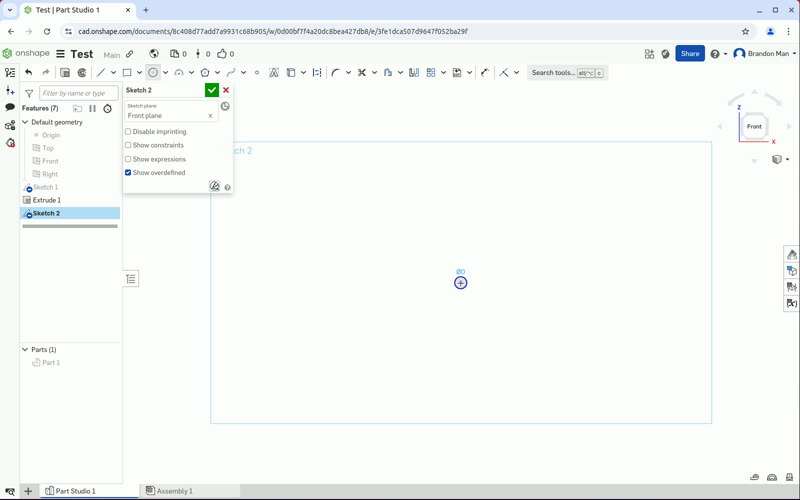
mouse_move(465, 282)
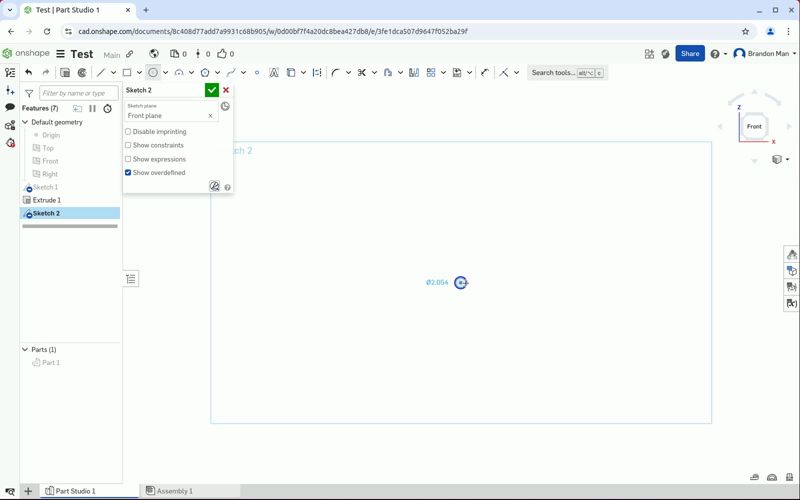
scroll(6)
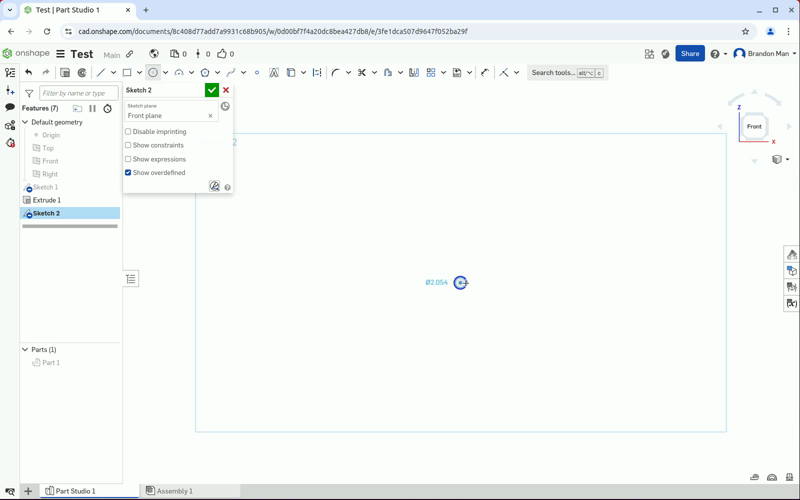
scroll(6)
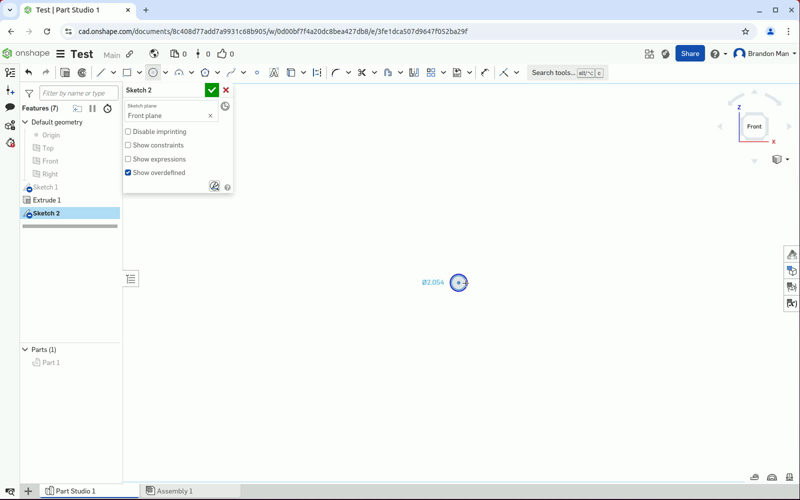
scroll(6)
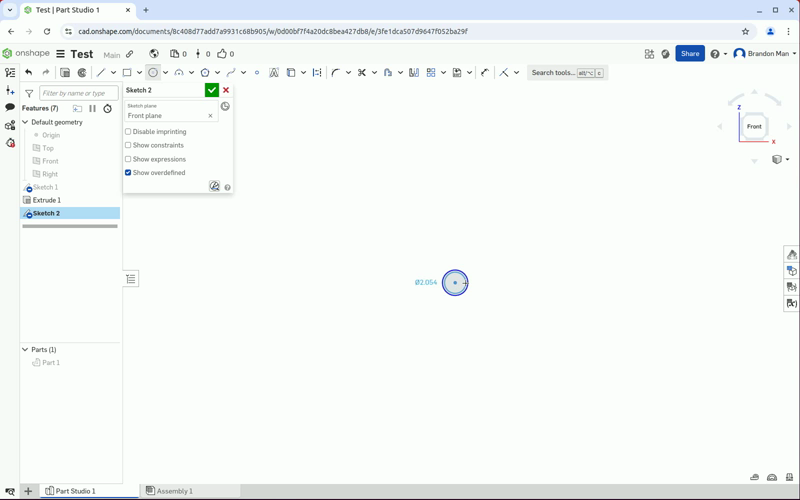
scroll(6)
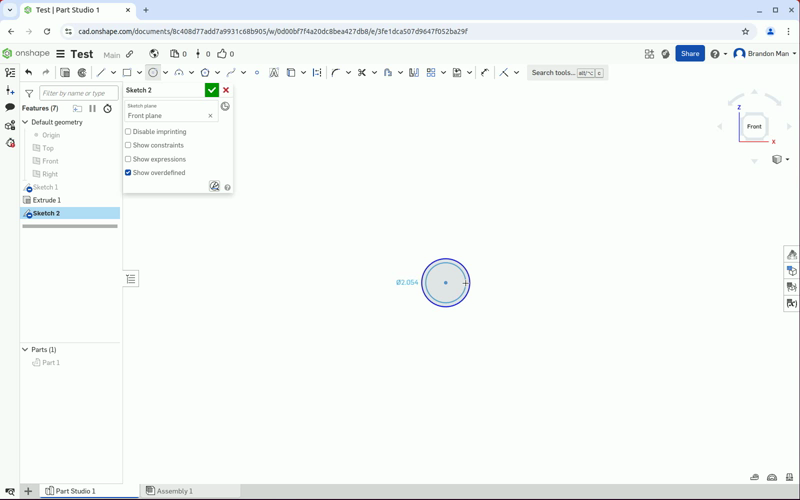
scroll(6)
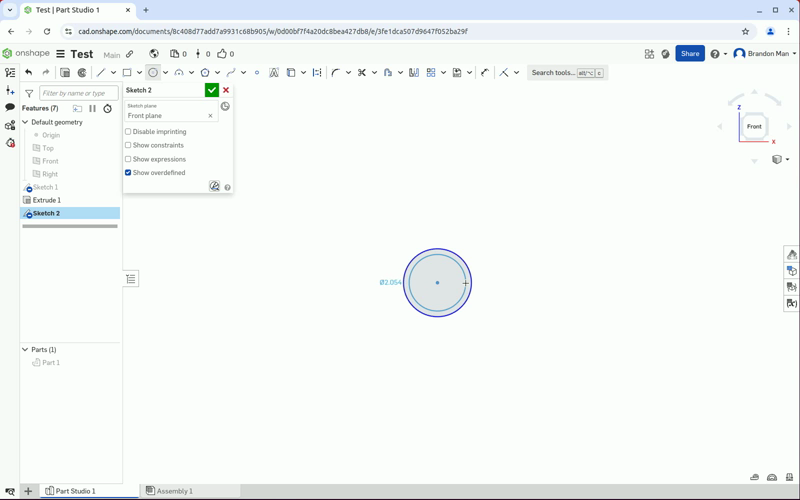
scroll(6)
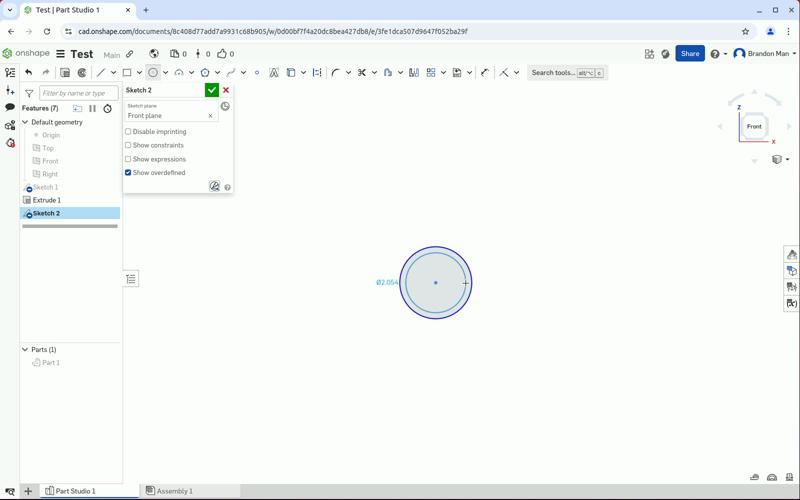
scroll(6)
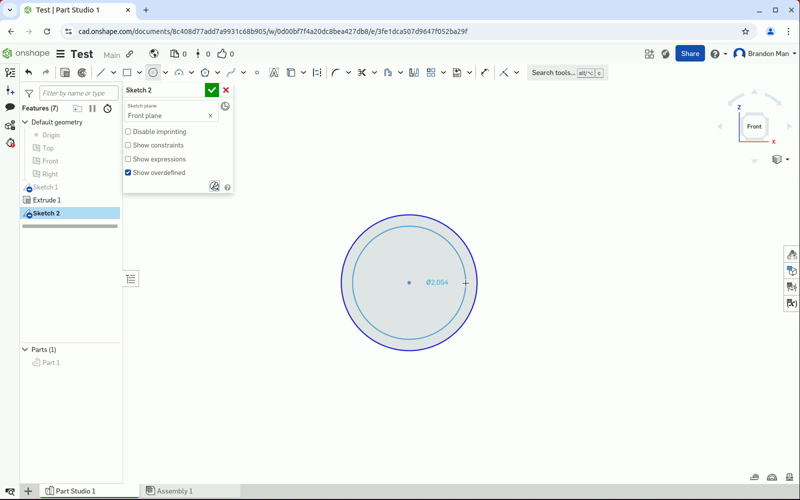
click(465, 282)
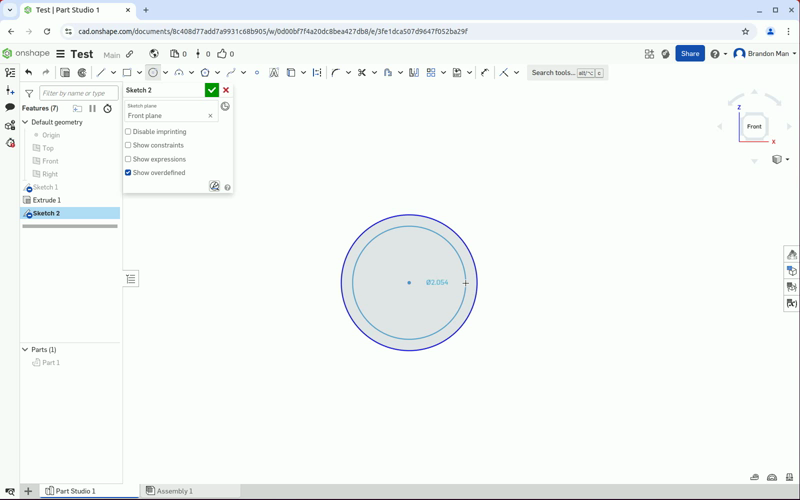
scroll(-6)
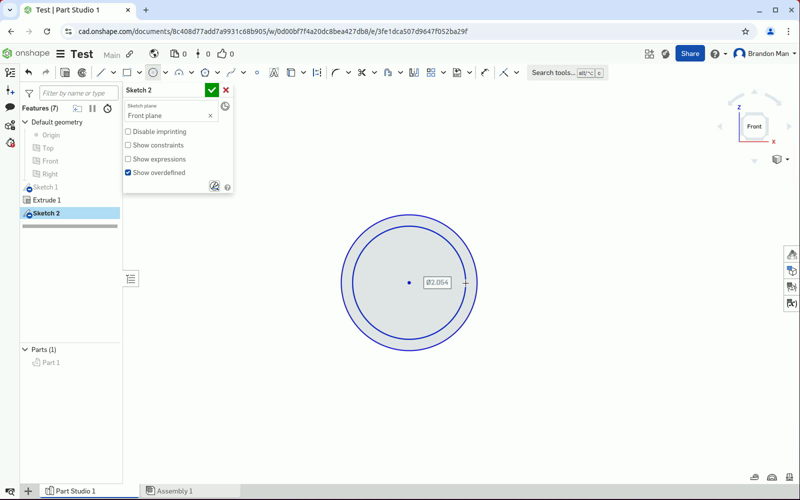
scroll(-6)
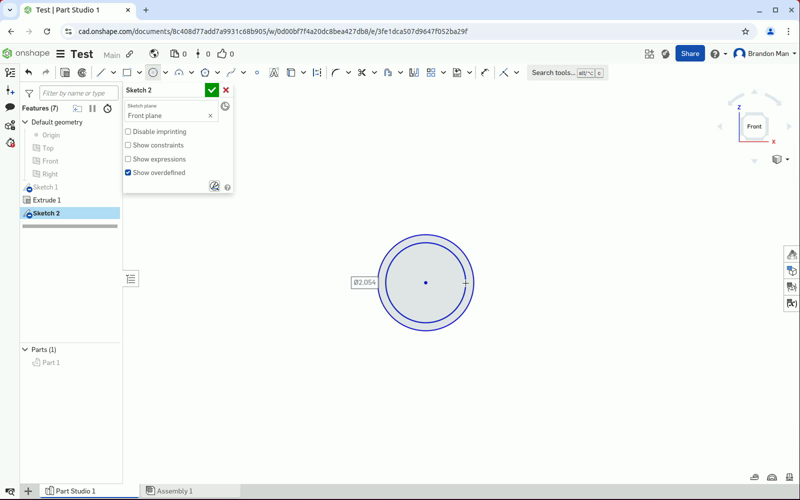
scroll(-6)
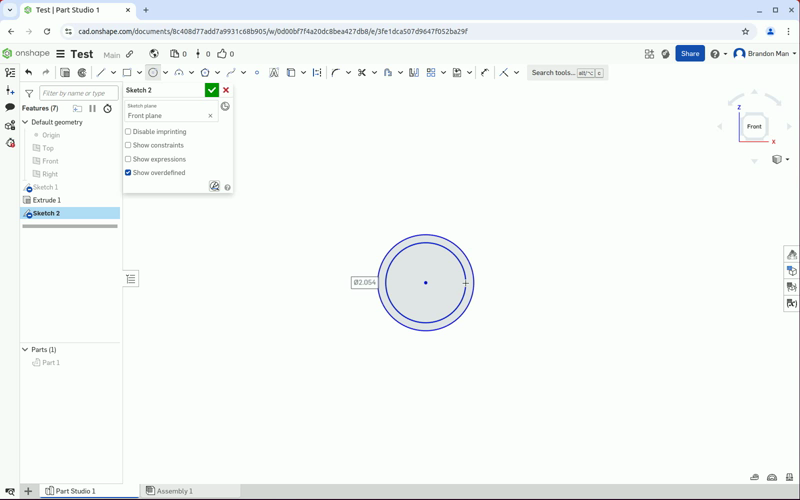
scroll(-6)
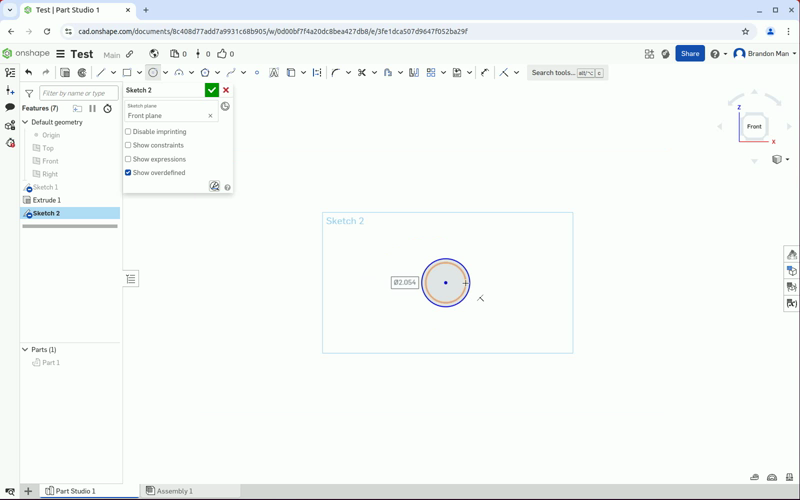
scroll(-6)
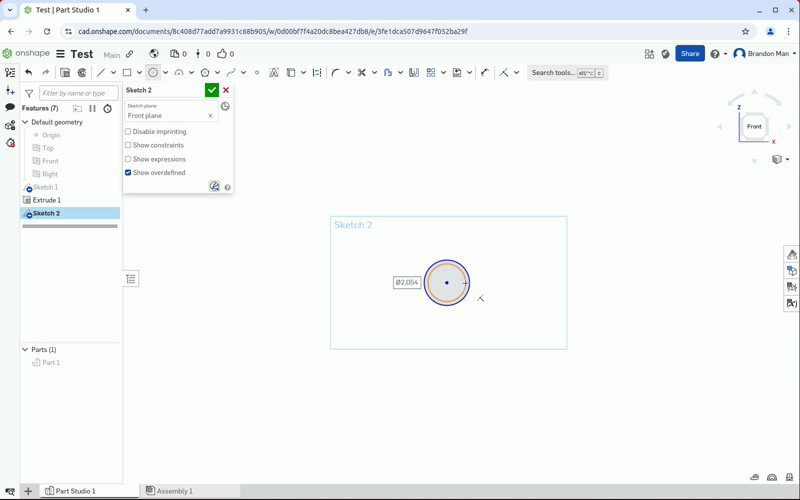
scroll(-6)
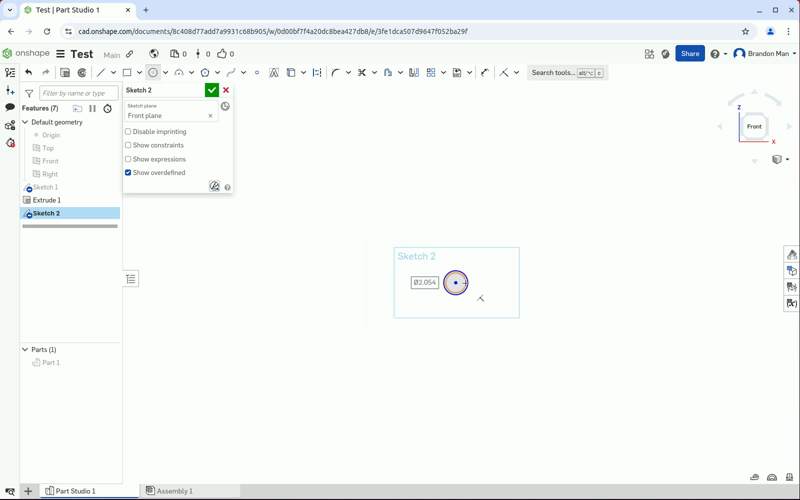
scroll(-6)
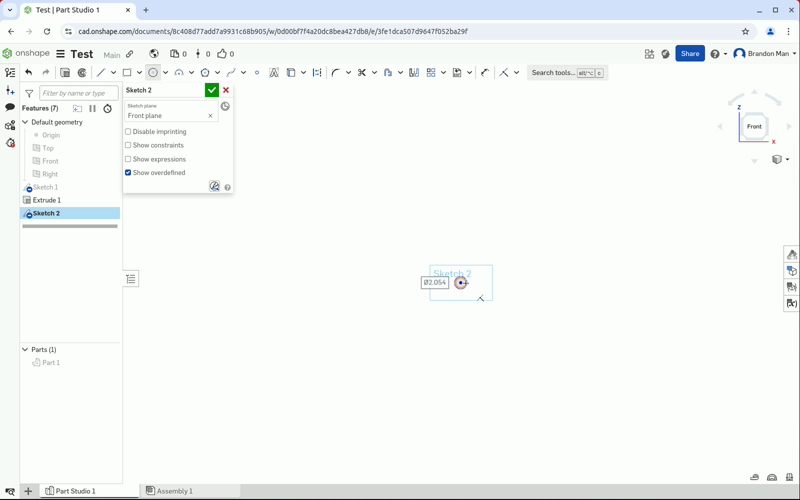
key(esc)
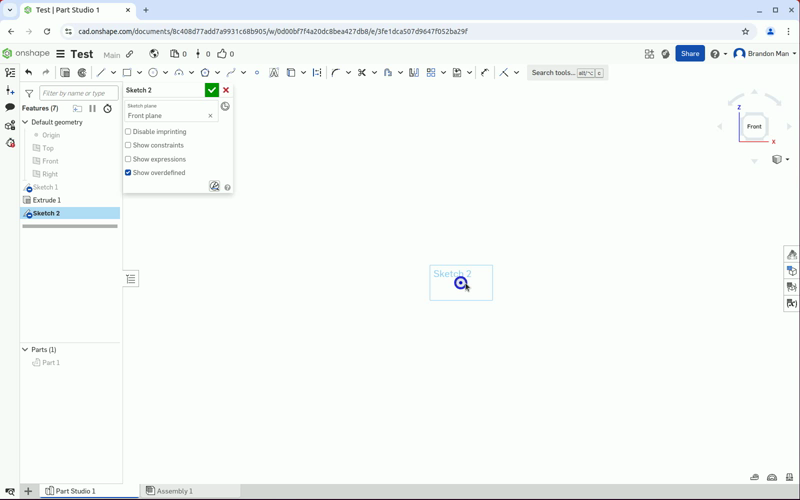
mouse_move(462, 288)
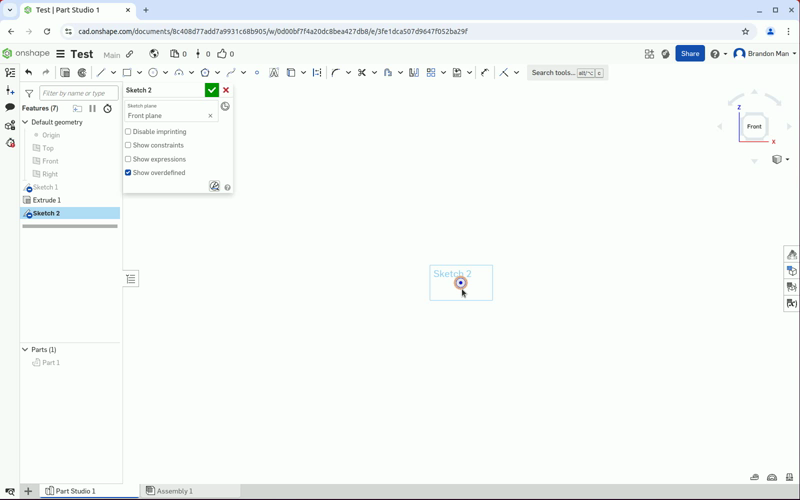
scroll(6)
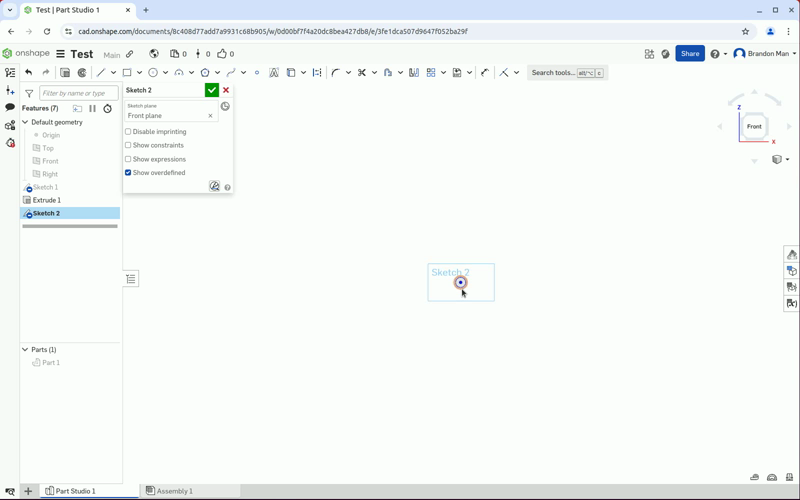
scroll(6)
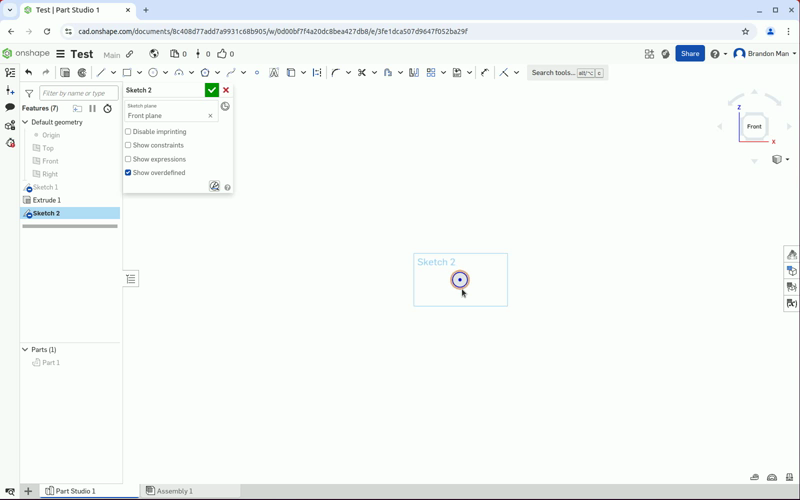
scroll(6)
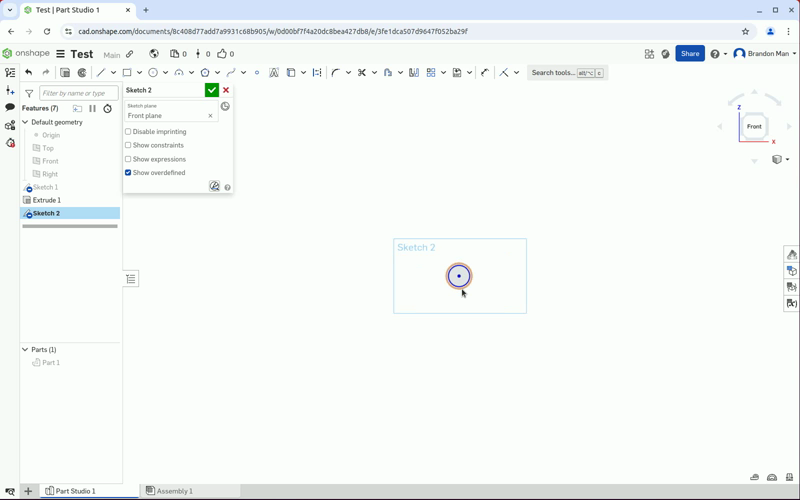
scroll(6)
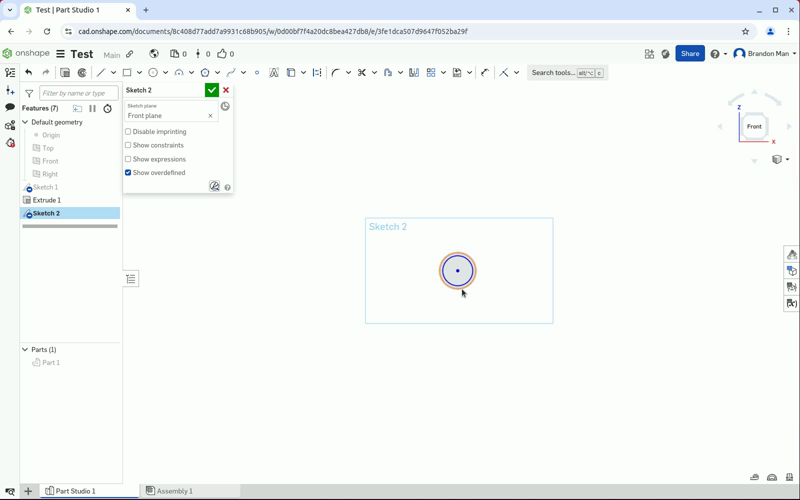
scroll(6)
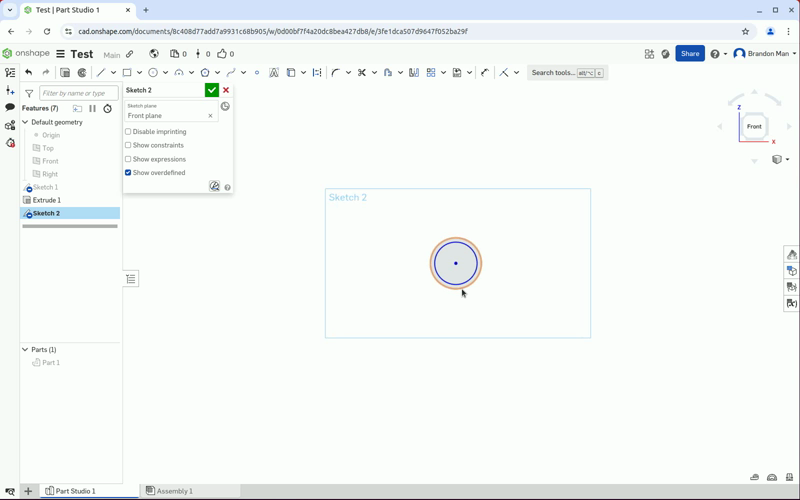
scroll(6)
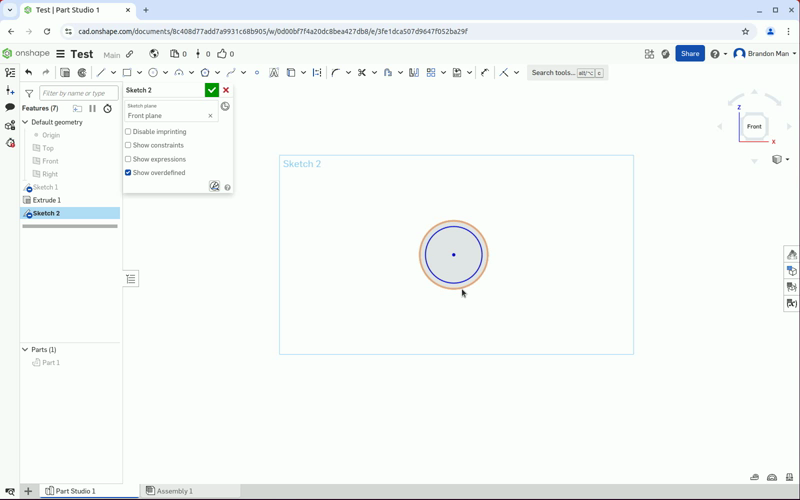
scroll(6)
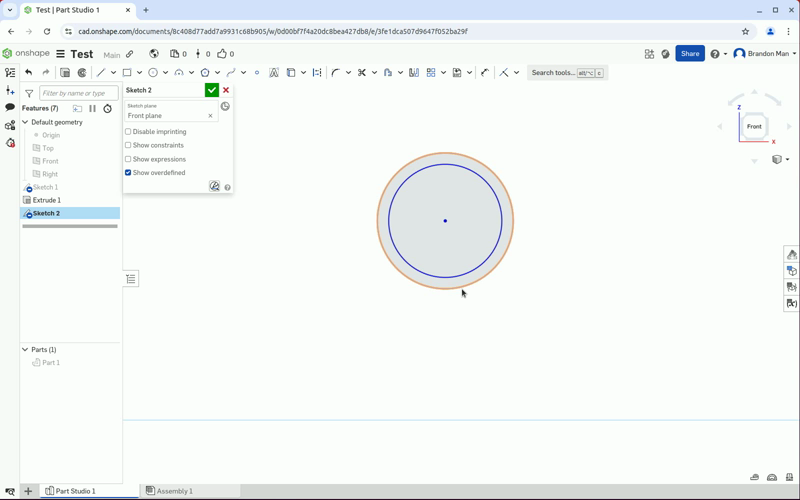
click(462, 288)
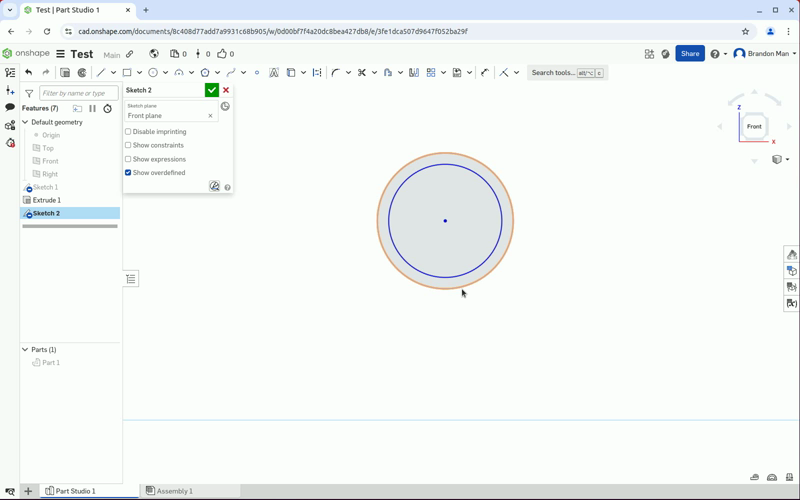
scroll(-6)
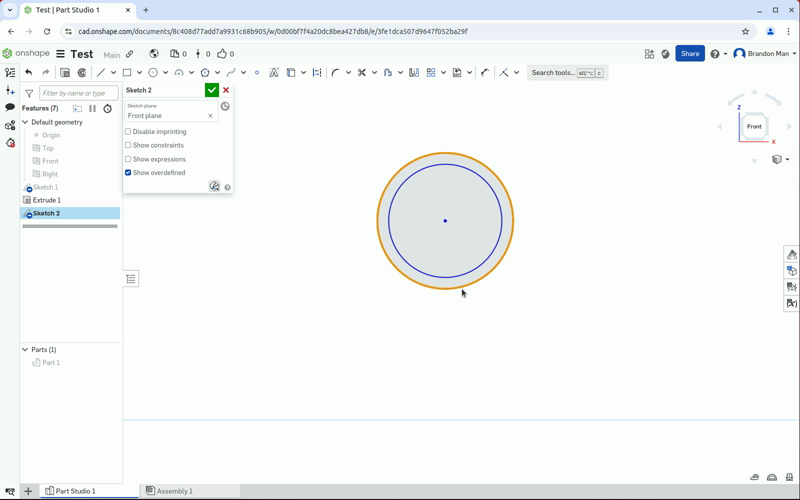
scroll(-6)
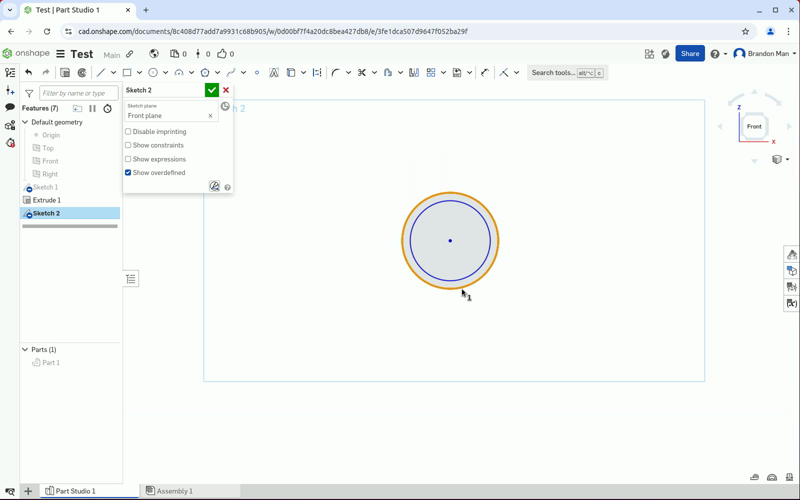
scroll(-6)
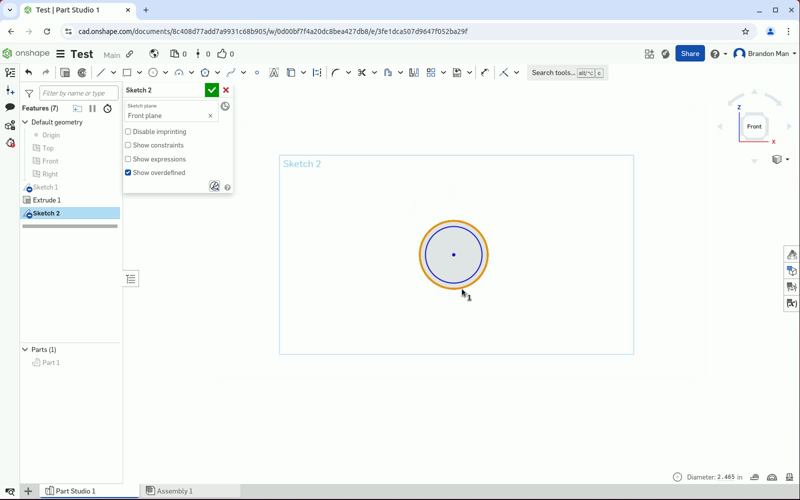
scroll(-6)
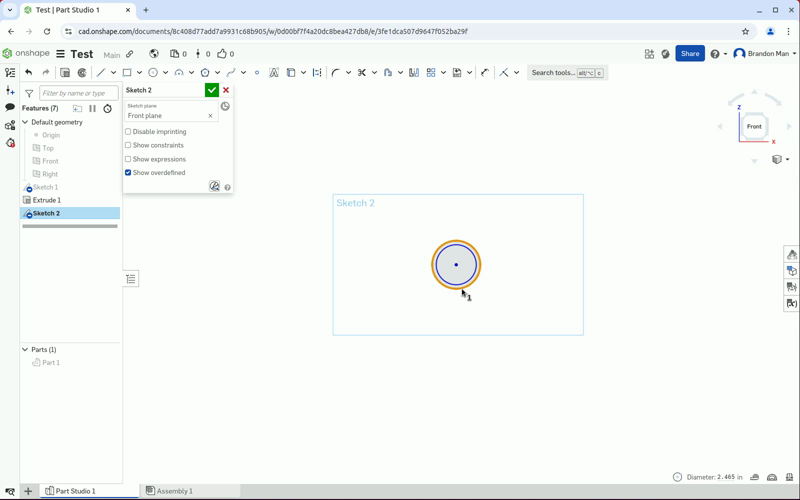
scroll(-6)
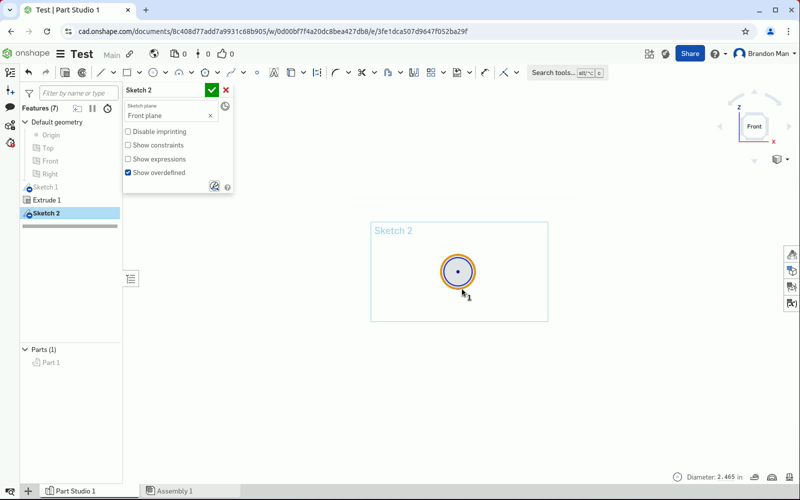
scroll(-6)
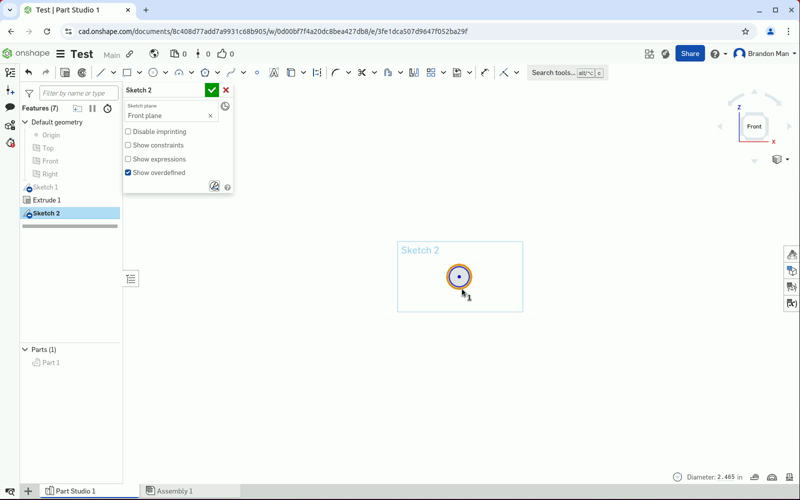
scroll(-6)
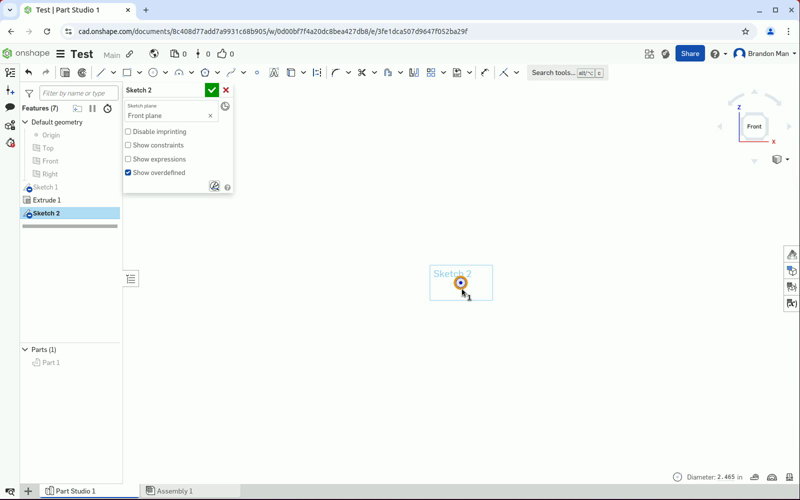
mouse_move(73, 352)
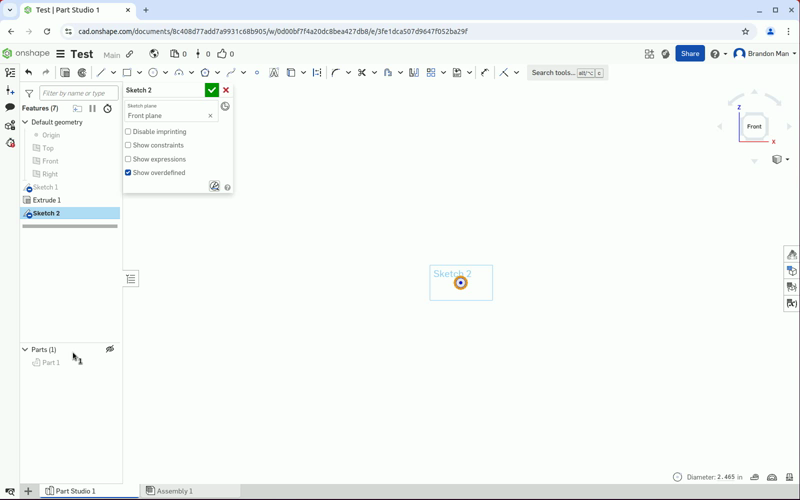
key(shift+y)
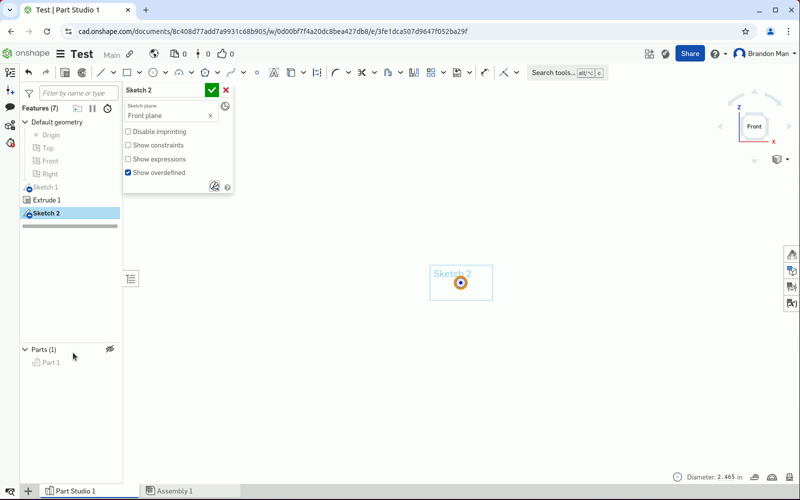
key(shift+e)
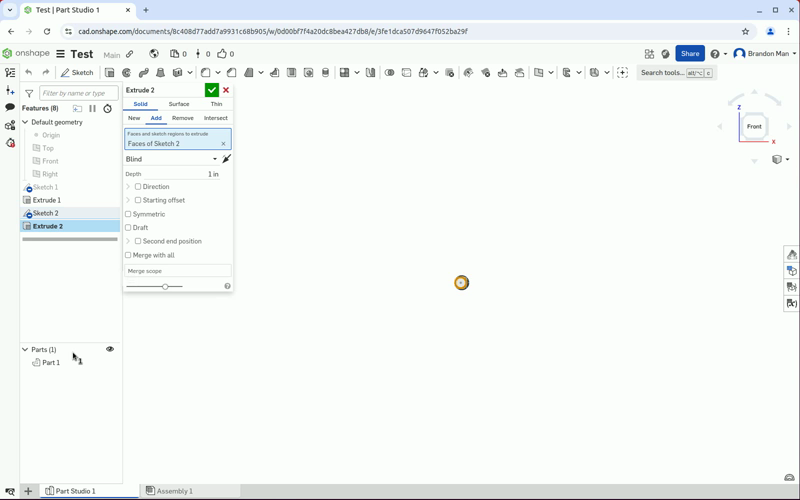
mouse_move(143, 106)
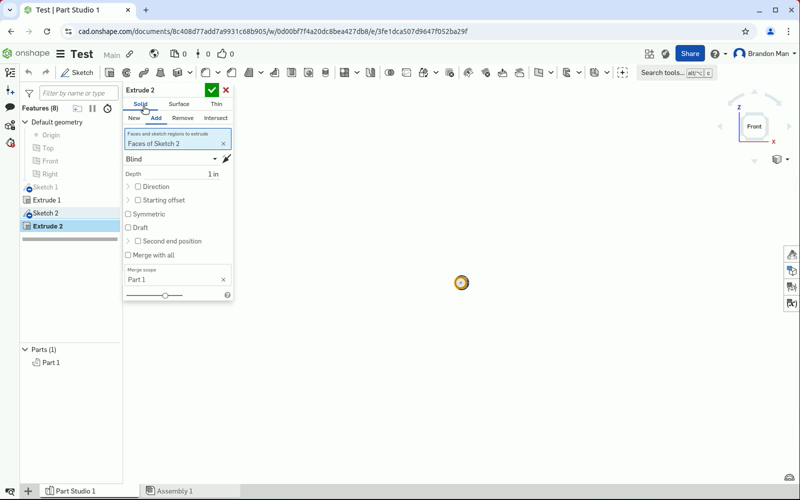
click(143, 106)
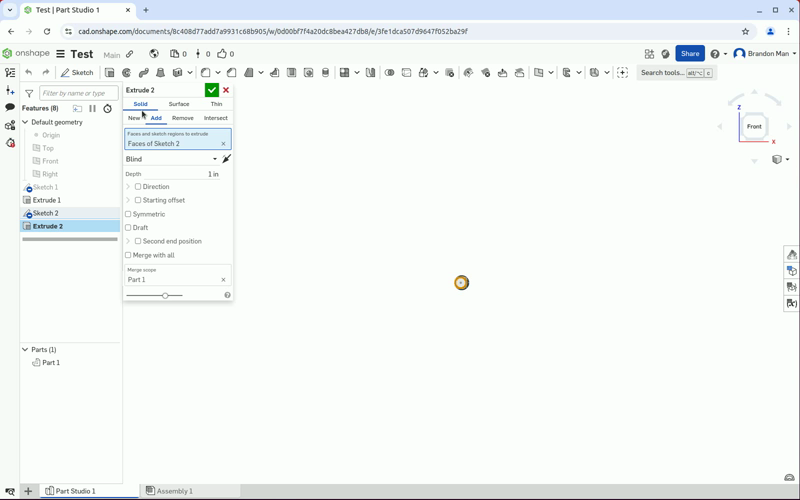
mouse_move(137, 120)
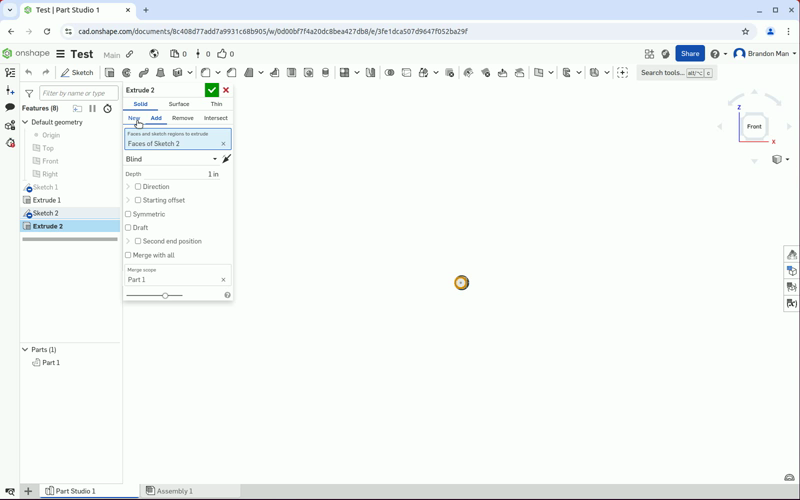
click(137, 120)
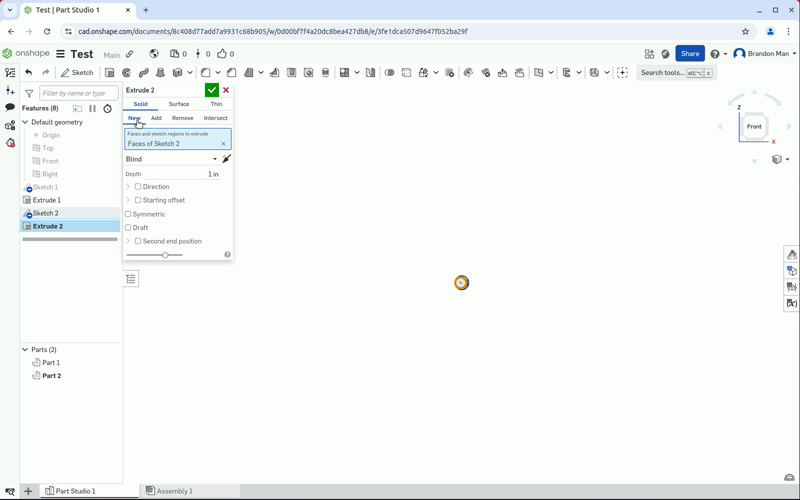
key(tab, 4)
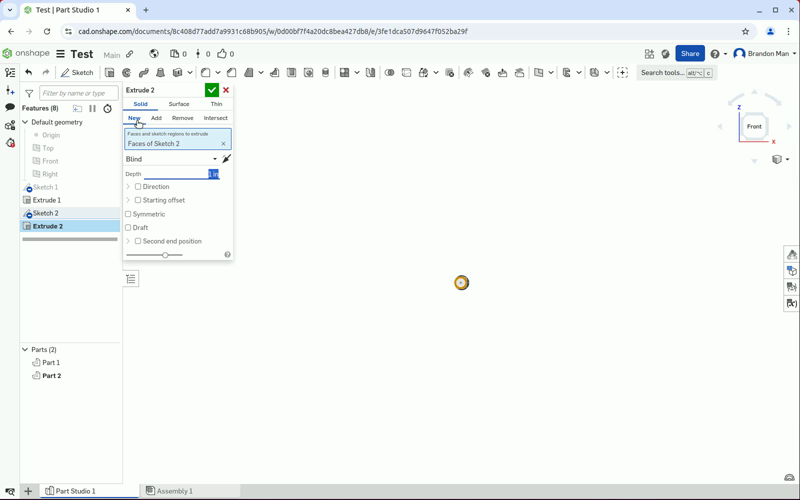
text(23.108)
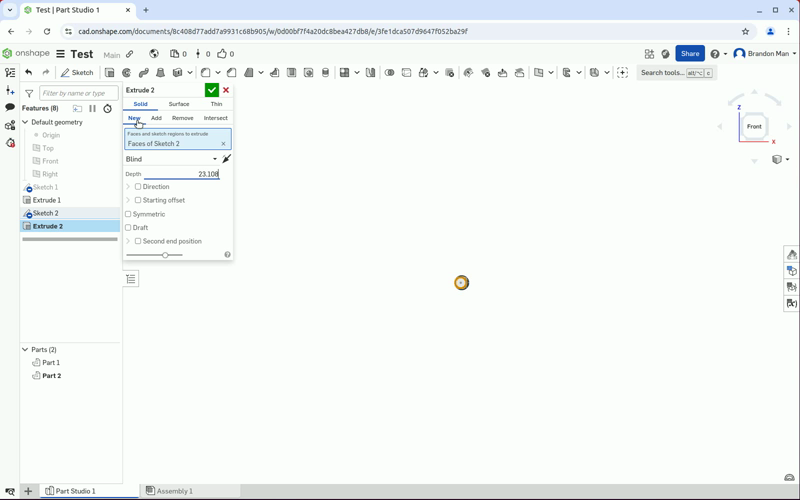
key(enter)
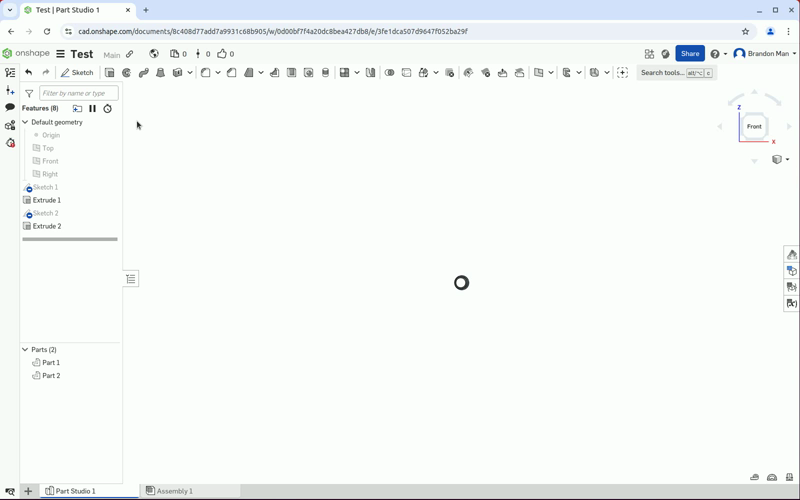
key(shift+h)
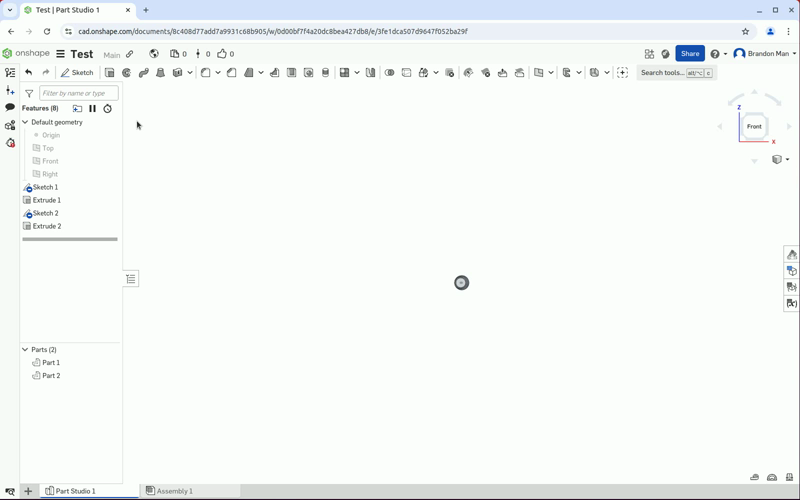
key(shift+h)
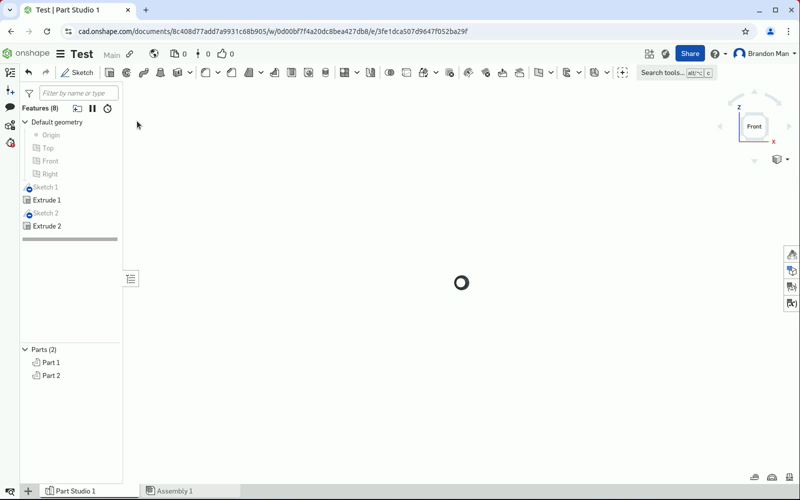
mouse_move(73, 189)
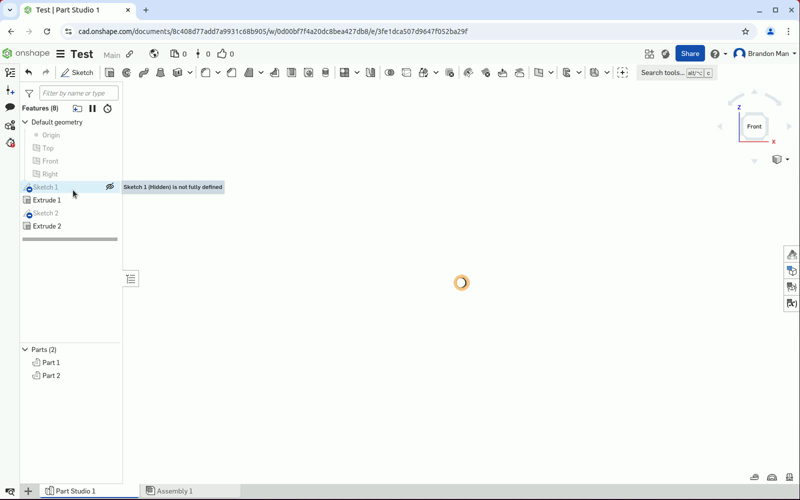
click(73, 189)
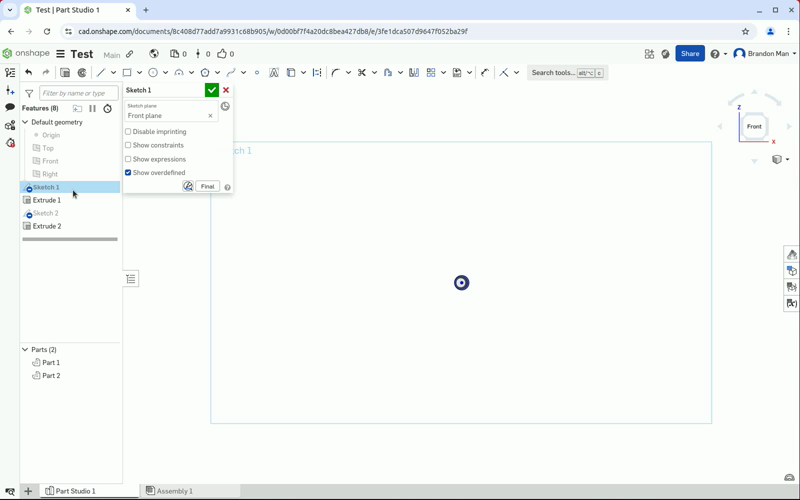
mouse_move(229, 92)
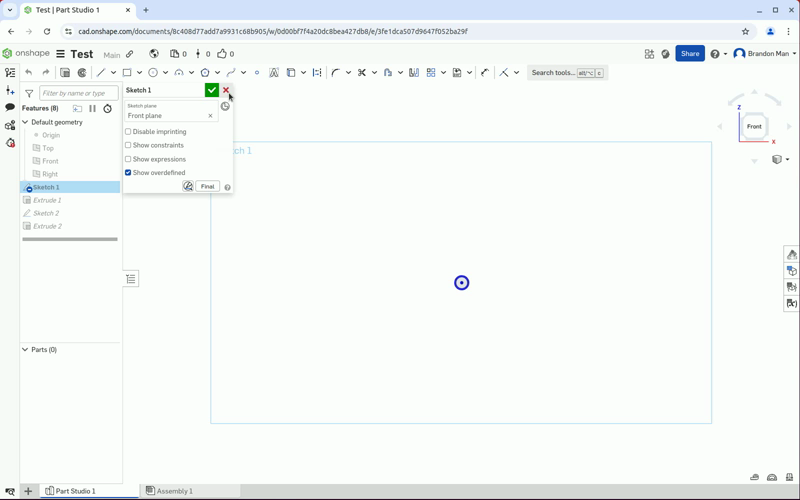
click(229, 92)
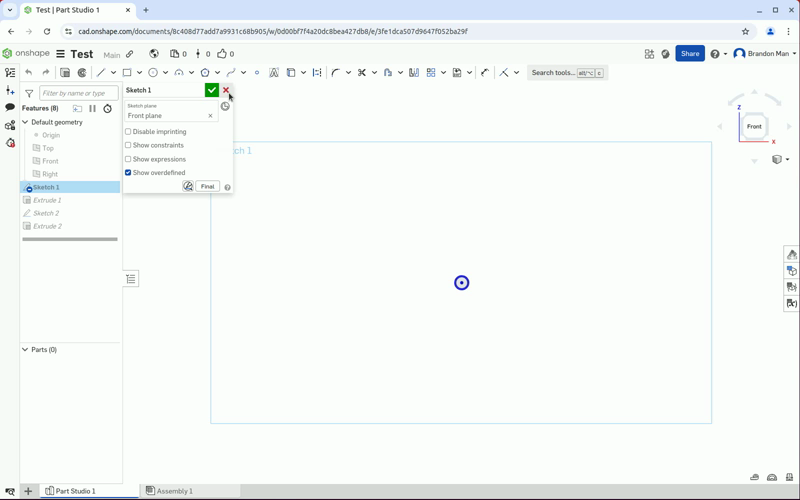
key(shift+s)
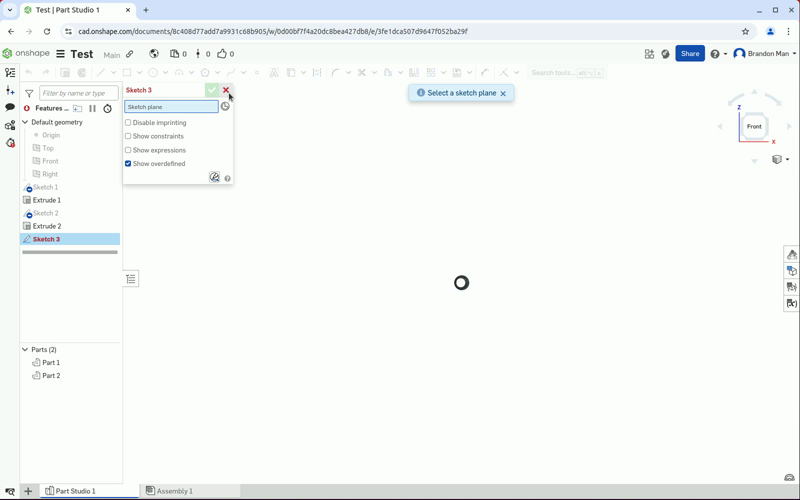
mouse_move(73, 163)
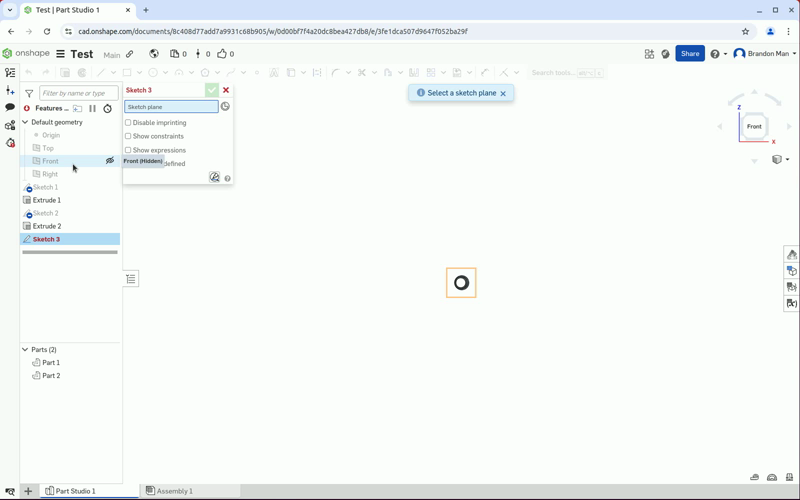
click(73, 163)
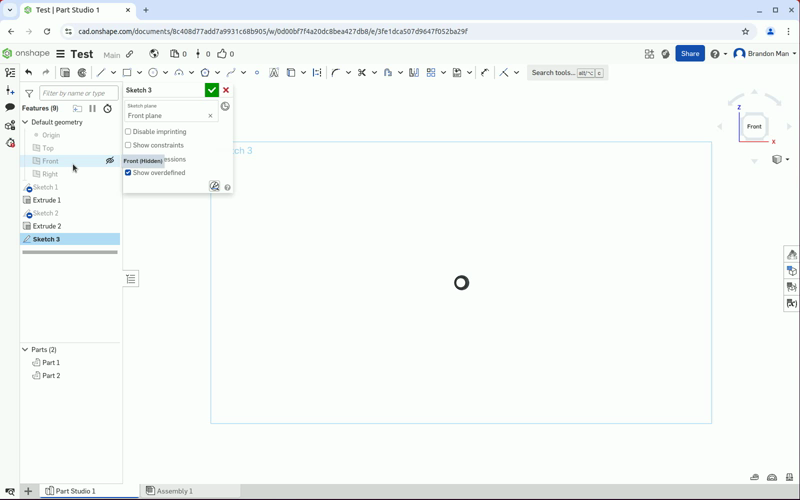
mouse_move(73, 352)
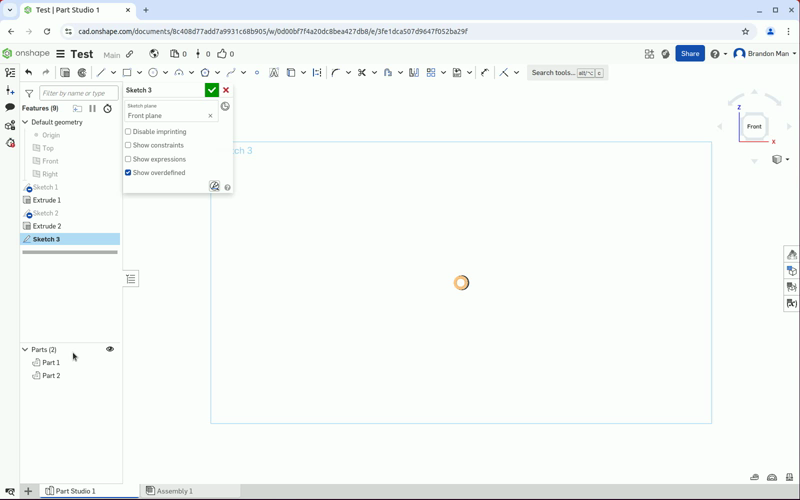
key(y)
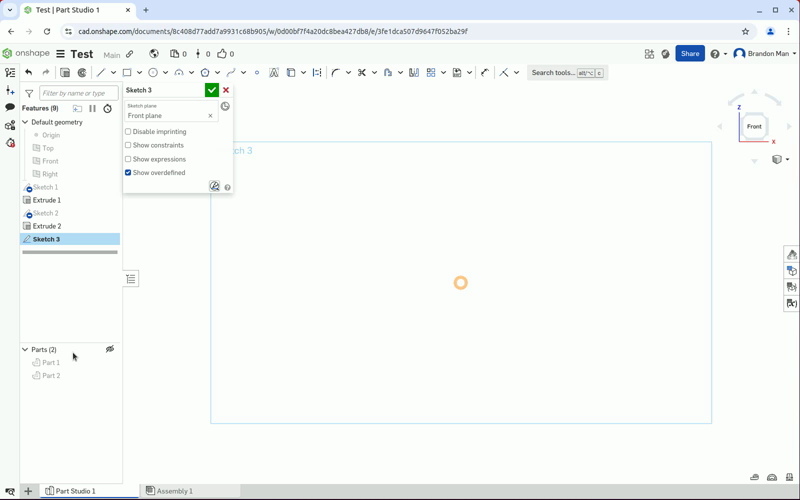
key(c)
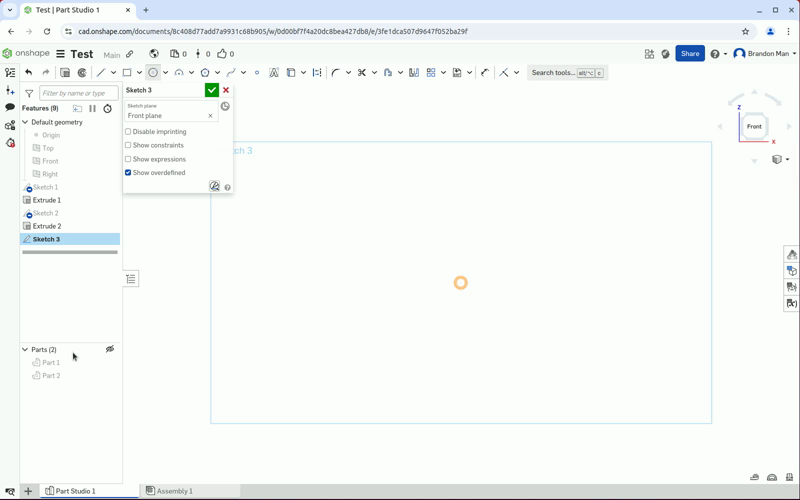
key_down(shift)
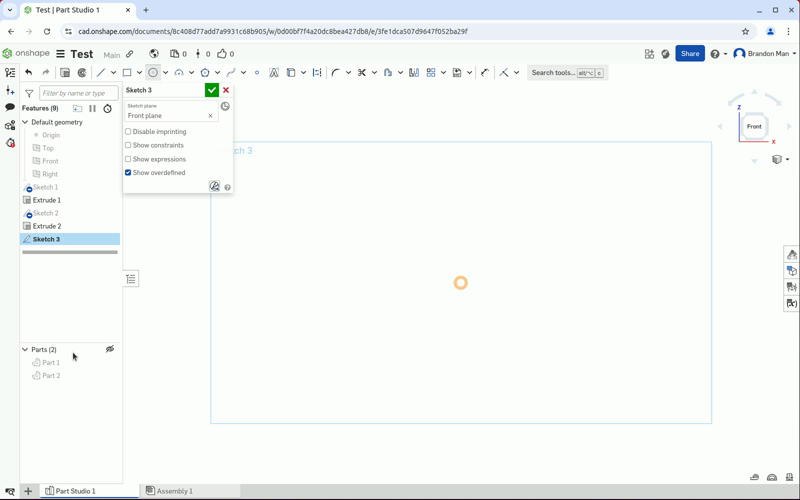
mouse_move(460, 282)
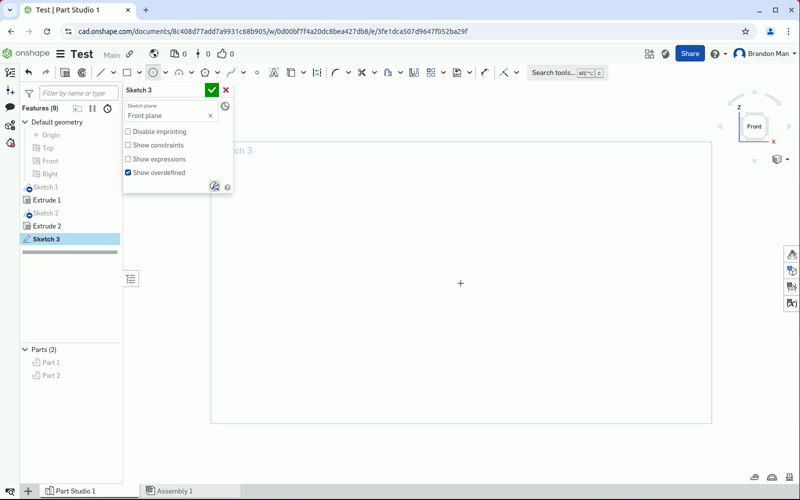
click(460, 282)
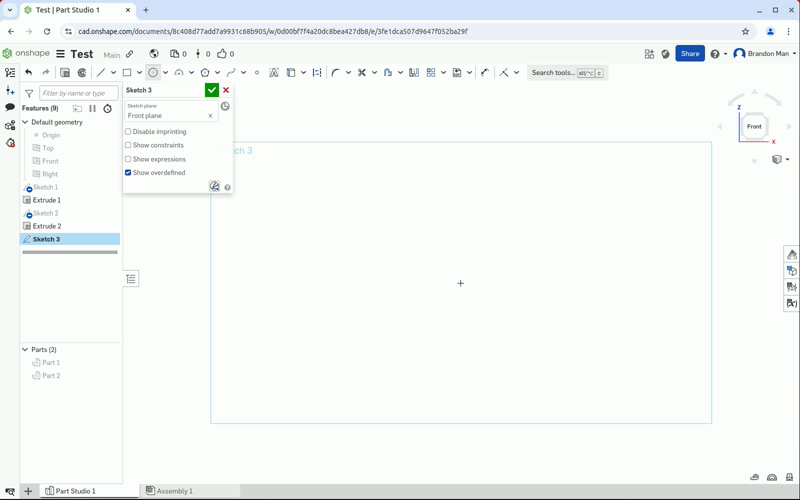
key_up(shift)
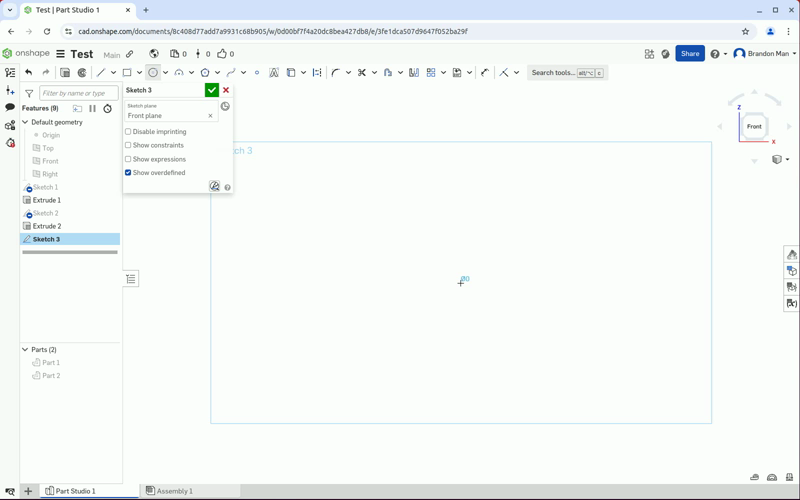
mouse_move(466, 282)
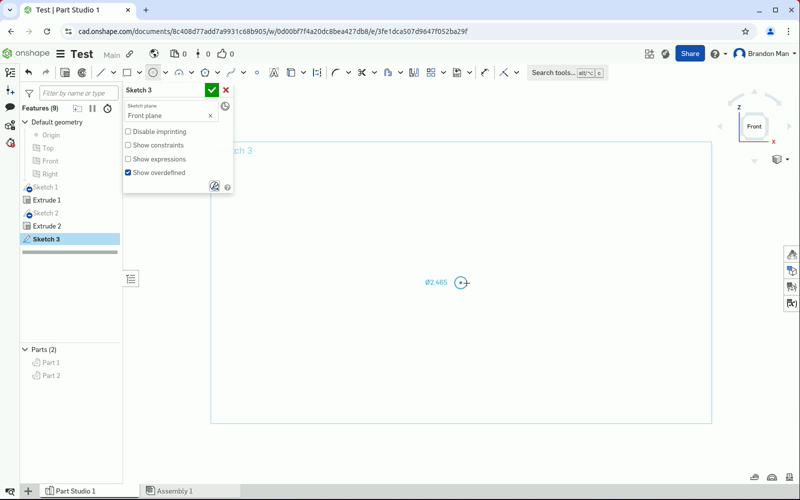
click(466, 282)
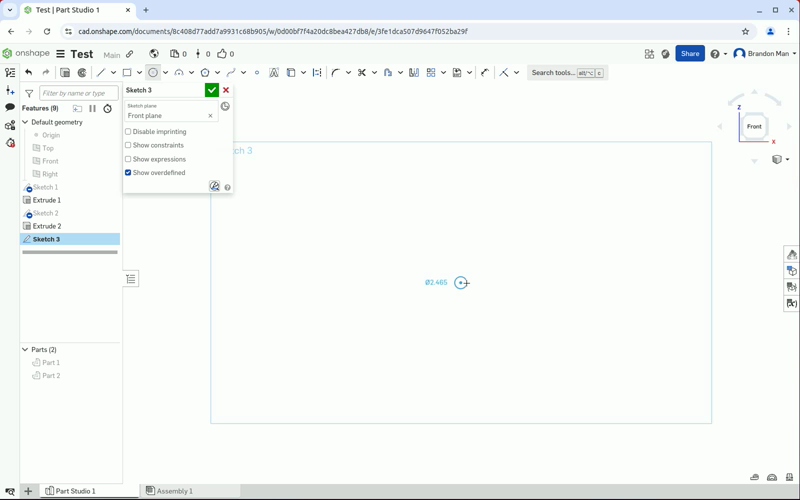
key(esc)
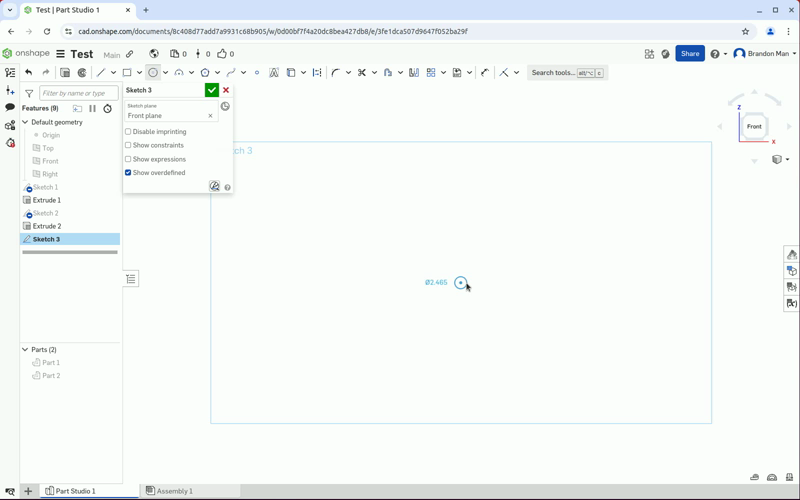
key(c)
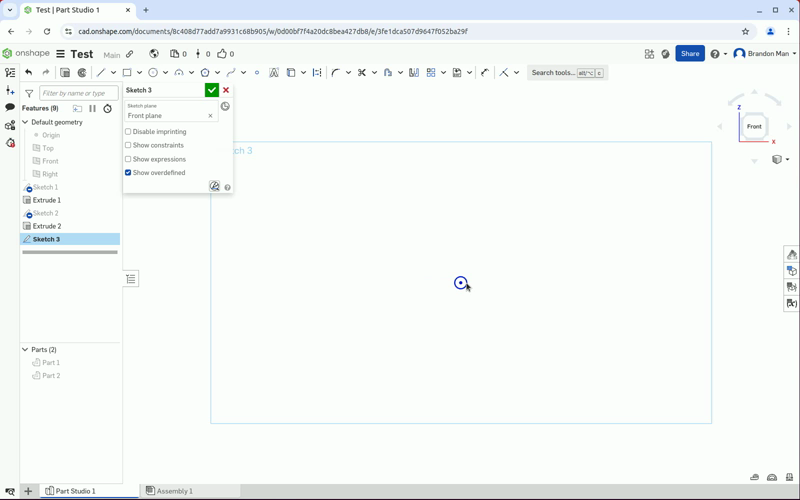
key_down(shift)
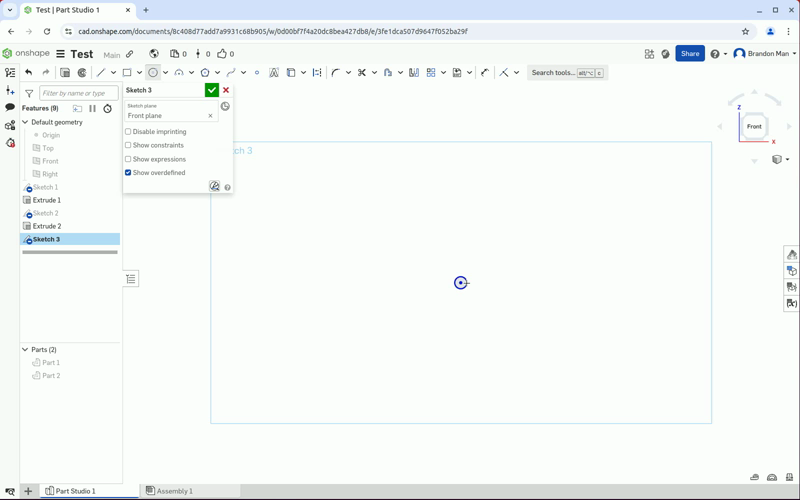
mouse_move(460, 282)
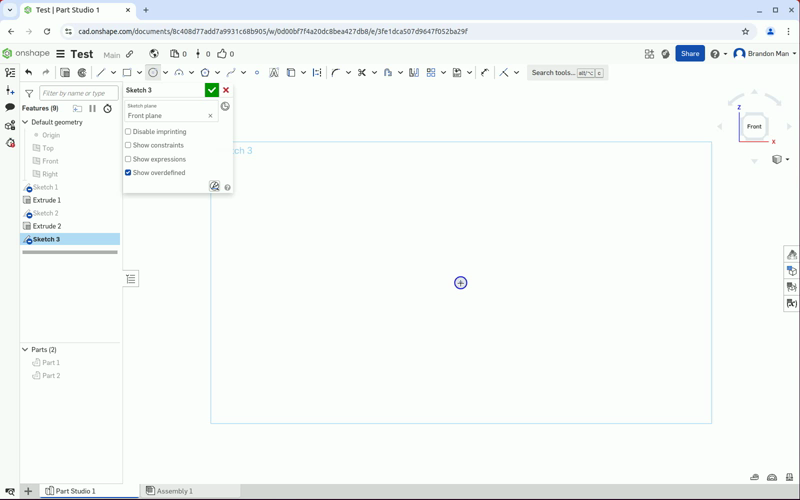
click(460, 282)
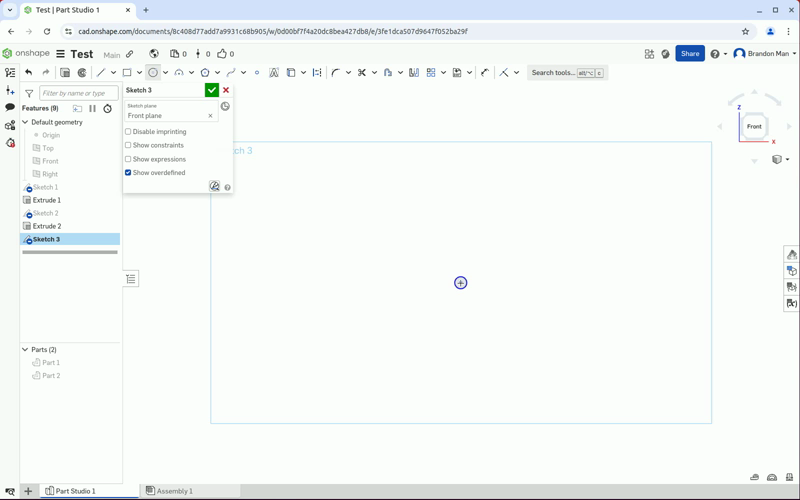
key_up(shift)
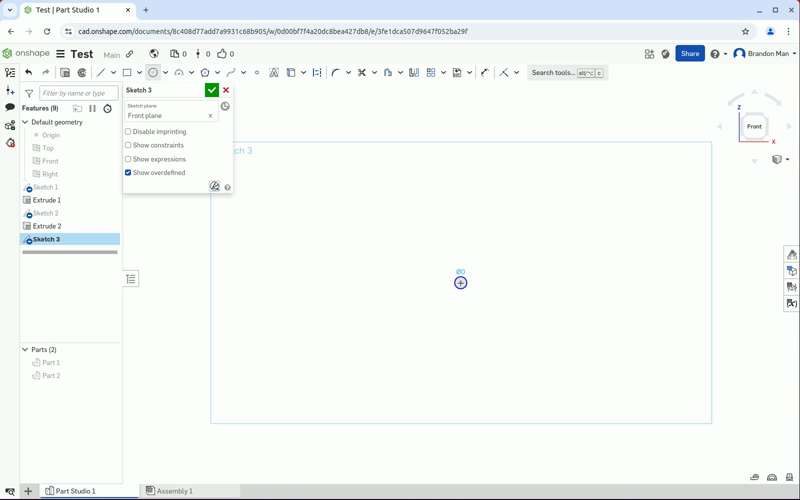
mouse_move(465, 282)
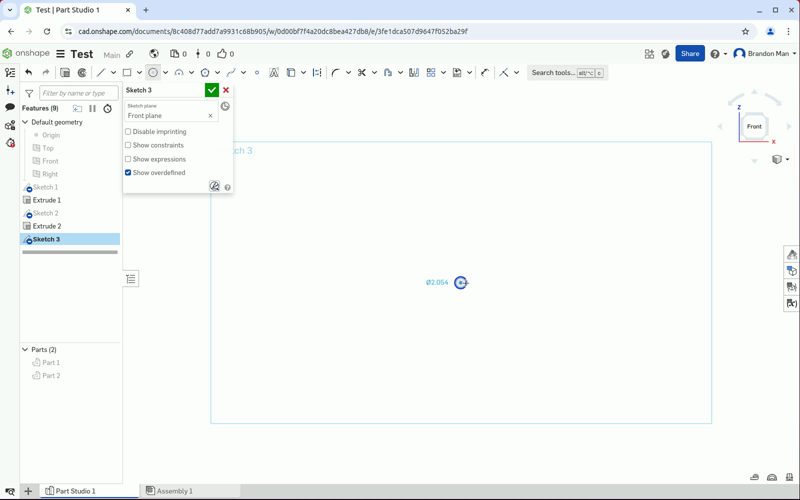
scroll(6)
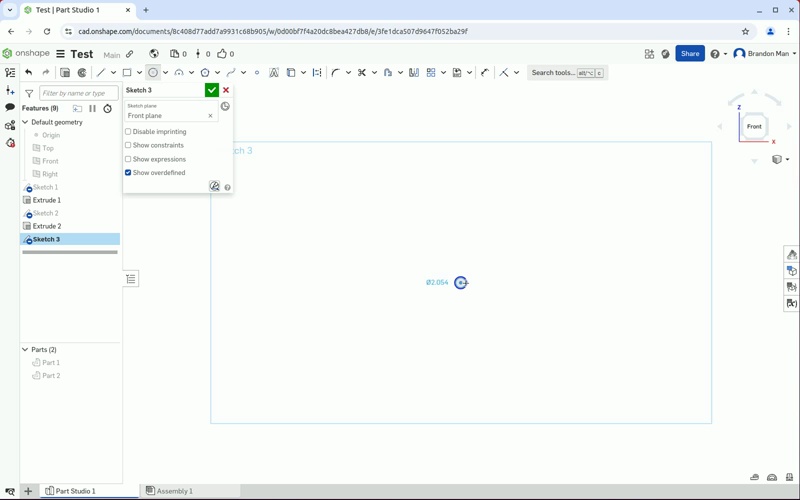
scroll(6)
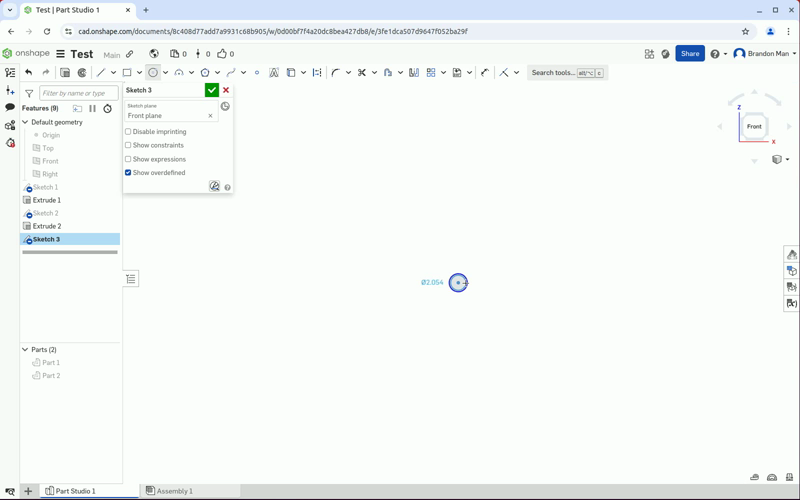
scroll(6)
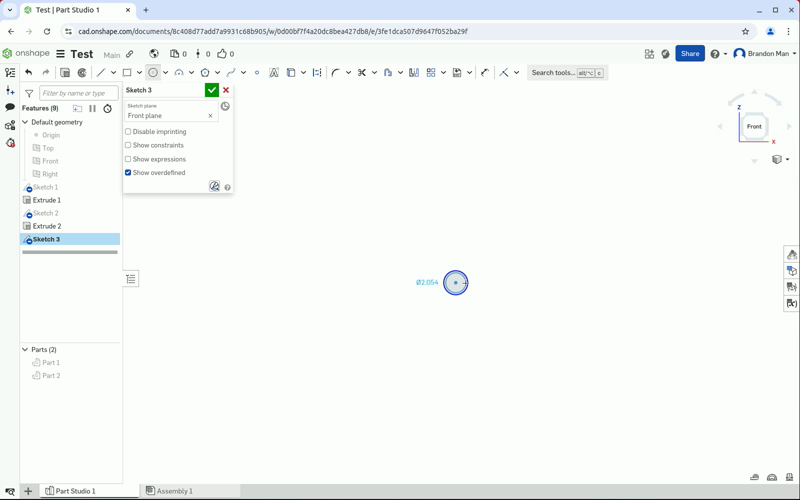
scroll(6)
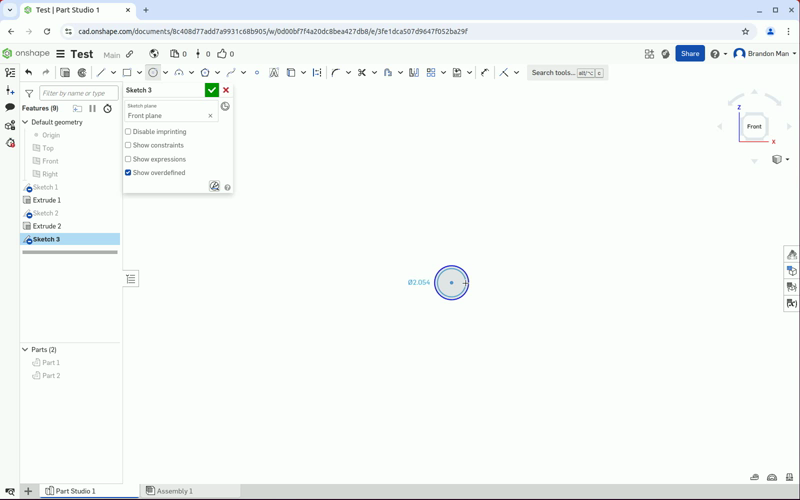
scroll(6)
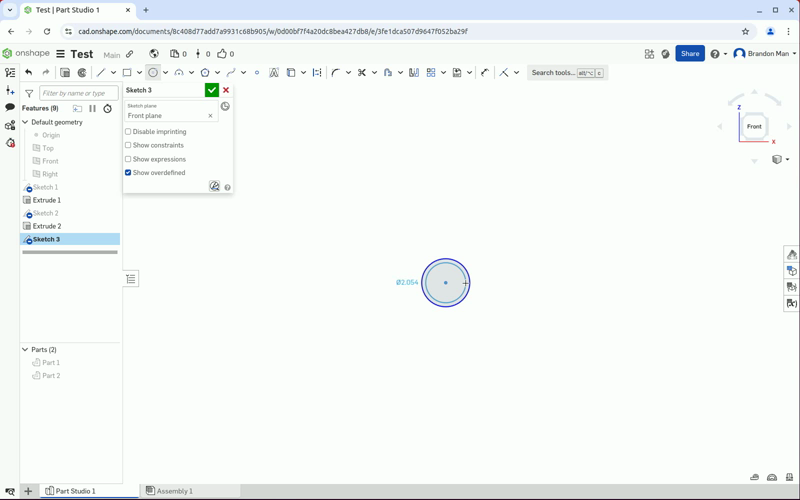
scroll(6)
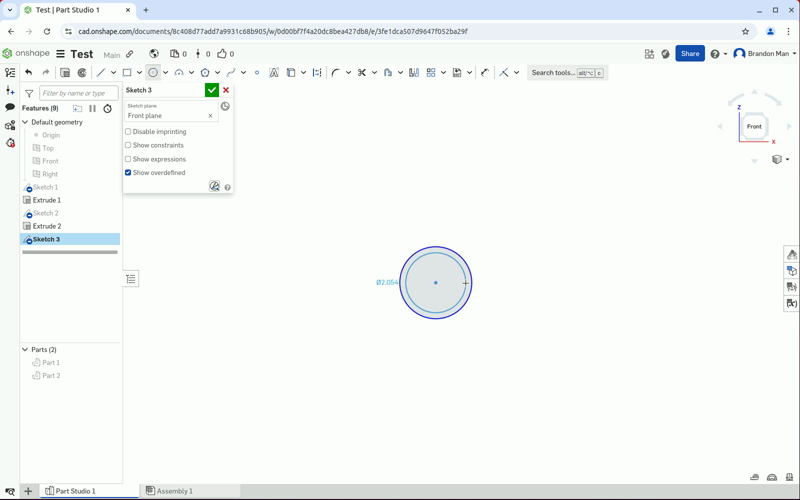
scroll(6)
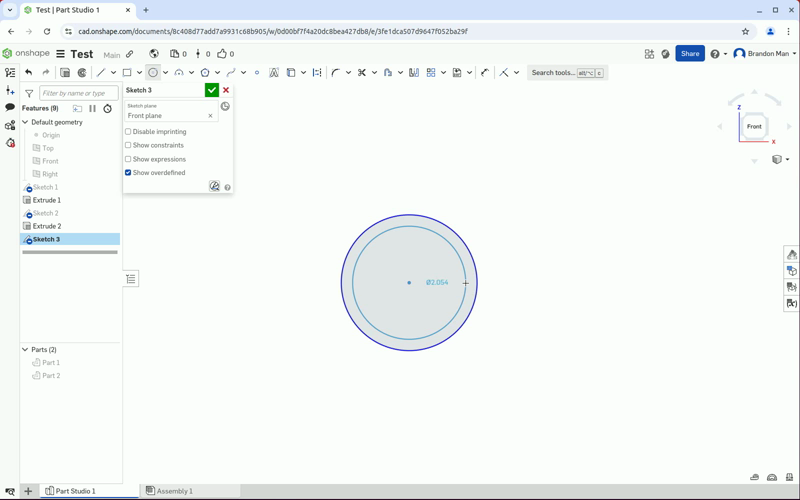
click(465, 282)
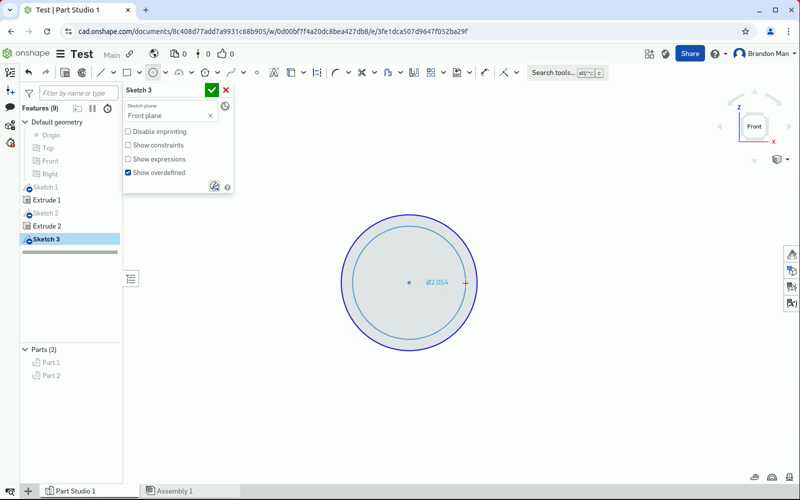
scroll(-6)
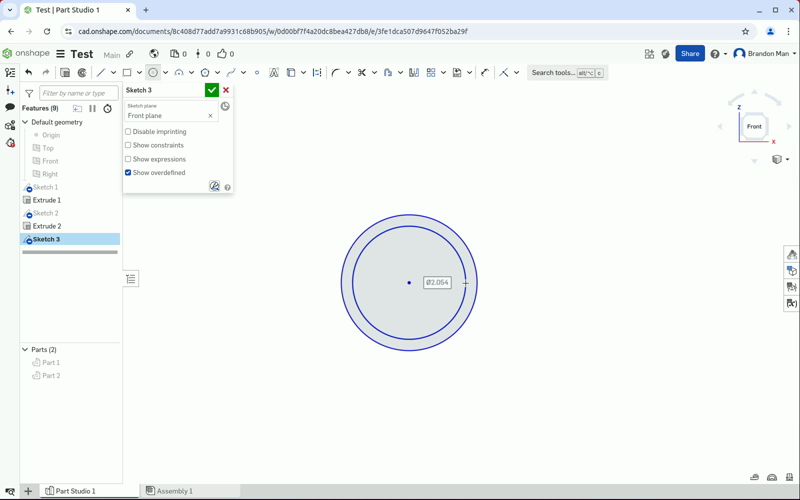
scroll(-6)
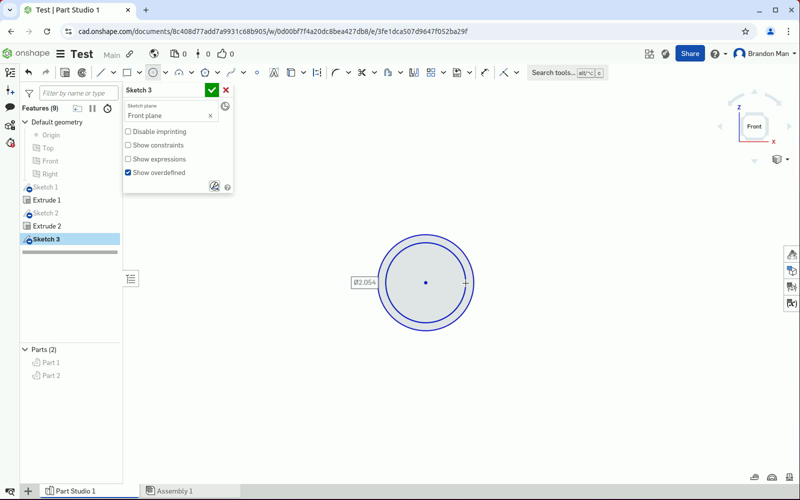
scroll(-6)
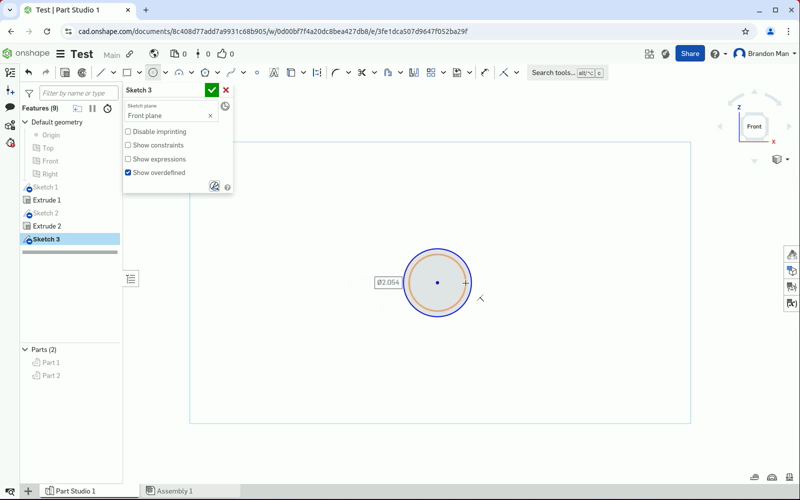
scroll(-6)
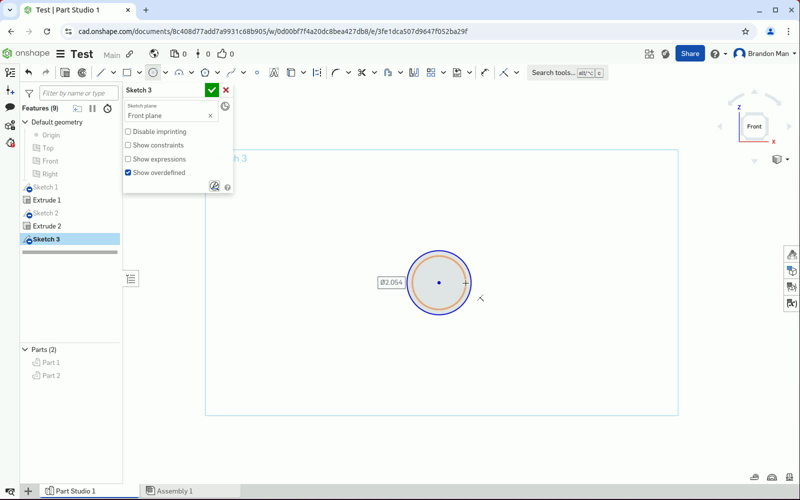
scroll(-6)
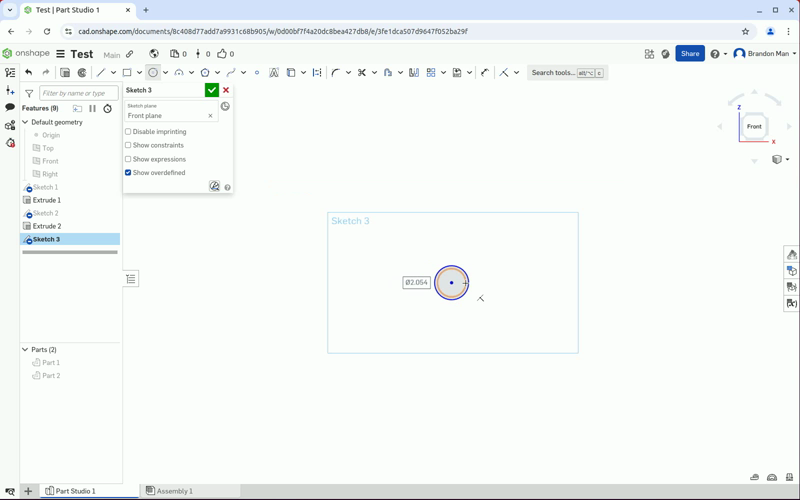
scroll(-6)
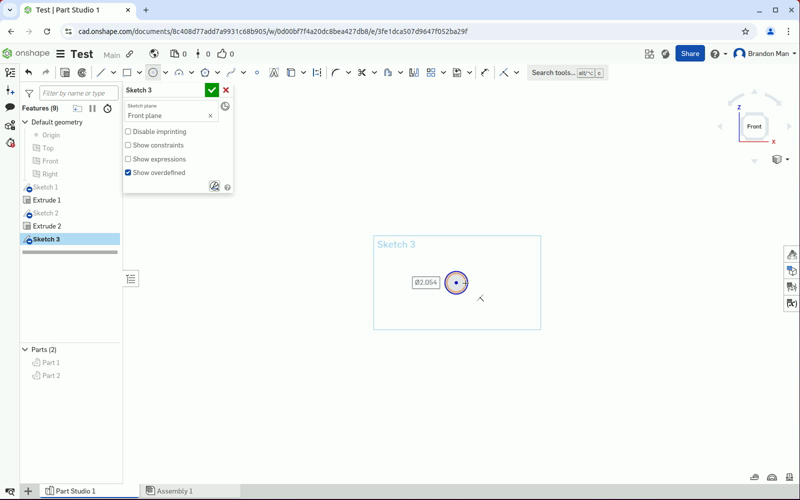
scroll(-6)
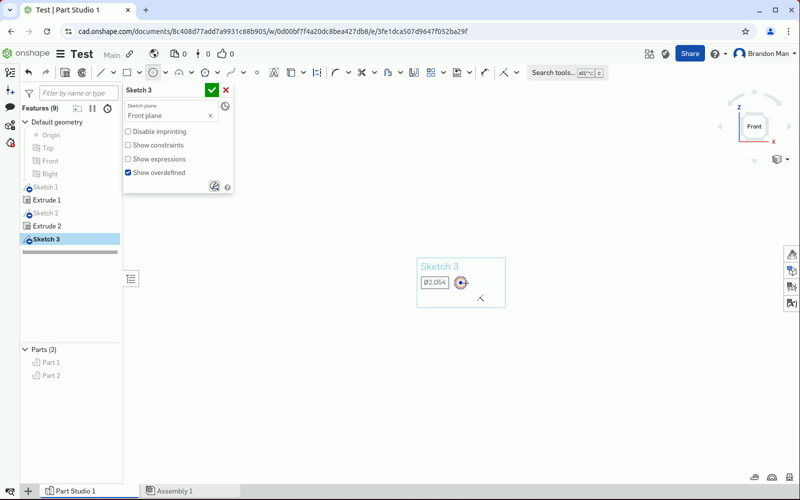
key(esc)
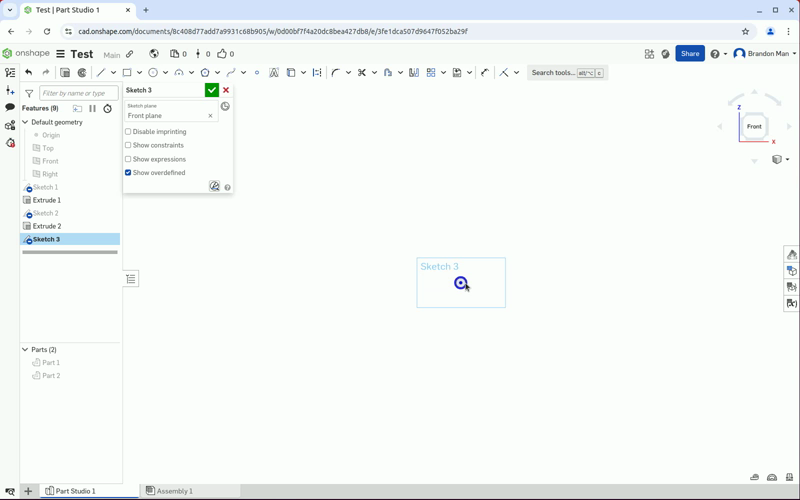
mouse_move(456, 278)
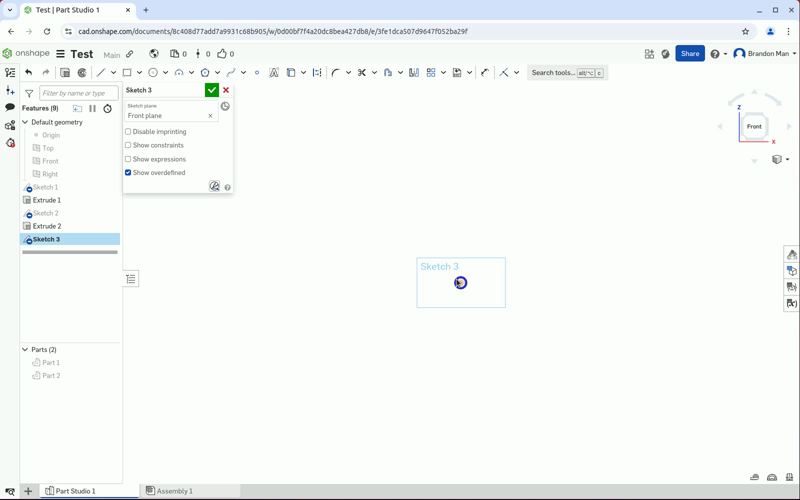
scroll(6)
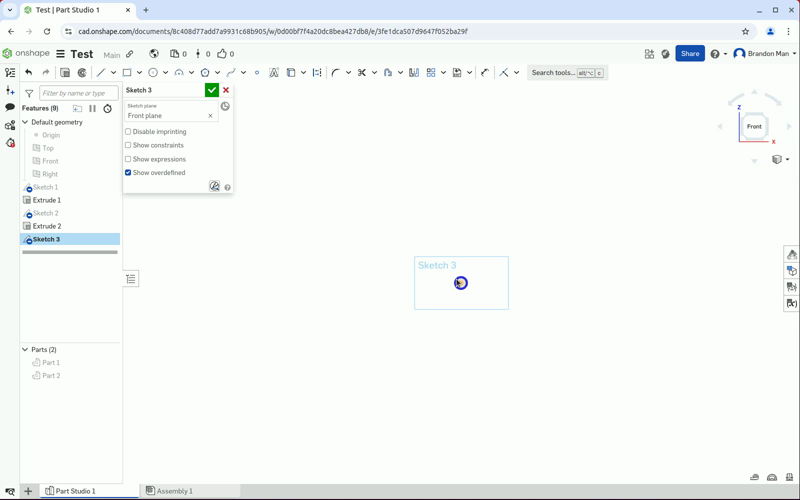
scroll(6)
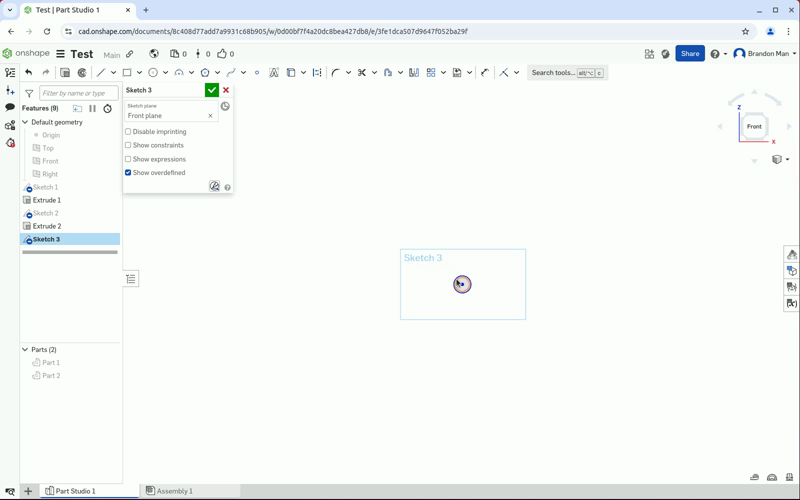
scroll(6)
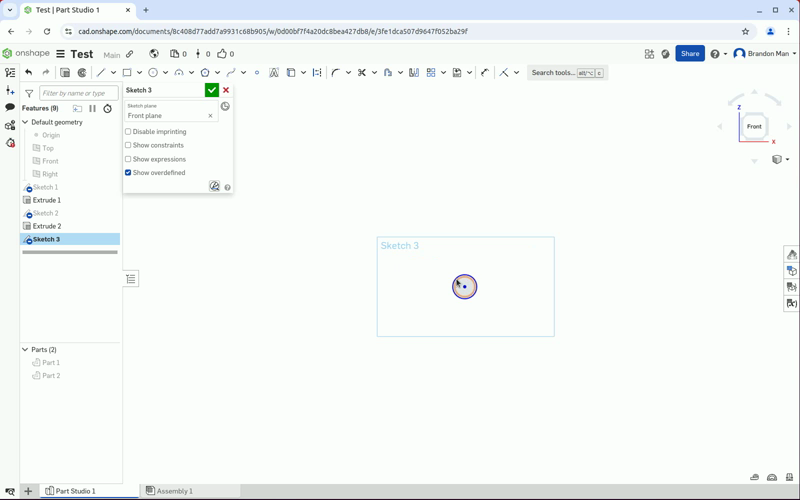
scroll(6)
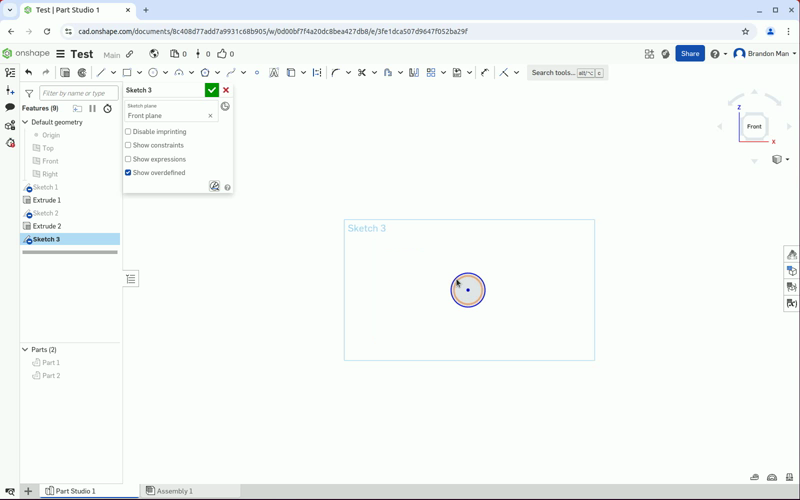
scroll(6)
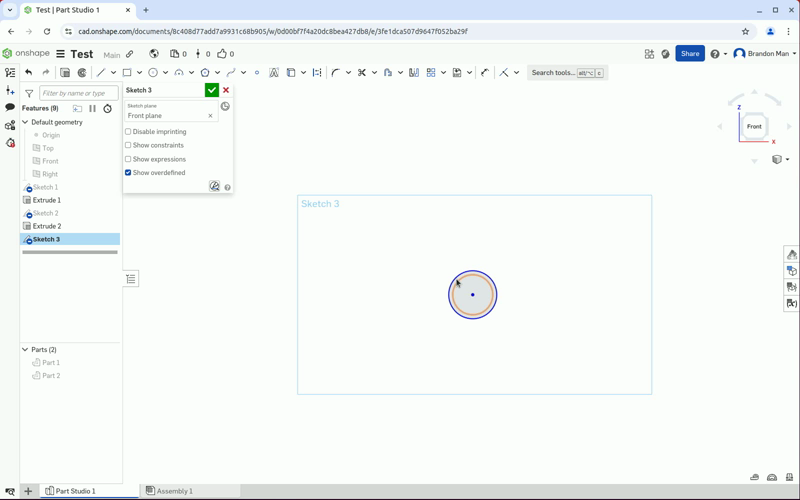
scroll(6)
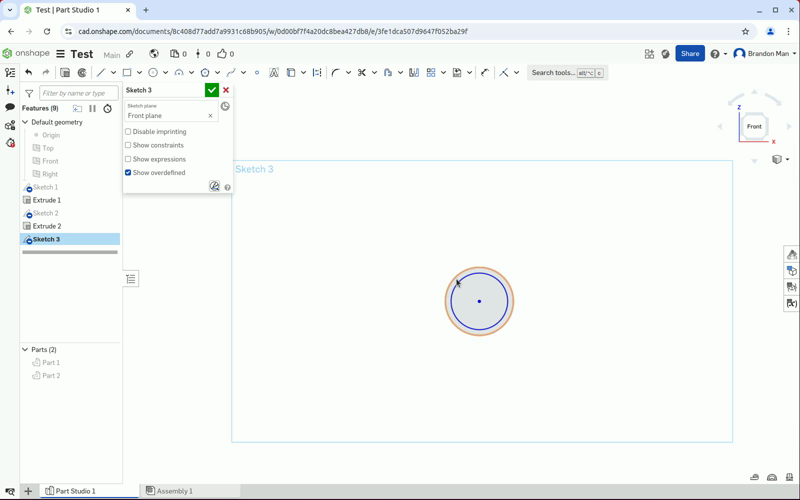
scroll(6)
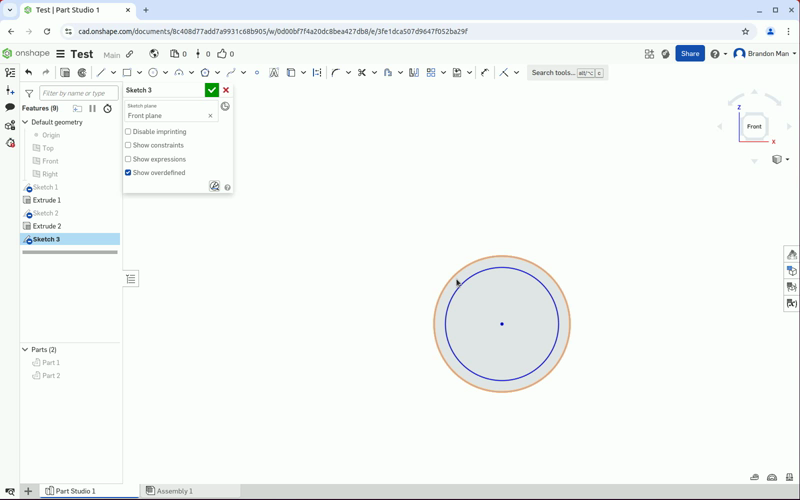
click(456, 278)
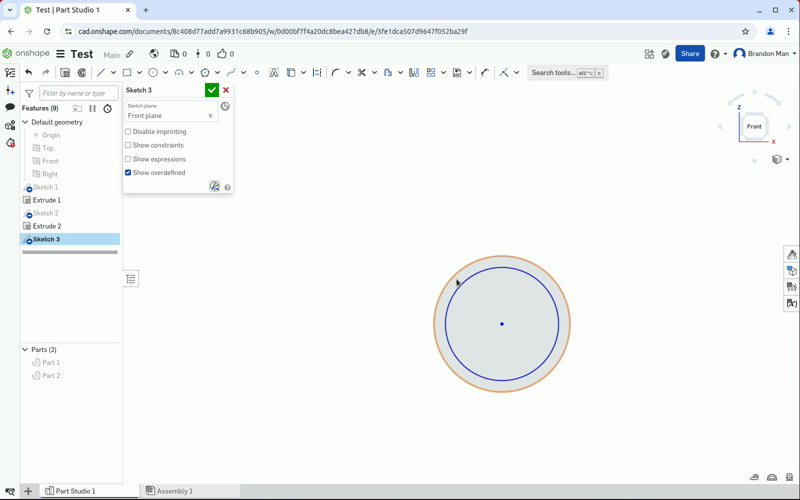
scroll(-6)
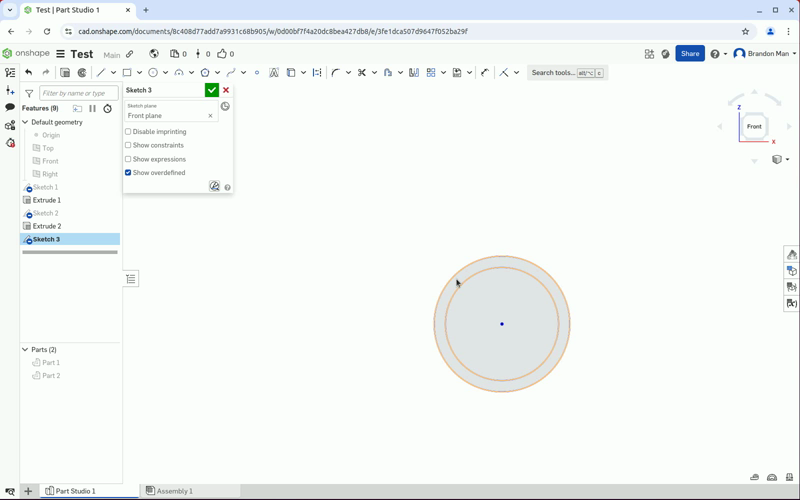
scroll(-6)
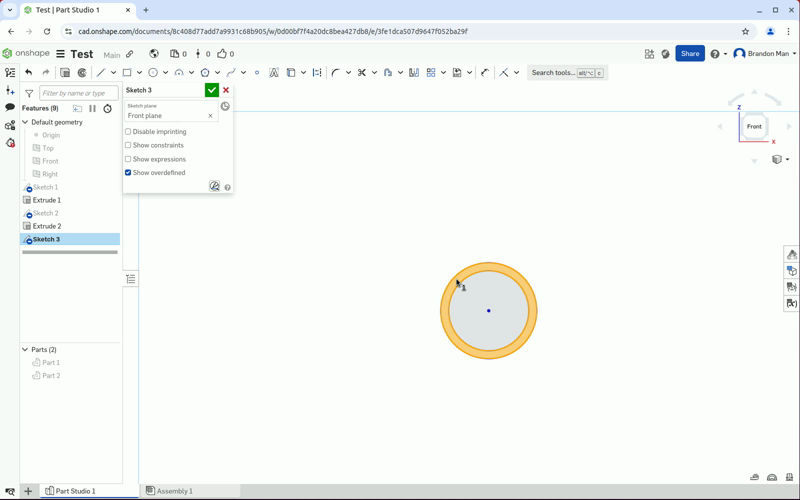
scroll(-6)
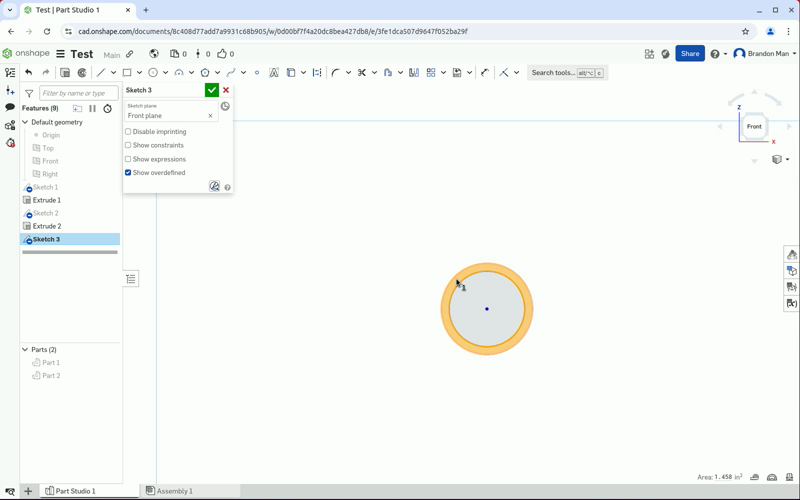
scroll(-6)
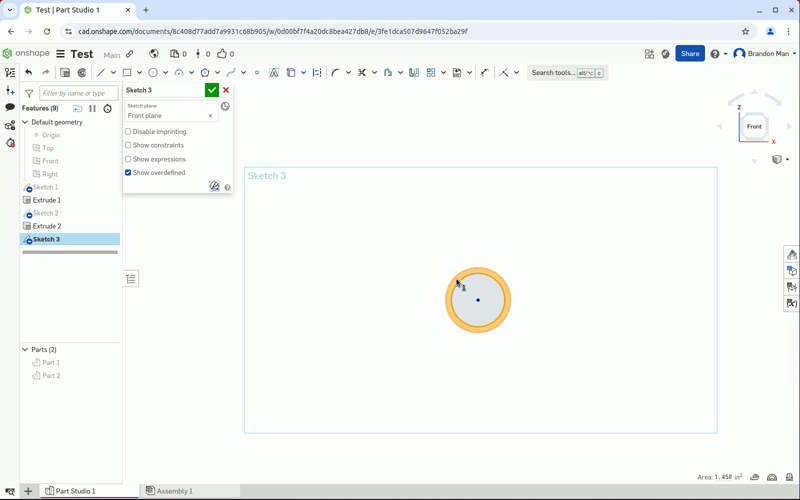
scroll(-6)
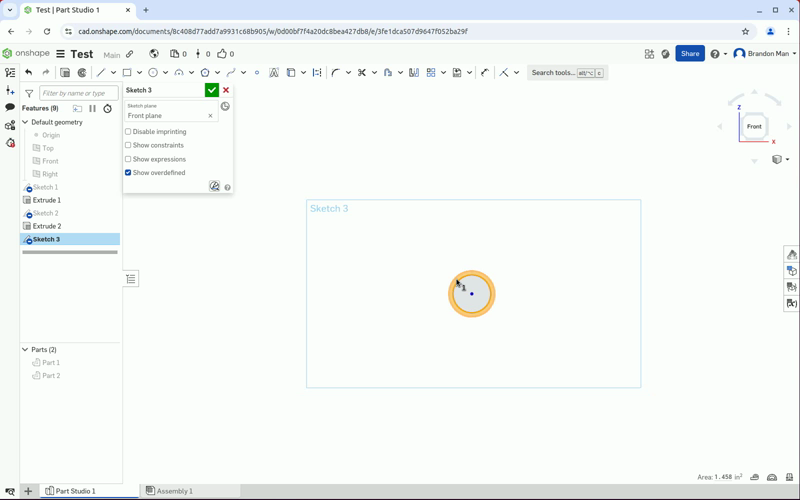
scroll(-6)
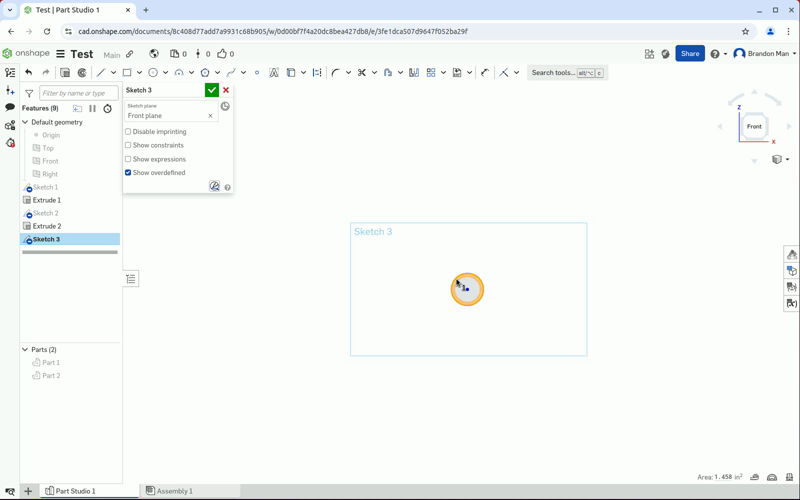
scroll(-6)
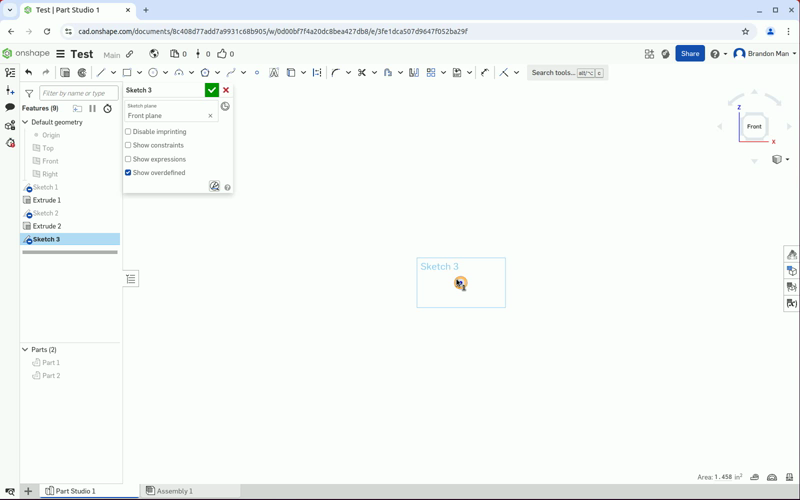
mouse_move(73, 352)
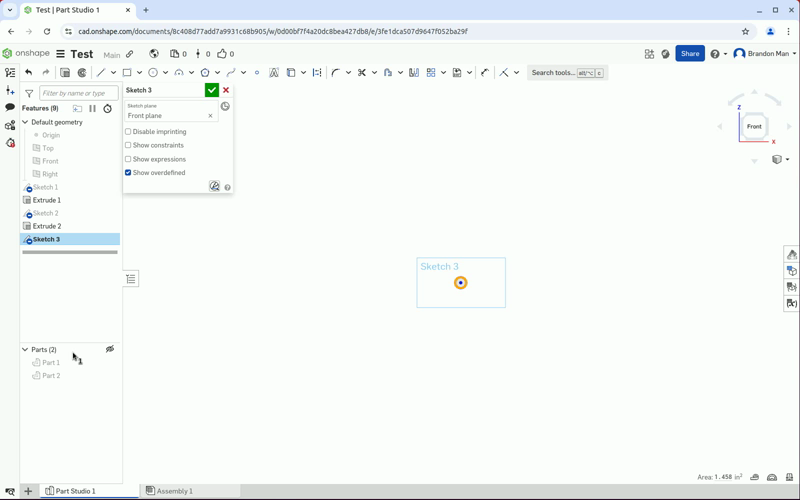
key(shift+y)
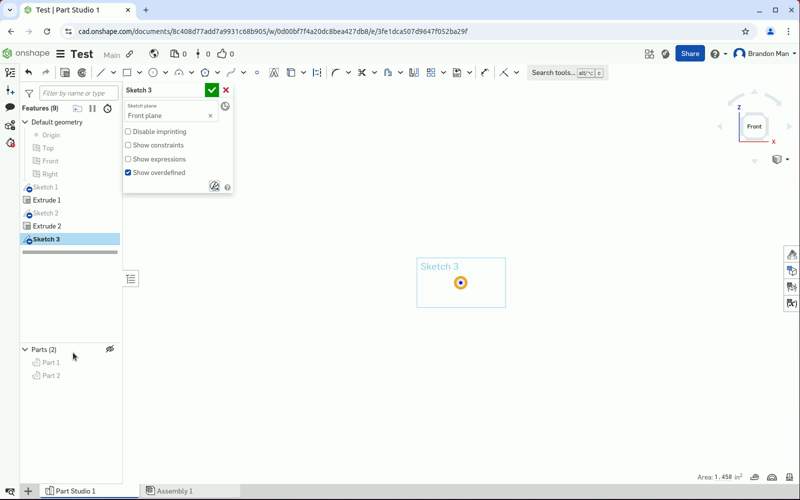
key(shift+e)
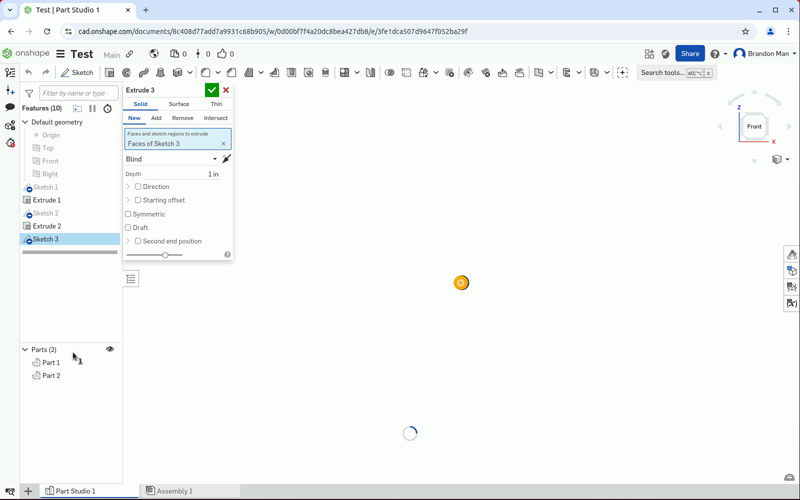
mouse_move(143, 106)
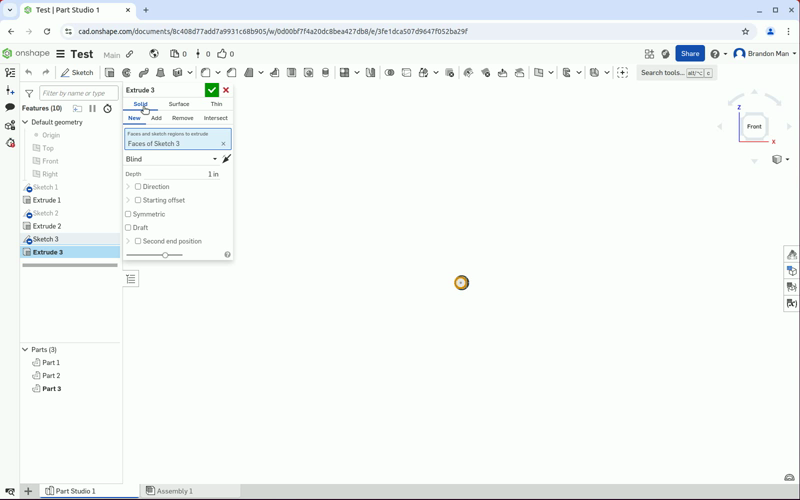
click(143, 106)
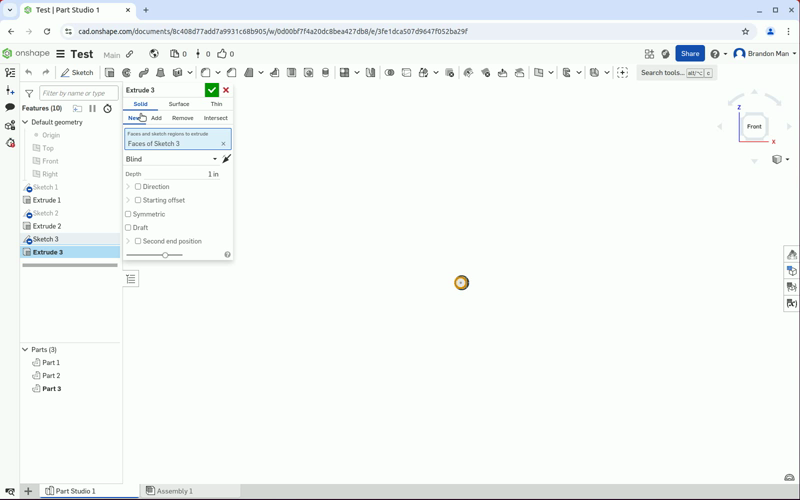
mouse_move(137, 120)
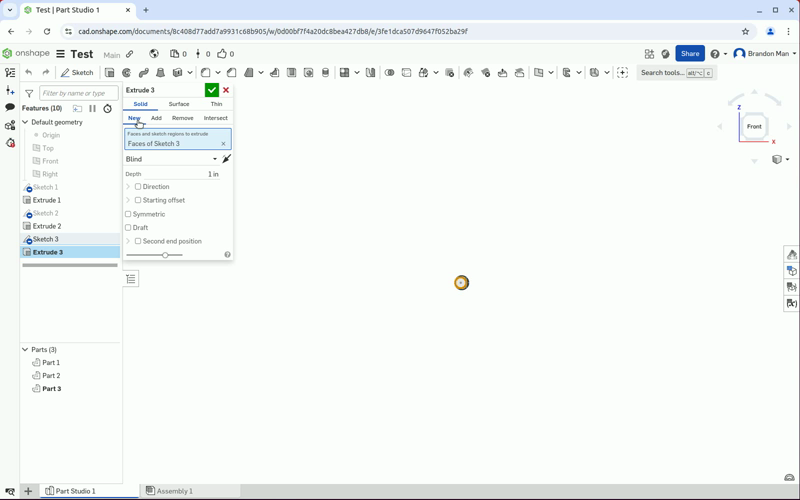
click(137, 120)
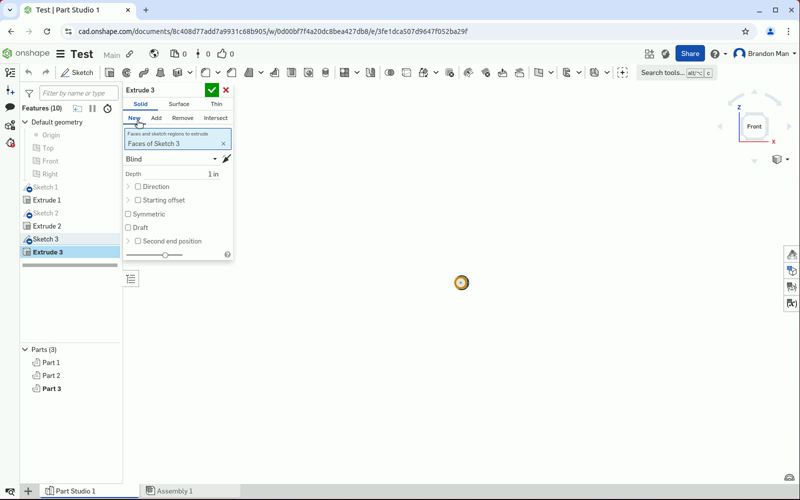
key(tab, 4)
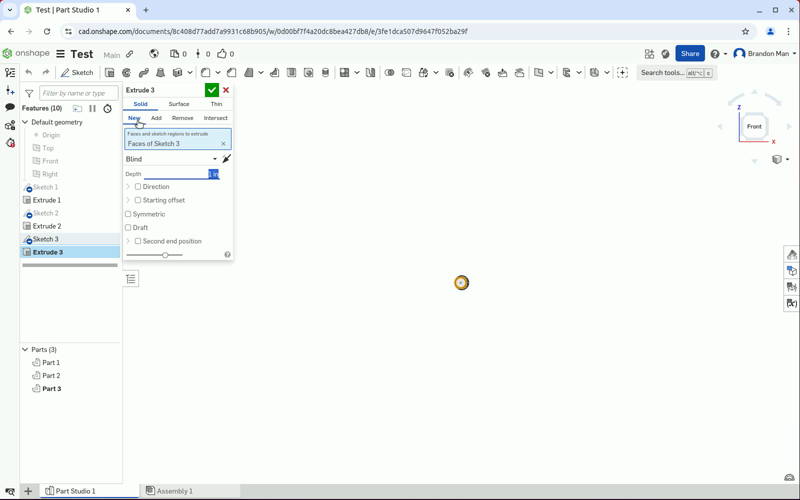
text(18.775)
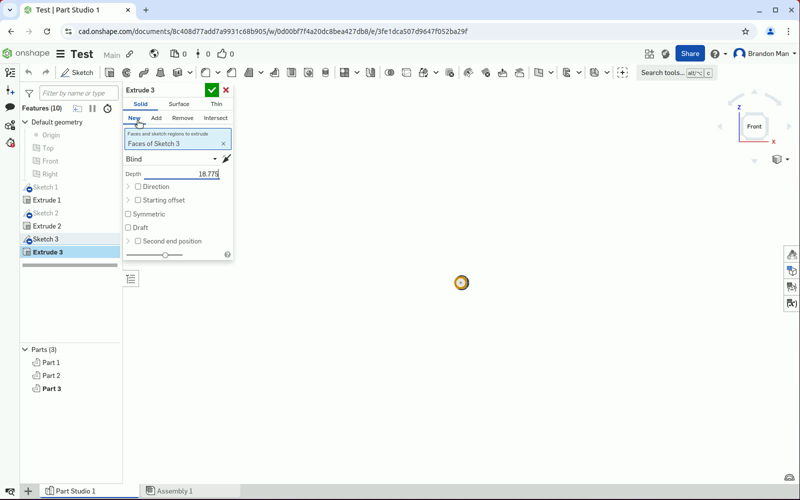
key(enter)
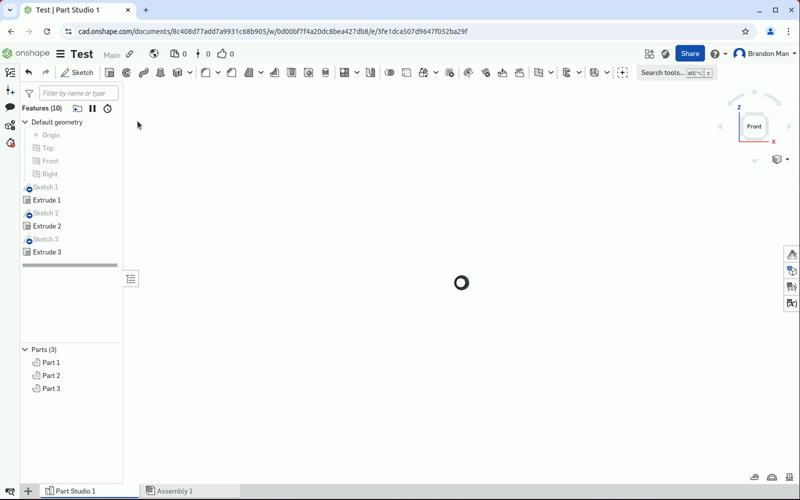
key(shift+h)
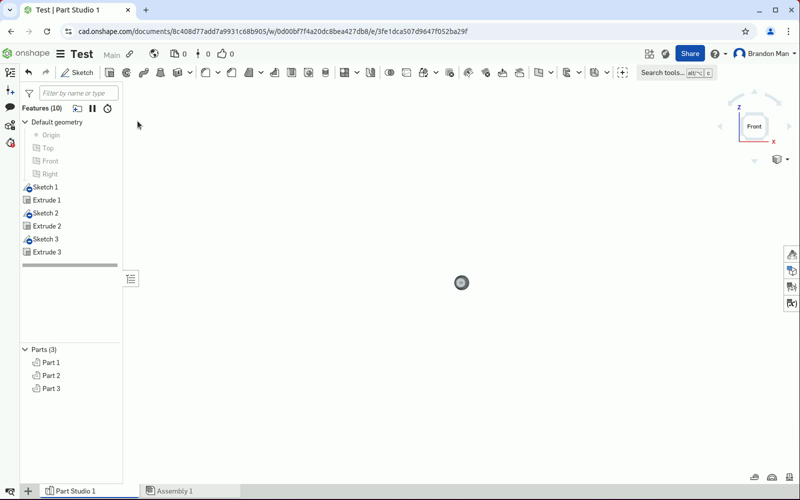
key(shift+h)
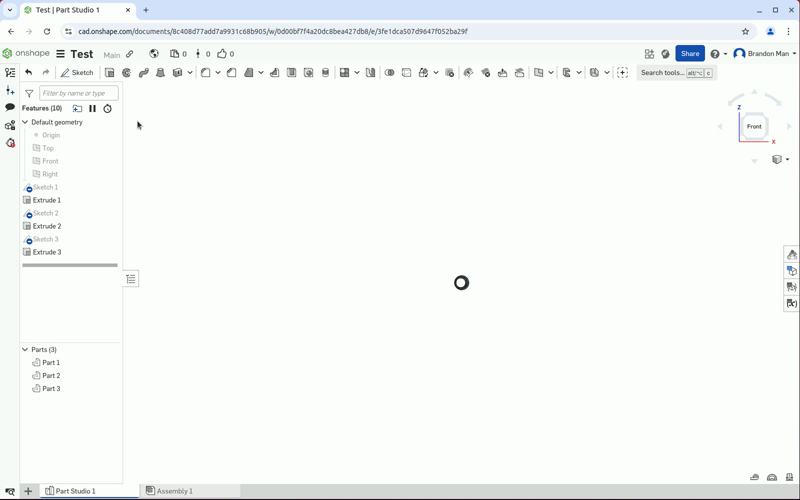
mouse_move(73, 189)
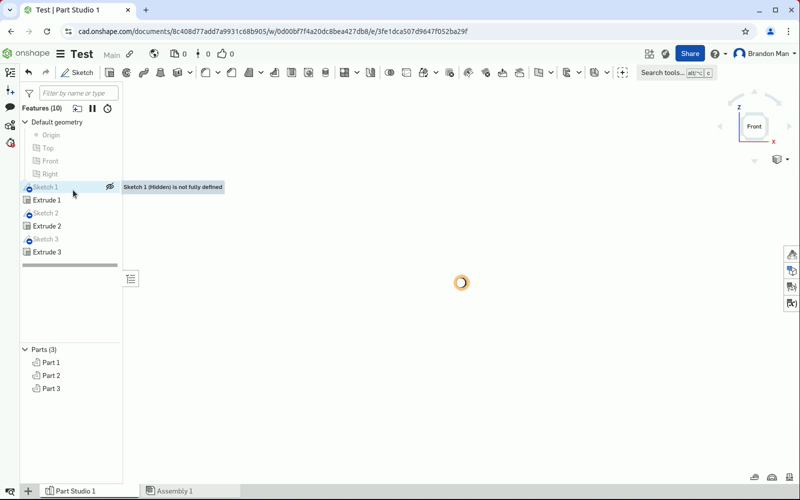
click(73, 189)
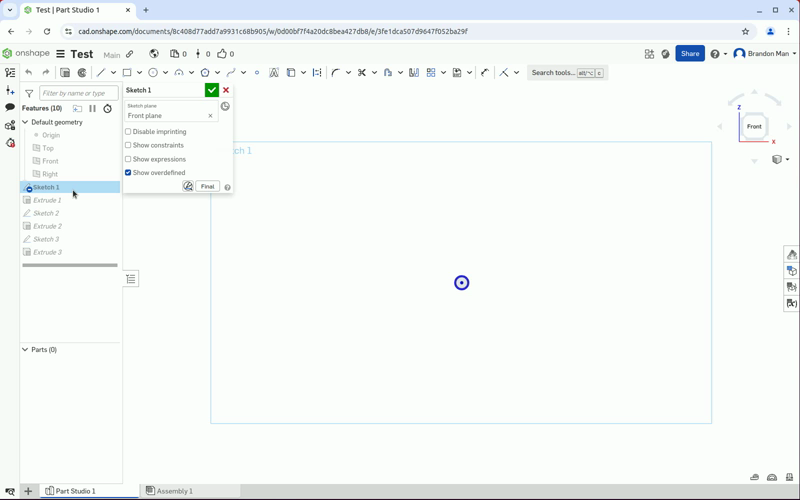
mouse_move(229, 92)
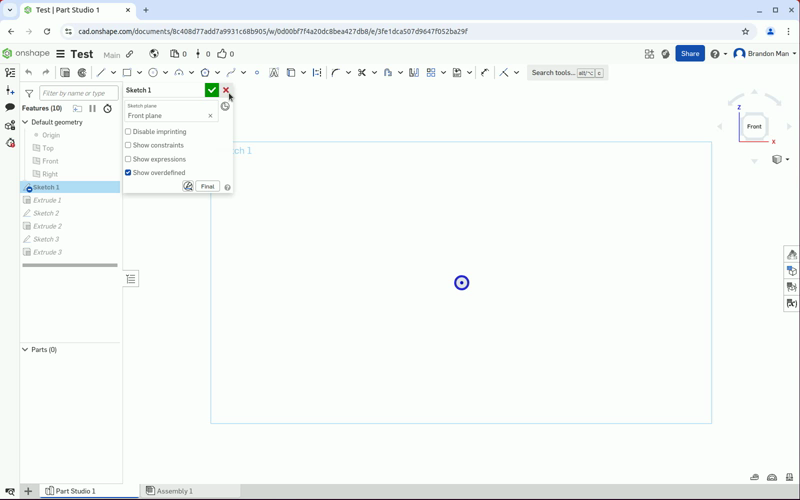
click(229, 92)
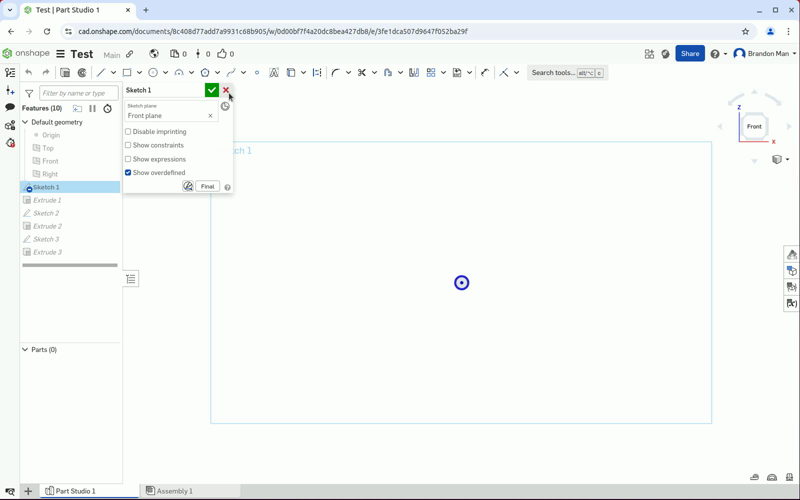
key(shift+s)
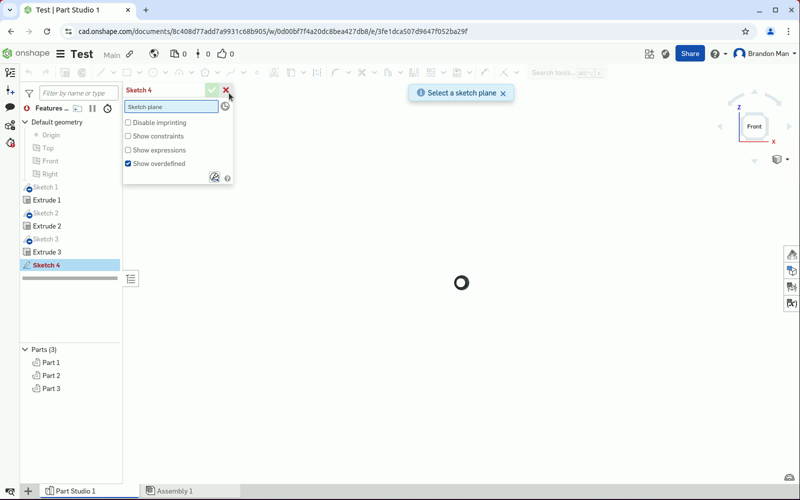
mouse_move(73, 163)
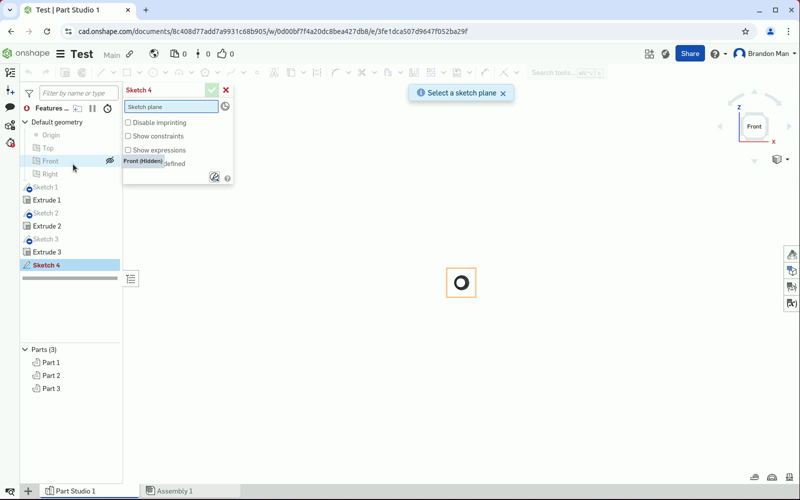
click(73, 163)
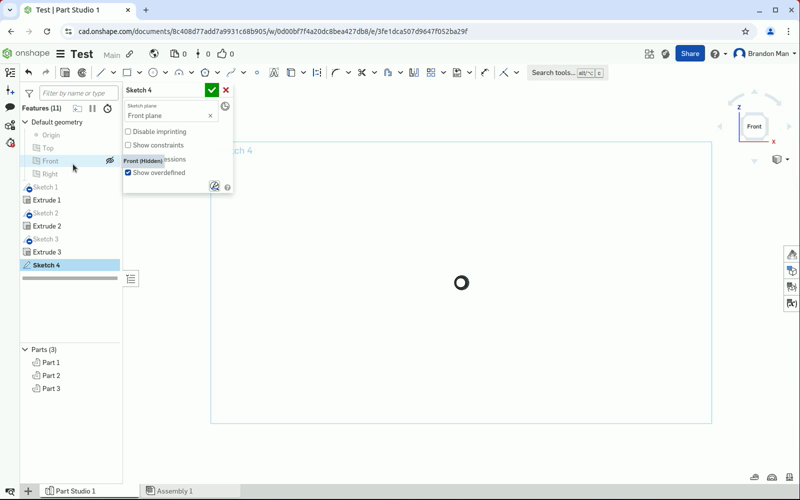
mouse_move(73, 352)
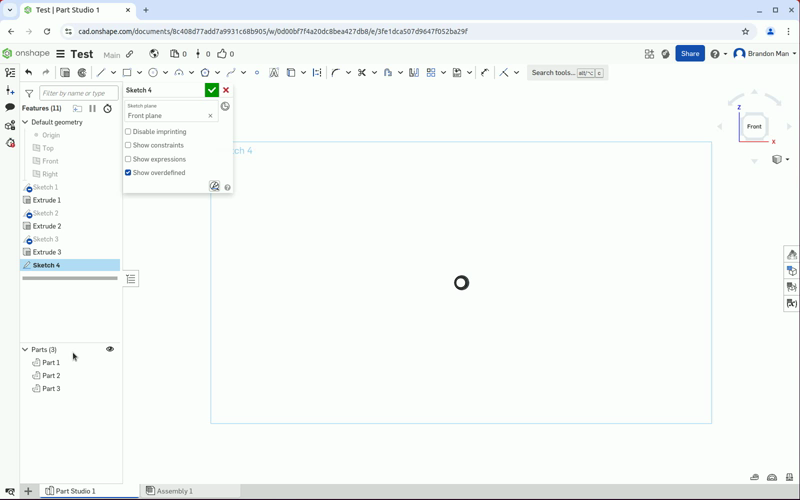
key(y)
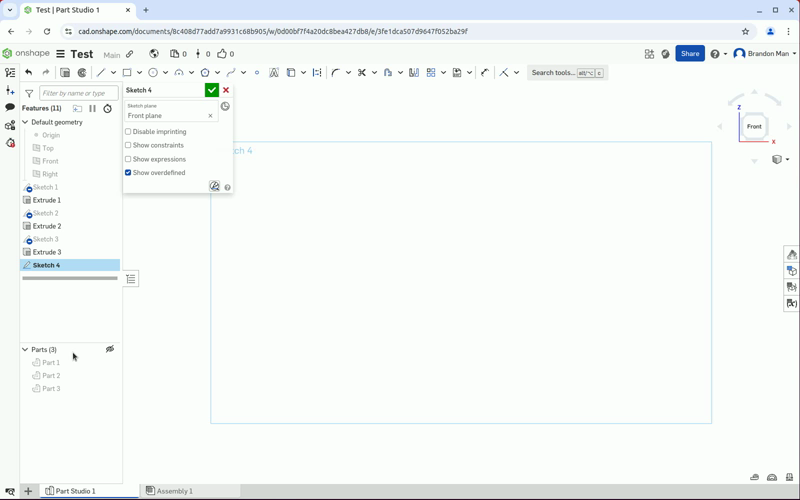
key(a)
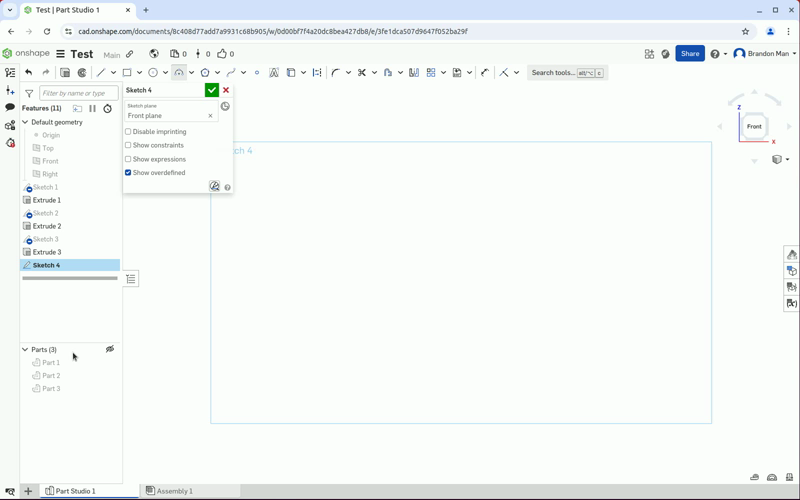
key_down(shift)
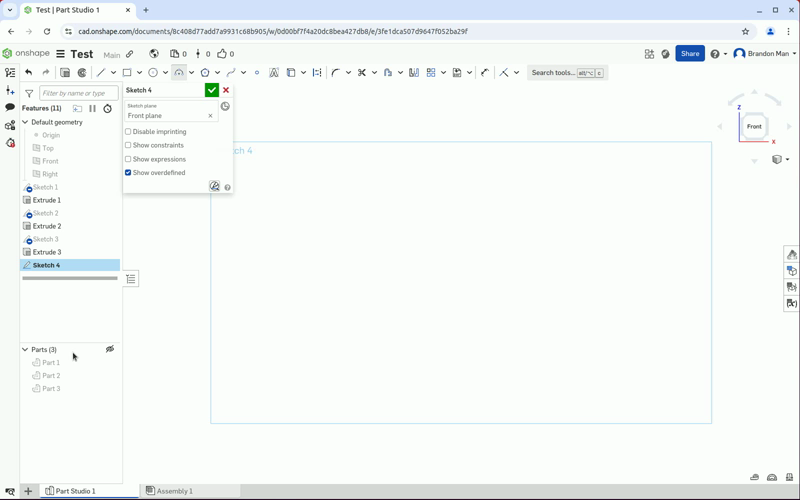
mouse_move(460, 288)
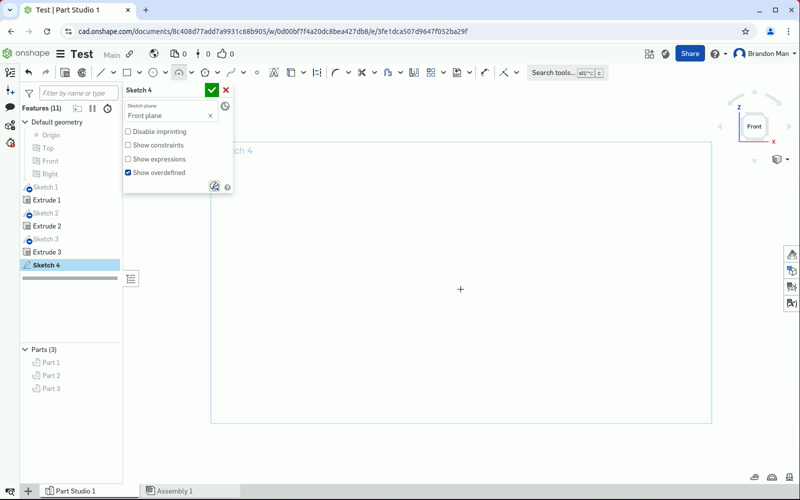
click(460, 288)
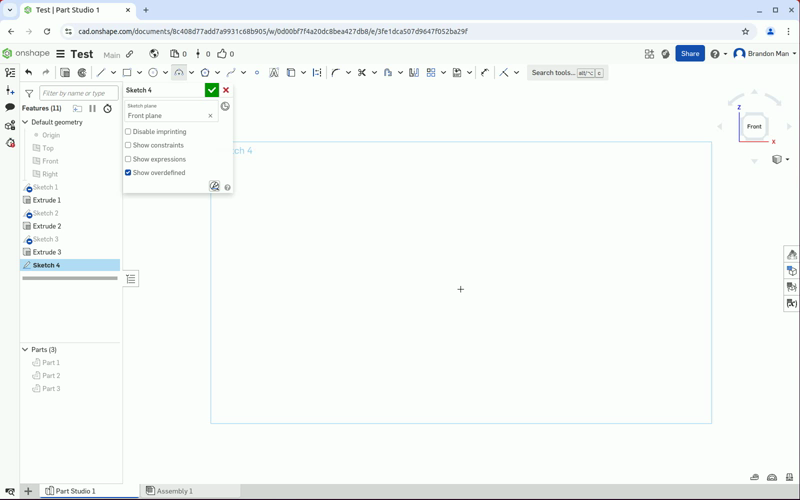
key_up(shift)
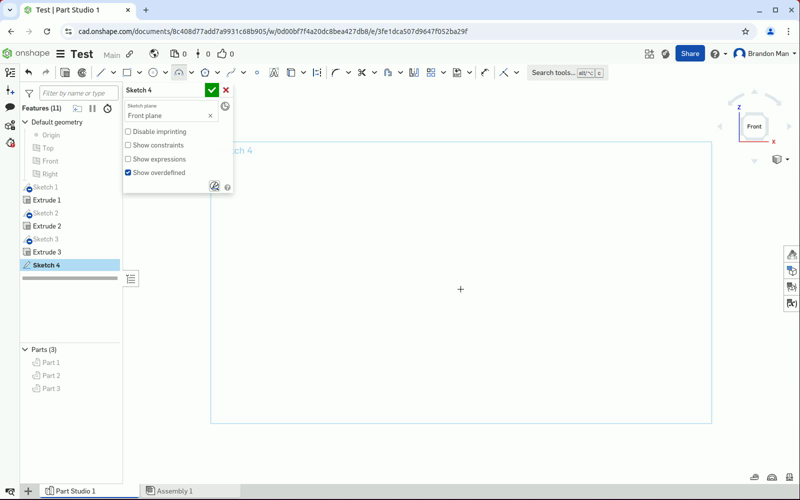
key_down(shift)
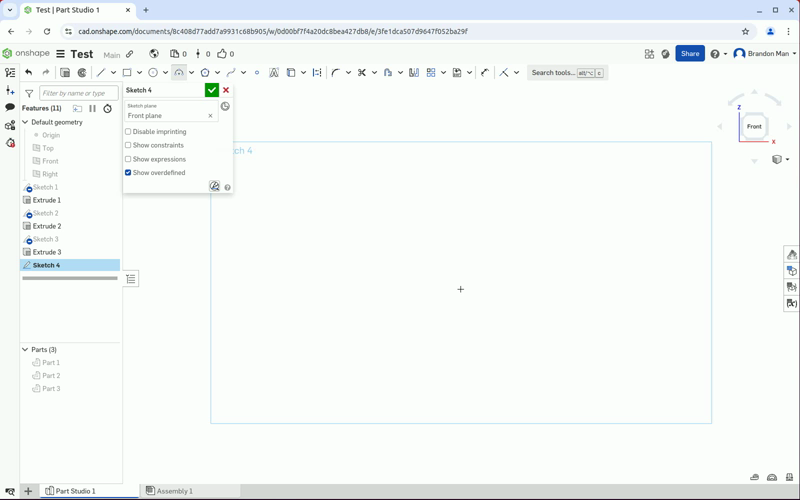
mouse_move(461, 288)
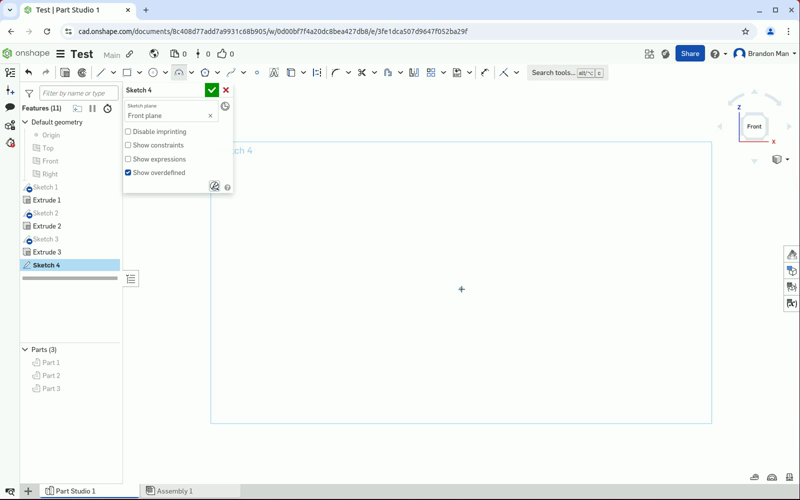
scroll(6)
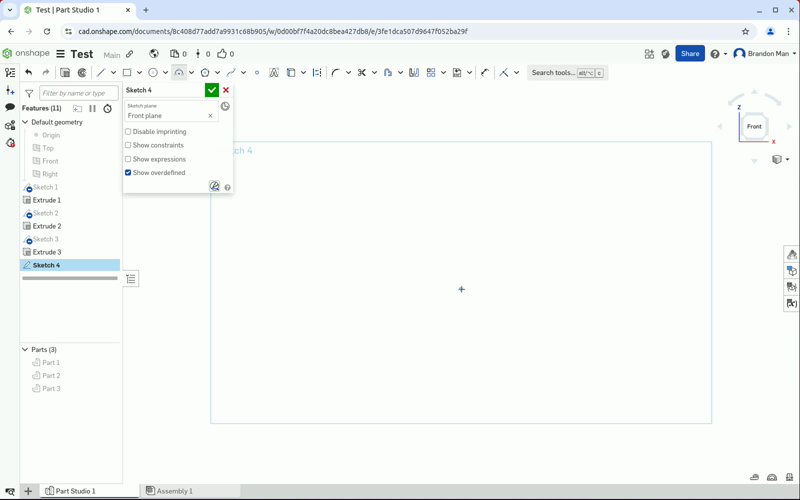
scroll(6)
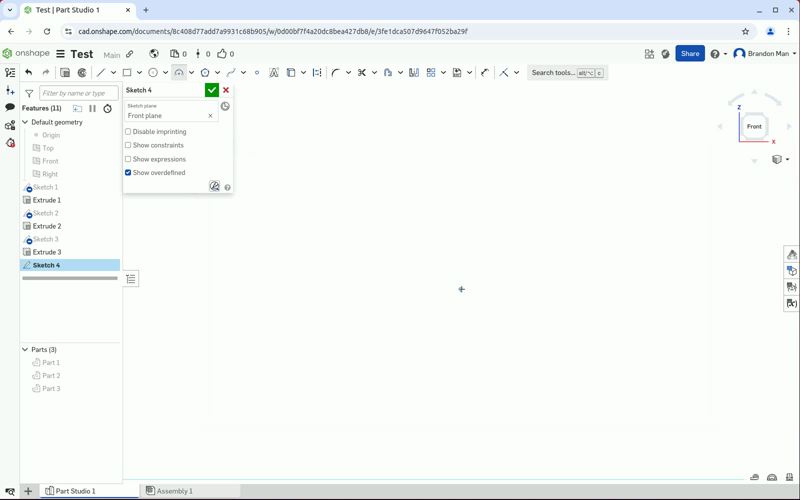
scroll(6)
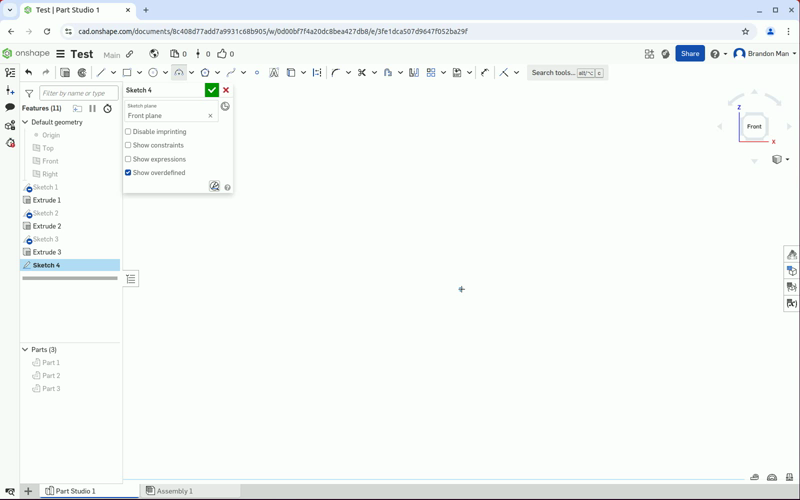
scroll(6)
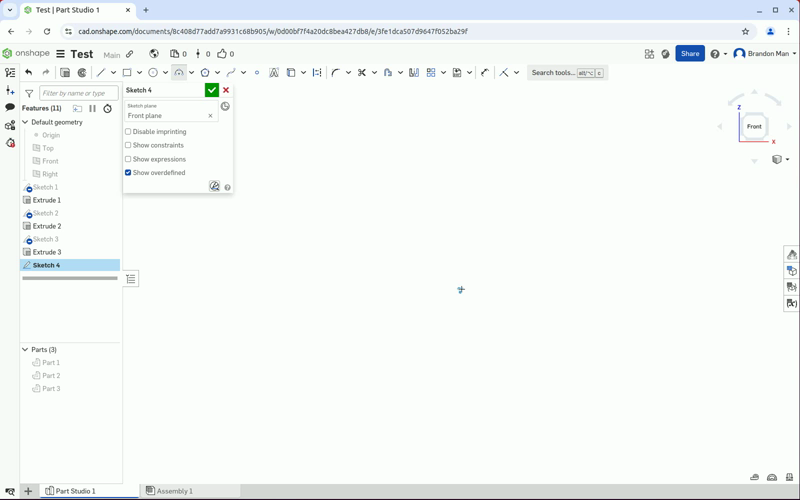
scroll(6)
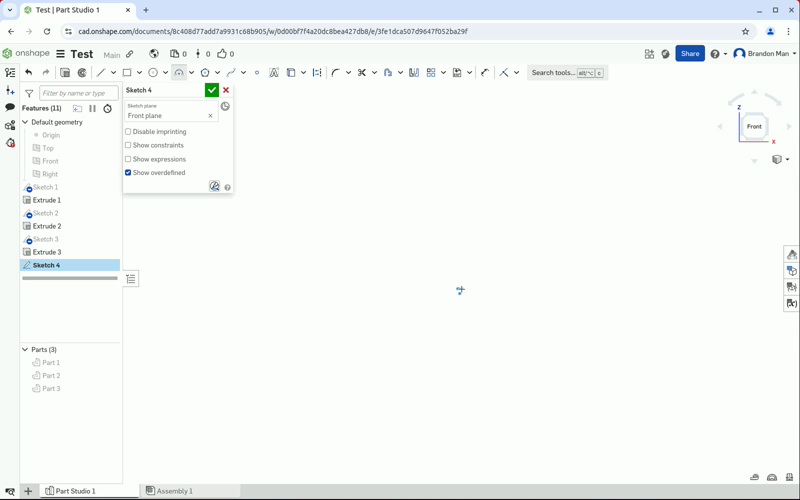
scroll(6)
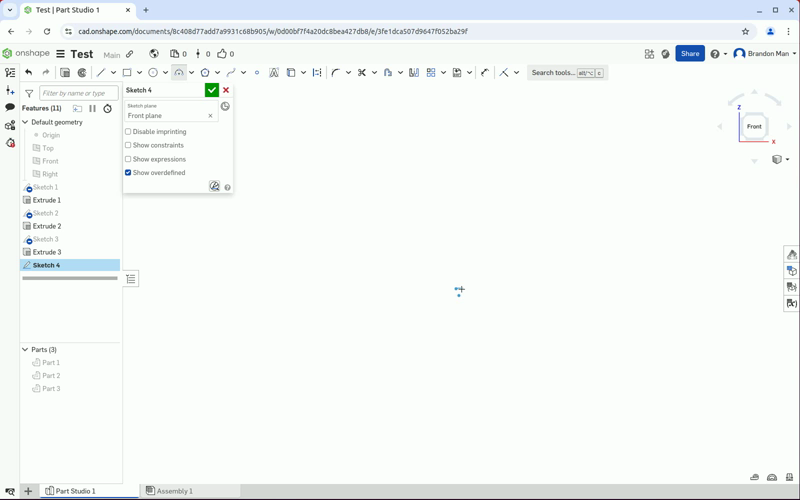
scroll(6)
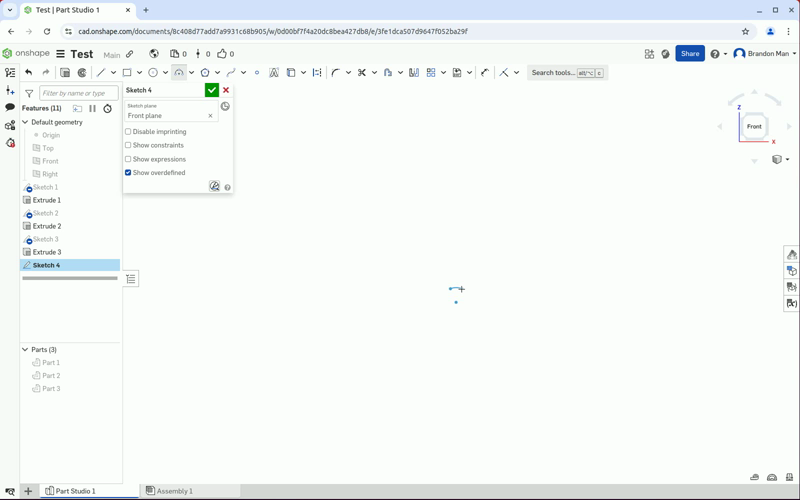
click(461, 288)
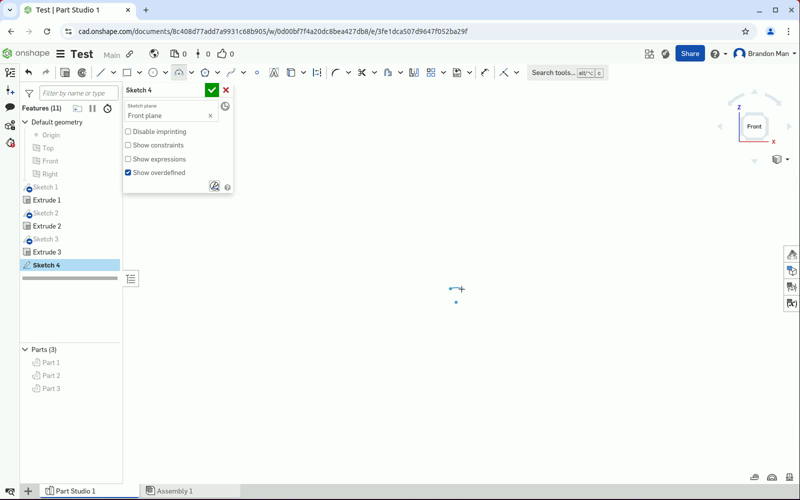
scroll(-6)
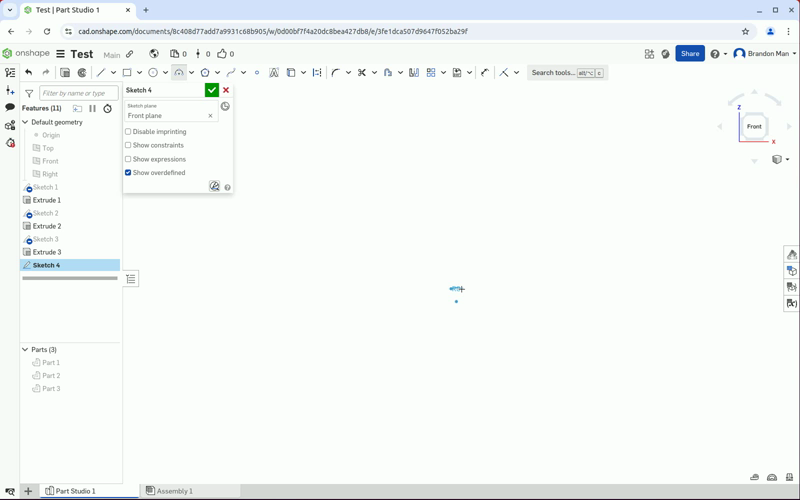
scroll(-6)
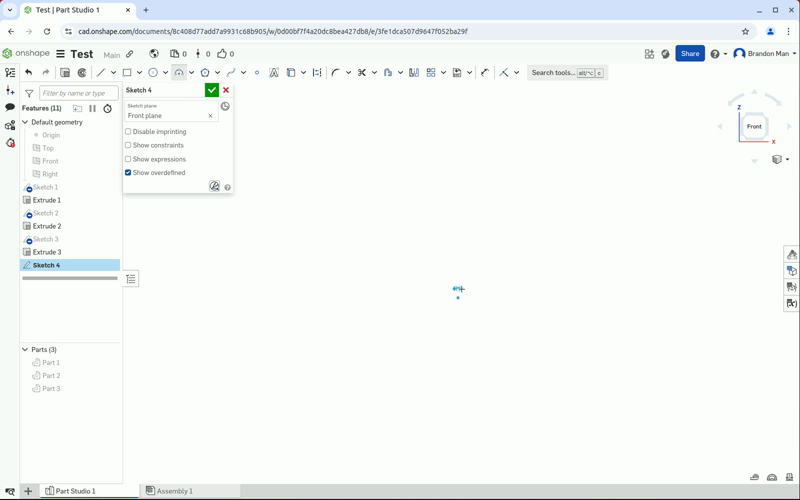
scroll(-6)
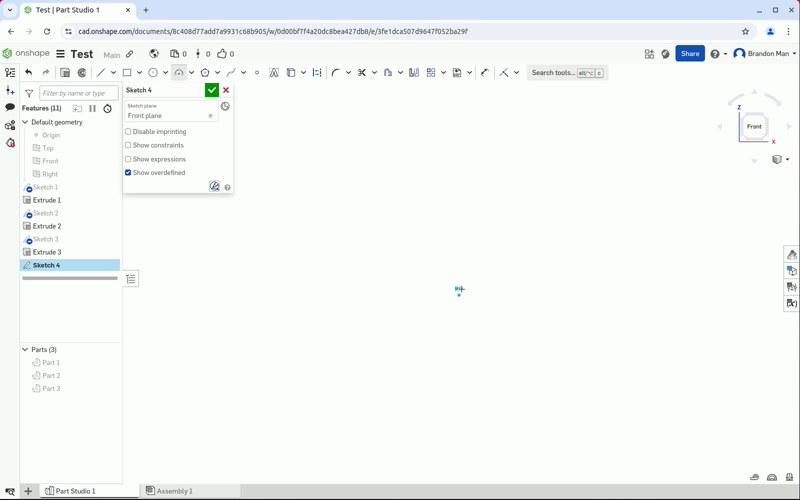
scroll(-6)
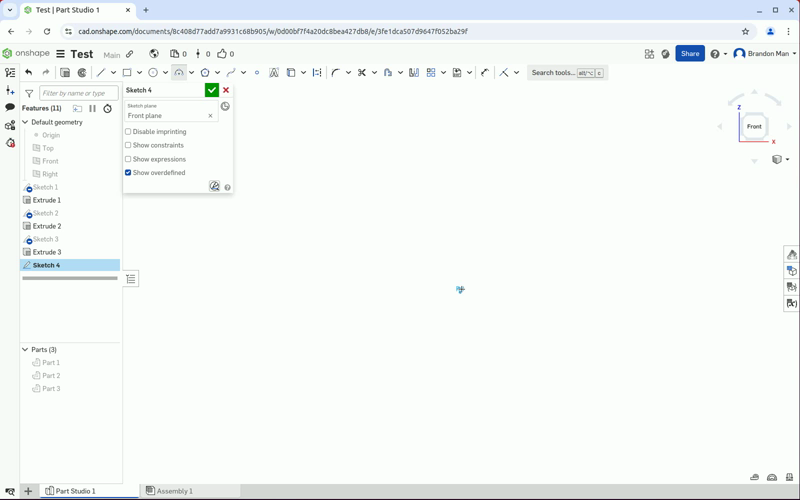
scroll(-6)
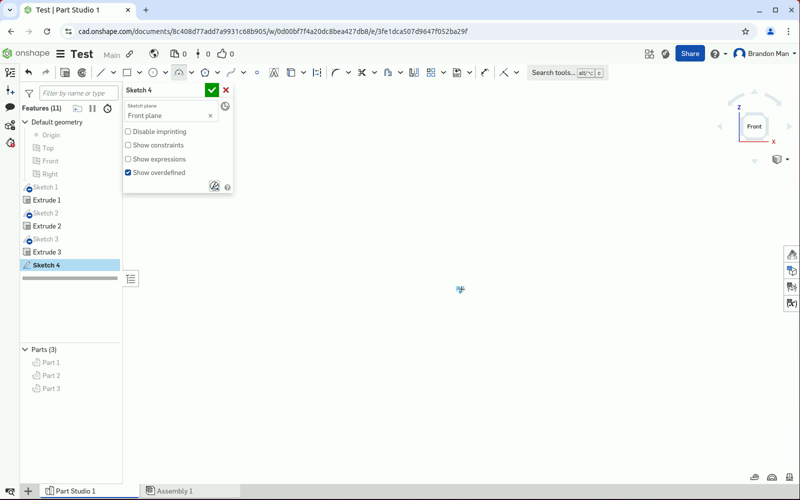
scroll(-6)
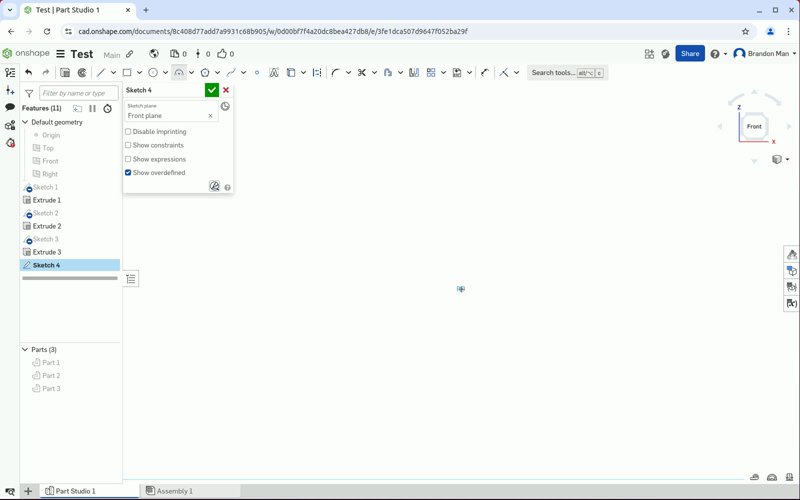
scroll(-6)
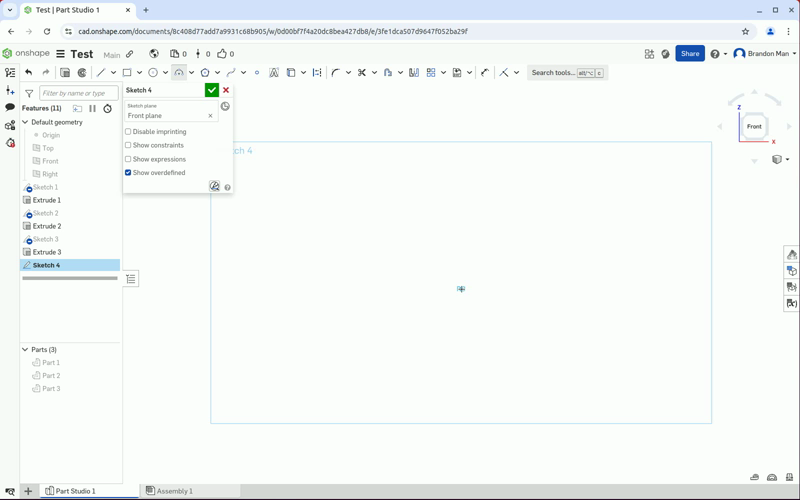
mouse_move(461, 276)
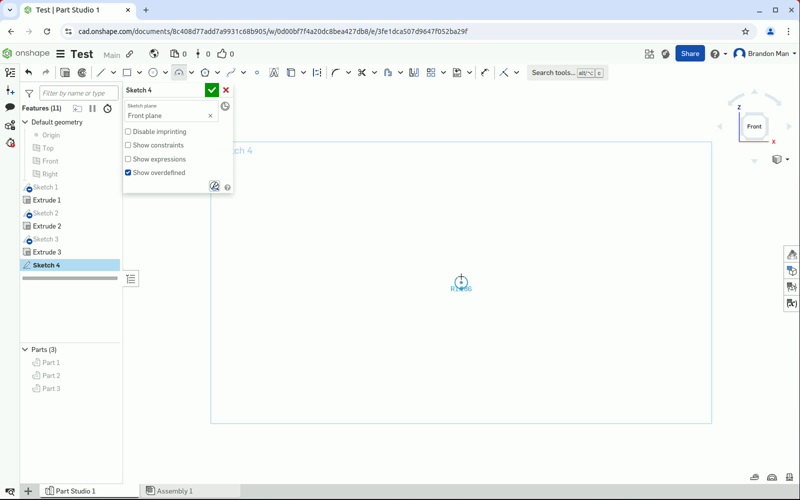
scroll(6)
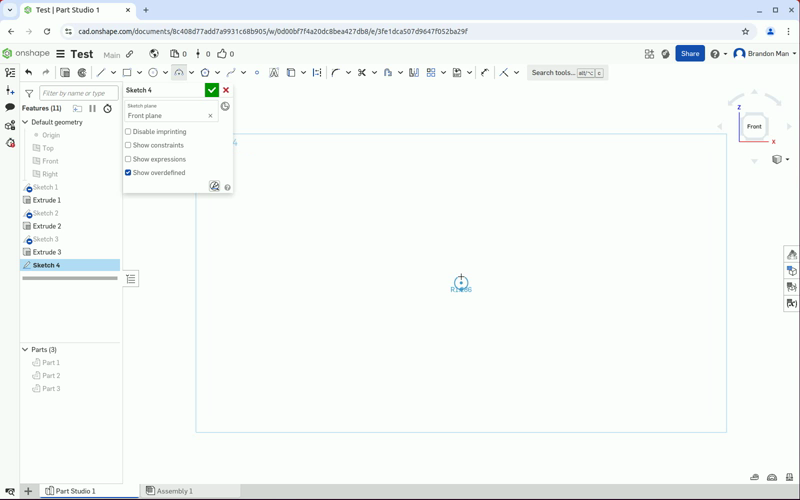
scroll(6)
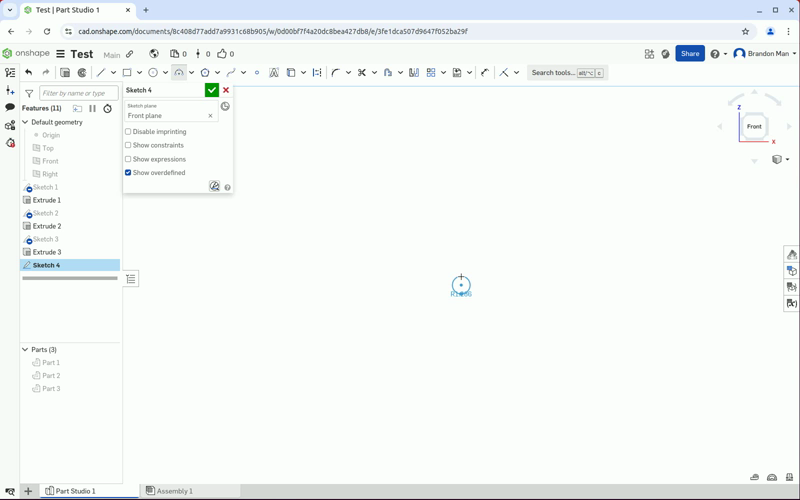
scroll(6)
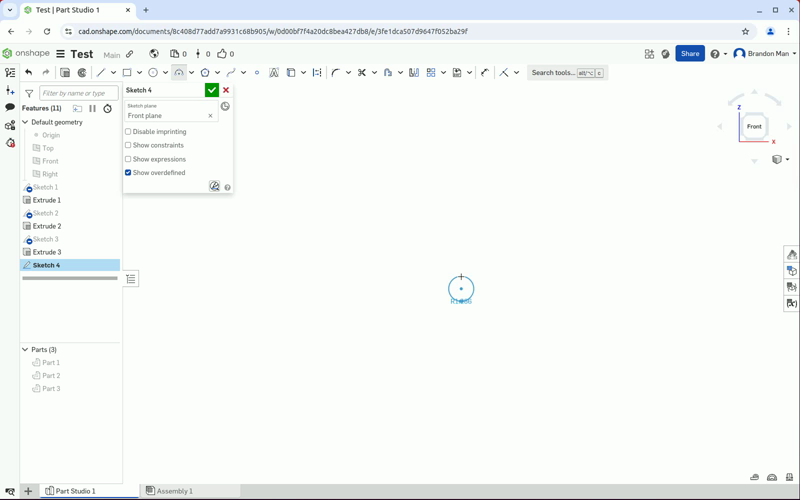
scroll(6)
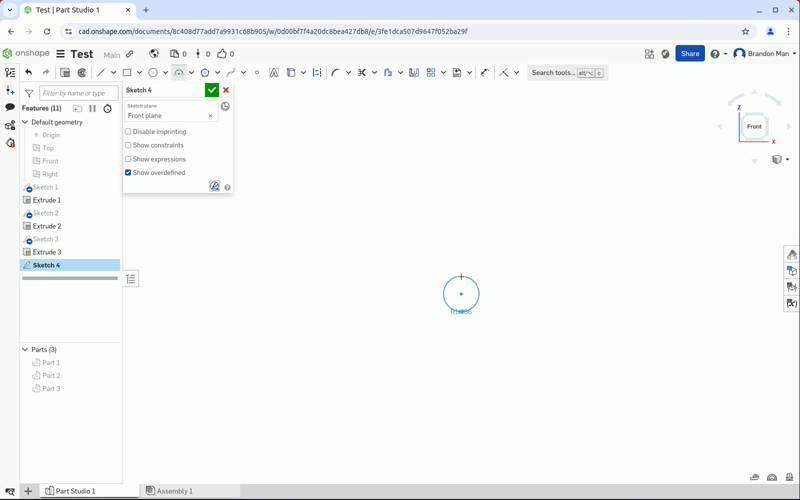
scroll(6)
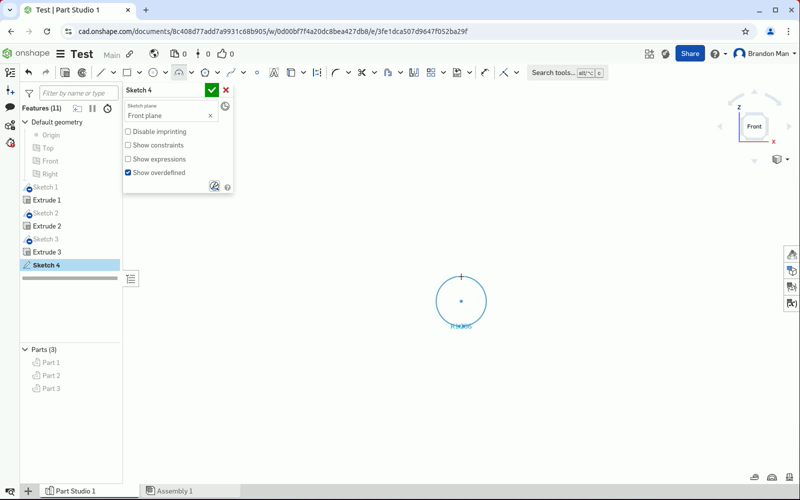
scroll(6)
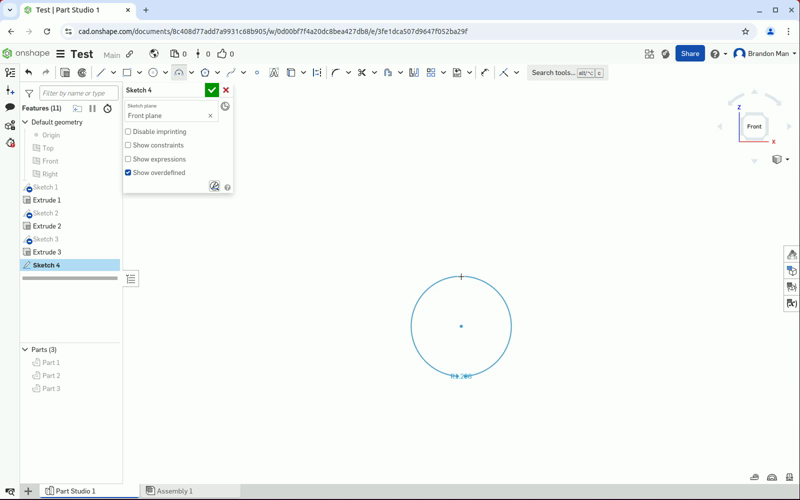
scroll(6)
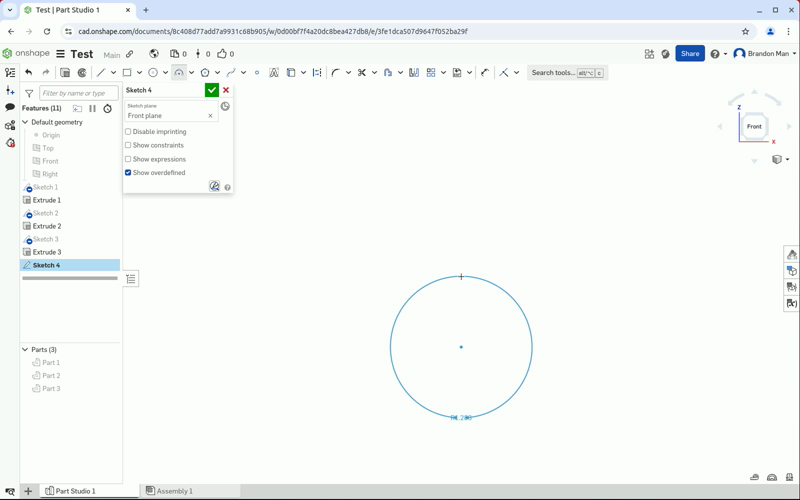
click(461, 276)
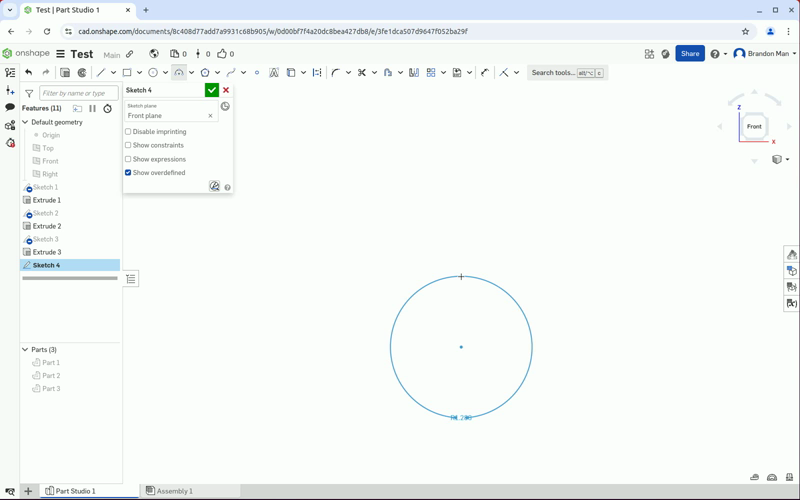
scroll(-6)
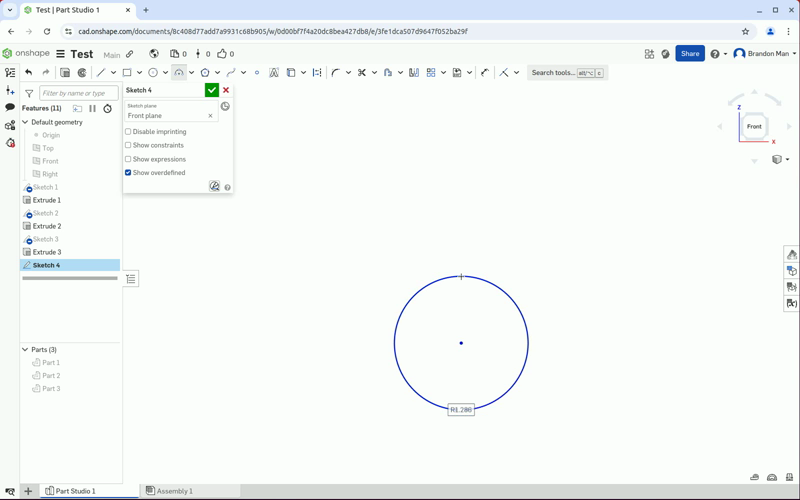
scroll(-6)
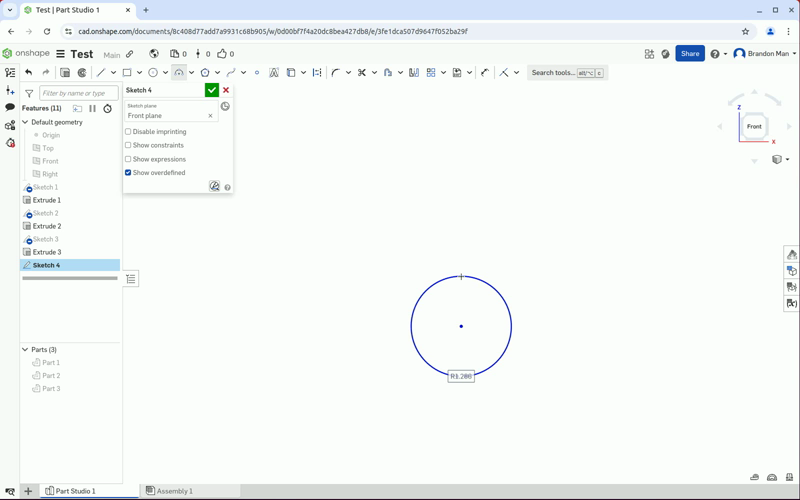
scroll(-6)
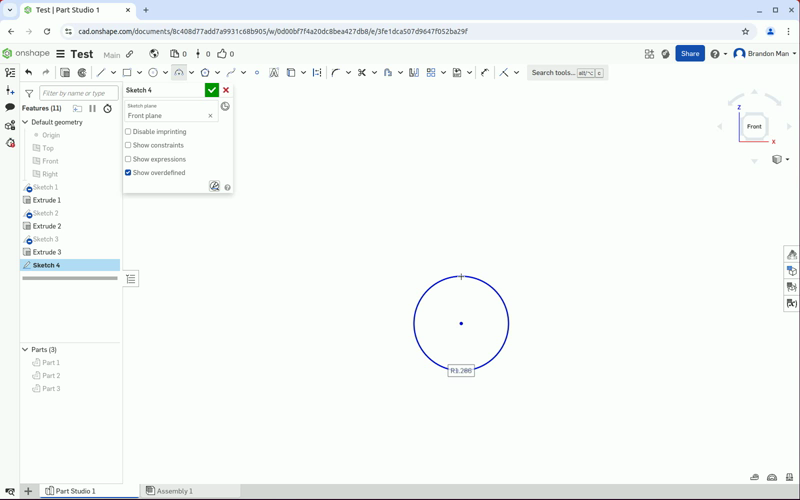
scroll(-6)
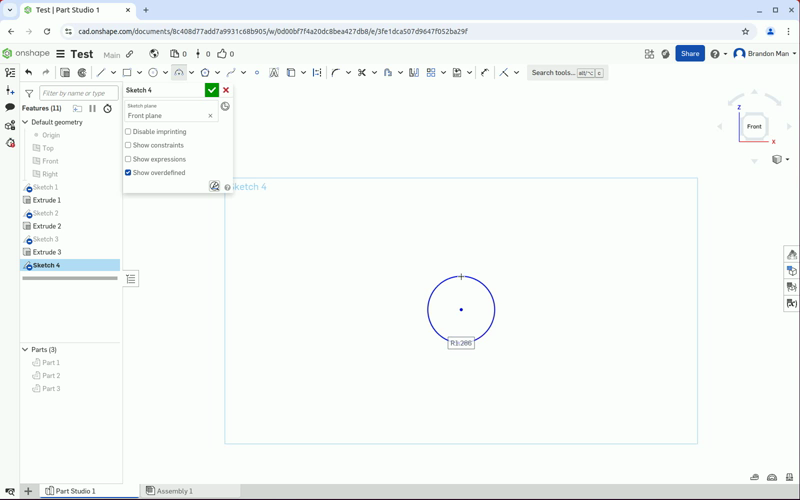
scroll(-6)
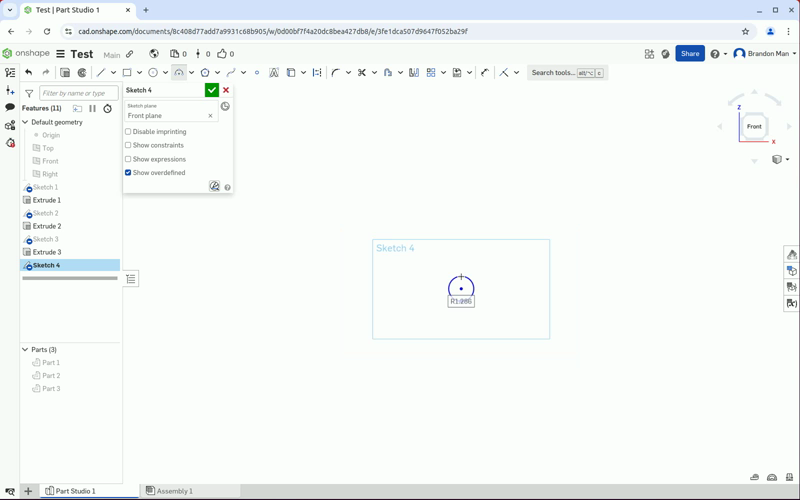
scroll(-6)
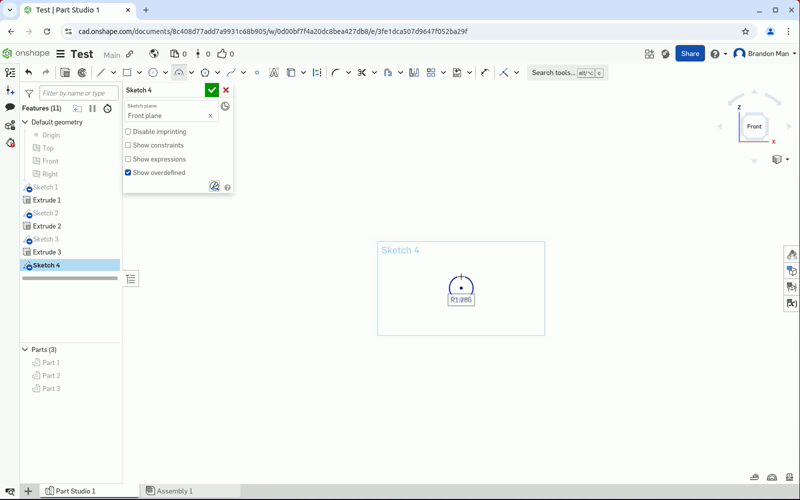
scroll(-6)
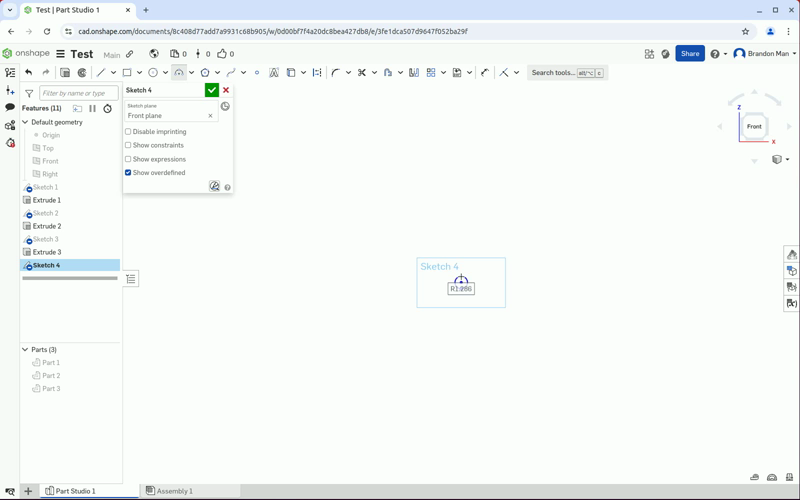
key_up(shift)
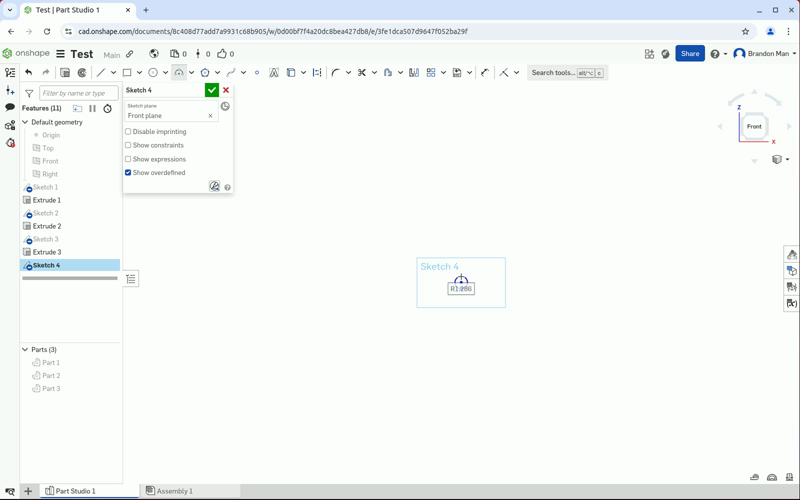
key(esc)
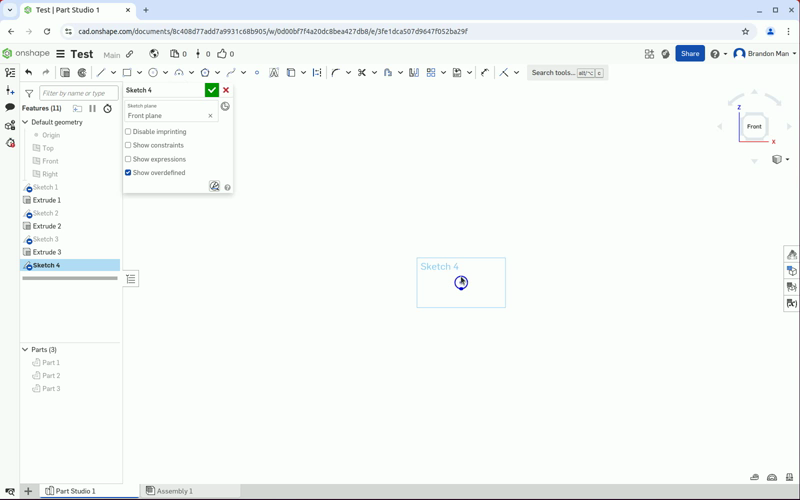
key(l)
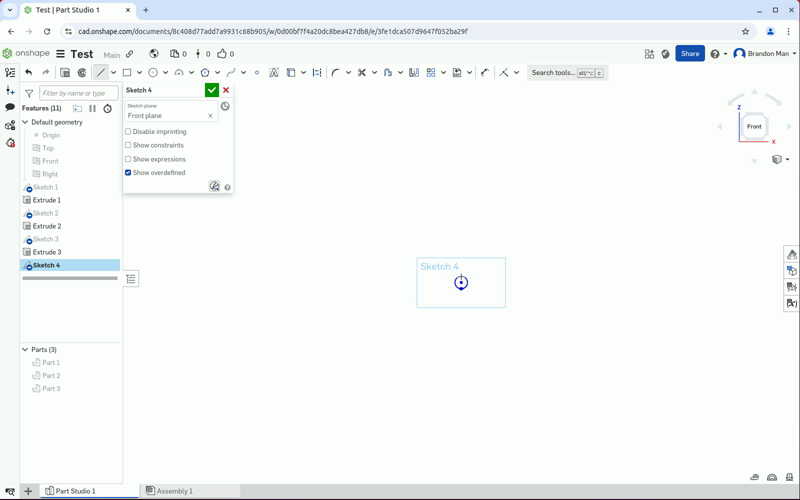
mouse_move(461, 288)
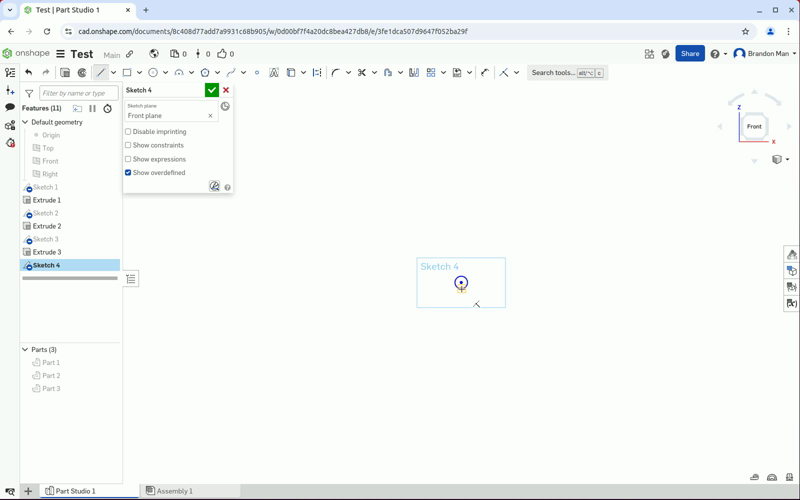
scroll(6)
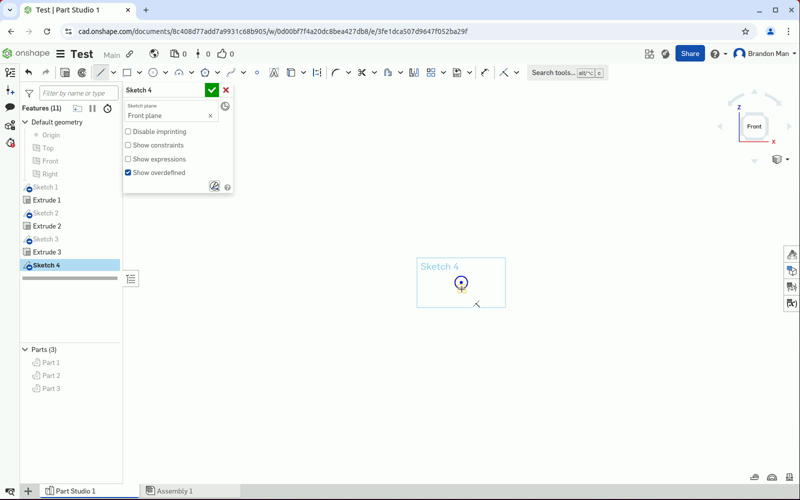
scroll(6)
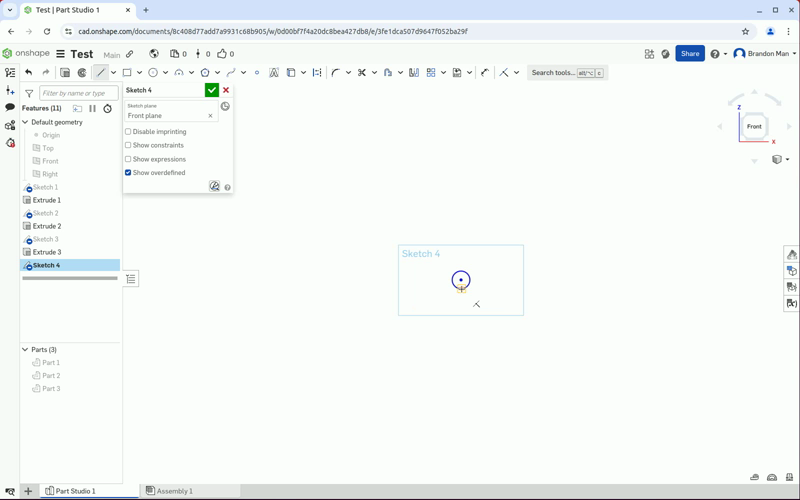
scroll(6)
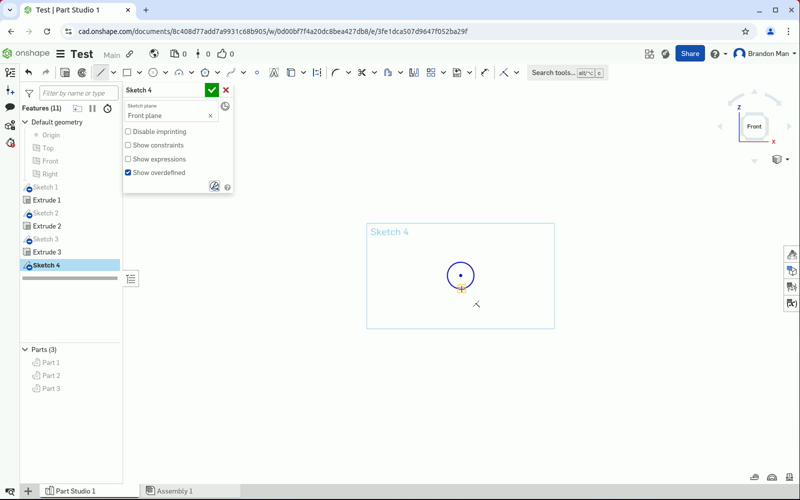
scroll(6)
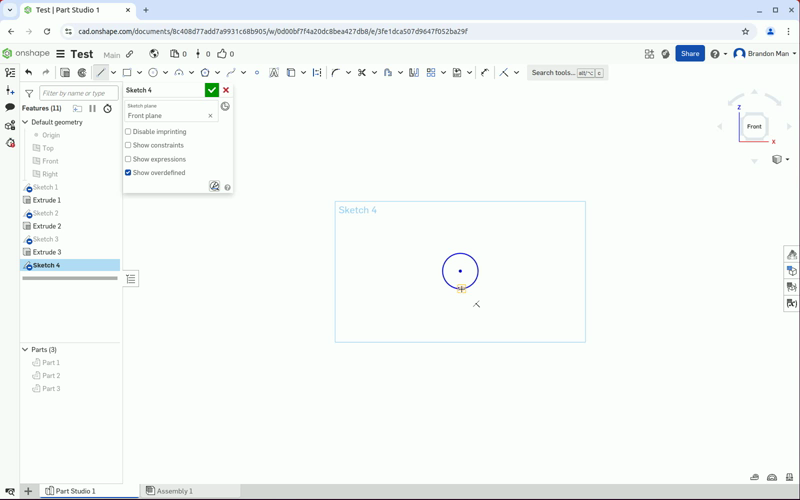
scroll(6)
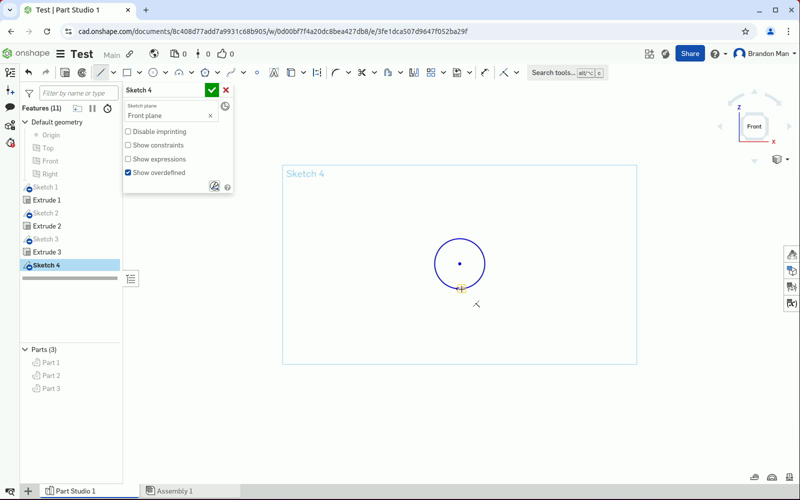
scroll(6)
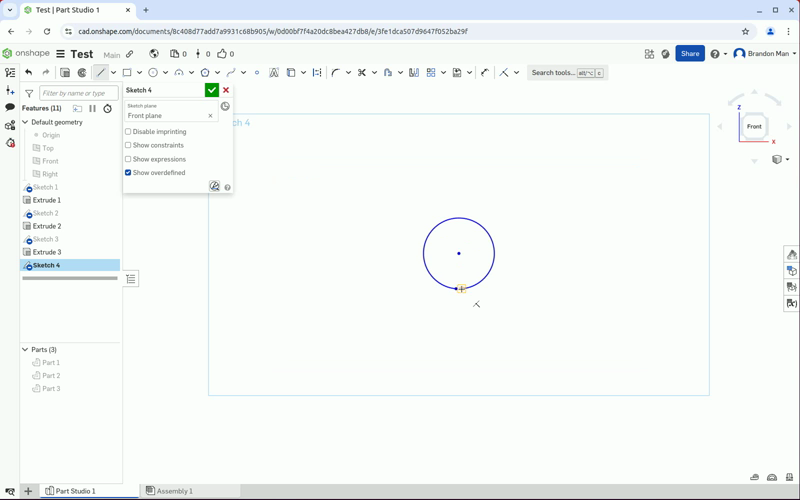
scroll(6)
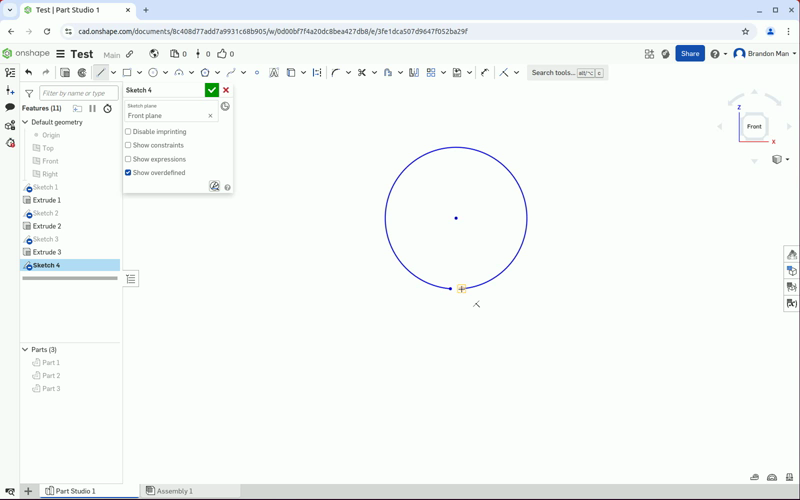
click(461, 288)
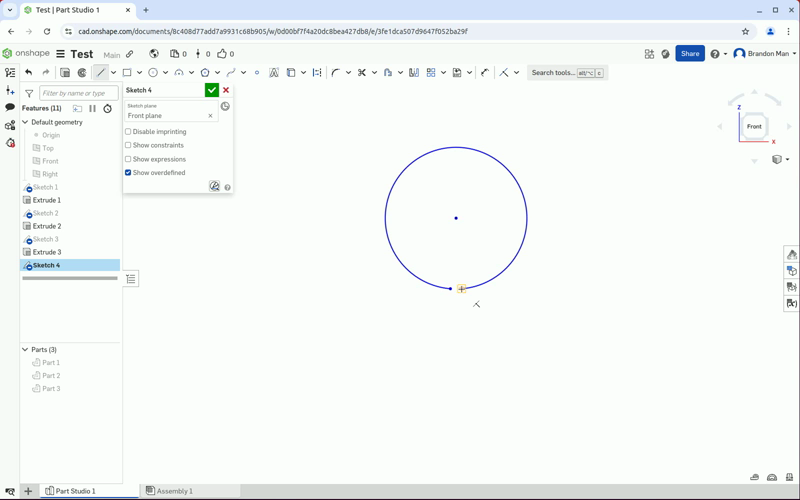
scroll(-6)
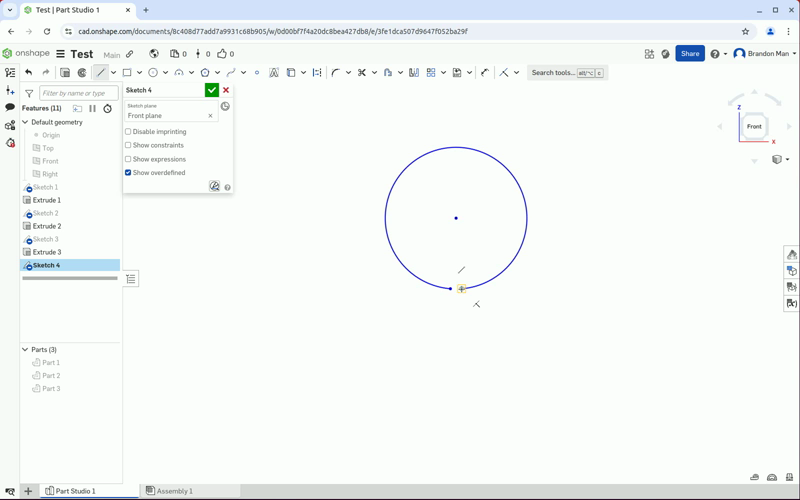
scroll(-6)
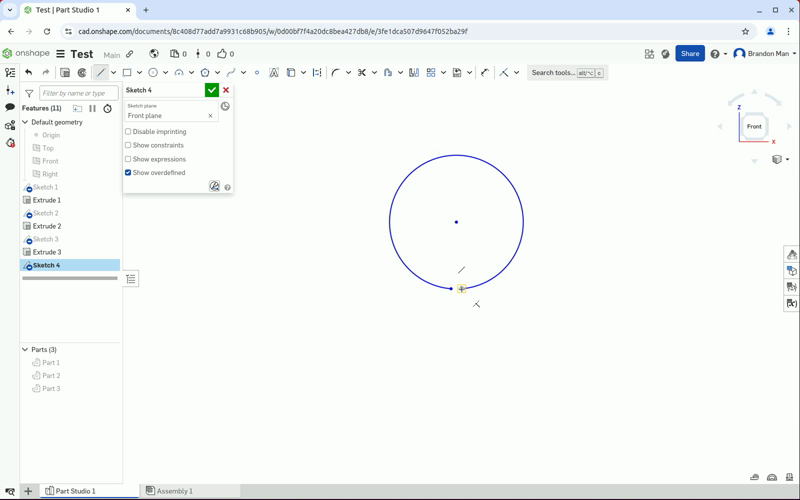
scroll(-6)
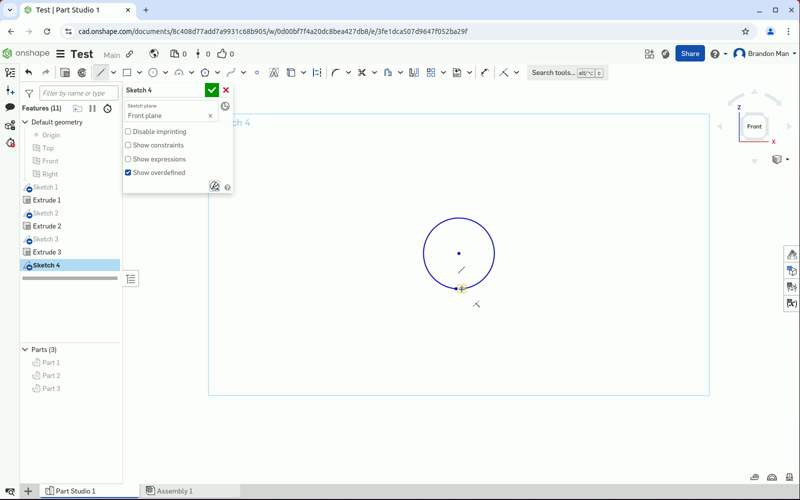
scroll(-6)
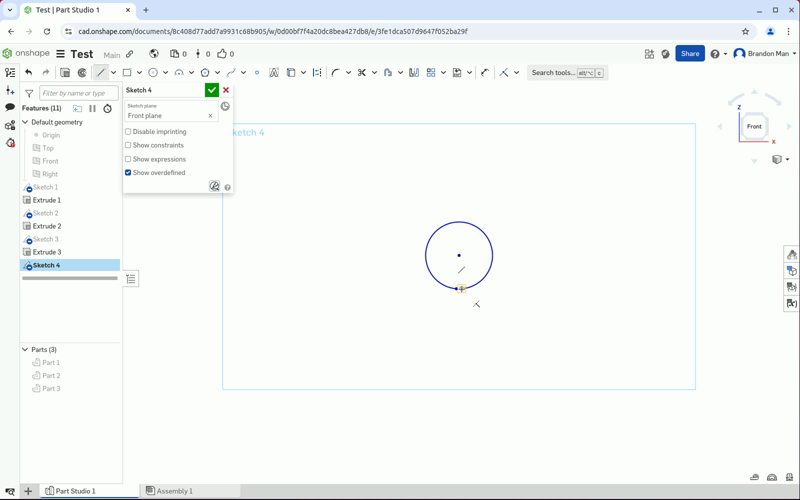
scroll(-6)
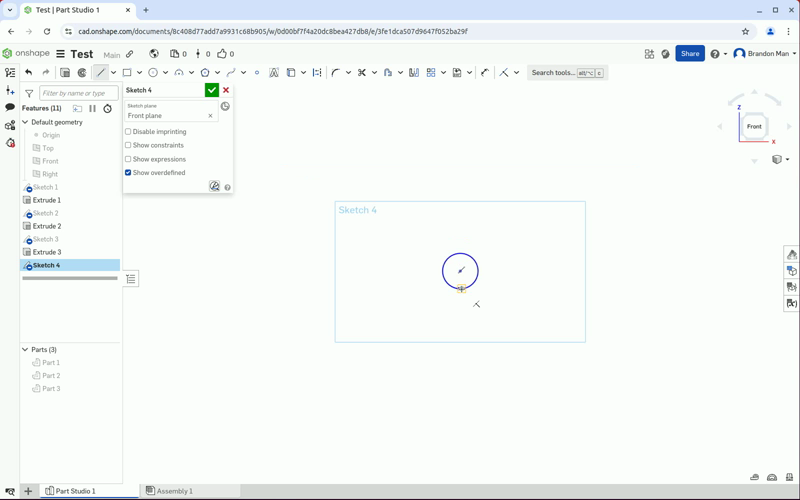
scroll(-6)
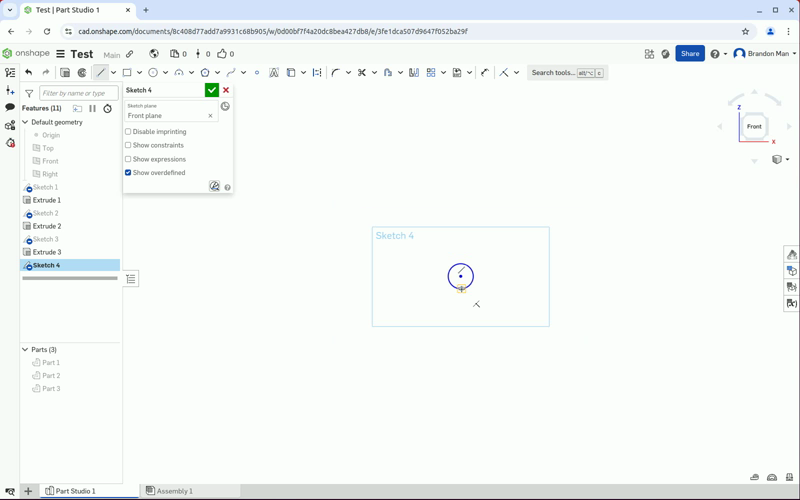
scroll(-6)
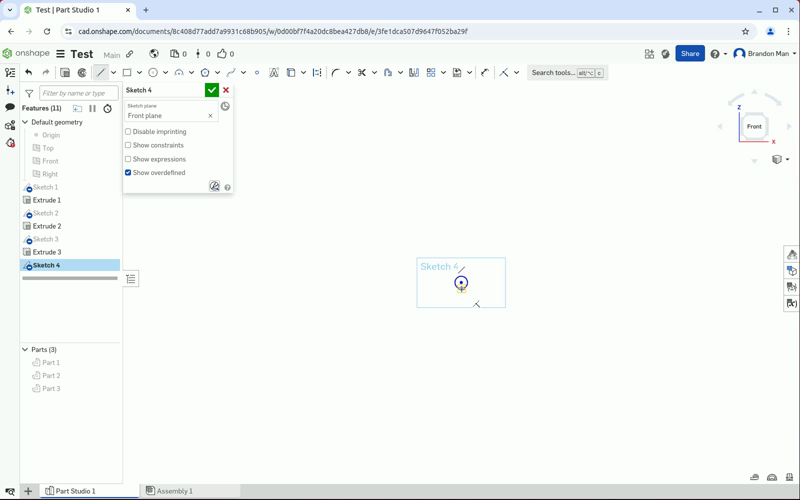
key_down(shift)
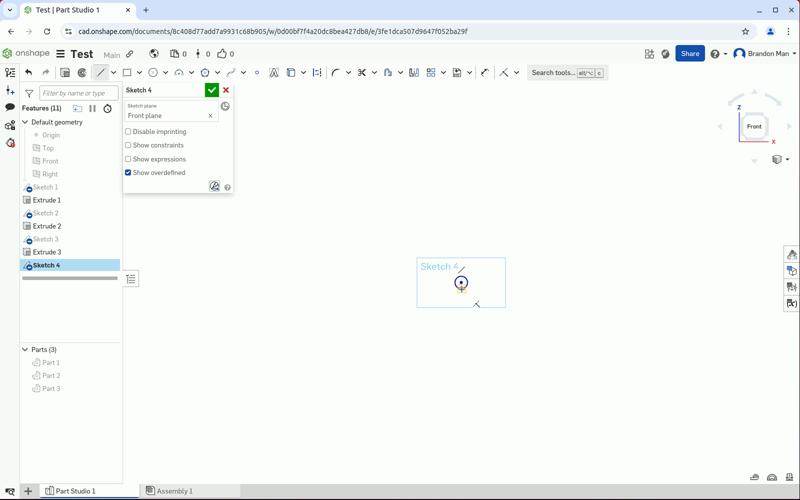
mouse_move(492, 288)
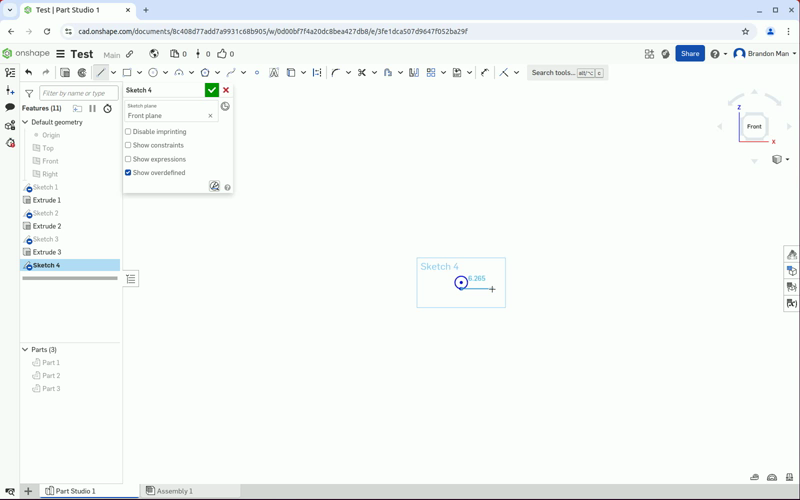
mouse_move(461, 288)
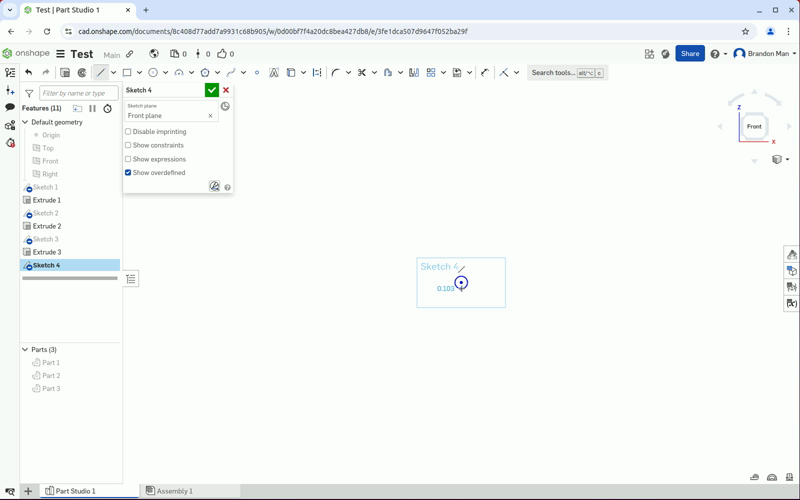
scroll(6)
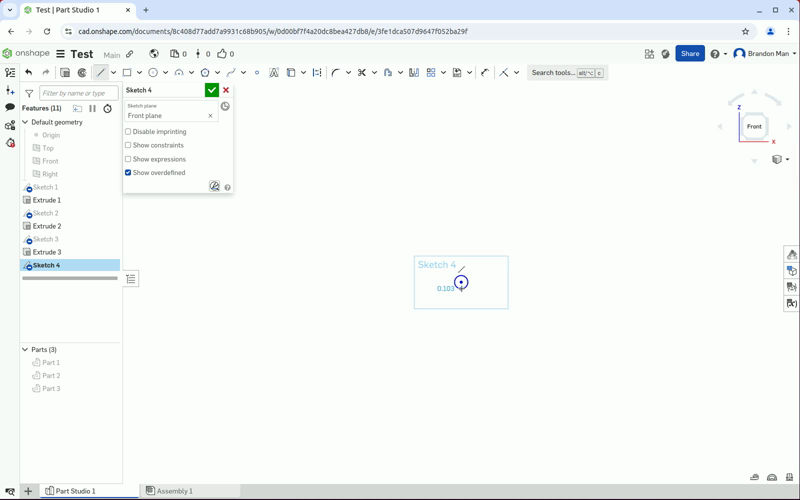
scroll(6)
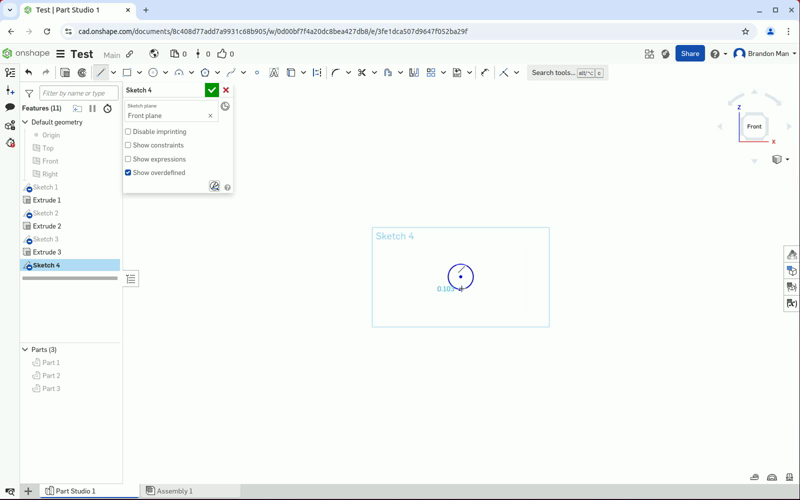
scroll(6)
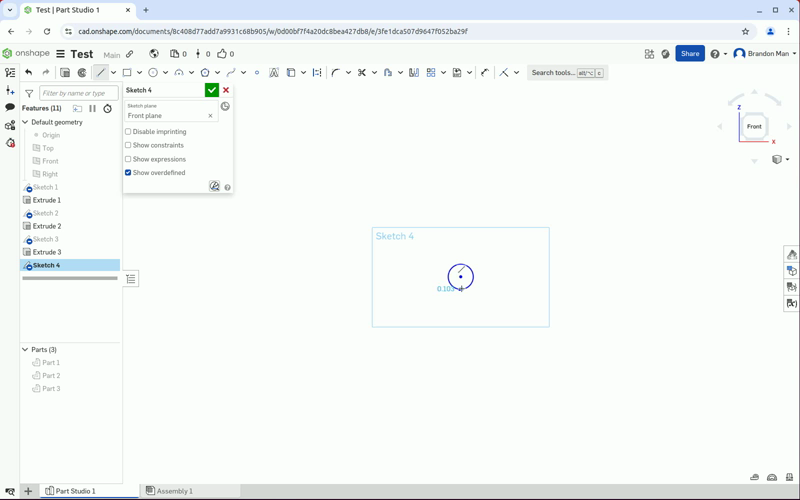
scroll(6)
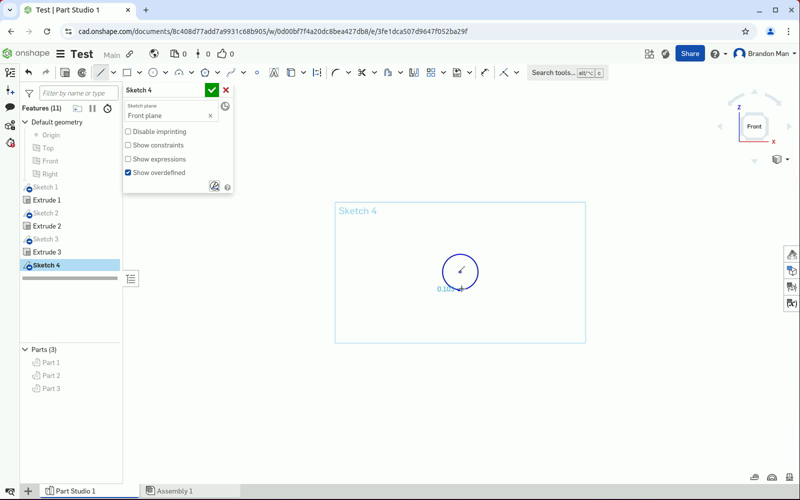
scroll(6)
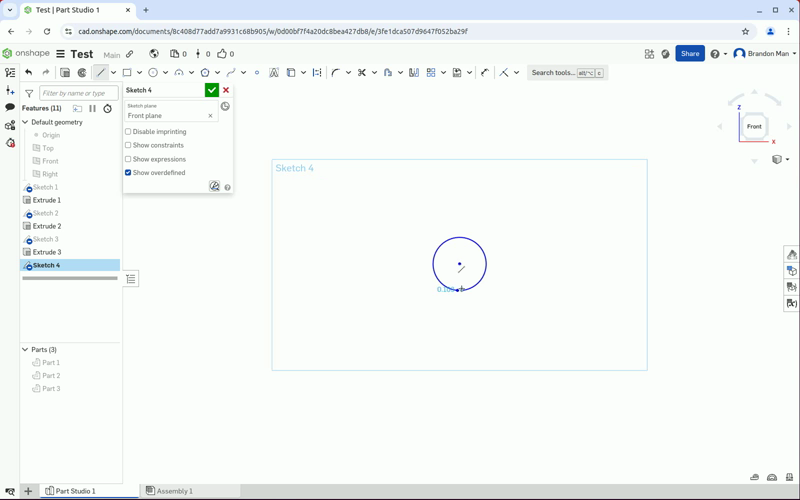
scroll(6)
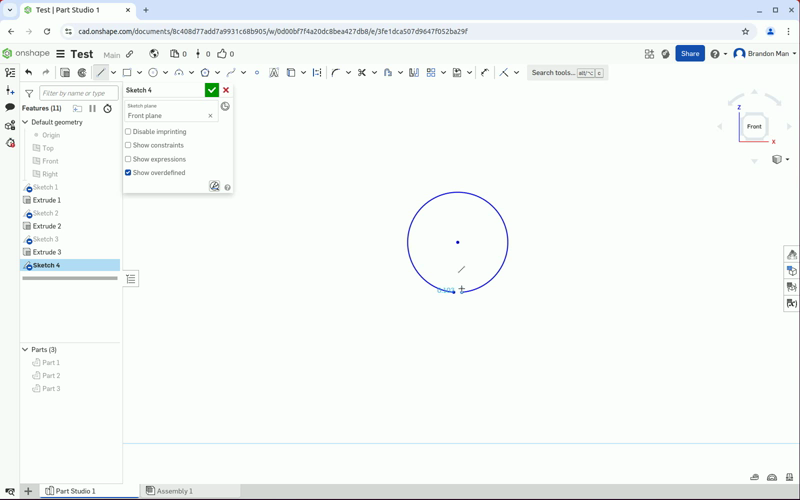
scroll(6)
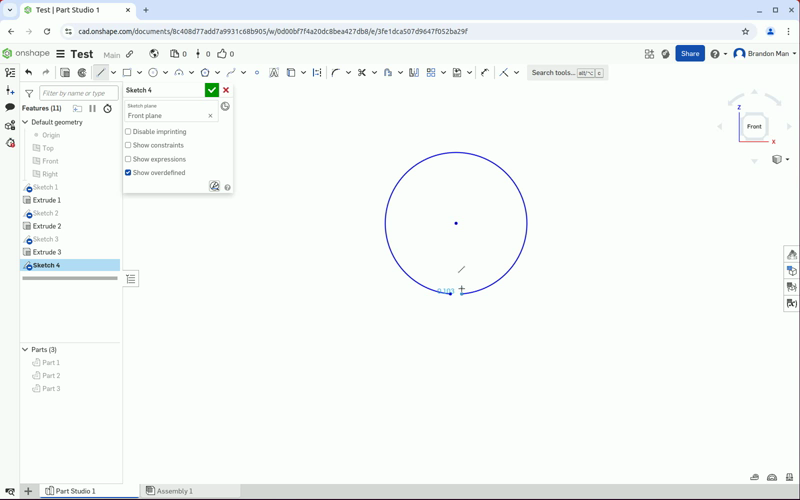
click(461, 288)
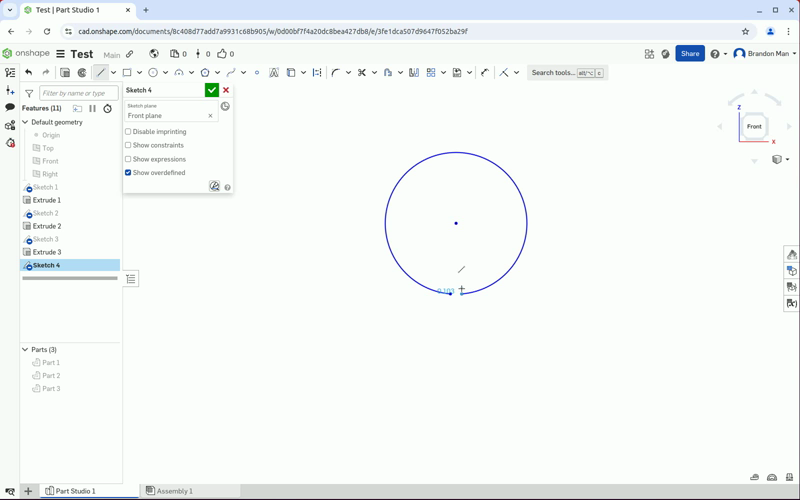
scroll(-6)
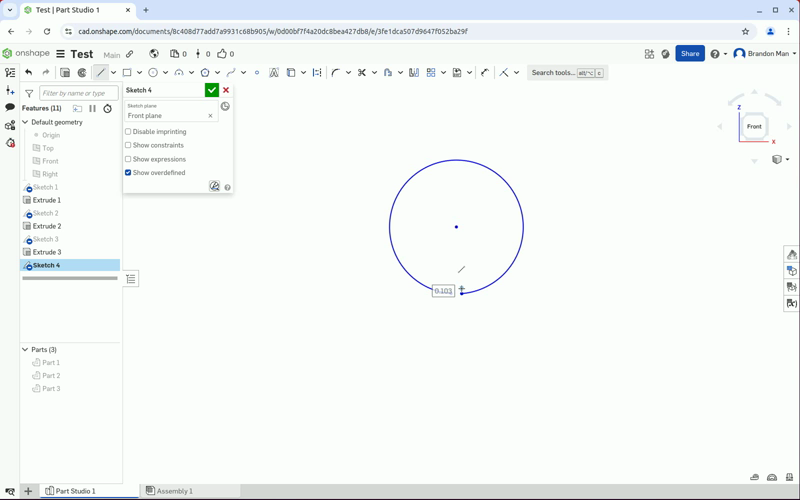
scroll(-6)
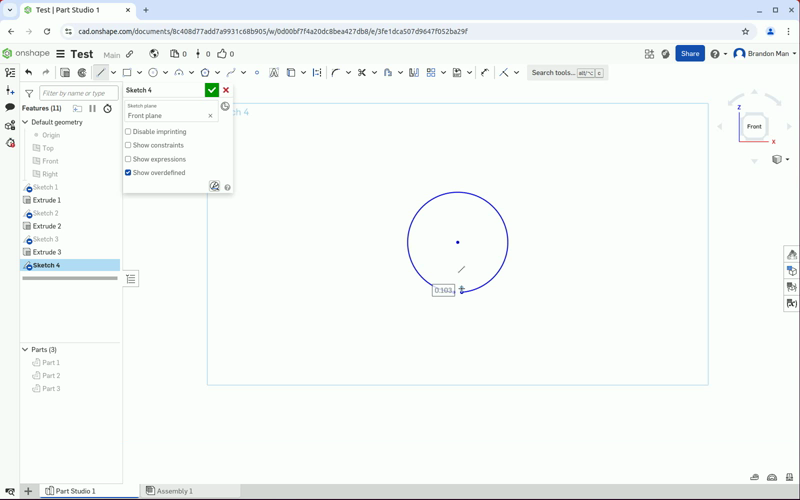
scroll(-6)
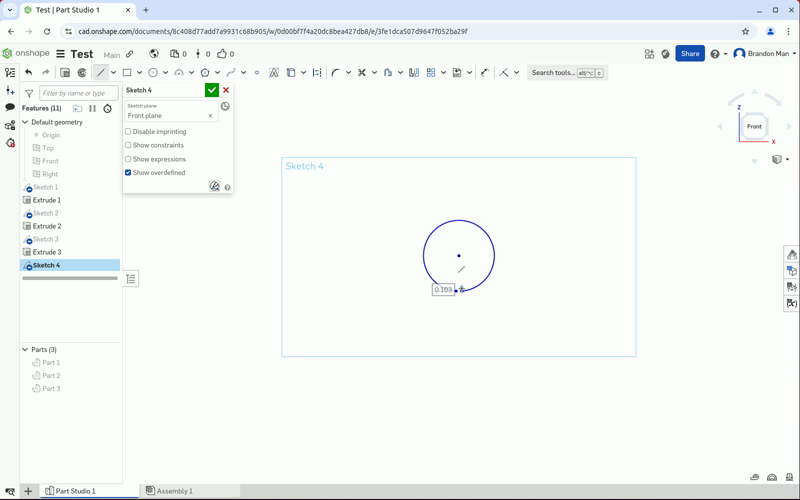
scroll(-6)
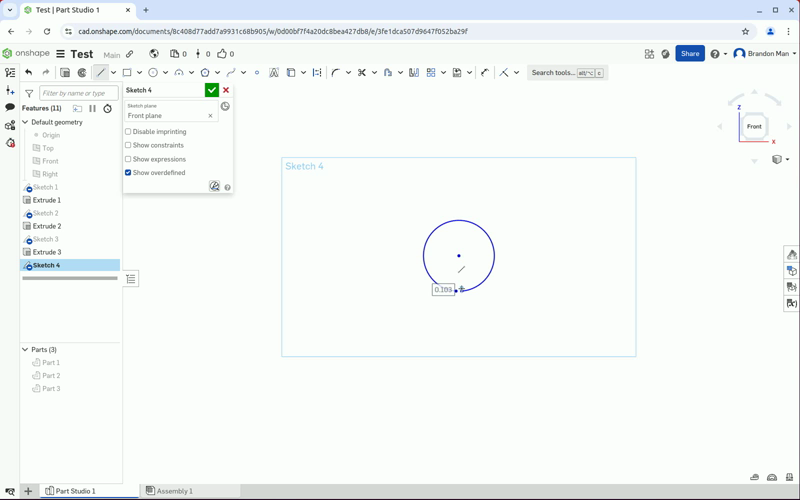
scroll(-6)
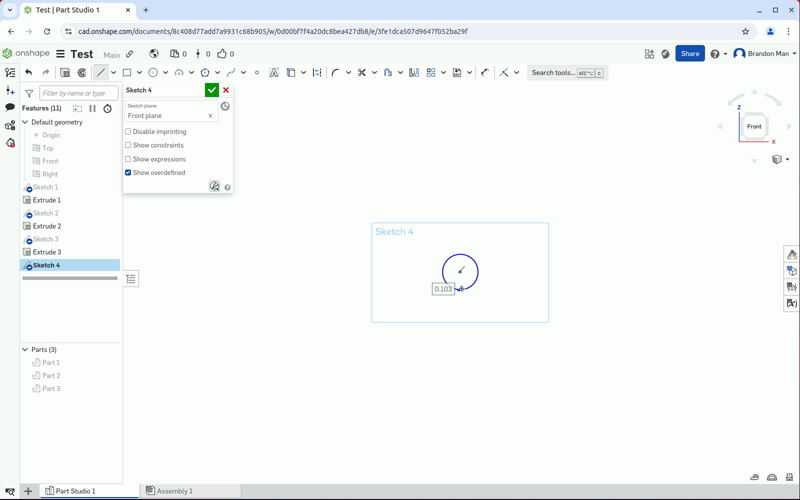
scroll(-6)
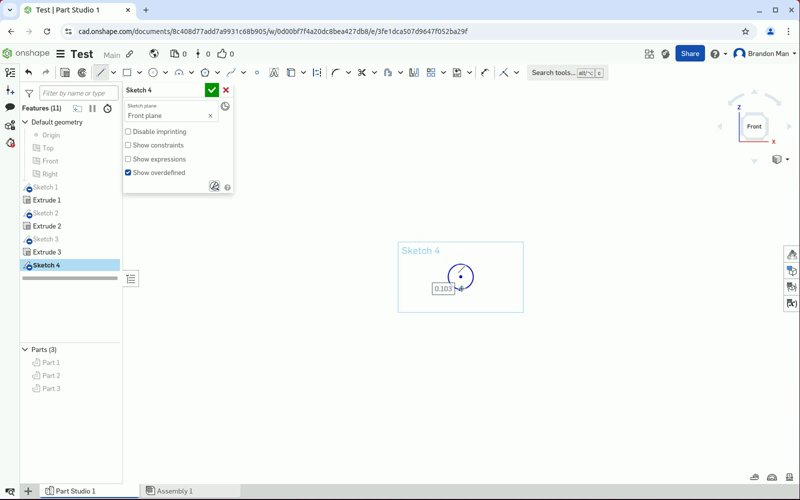
scroll(-6)
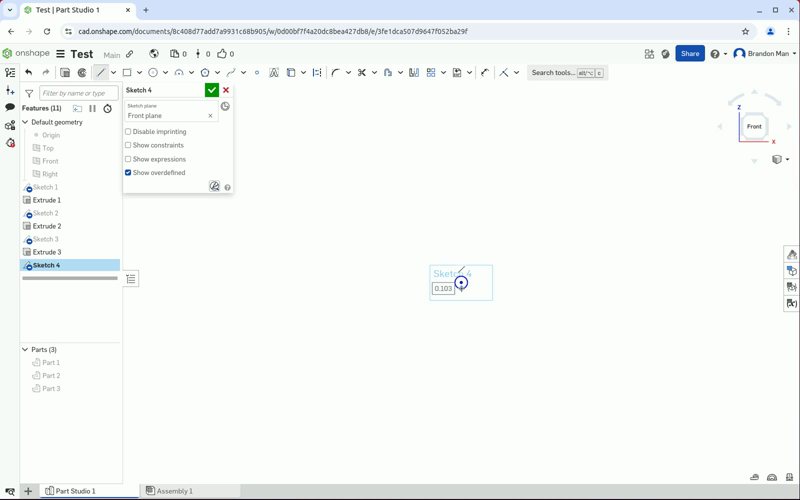
key_up(shift)
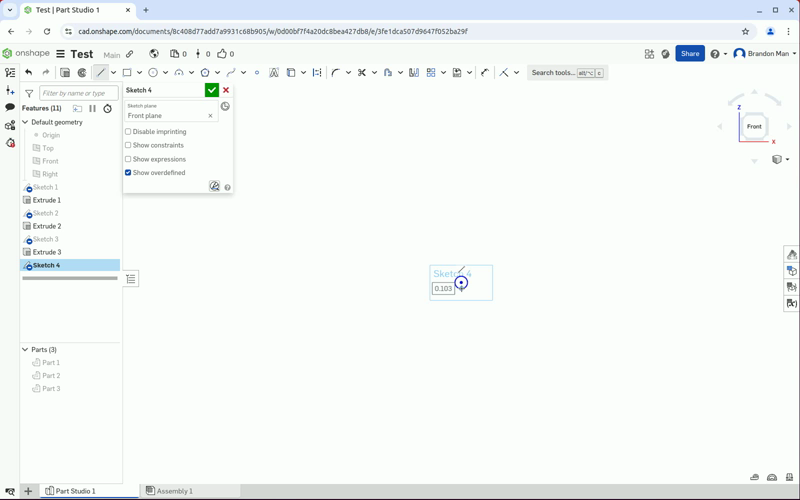
key(esc)
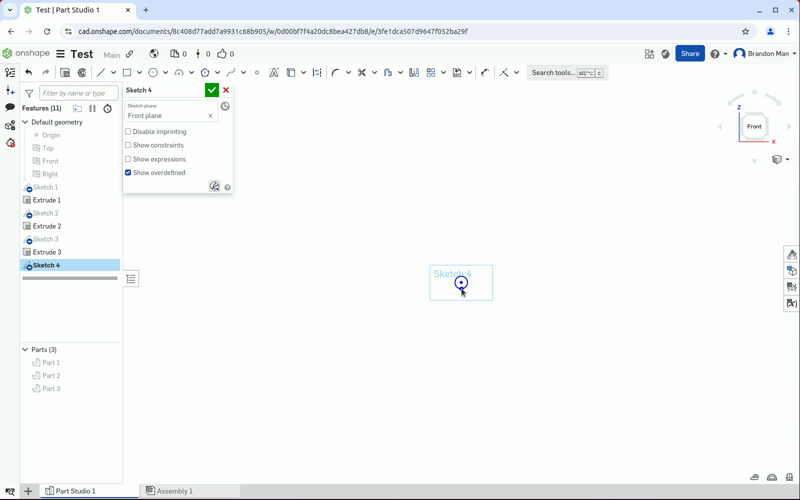
key(a)
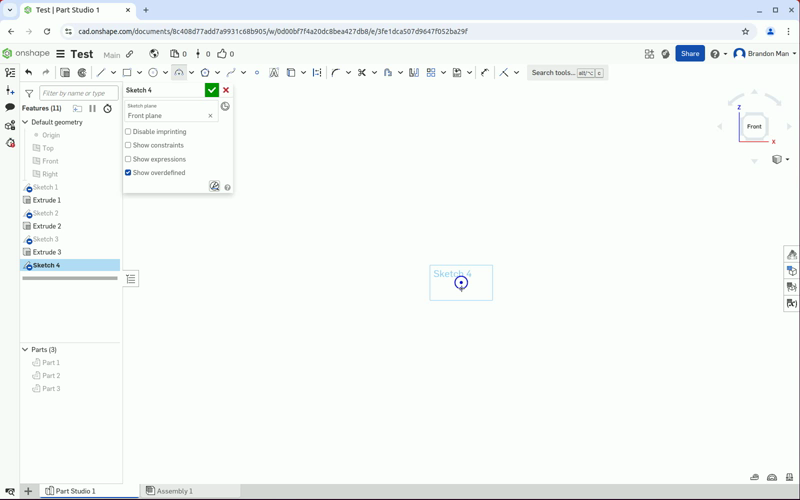
mouse_move(461, 288)
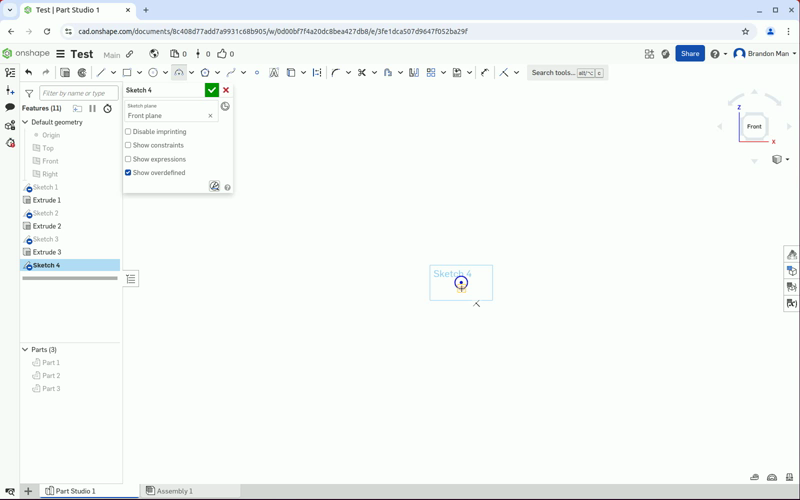
scroll(6)
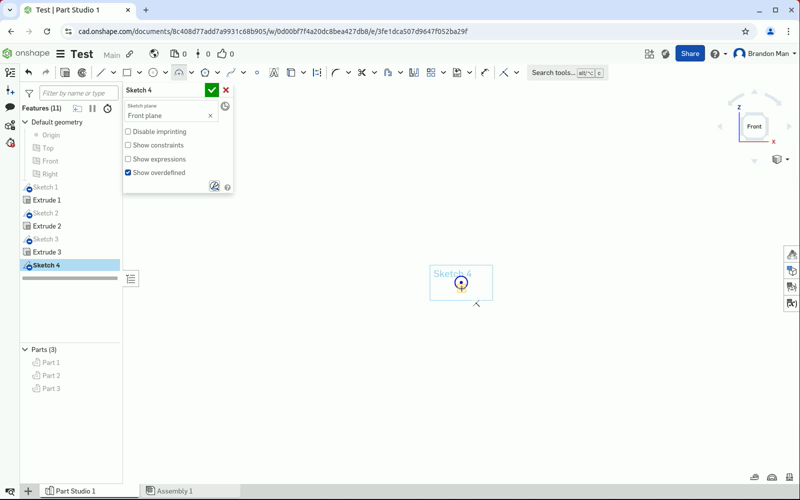
scroll(6)
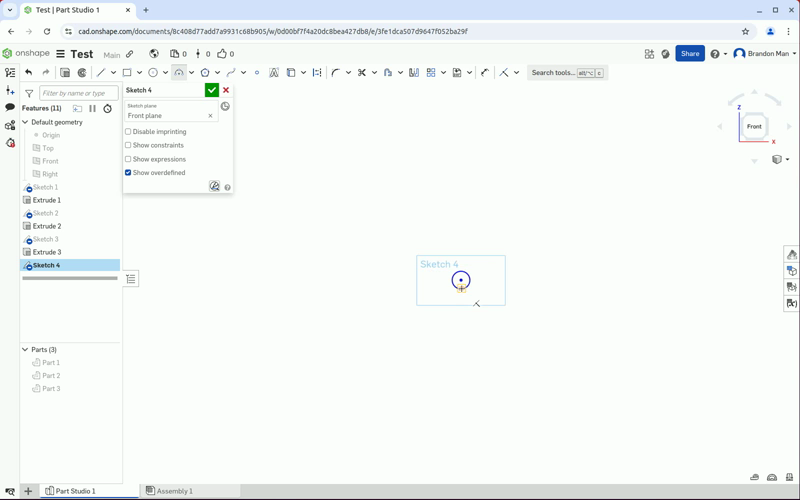
scroll(6)
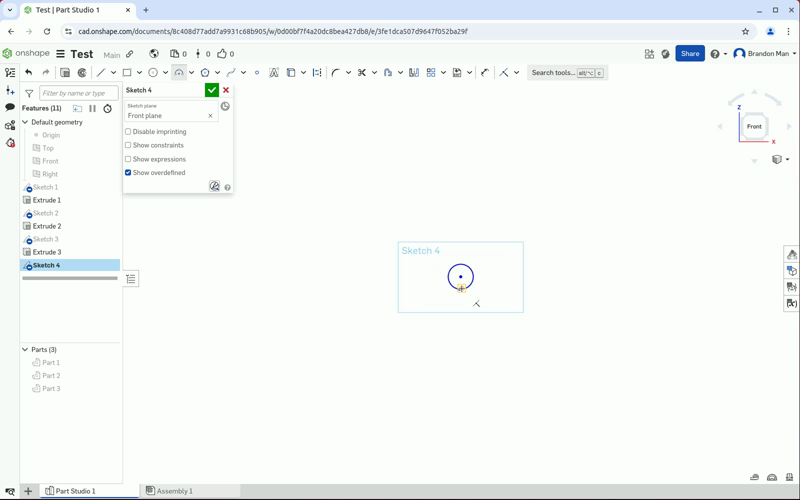
scroll(6)
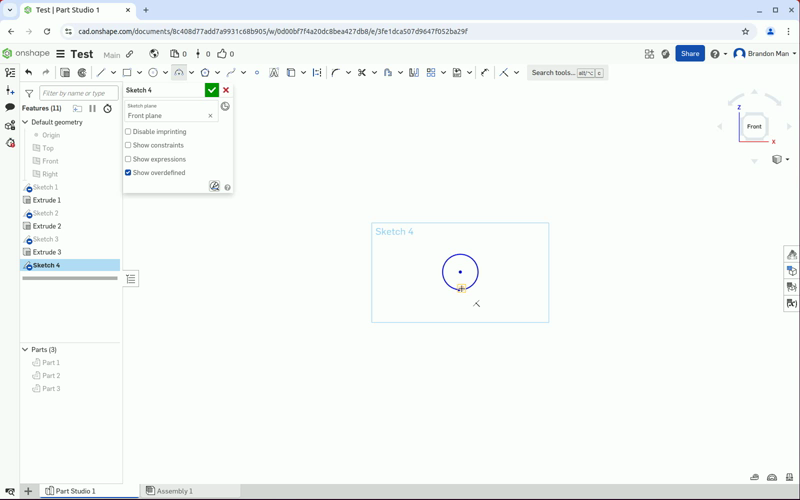
scroll(6)
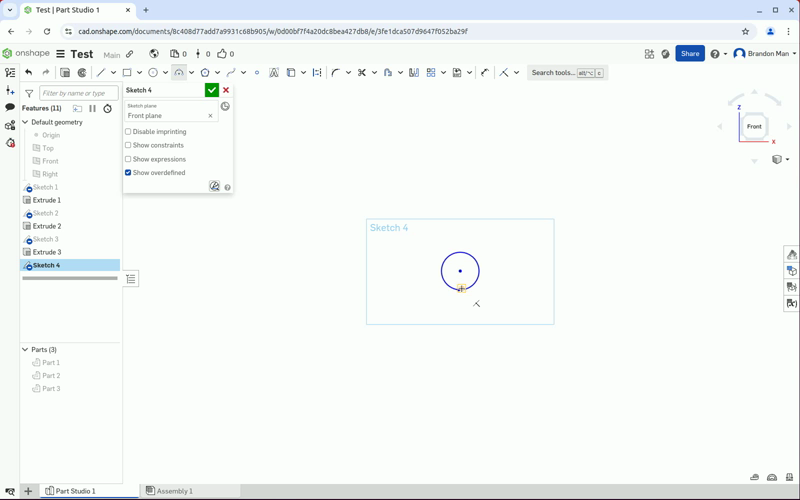
scroll(6)
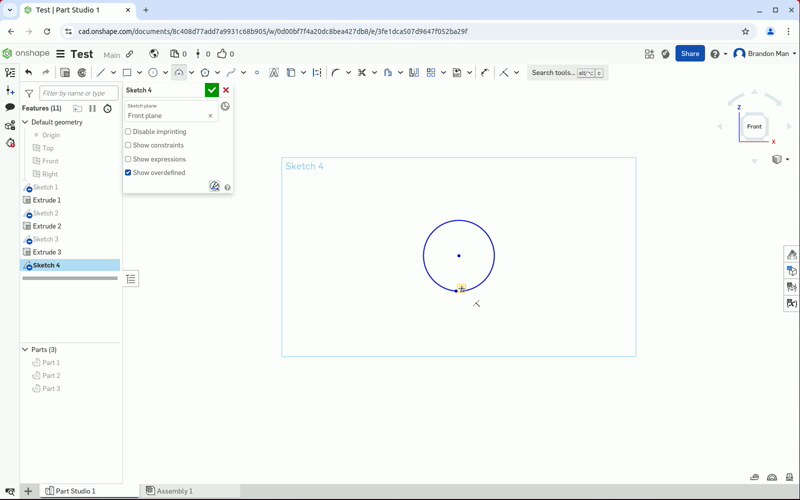
scroll(6)
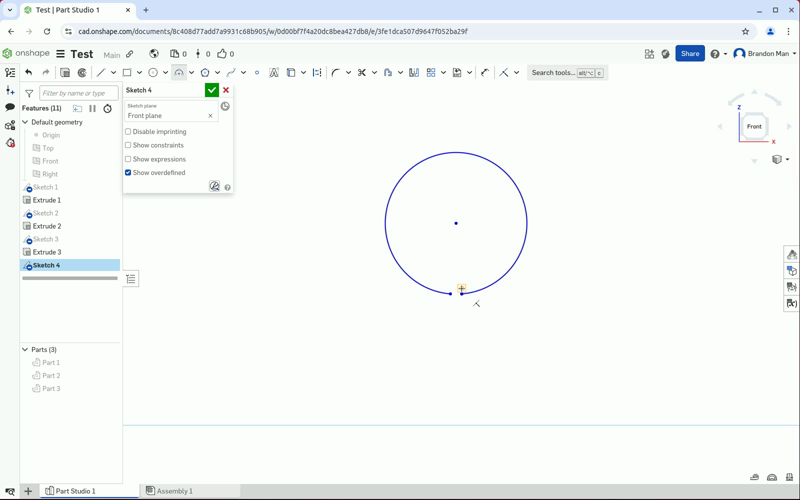
click(461, 288)
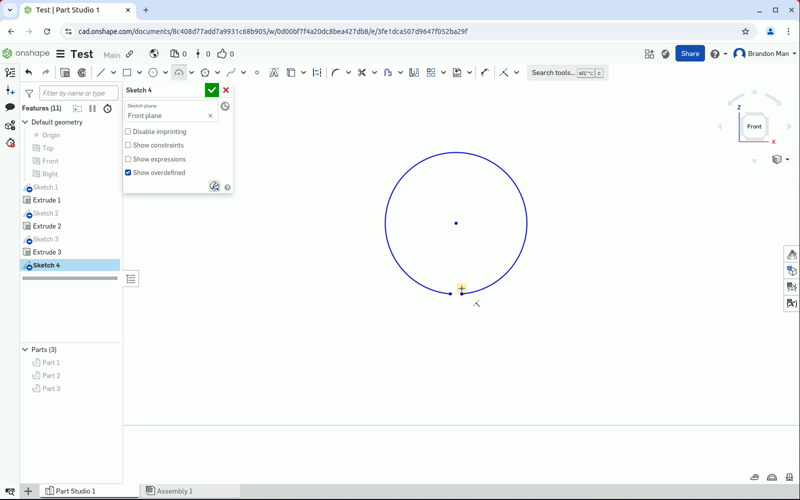
scroll(-6)
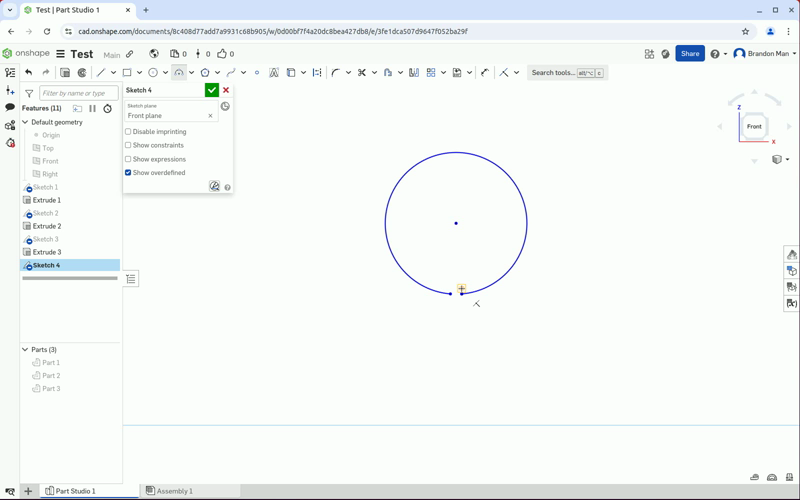
scroll(-6)
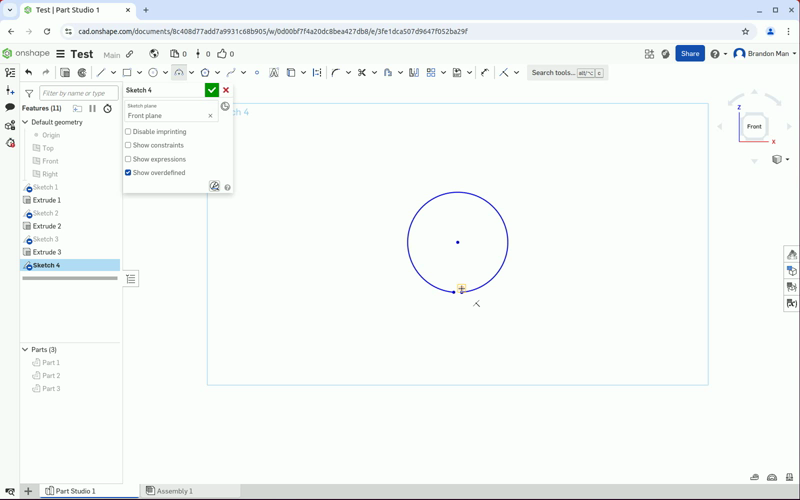
scroll(-6)
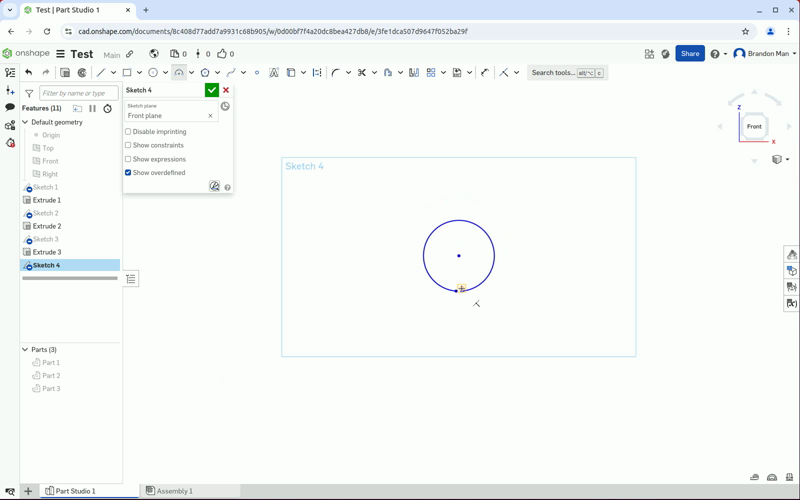
scroll(-6)
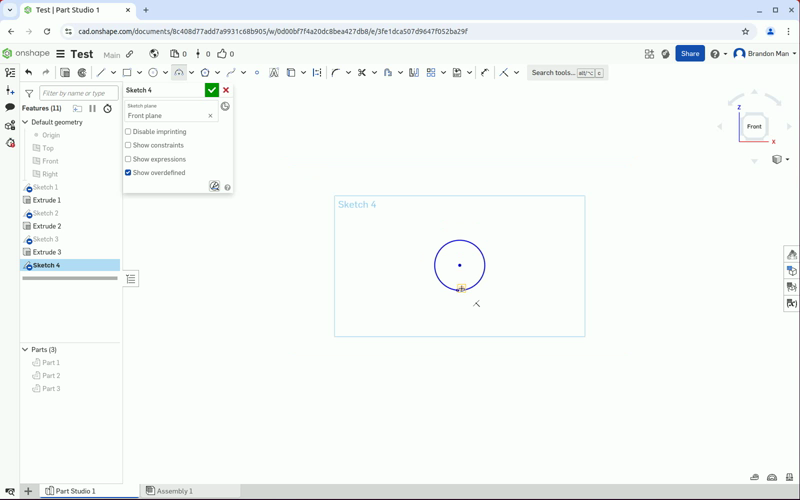
scroll(-6)
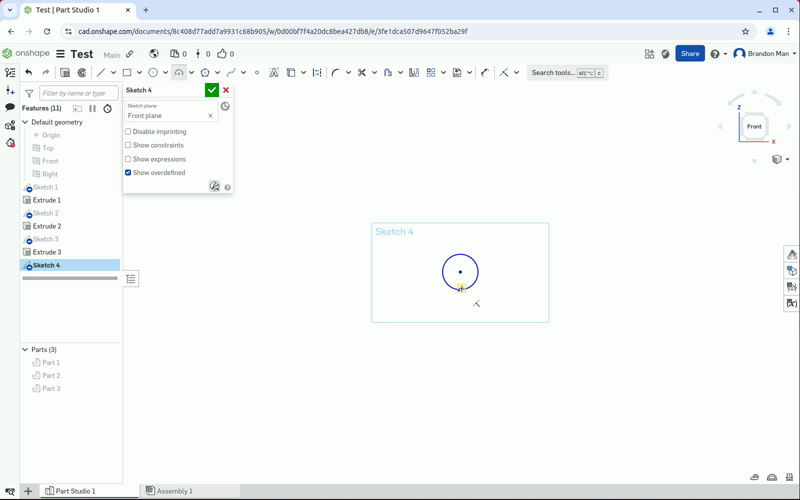
scroll(-6)
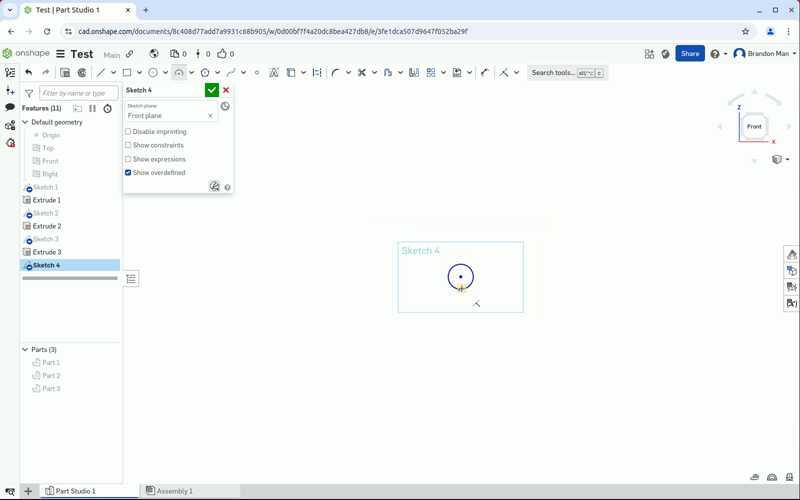
scroll(-6)
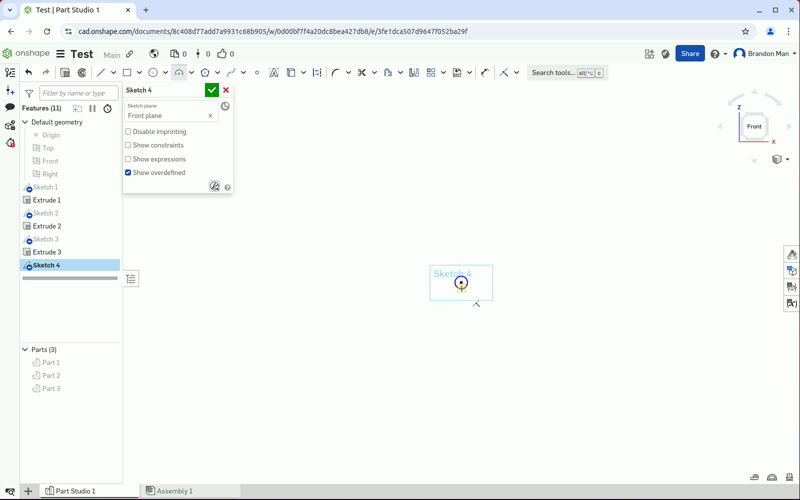
key_down(shift)
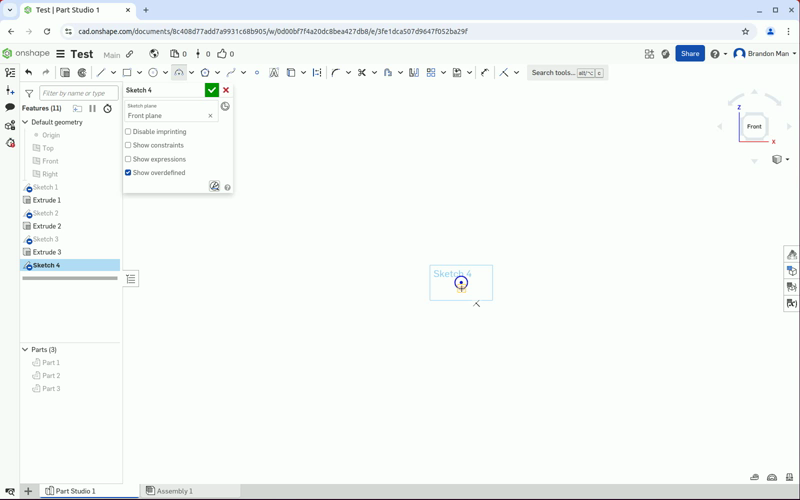
mouse_move(460, 288)
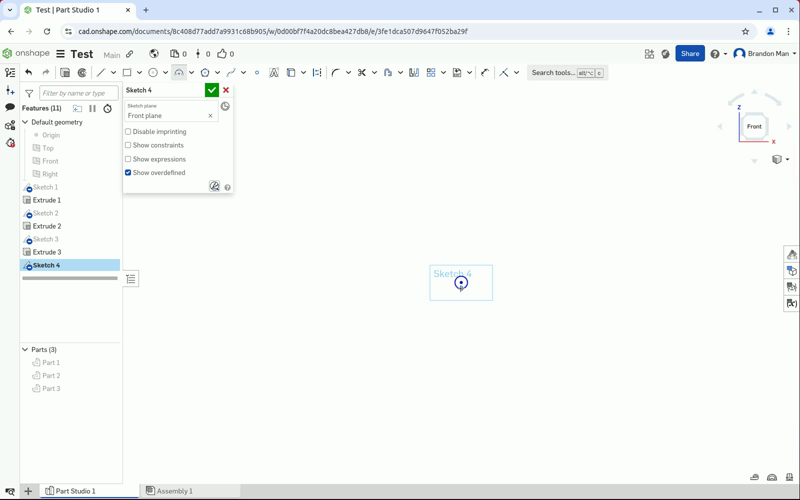
scroll(6)
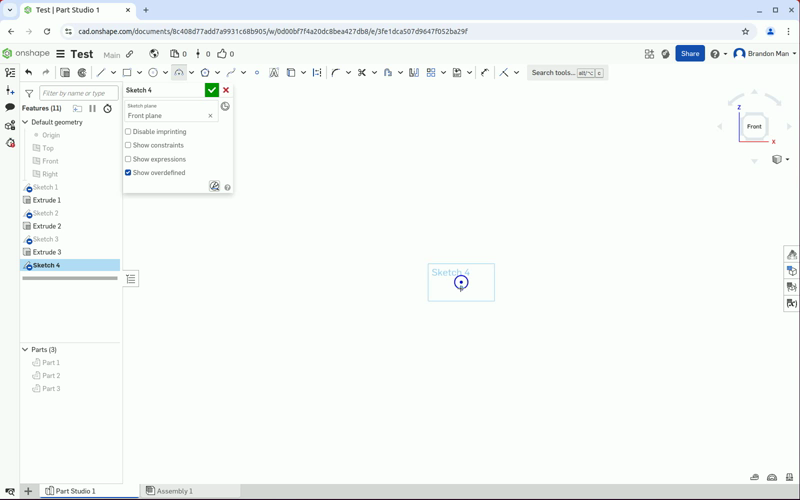
scroll(6)
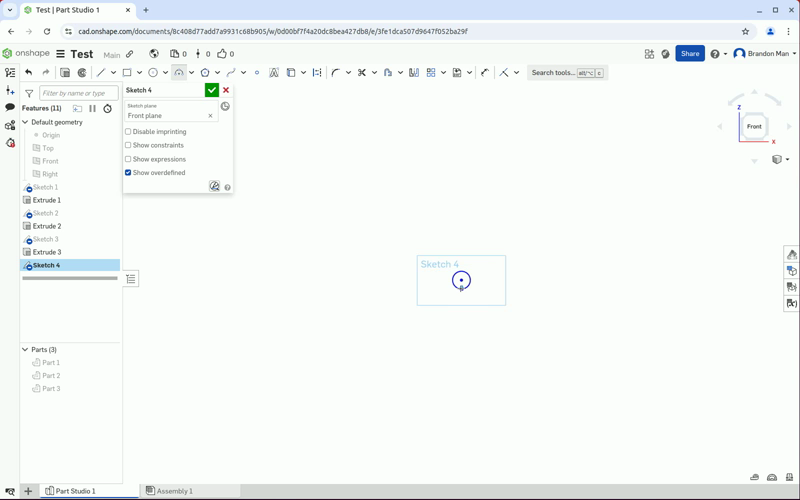
scroll(6)
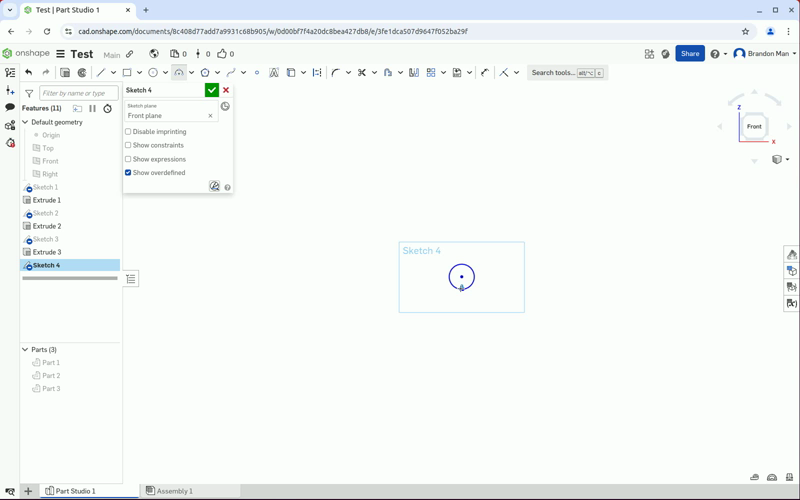
scroll(6)
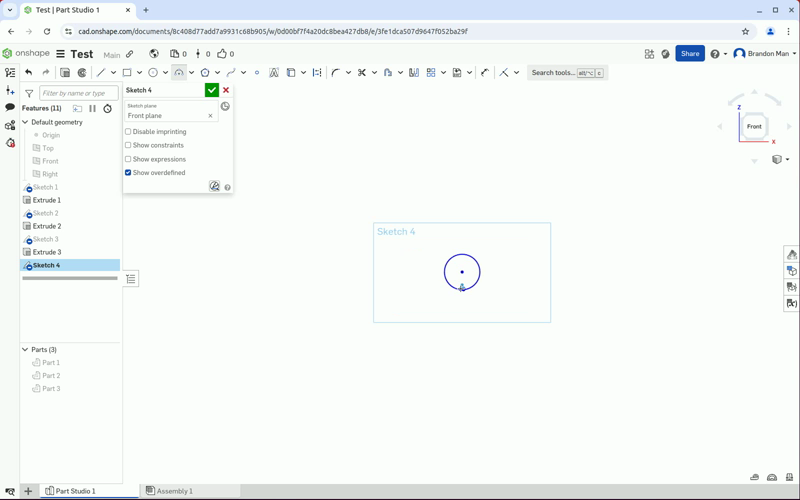
scroll(6)
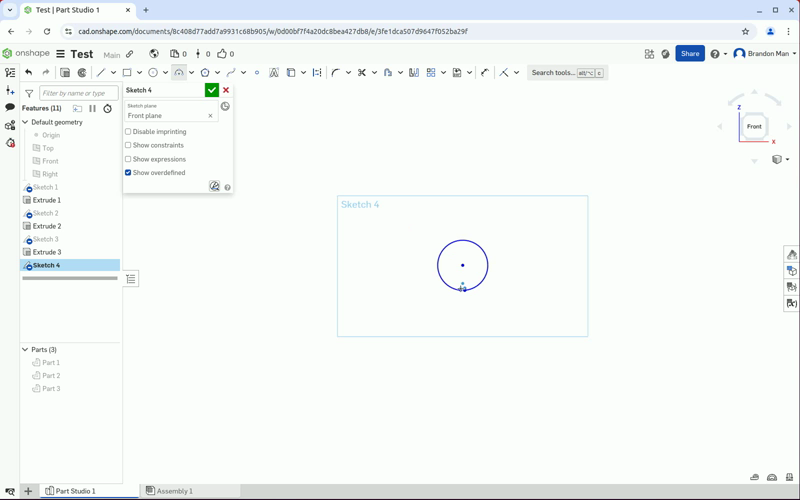
scroll(6)
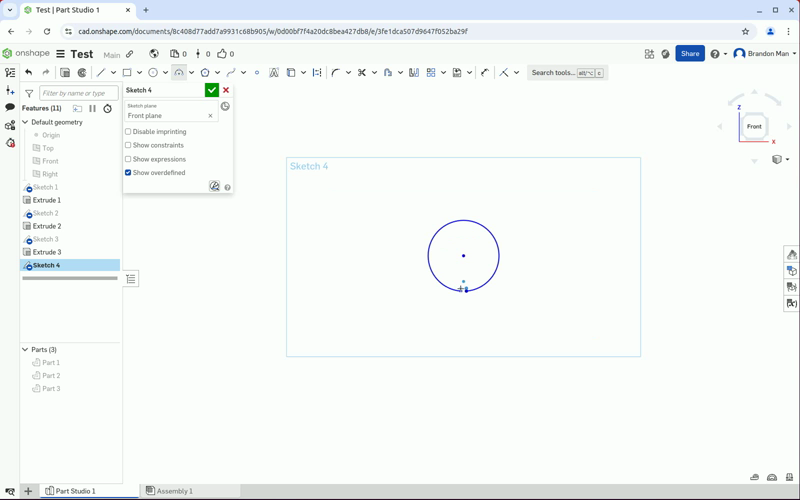
scroll(6)
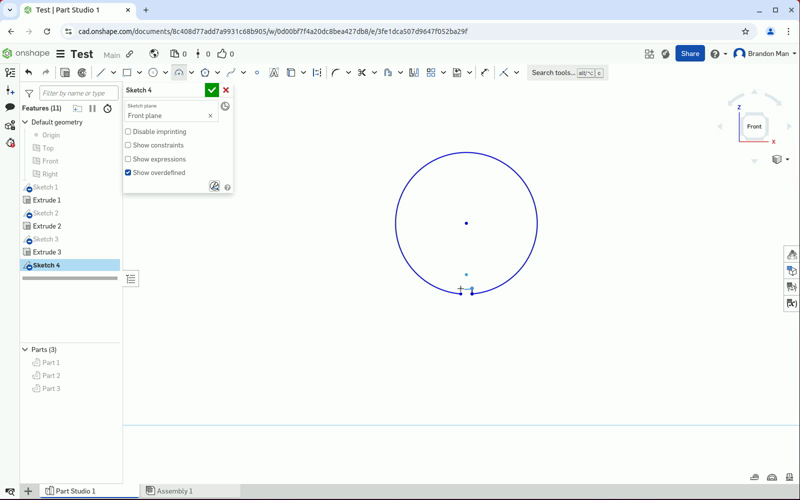
click(460, 288)
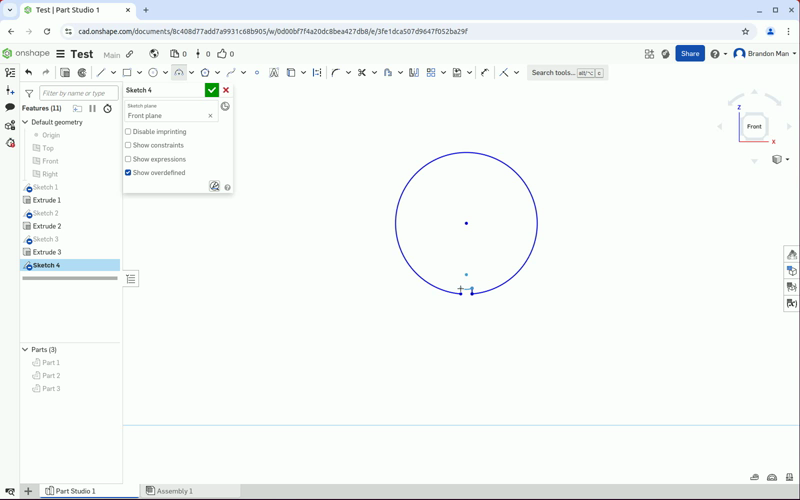
scroll(-6)
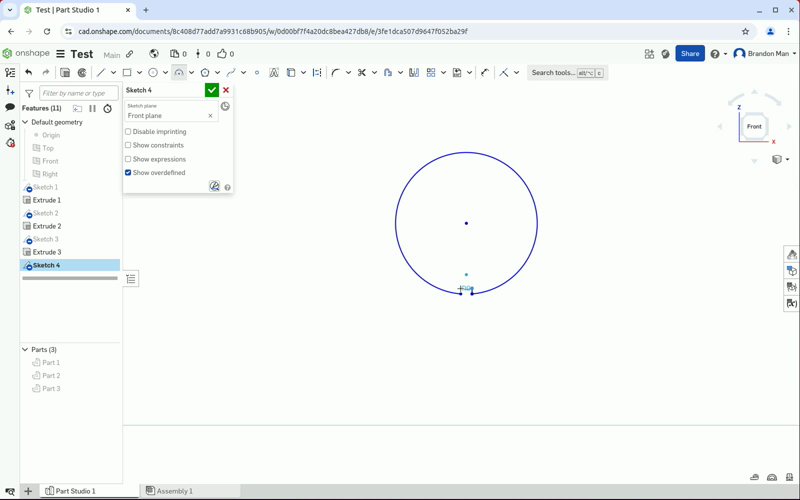
scroll(-6)
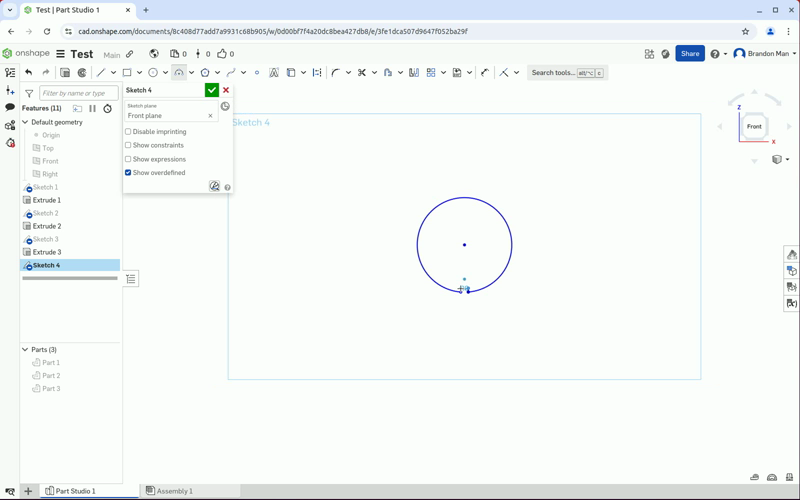
scroll(-6)
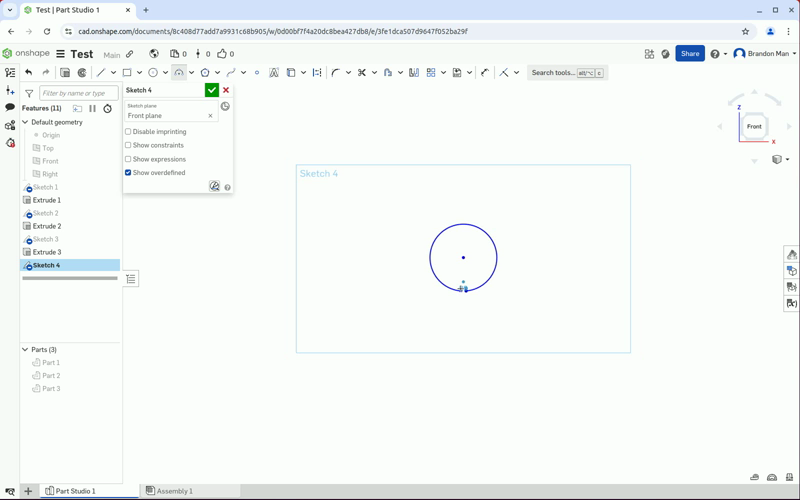
scroll(-6)
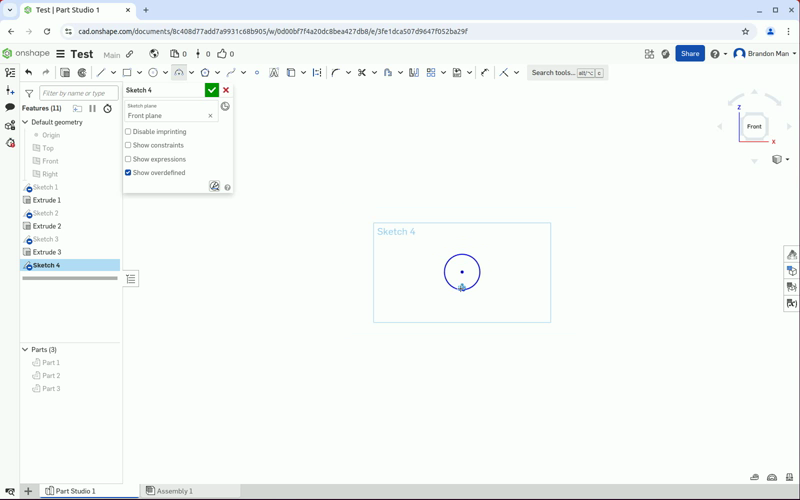
scroll(-6)
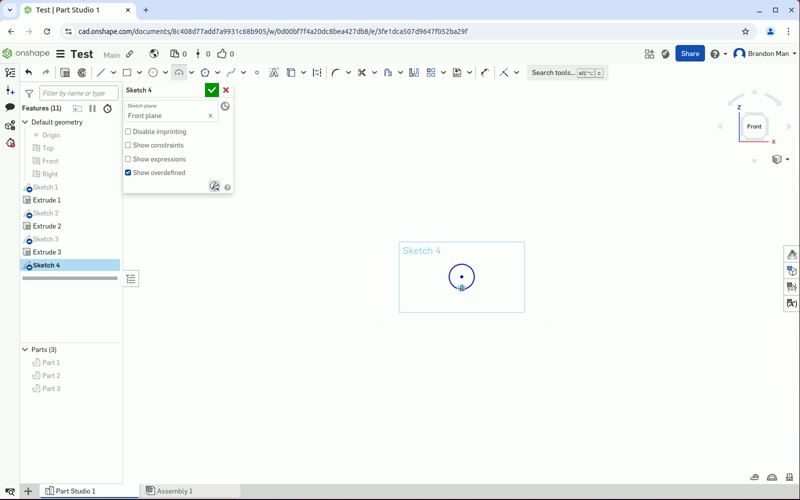
scroll(-6)
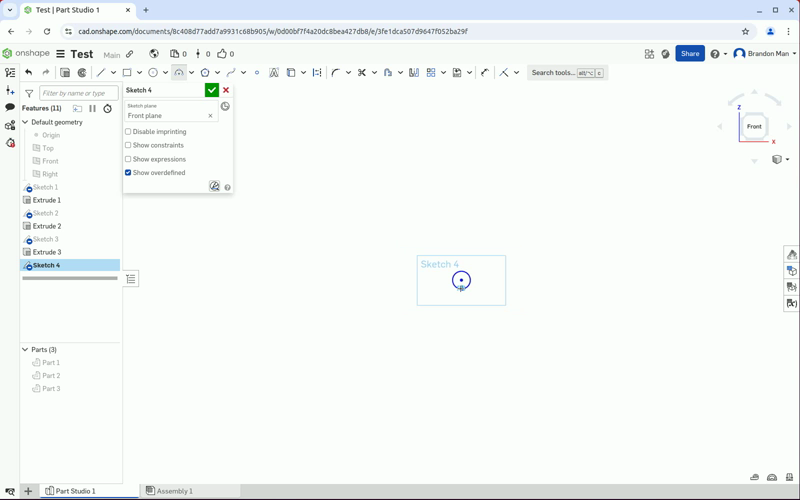
scroll(-6)
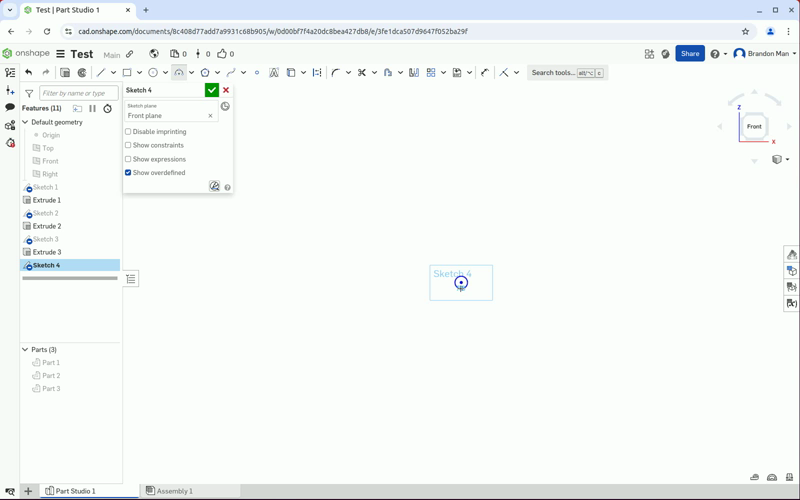
mouse_move(461, 277)
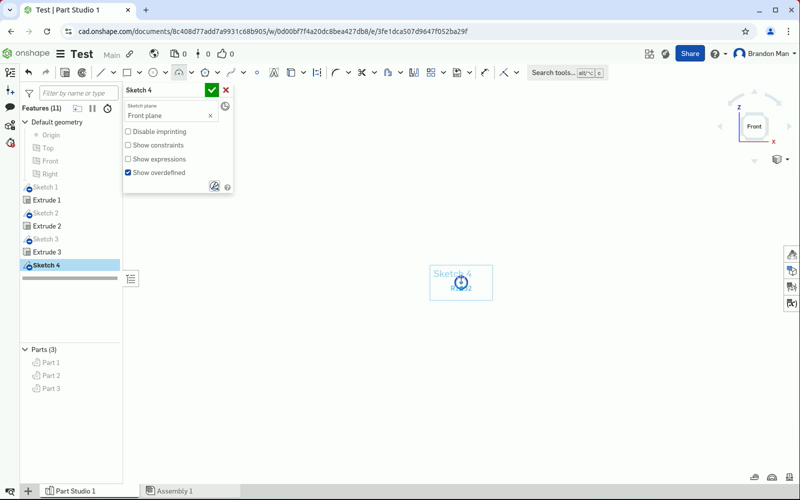
scroll(6)
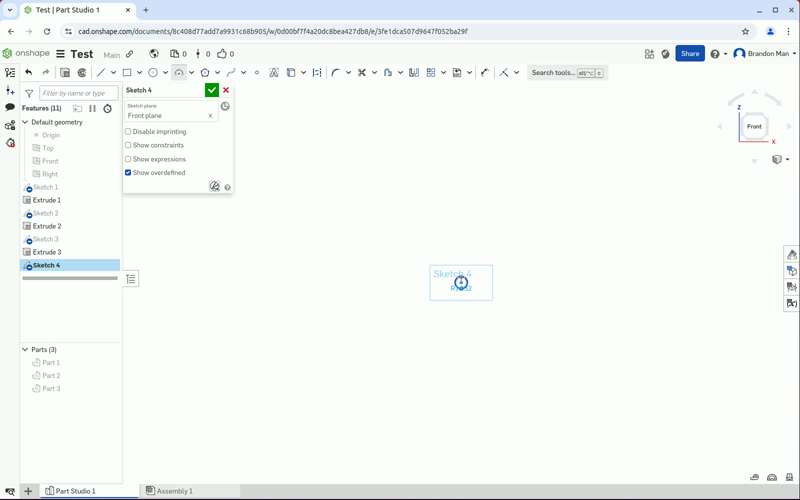
scroll(6)
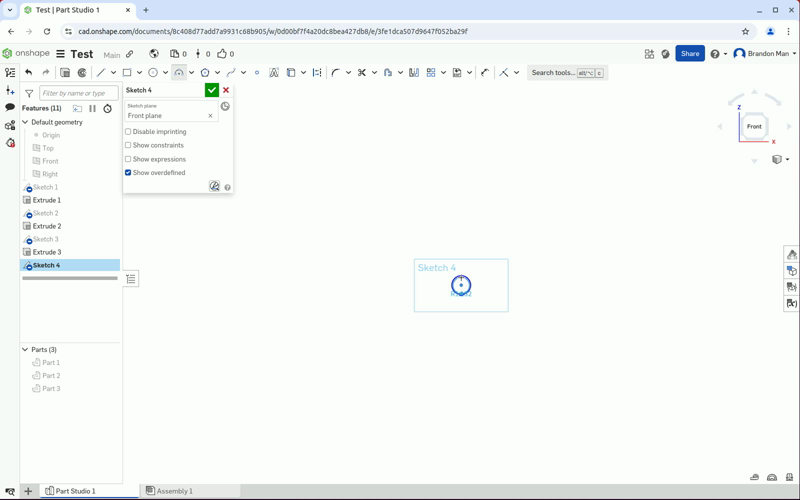
scroll(6)
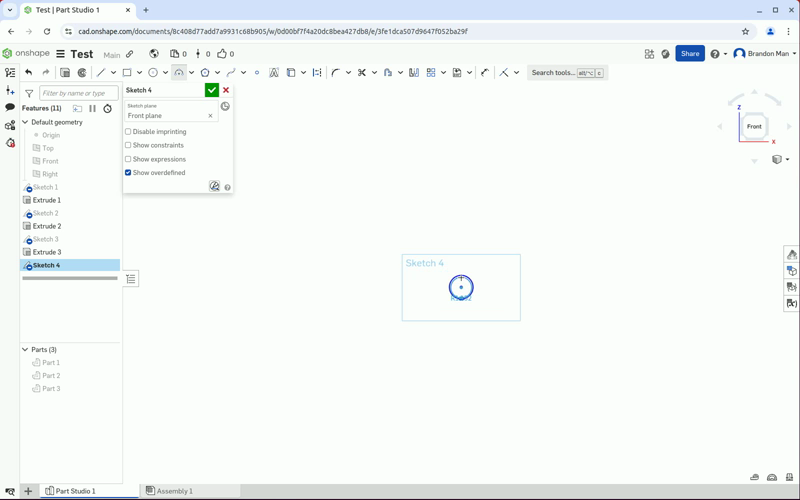
scroll(6)
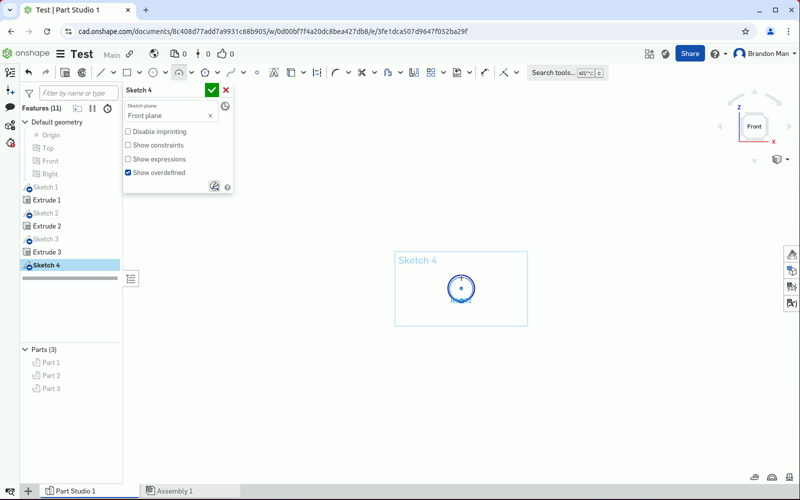
scroll(6)
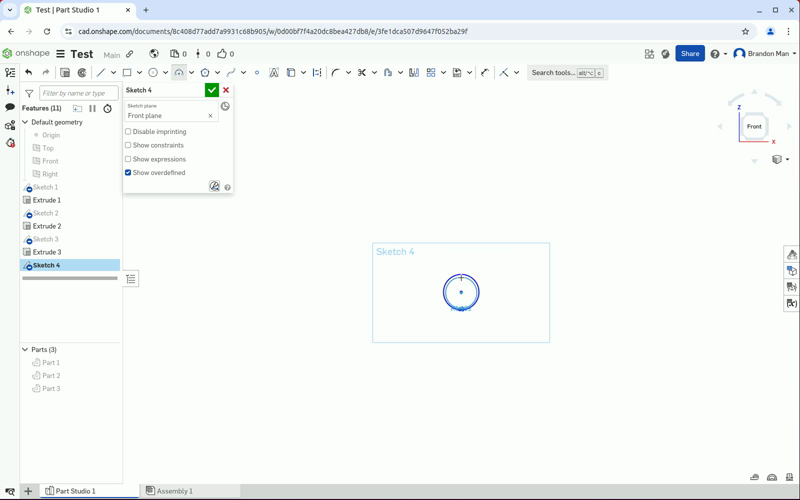
scroll(6)
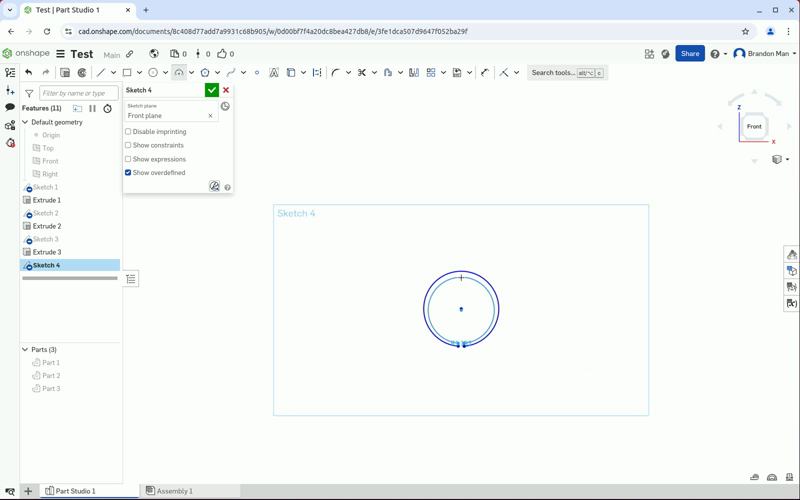
scroll(6)
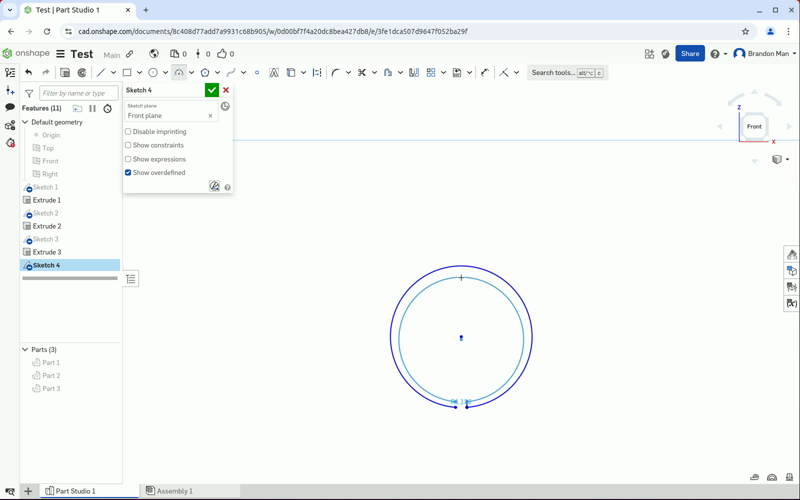
click(461, 277)
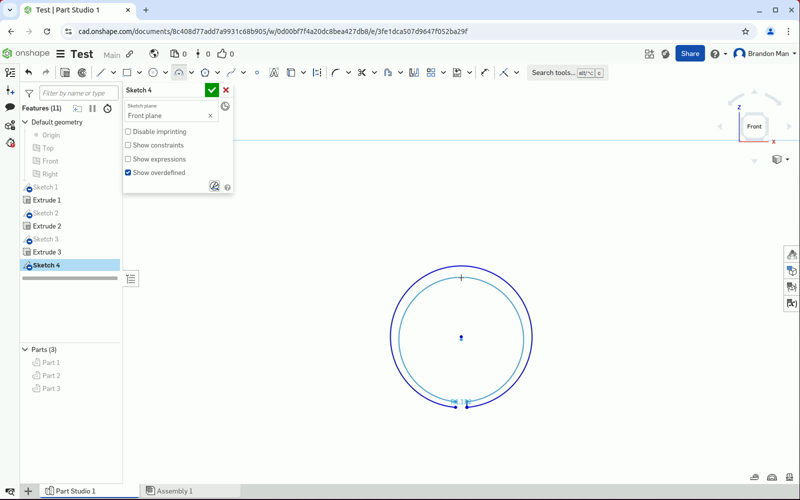
scroll(-6)
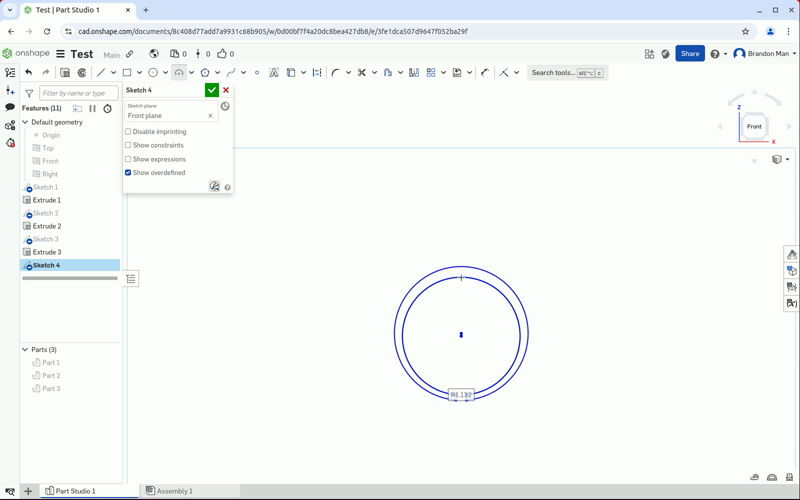
scroll(-6)
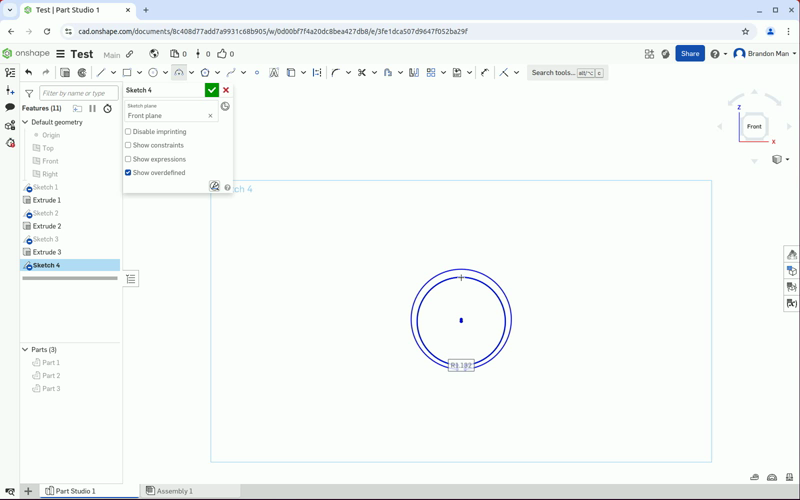
scroll(-6)
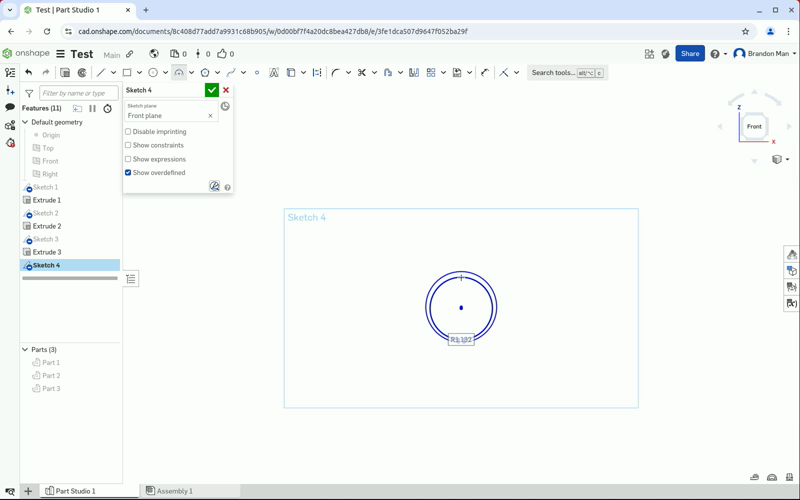
scroll(-6)
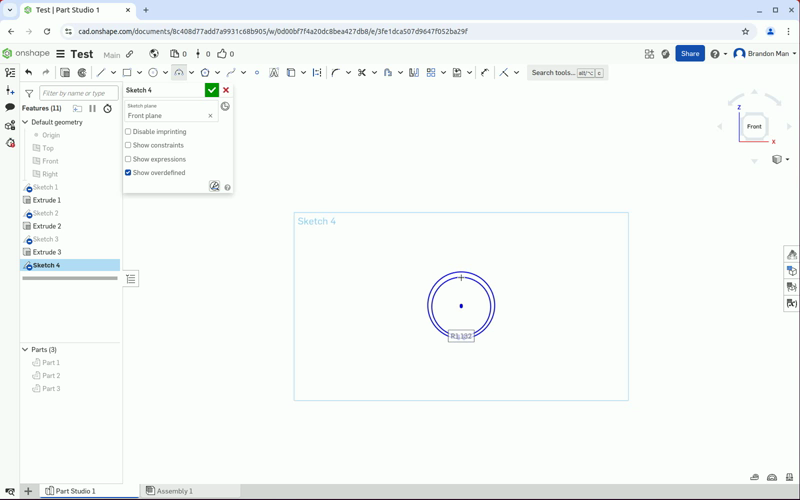
scroll(-6)
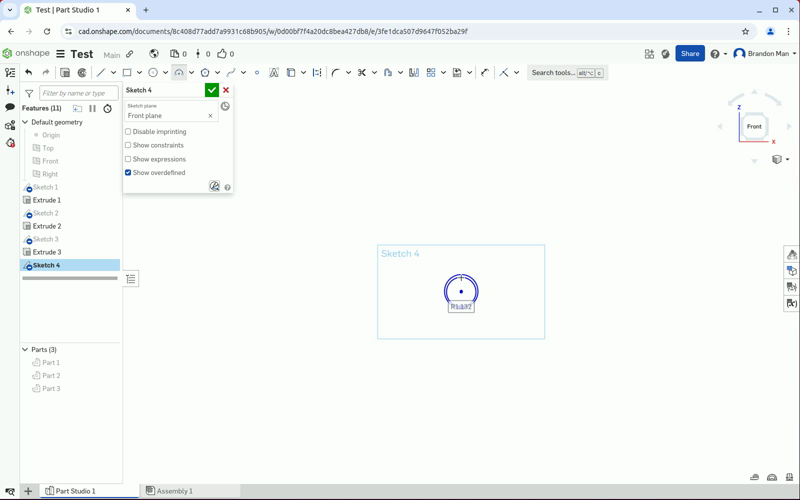
scroll(-6)
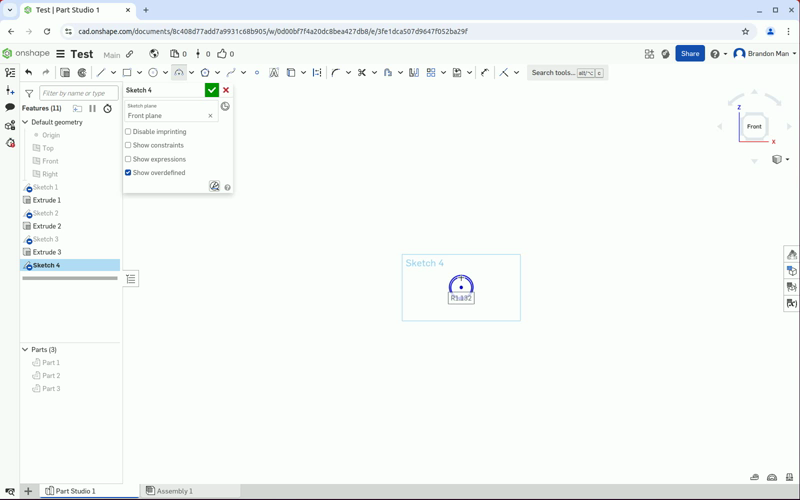
scroll(-6)
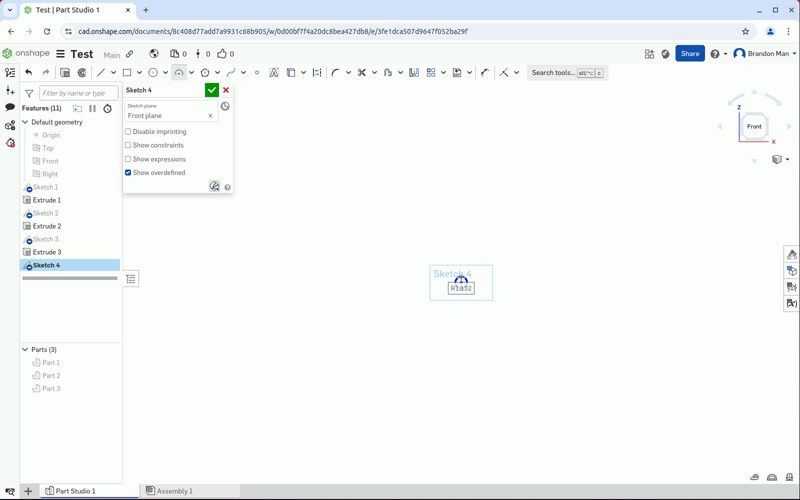
key_up(shift)
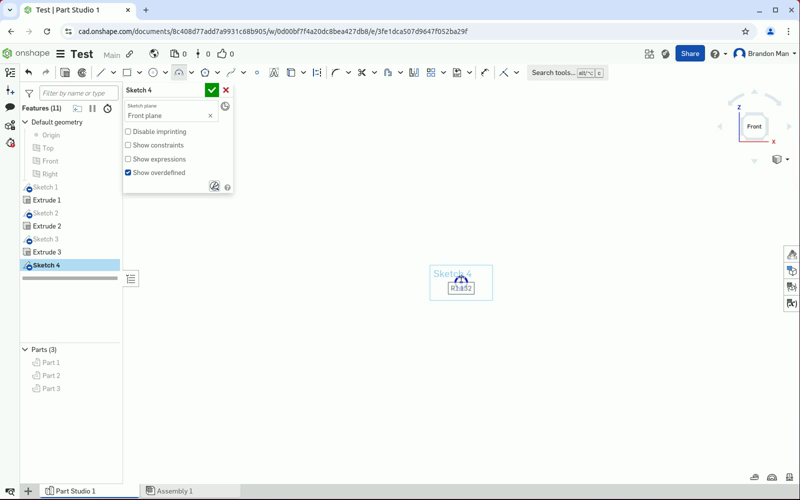
key(esc)
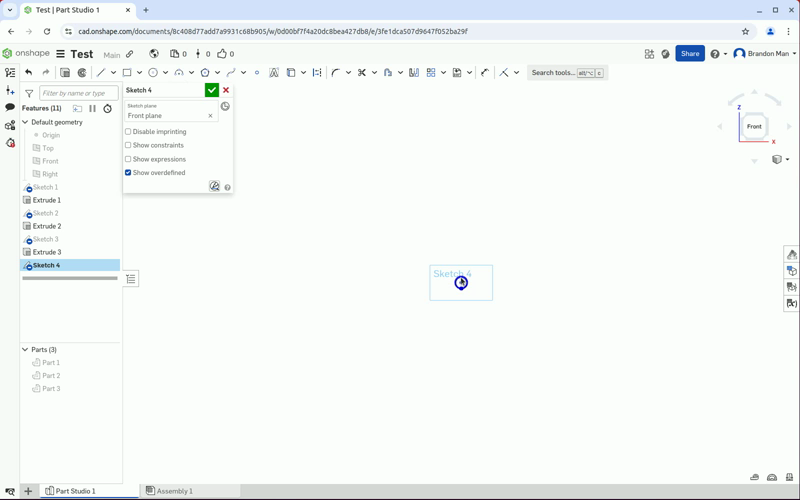
key(l)
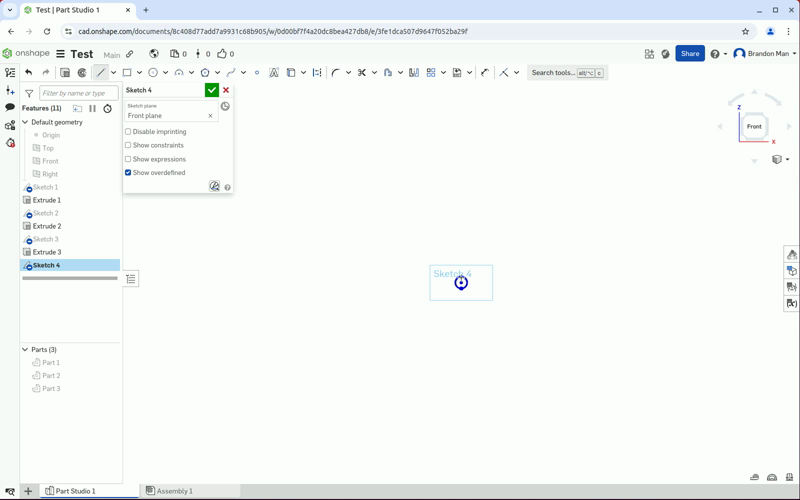
mouse_move(460, 288)
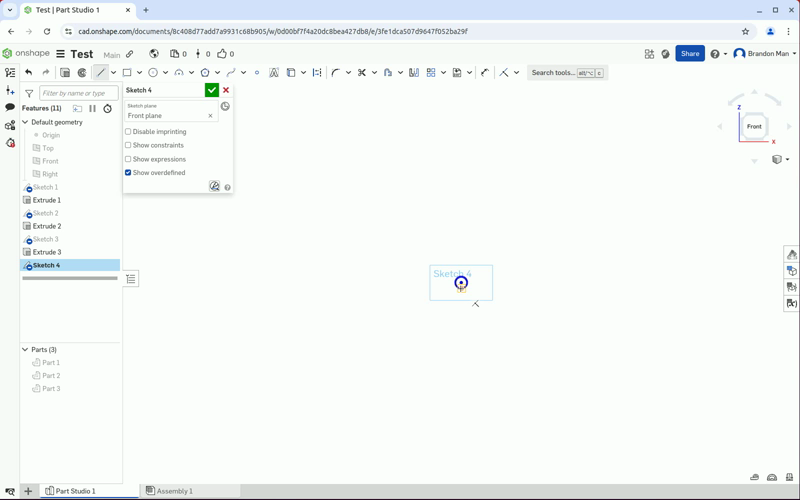
scroll(6)
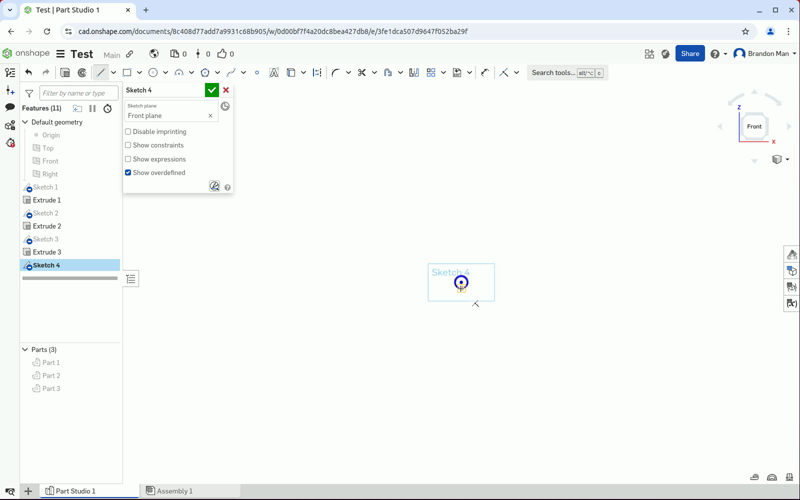
scroll(6)
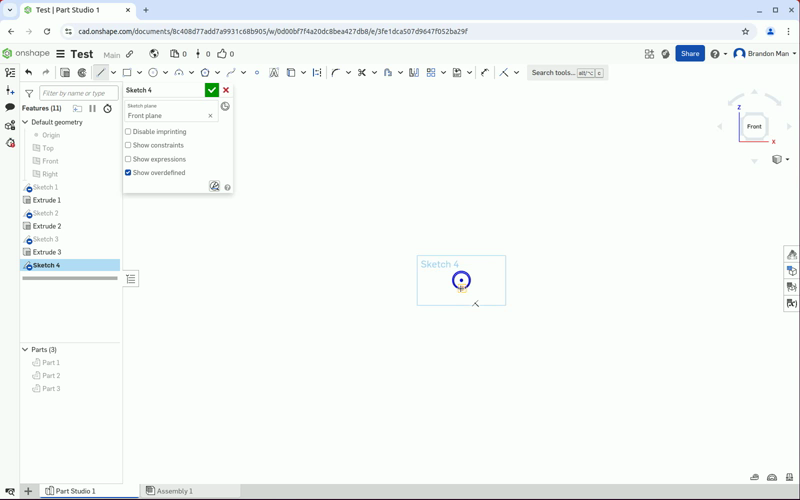
scroll(6)
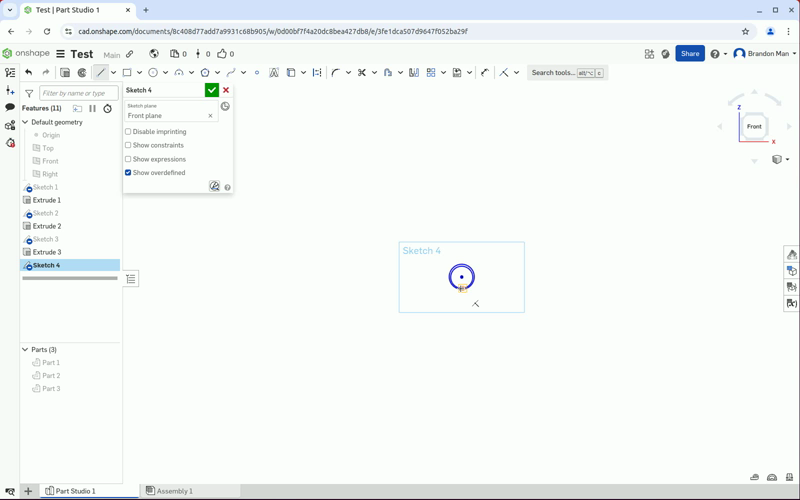
scroll(6)
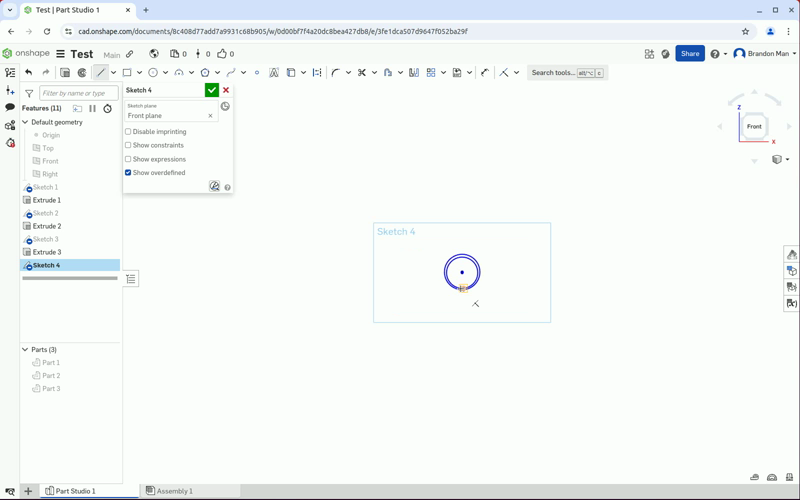
scroll(6)
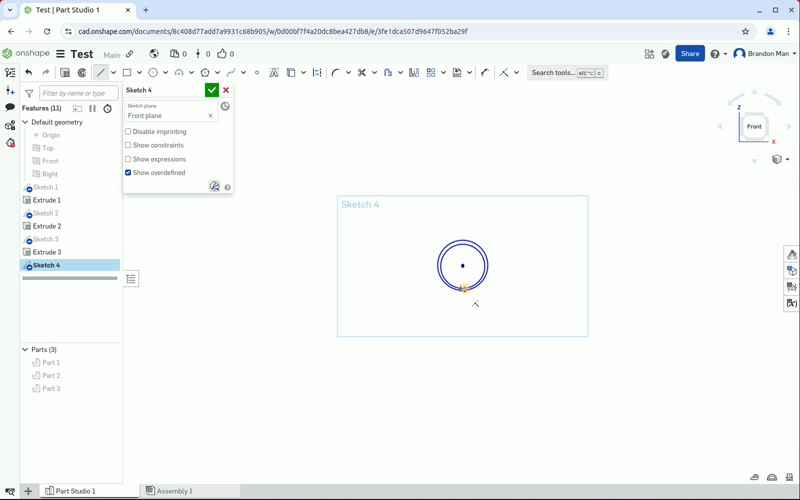
scroll(6)
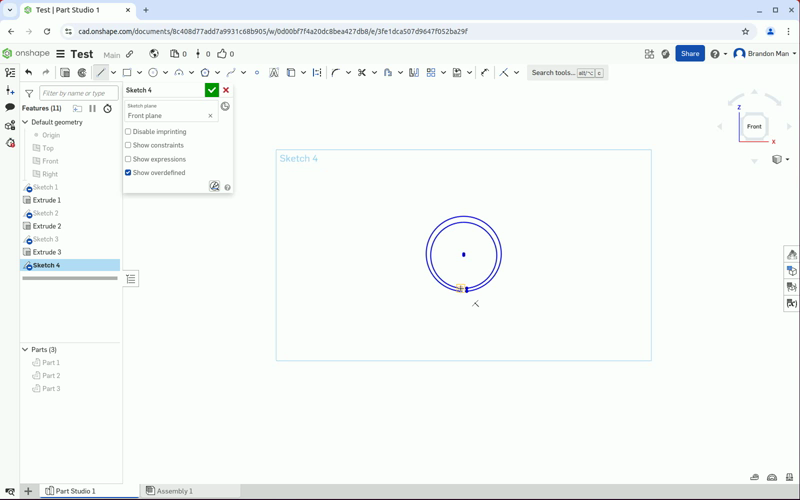
scroll(6)
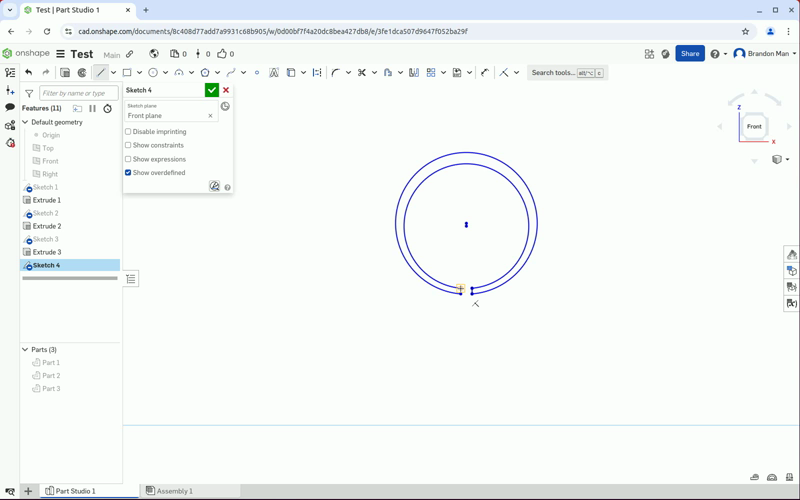
click(460, 288)
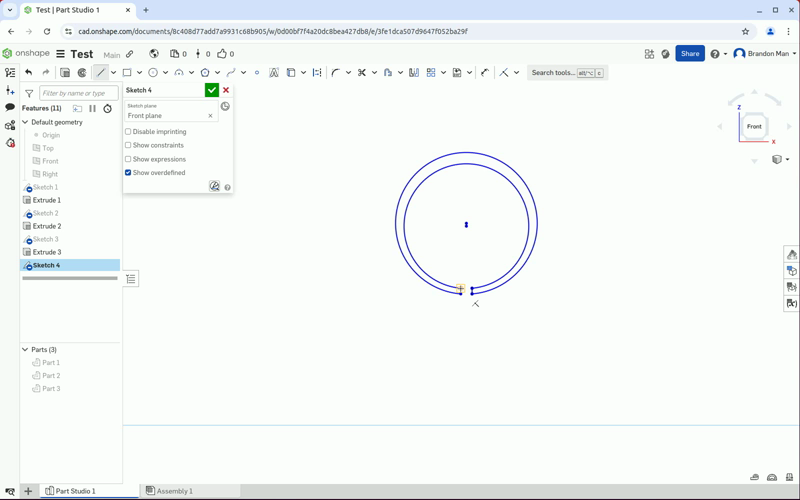
scroll(-6)
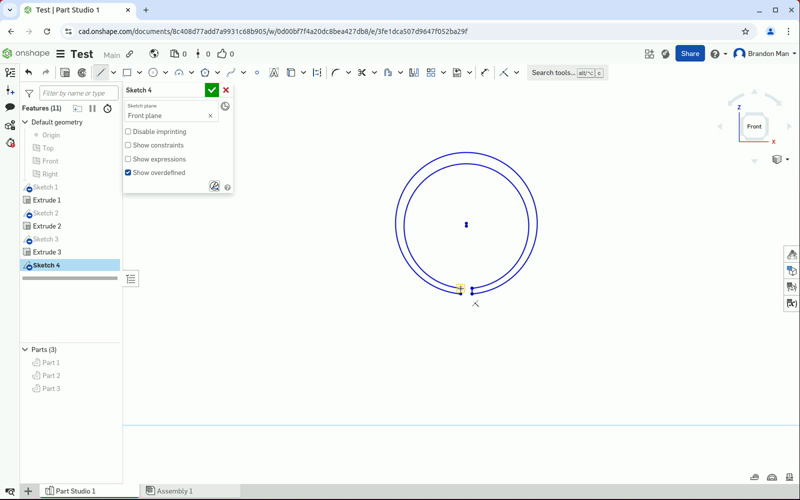
scroll(-6)
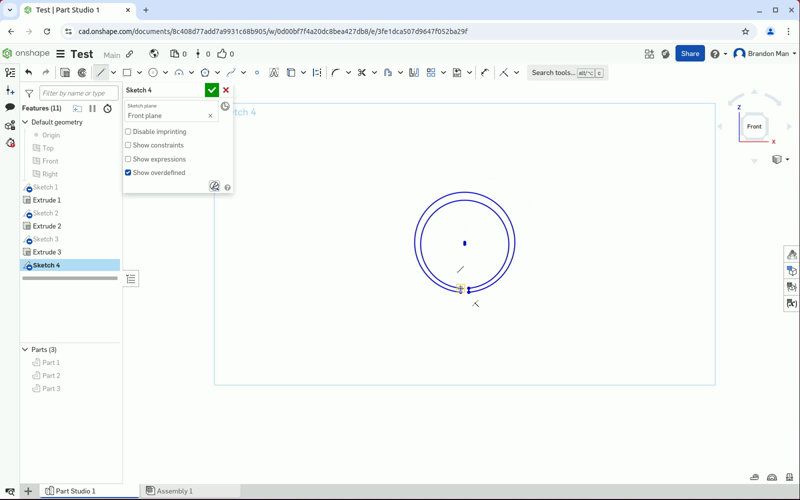
scroll(-6)
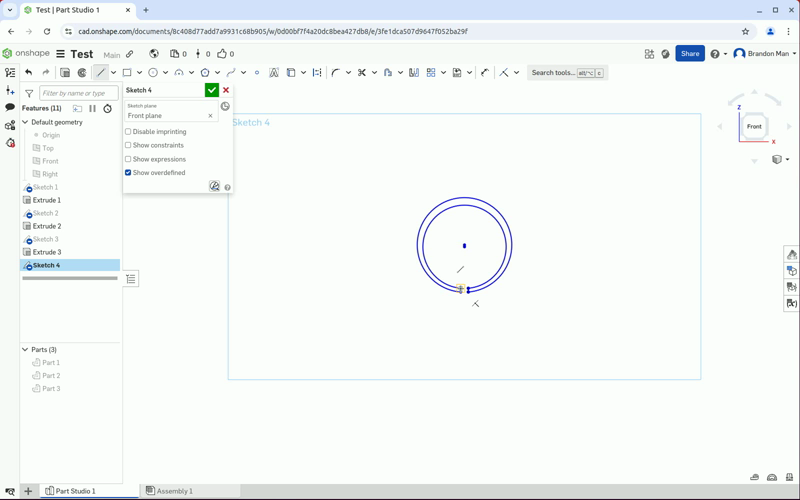
scroll(-6)
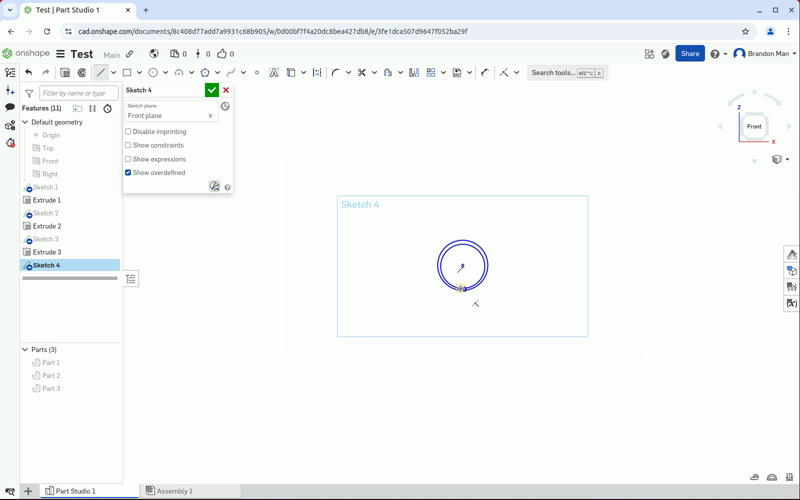
scroll(-6)
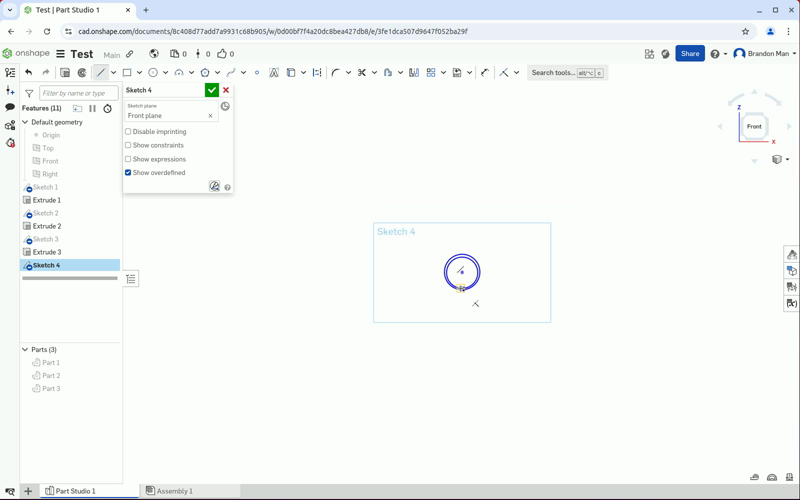
scroll(-6)
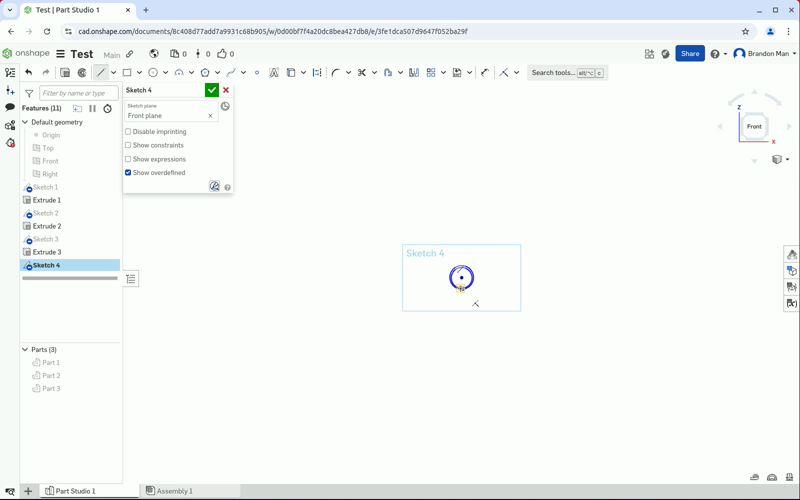
scroll(-6)
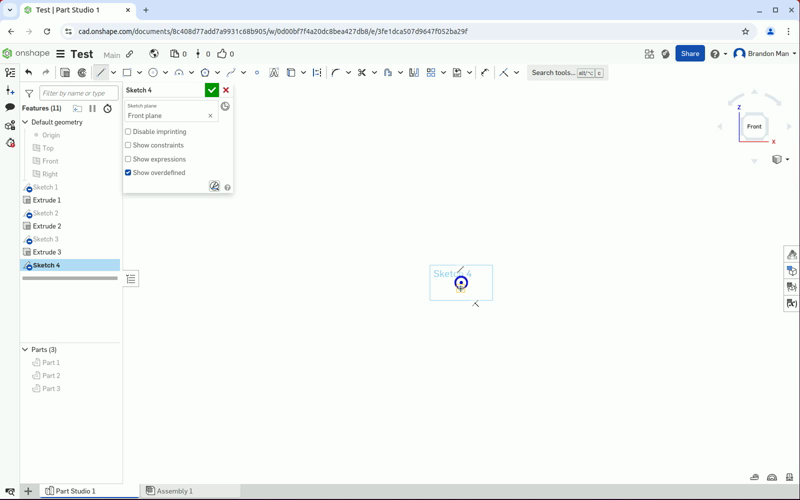
mouse_move(490, 288)
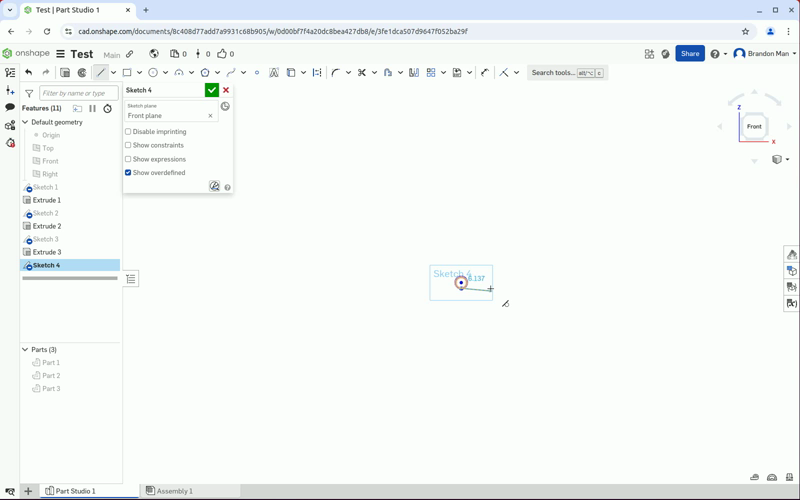
key_down(shift)
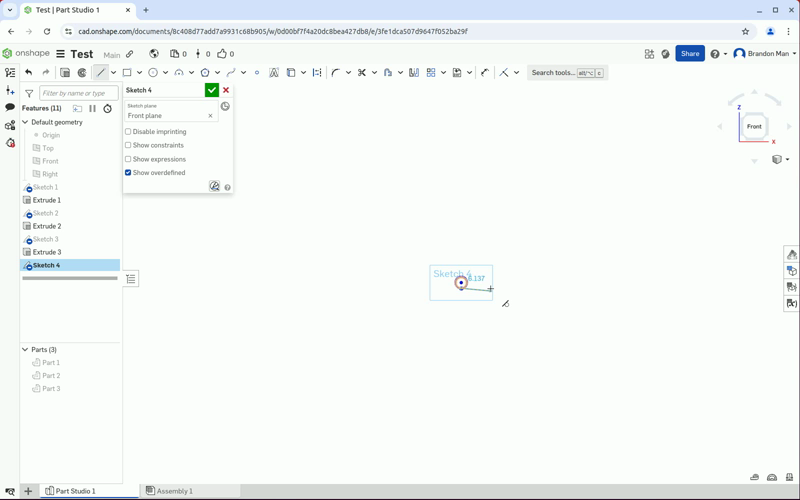
mouse_move(460, 288)
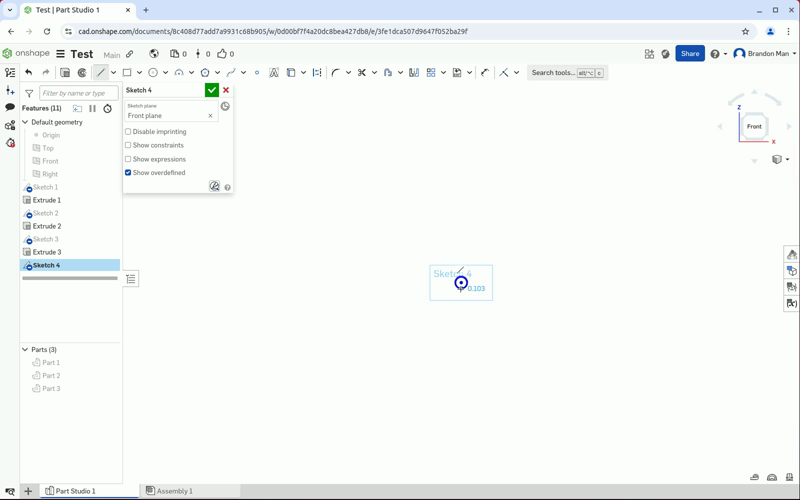
scroll(6)
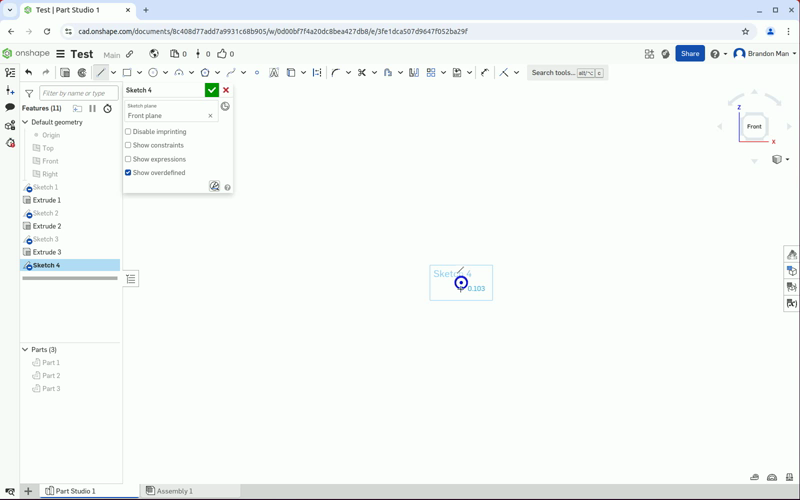
scroll(6)
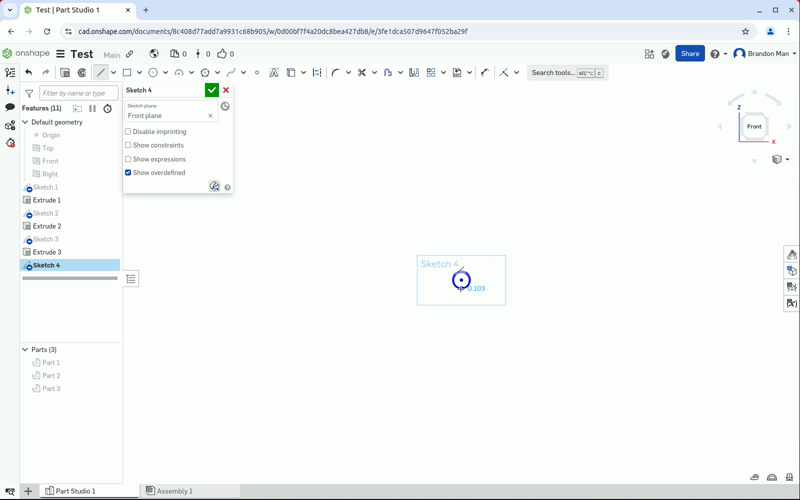
scroll(6)
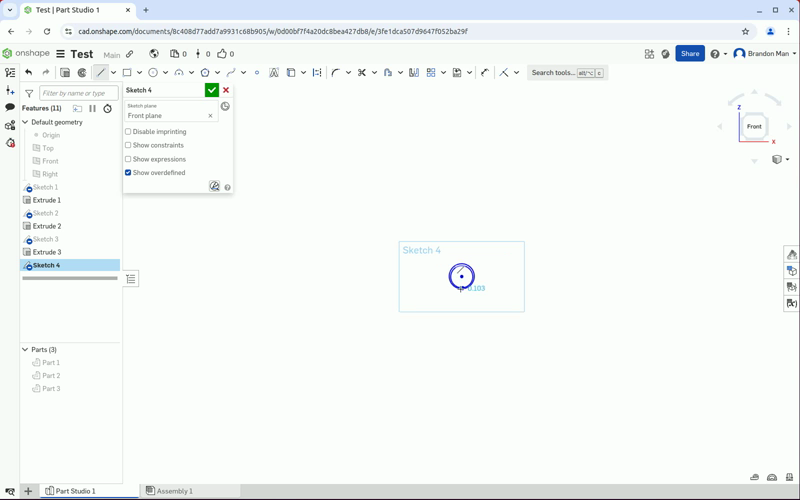
scroll(6)
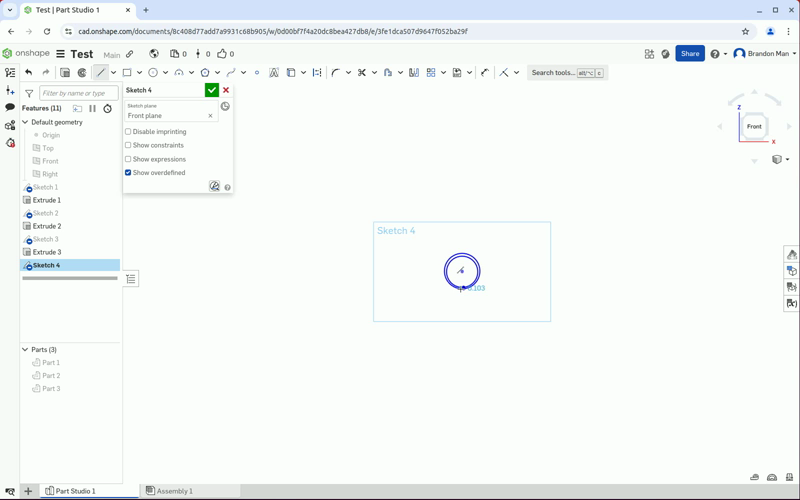
scroll(6)
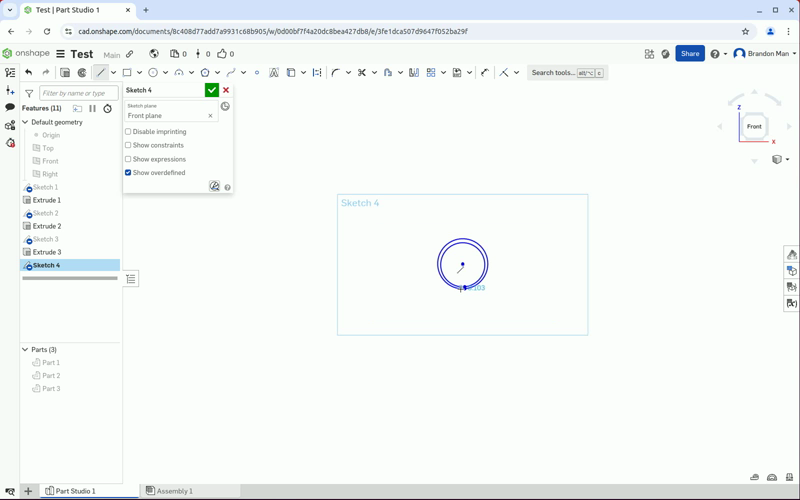
scroll(6)
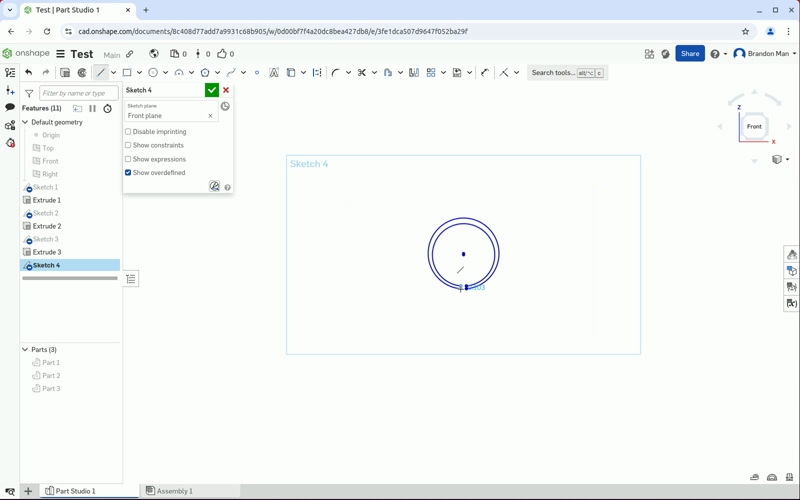
scroll(6)
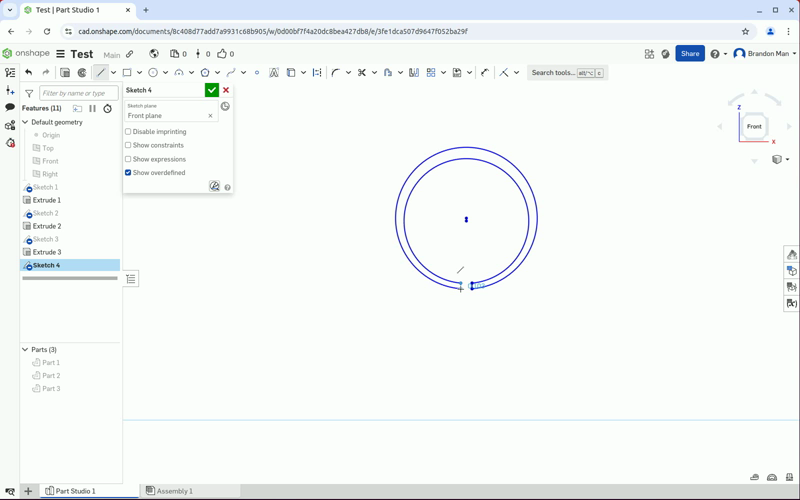
key_up(shift)
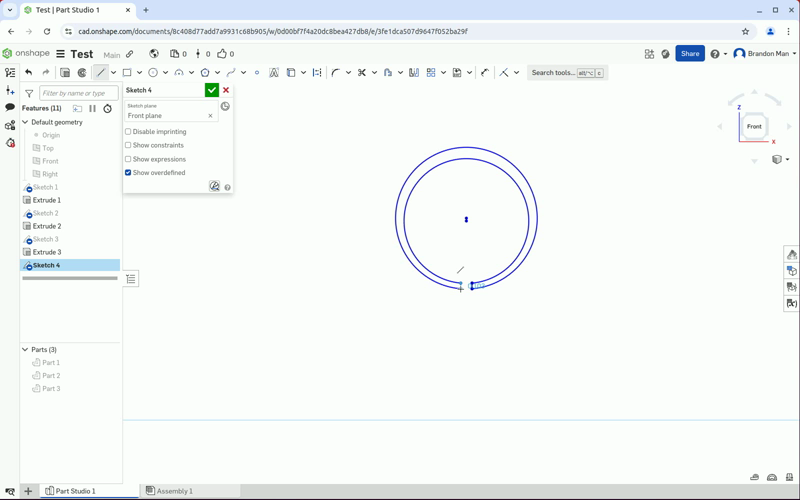
click(460, 288)
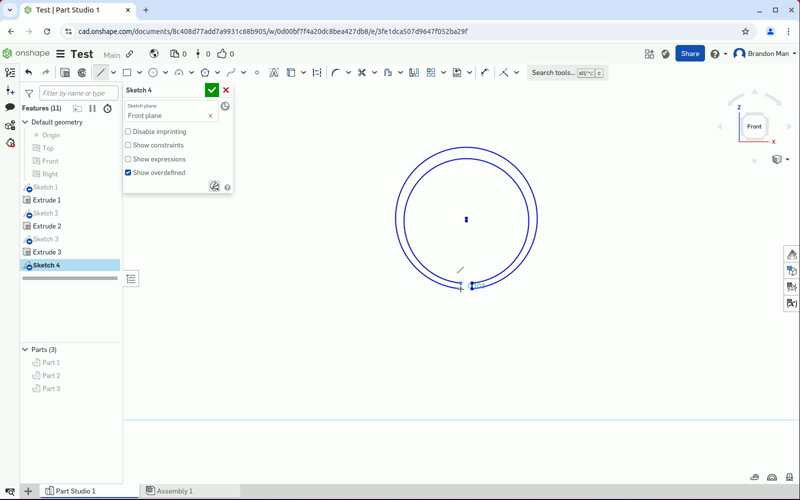
scroll(-6)
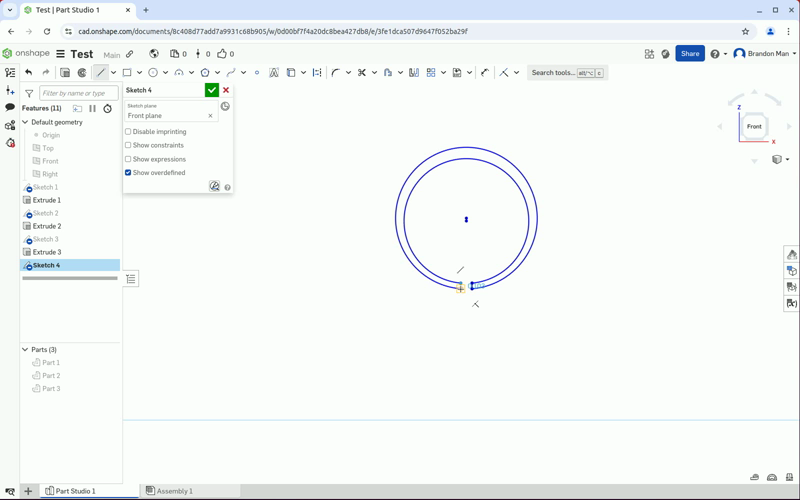
scroll(-6)
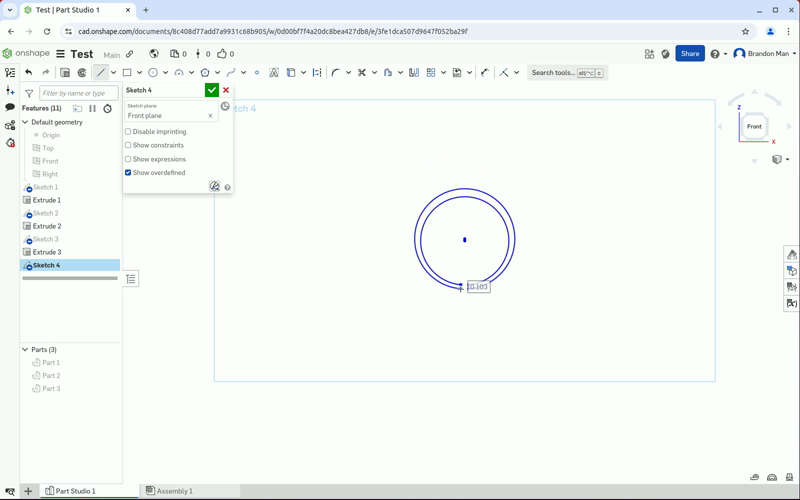
scroll(-6)
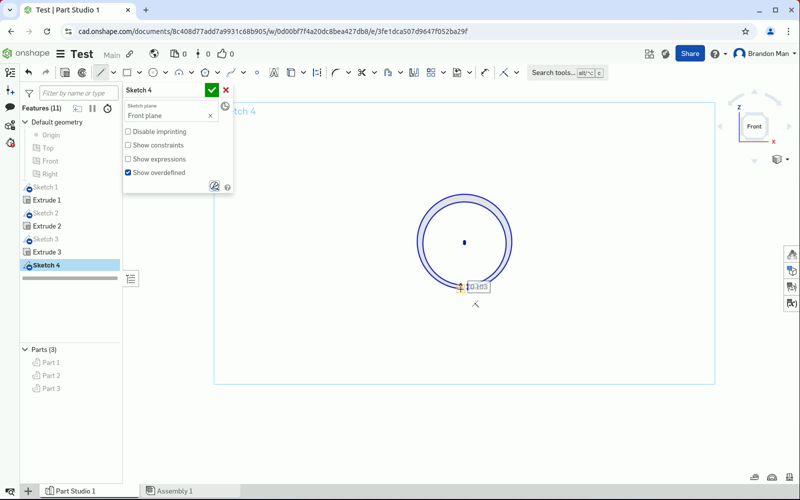
scroll(-6)
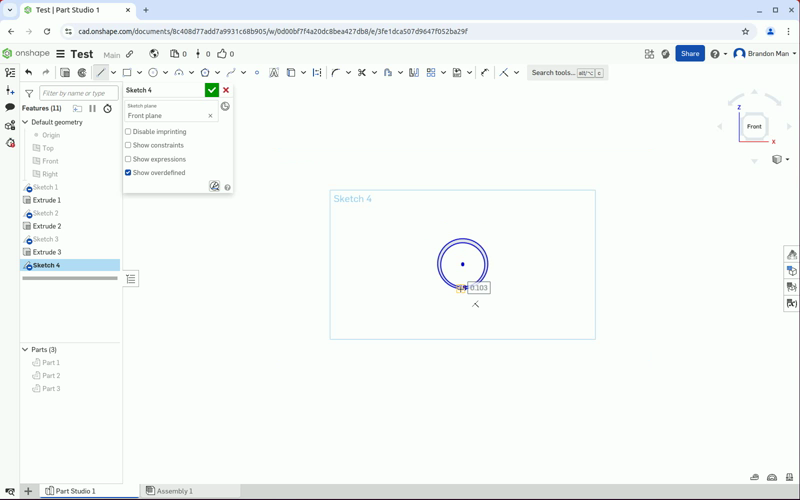
scroll(-6)
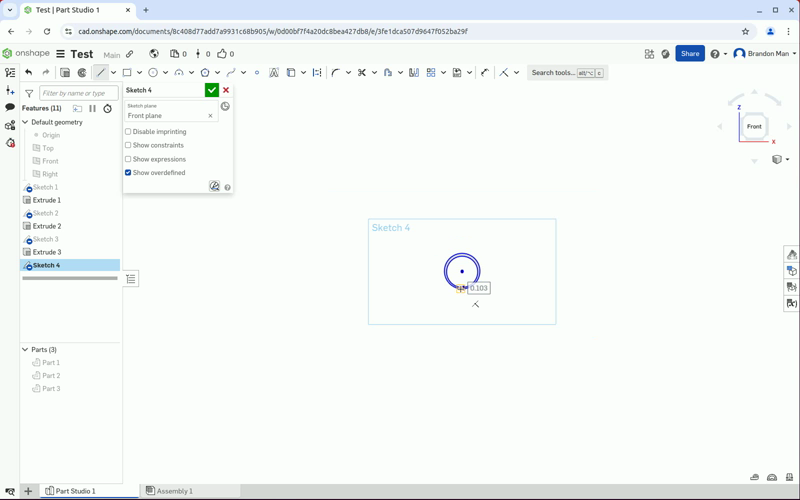
scroll(-6)
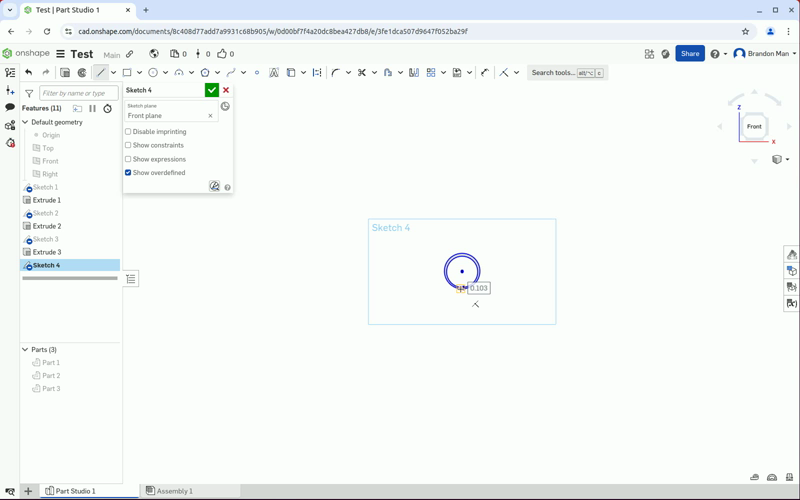
scroll(-6)
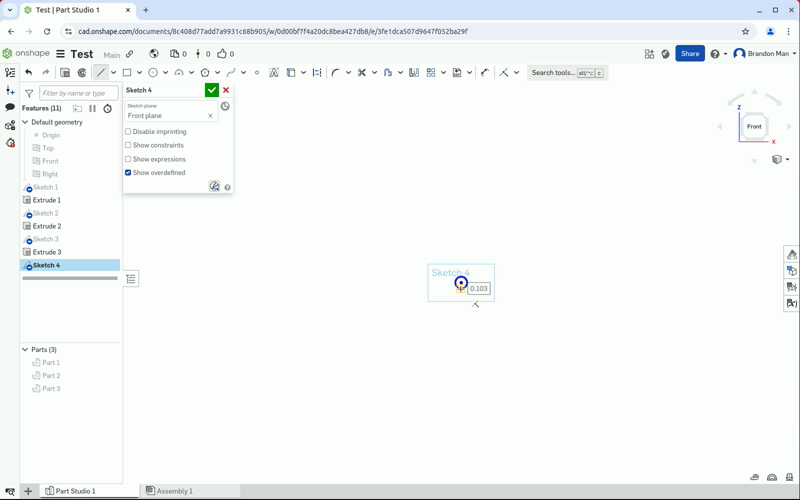
key(esc)
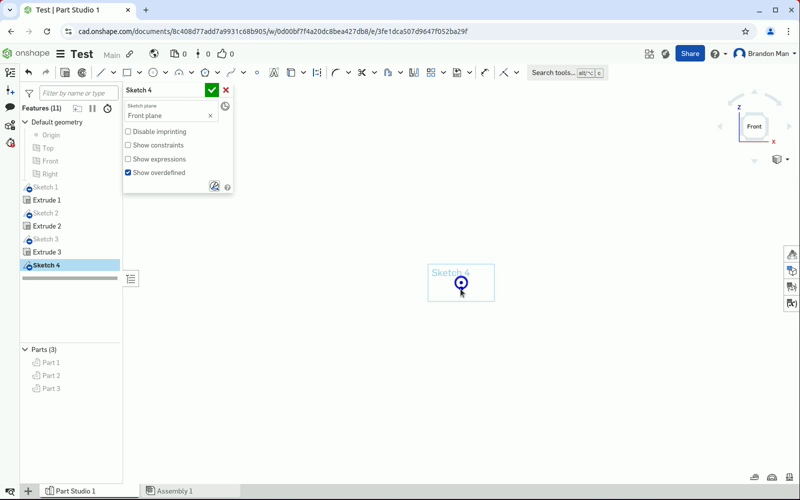
mouse_move(466, 285)
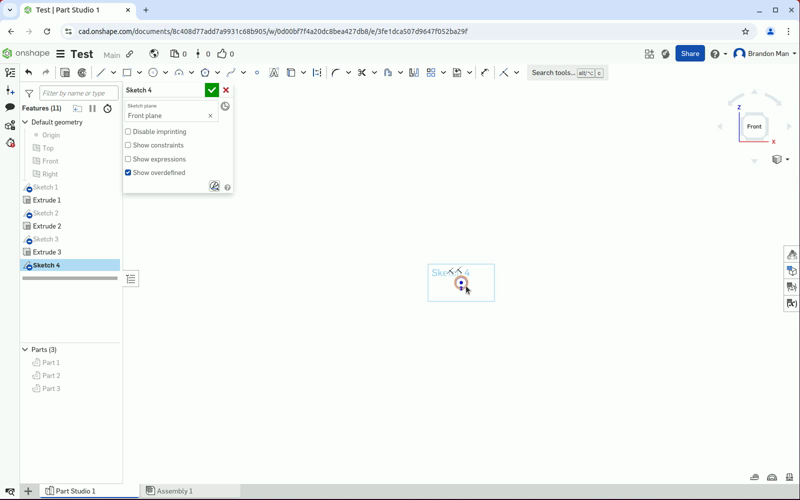
scroll(6)
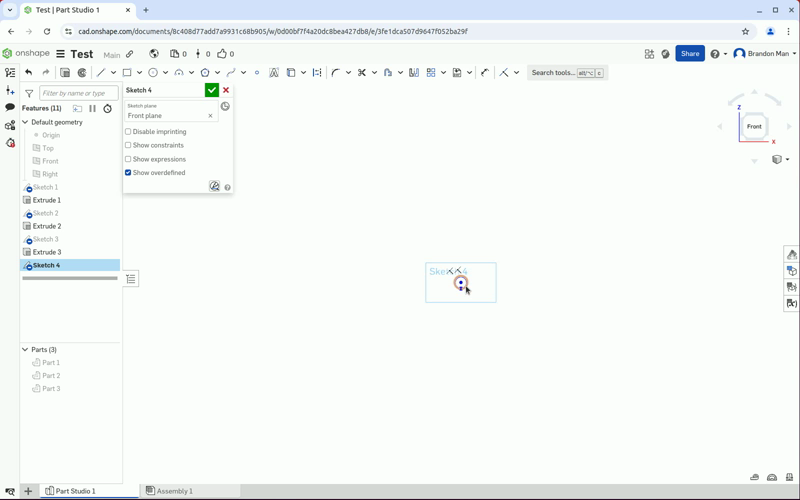
scroll(6)
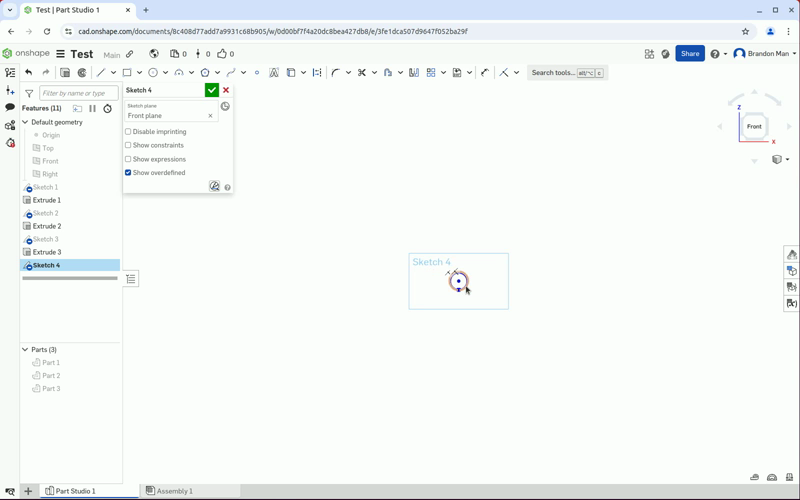
scroll(6)
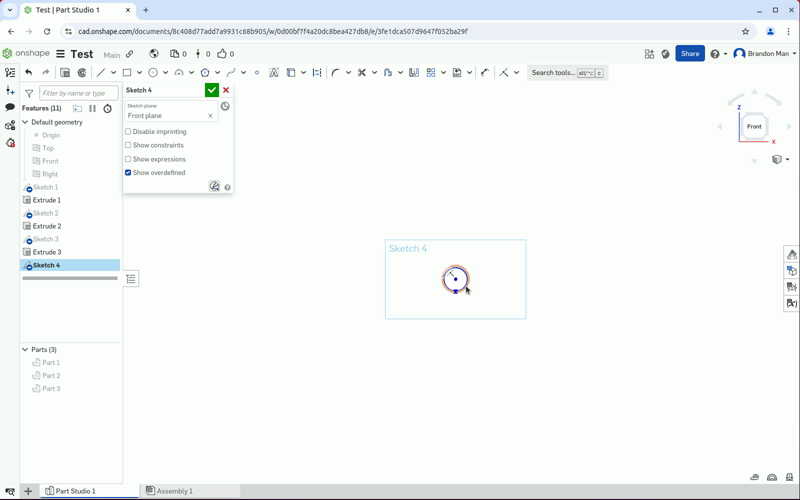
scroll(6)
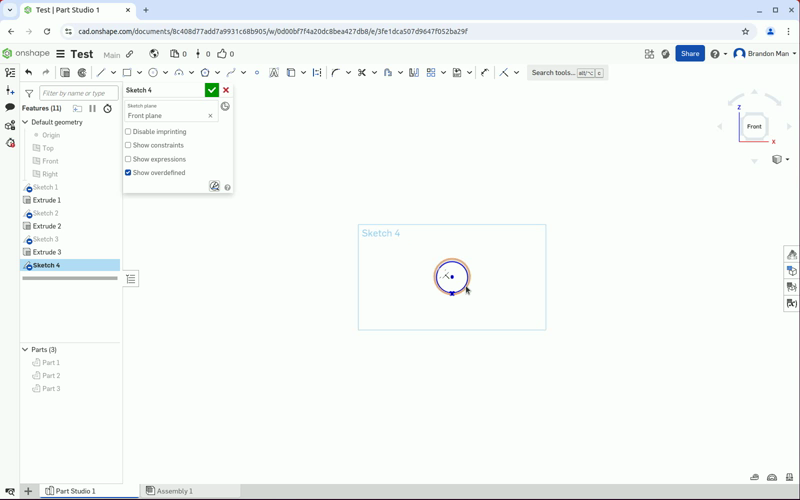
scroll(6)
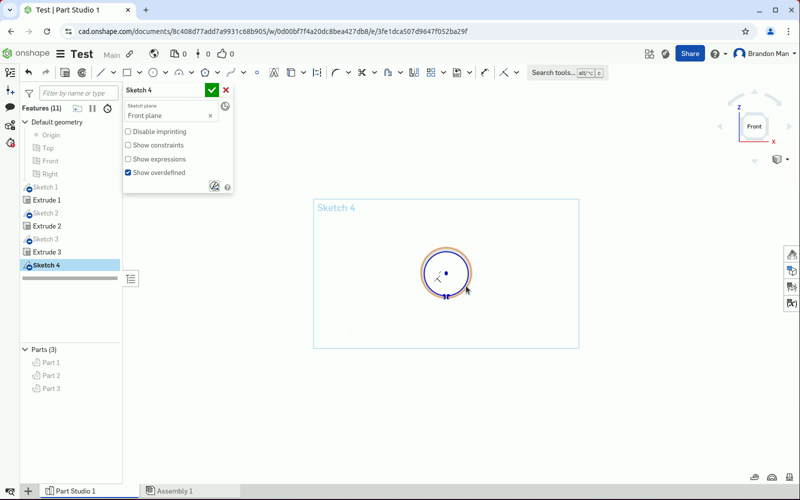
scroll(6)
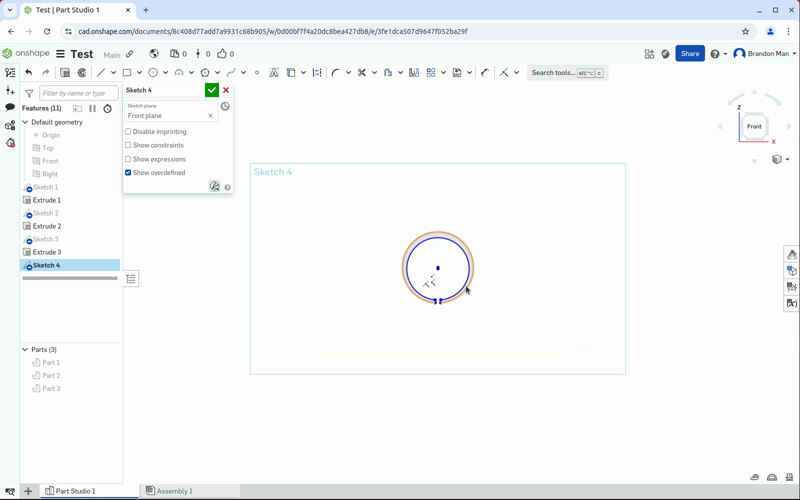
scroll(6)
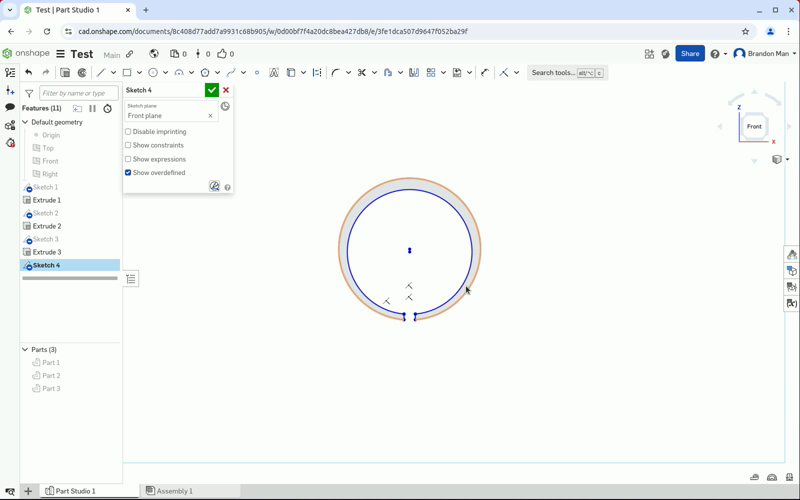
click(466, 285)
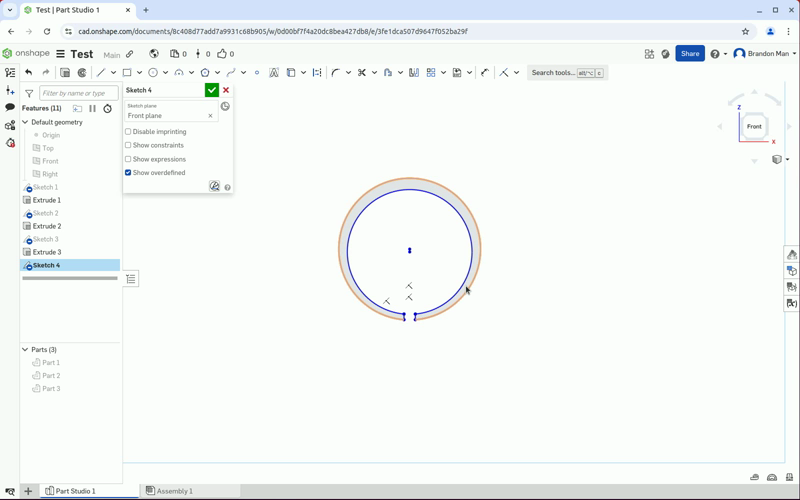
scroll(-6)
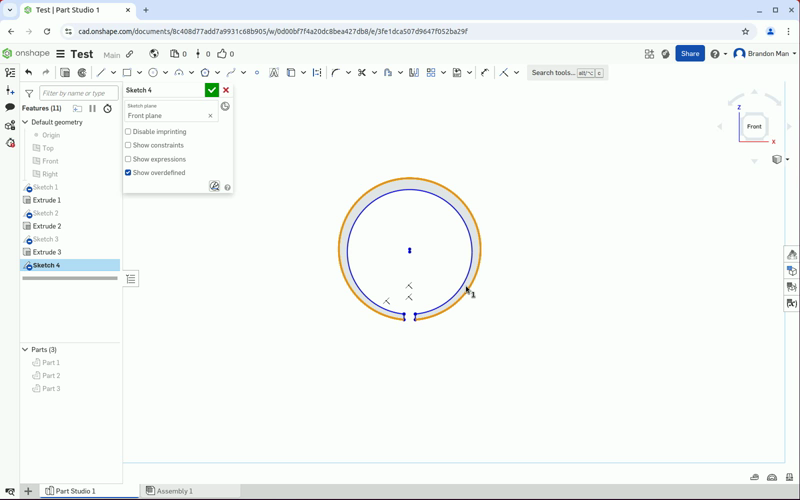
scroll(-6)
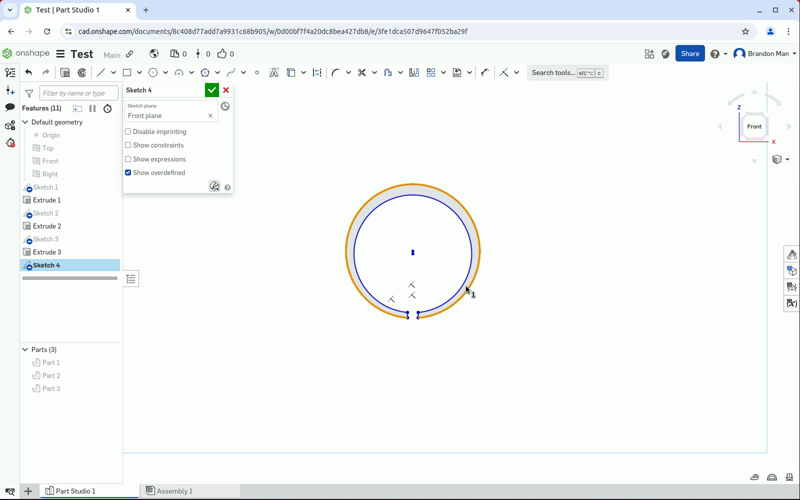
scroll(-6)
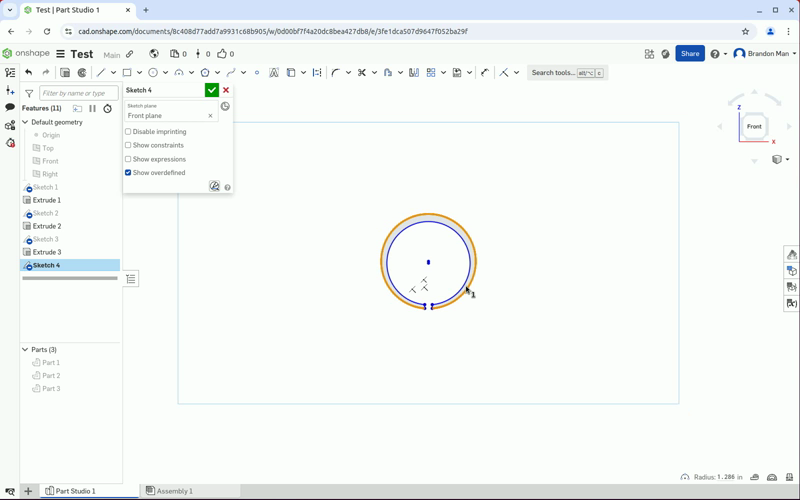
scroll(-6)
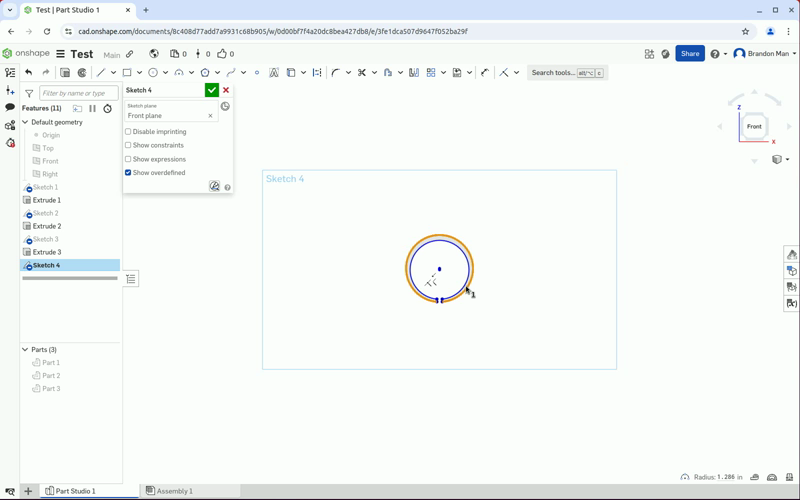
scroll(-6)
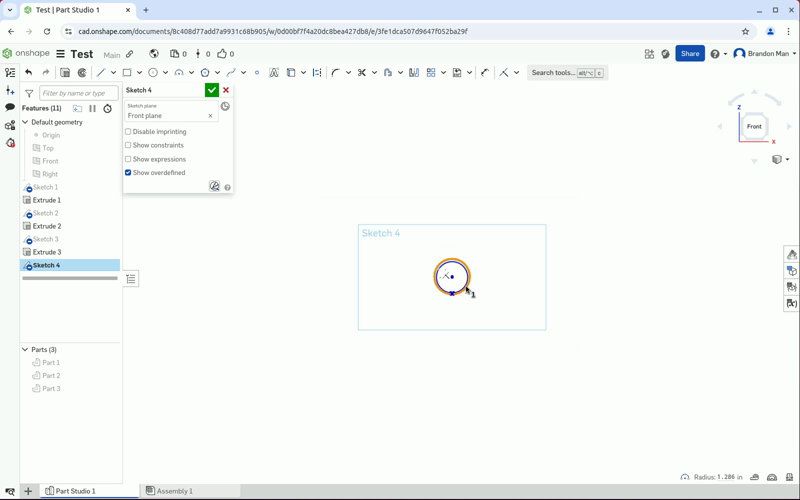
scroll(-6)
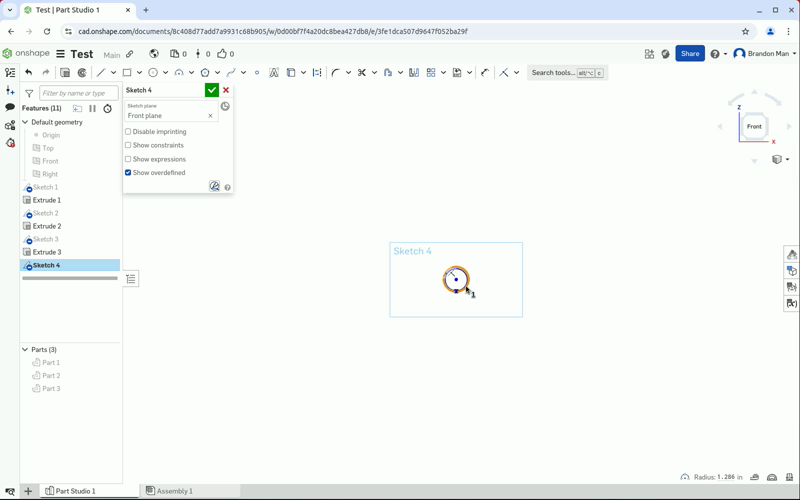
scroll(-6)
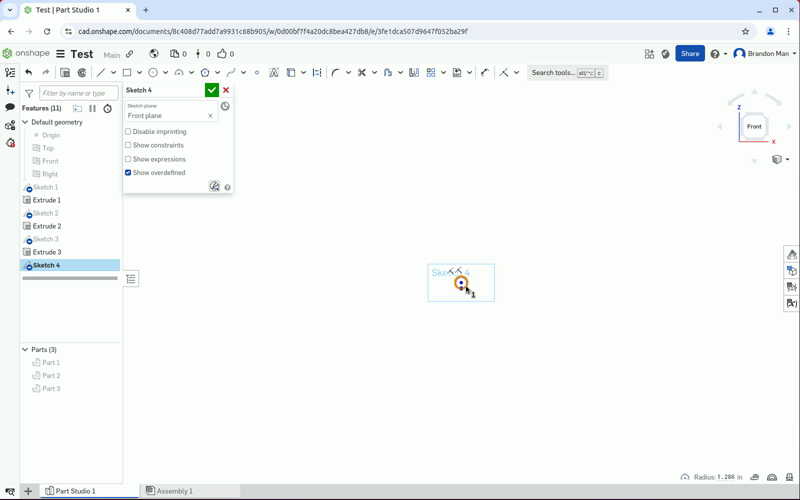
mouse_move(73, 352)
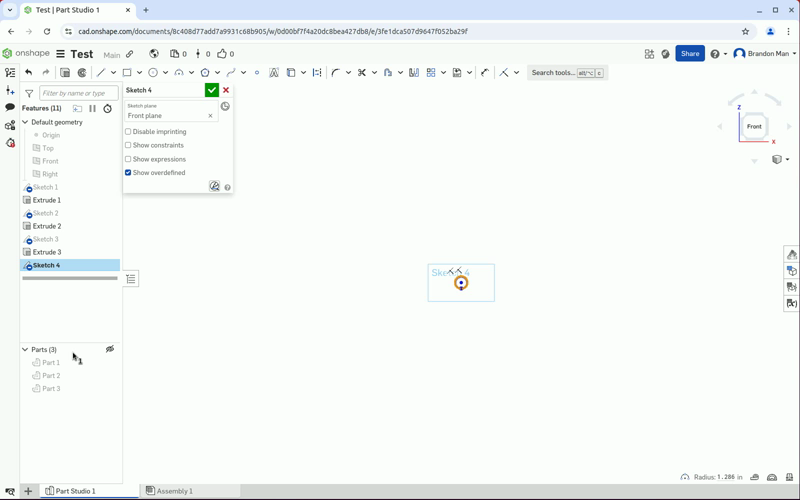
key(shift+y)
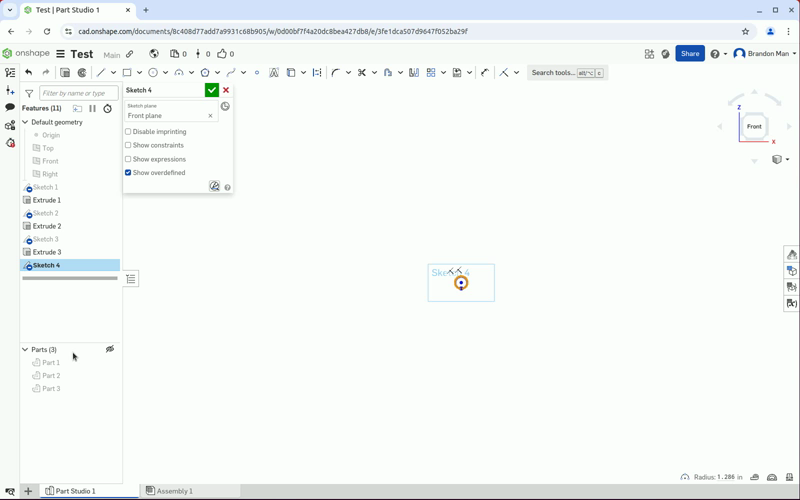
key(shift+e)
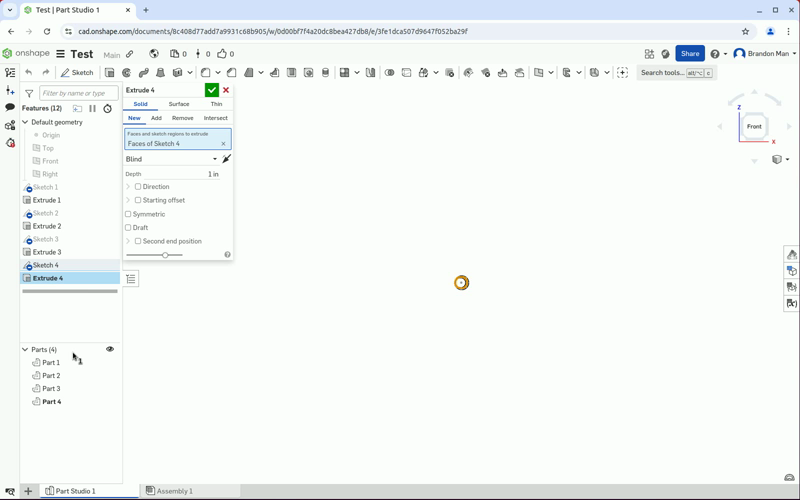
mouse_move(143, 106)
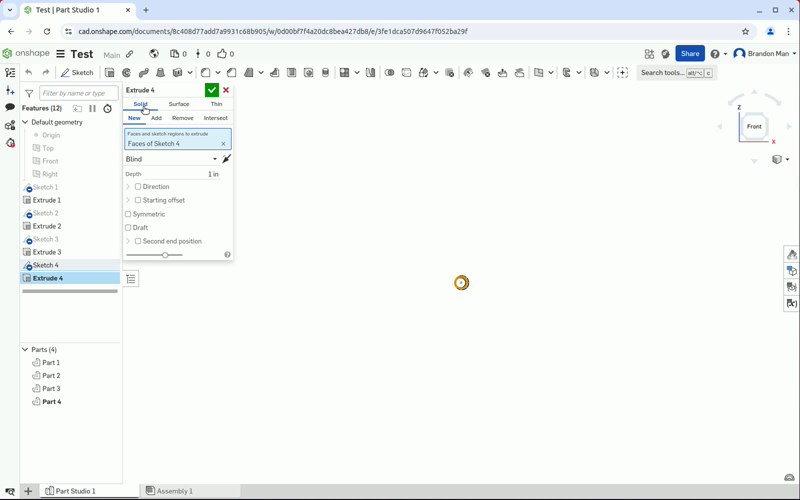
click(143, 106)
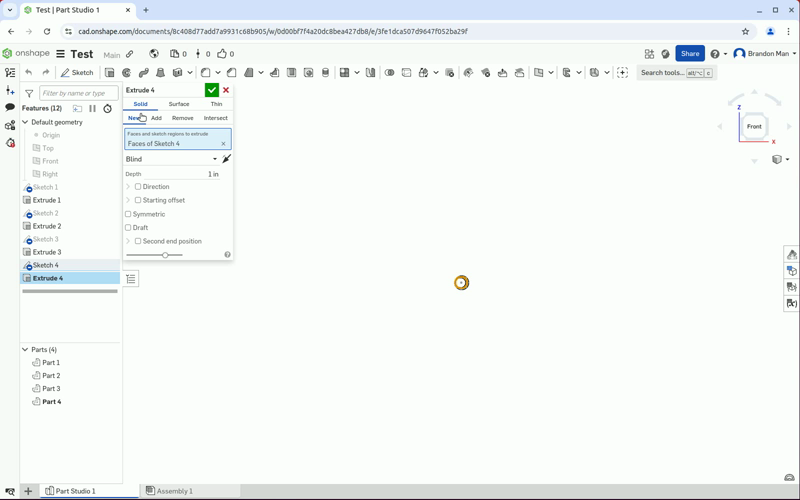
mouse_move(137, 120)
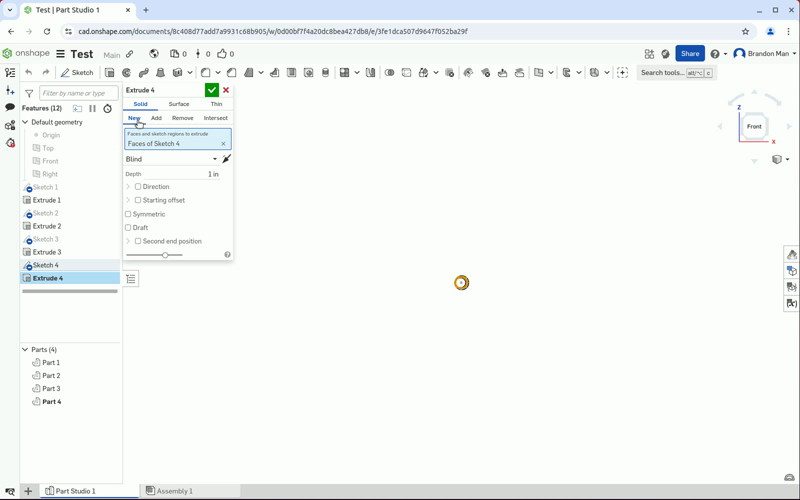
click(137, 120)
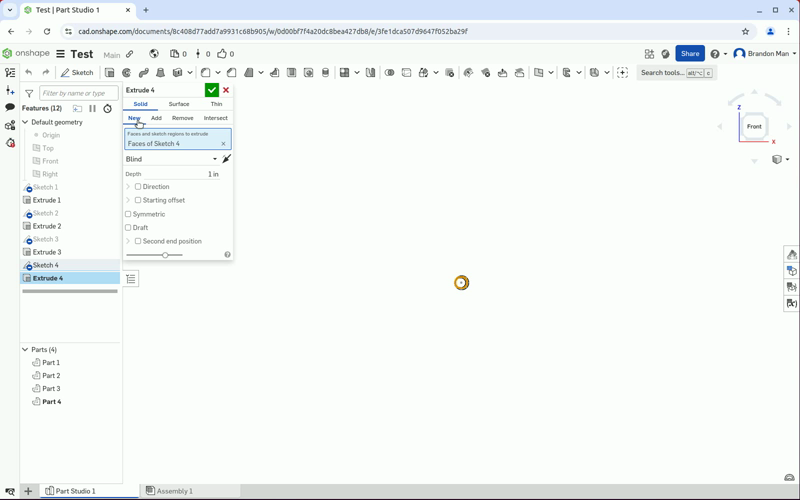
key(tab, 4)
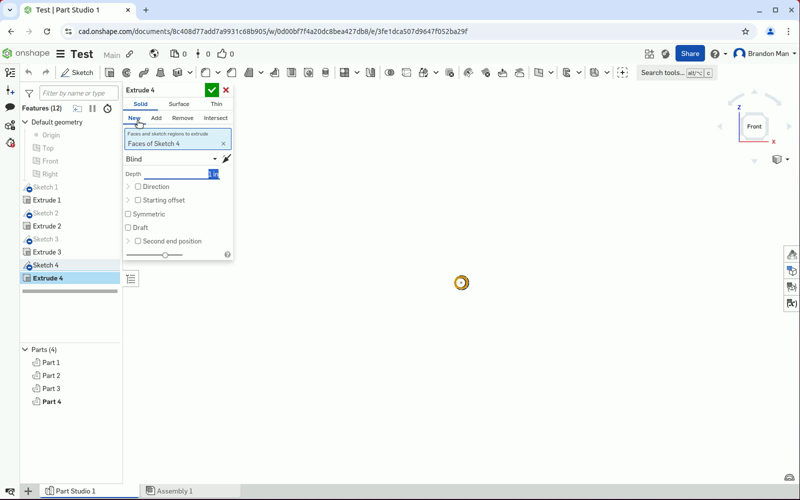
text(17.572)
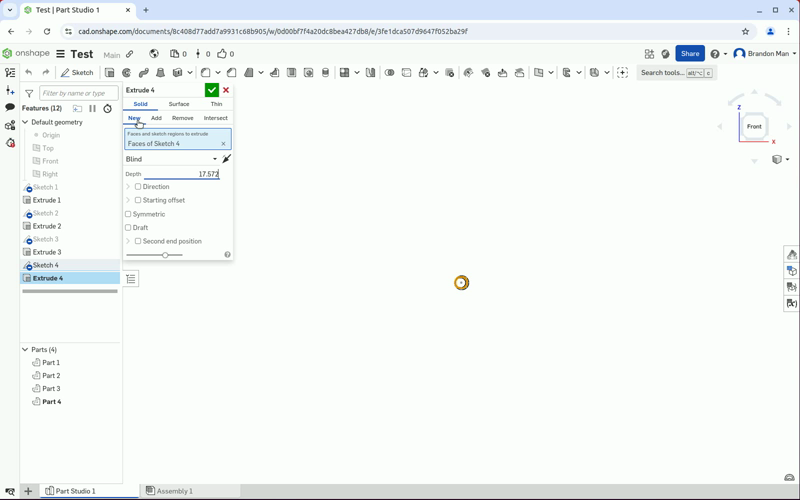
key(enter)
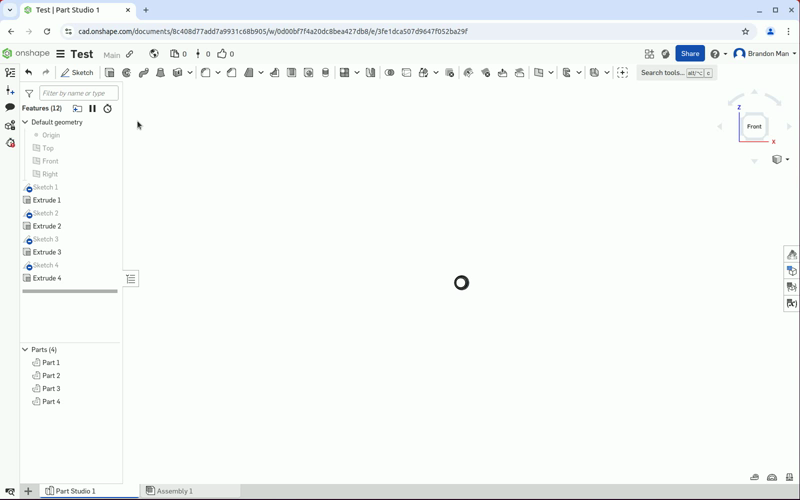
key(shift+h)
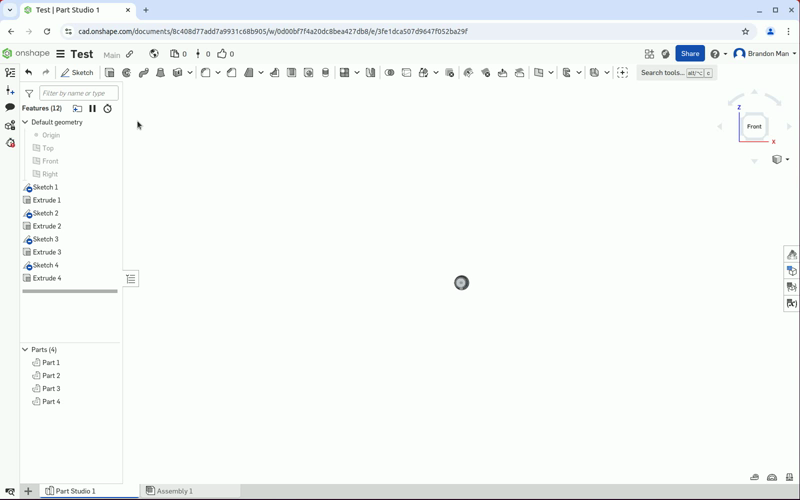
key(shift+h)
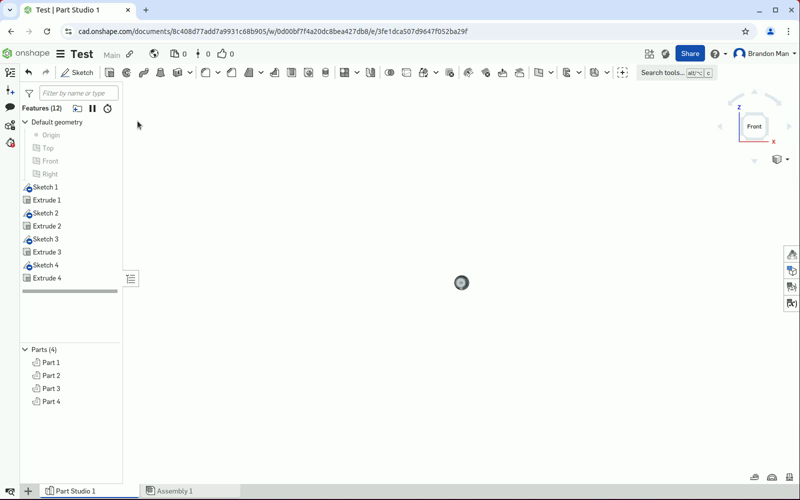
key(shift+7)
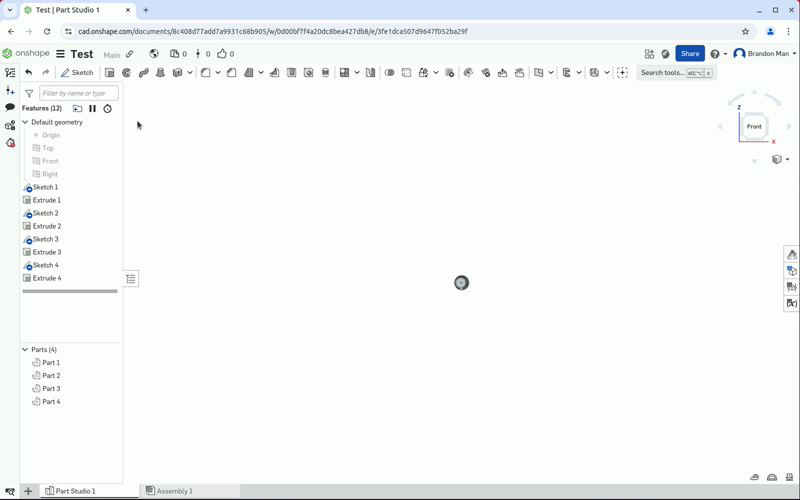
key(left, 2)
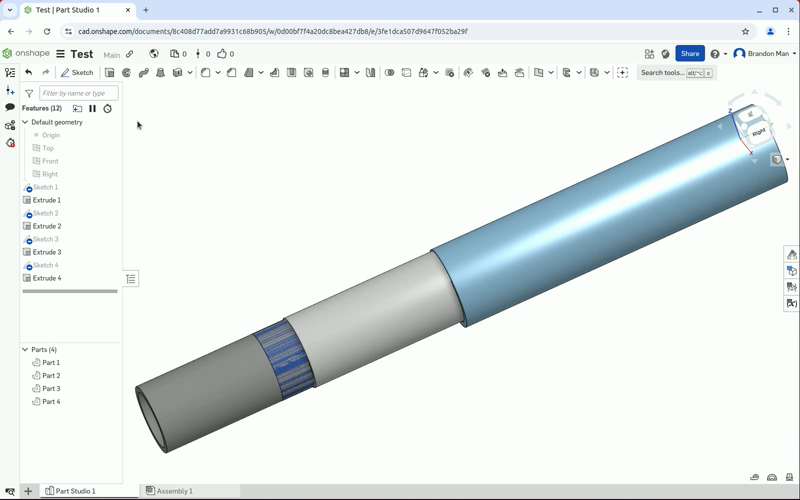
key(down, 2)
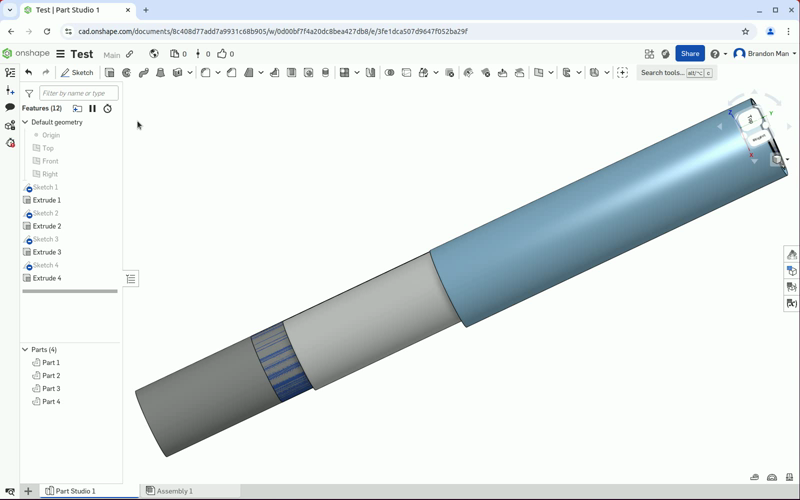
key(up, 2)
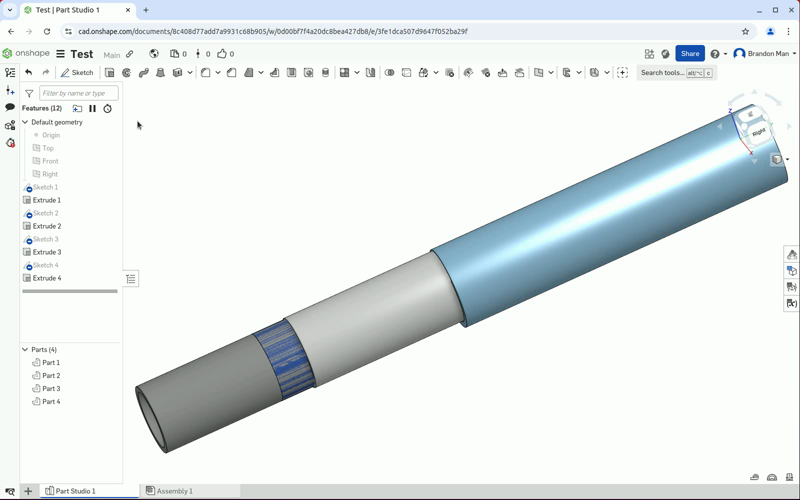
key(right, 2)
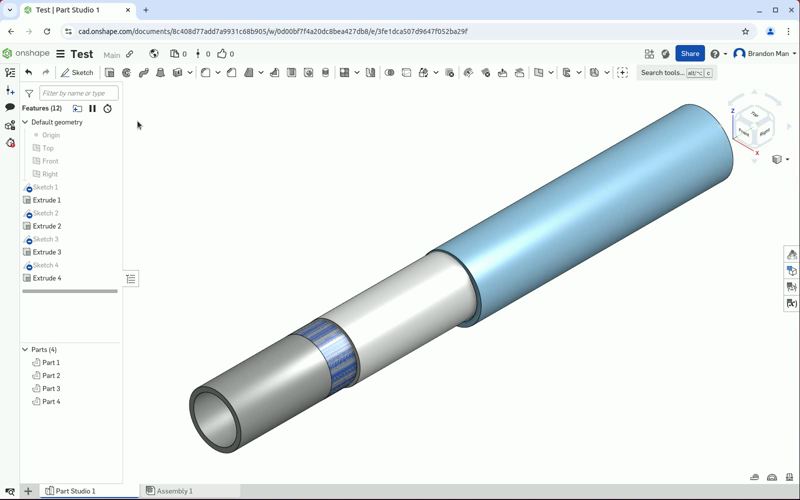
mouse_move(73, 189)
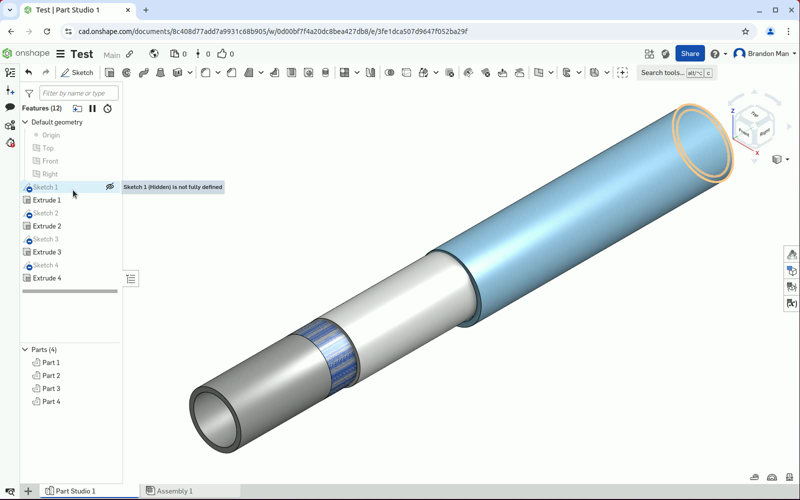
click(73, 189)